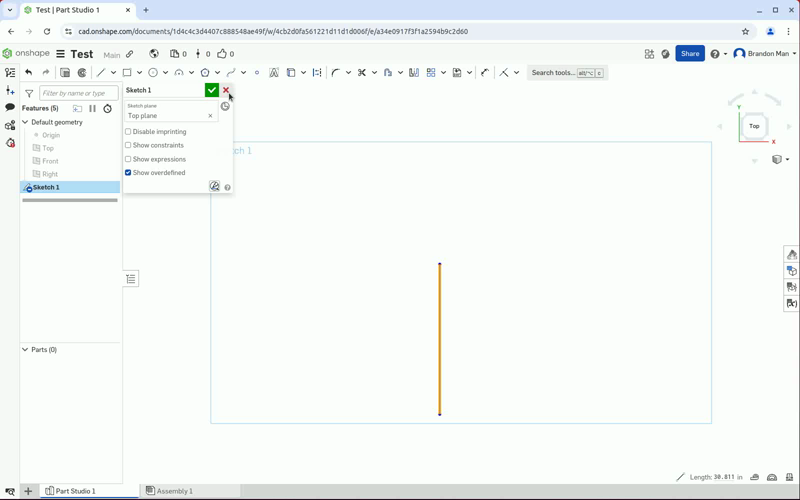
key(shift+h)
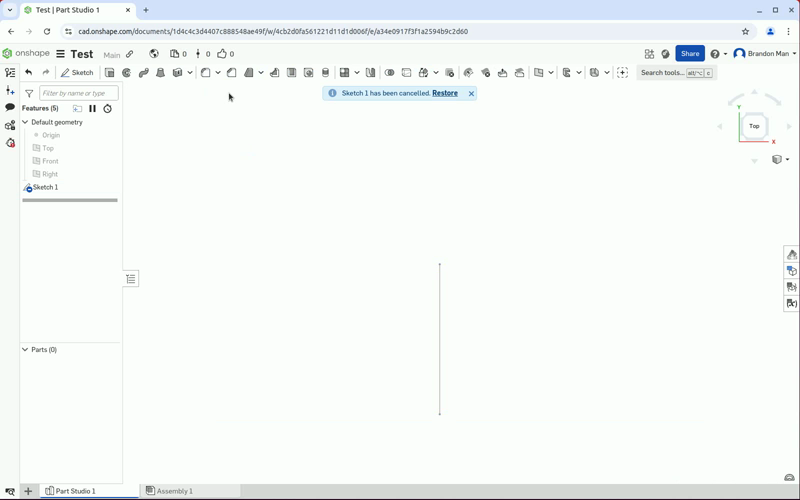
key(shift+s)
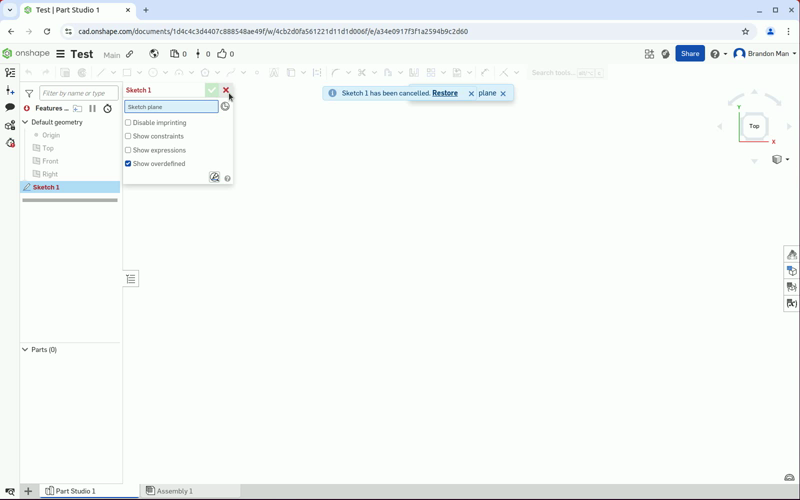
mouse_move(73, 150)
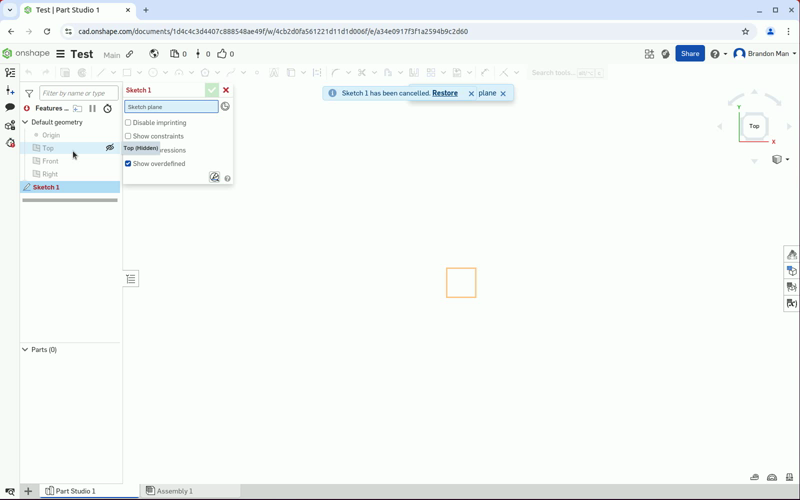
click(73, 150)
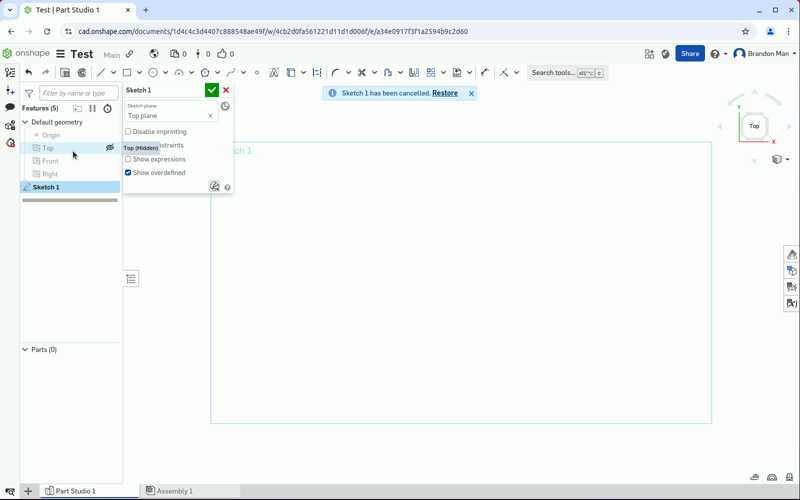
mouse_move(73, 352)
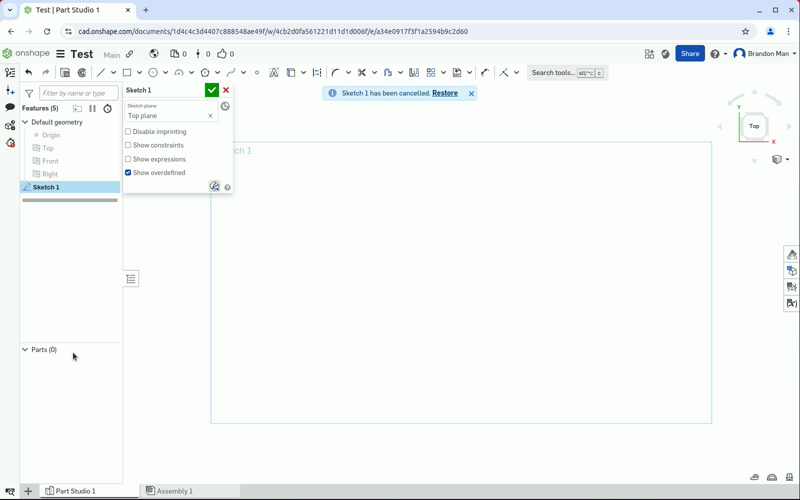
key(y)
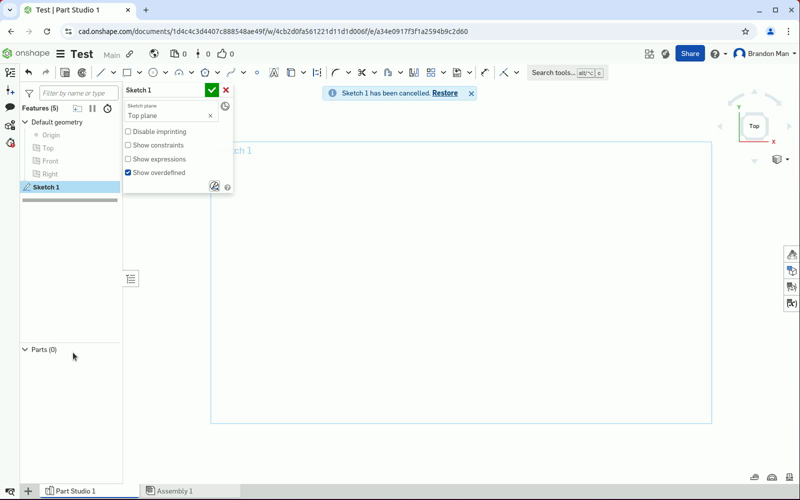
key(a)
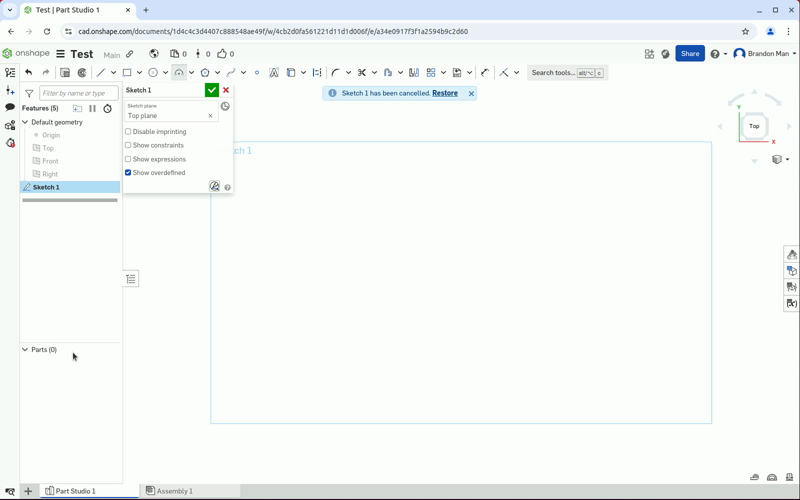
key_down(shift)
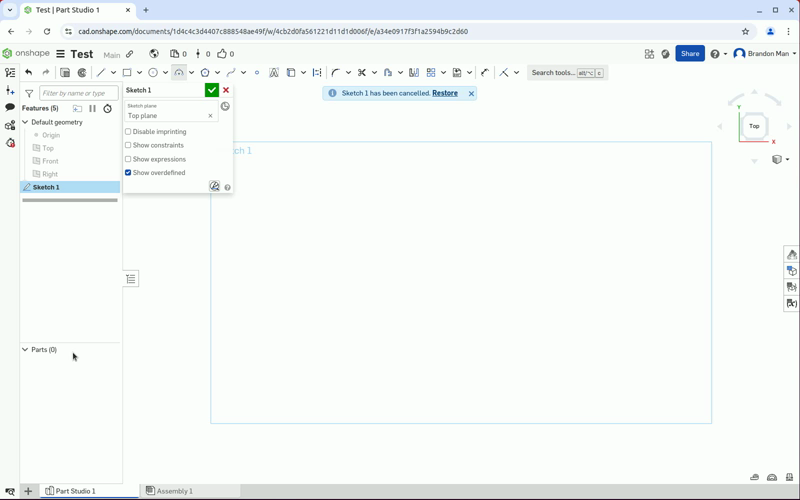
mouse_move(451, 189)
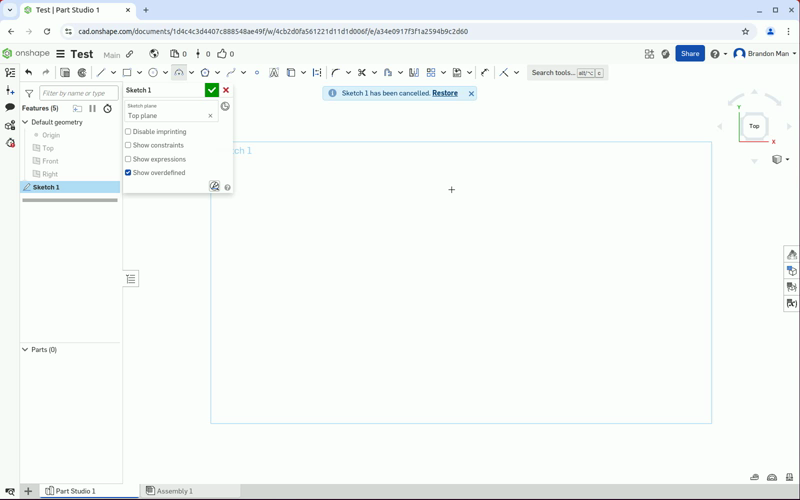
click(451, 189)
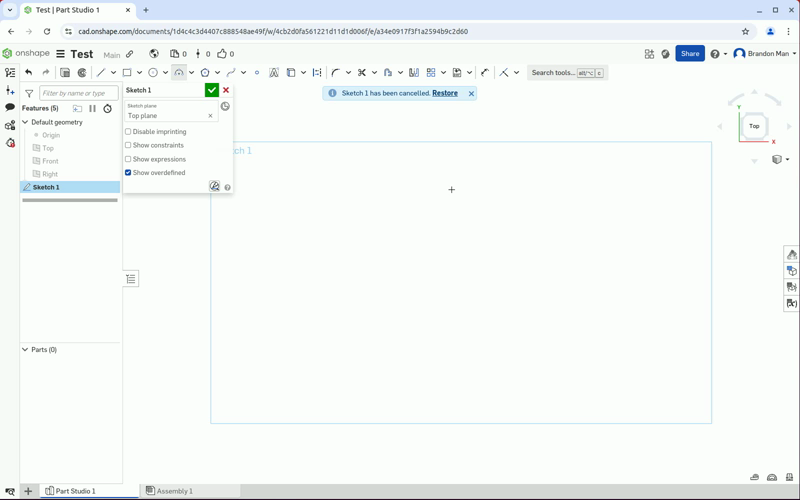
key_up(shift)
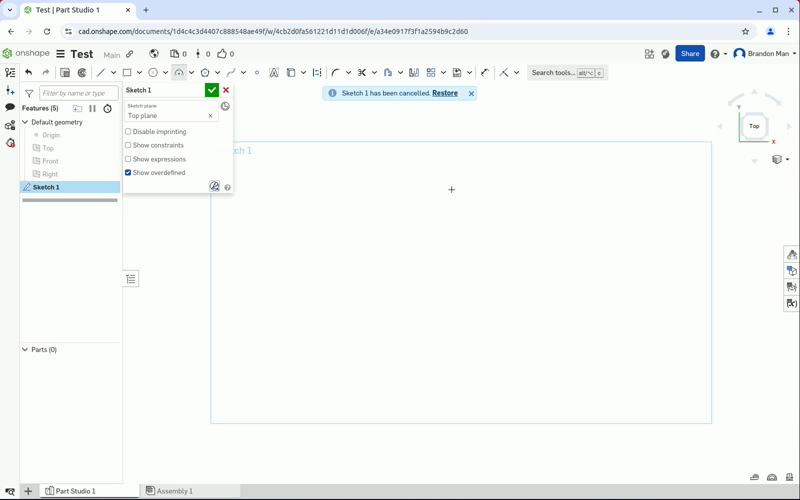
key_down(shift)
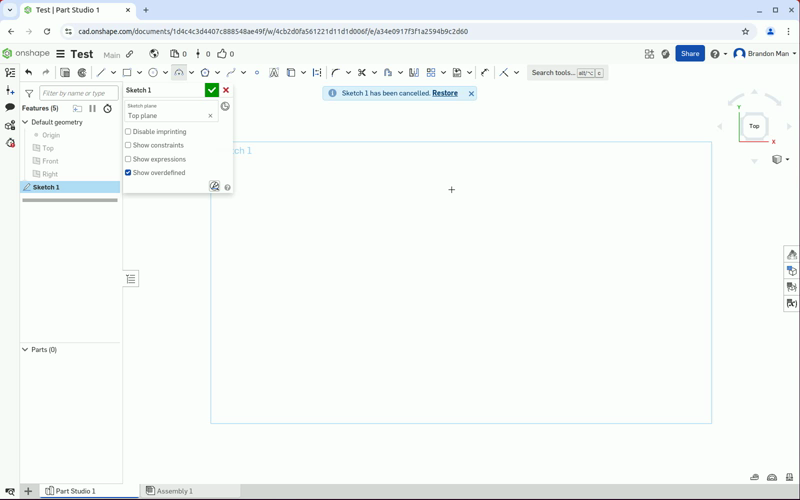
mouse_move(470, 189)
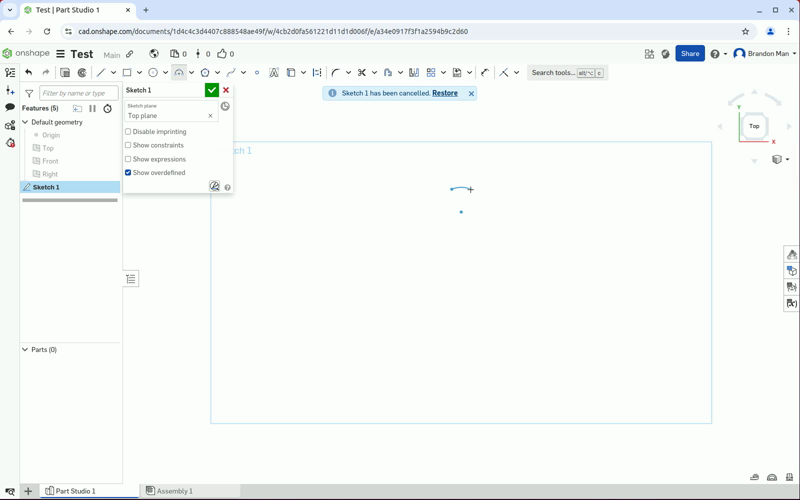
click(470, 189)
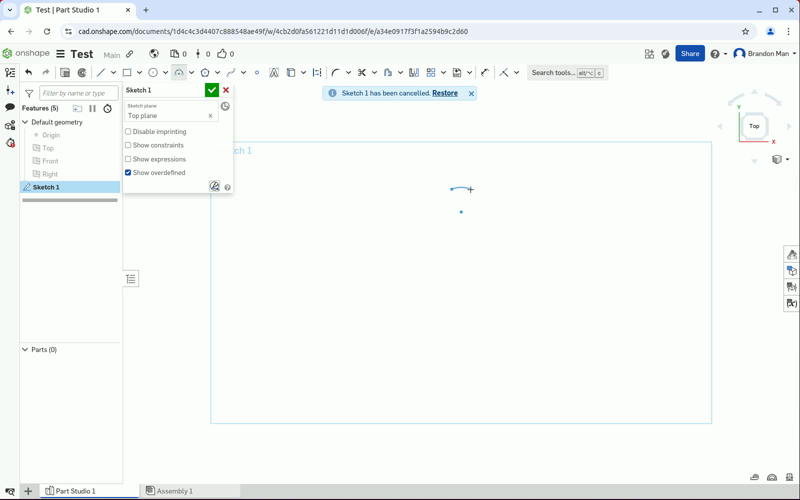
mouse_move(461, 188)
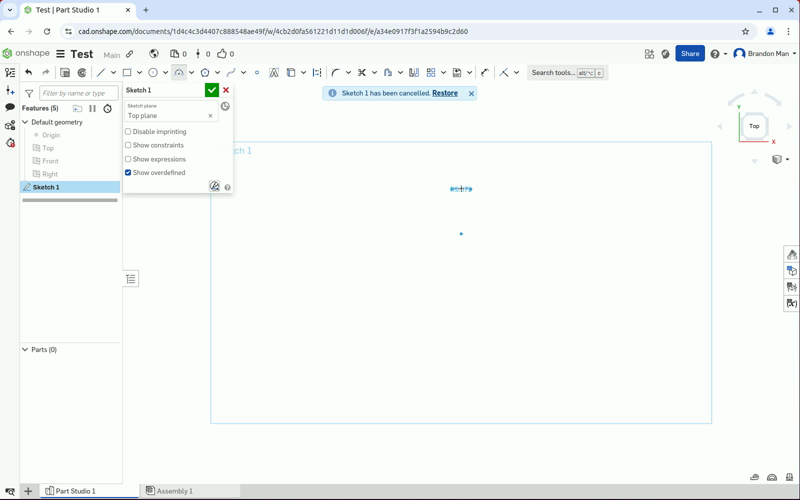
click(461, 188)
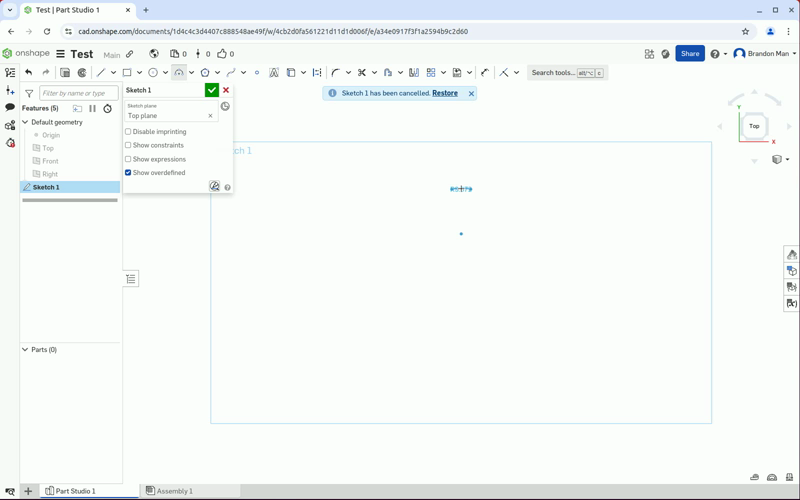
key_up(shift)
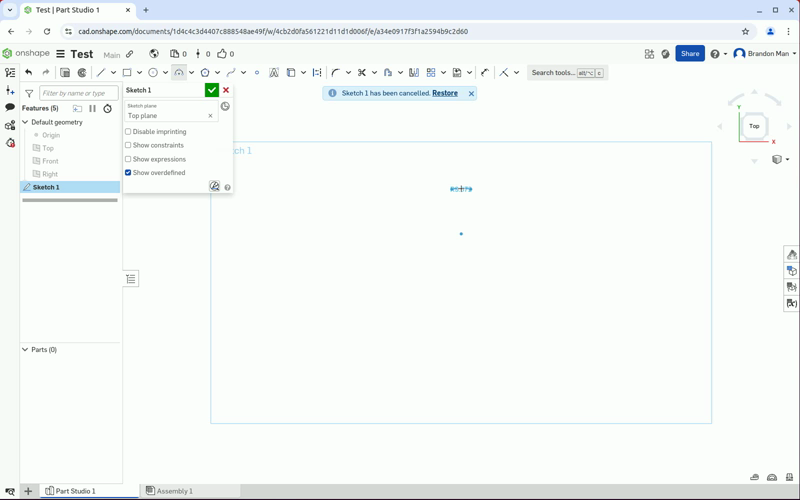
key(esc)
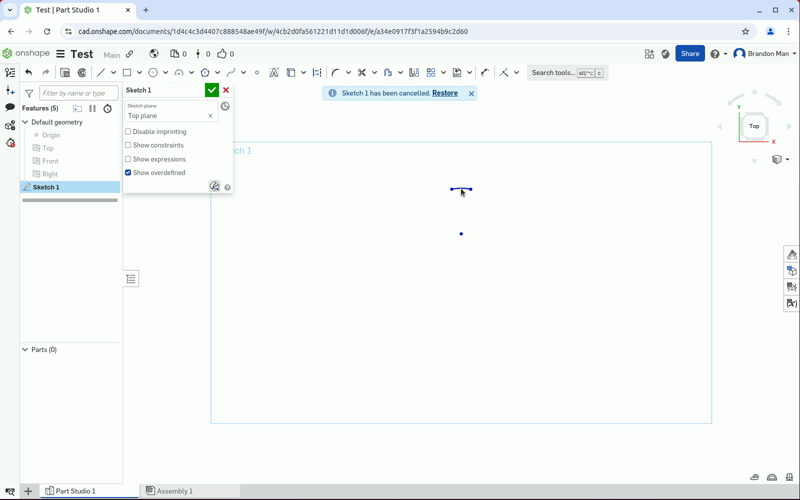
key(l)
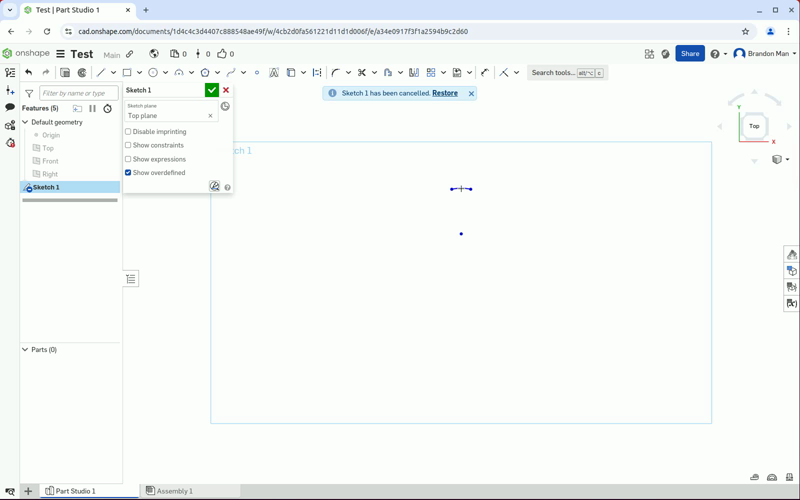
mouse_move(470, 189)
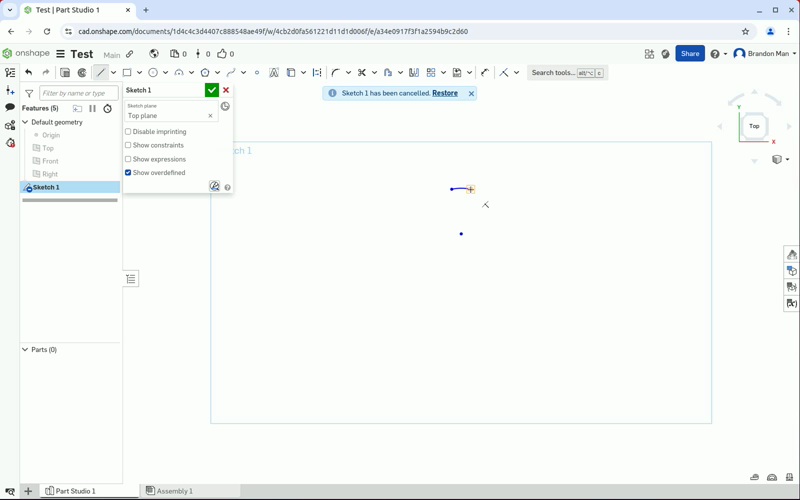
click(470, 189)
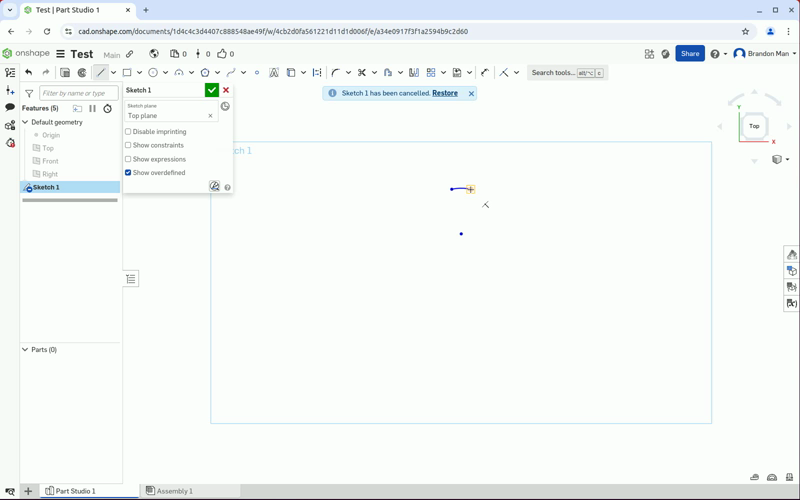
key_down(shift)
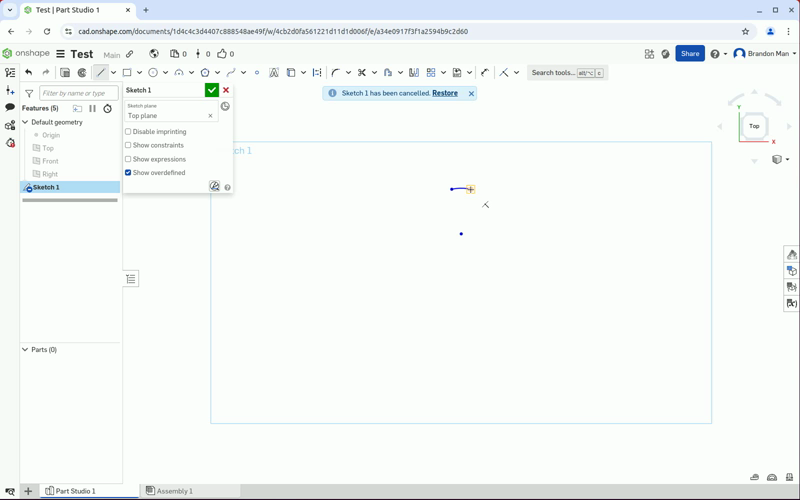
mouse_move(500, 189)
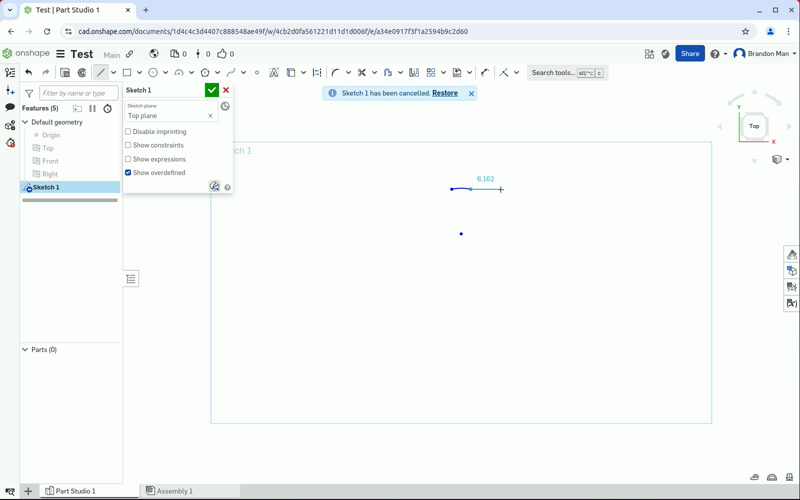
mouse_move(470, 169)
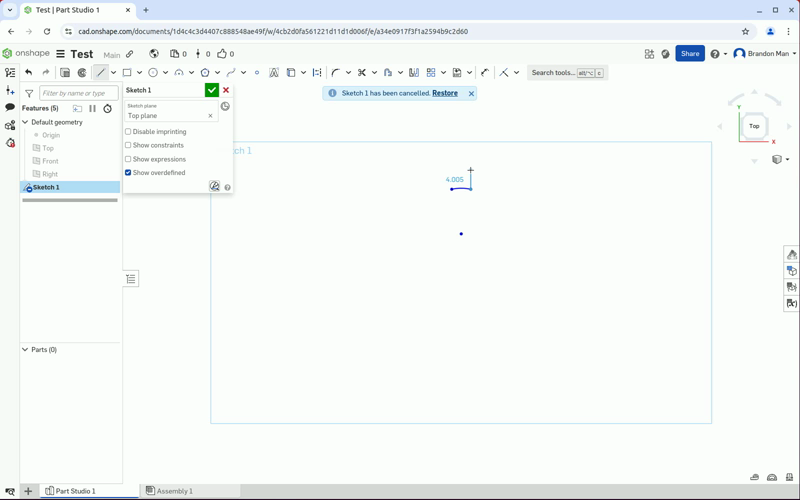
click(470, 169)
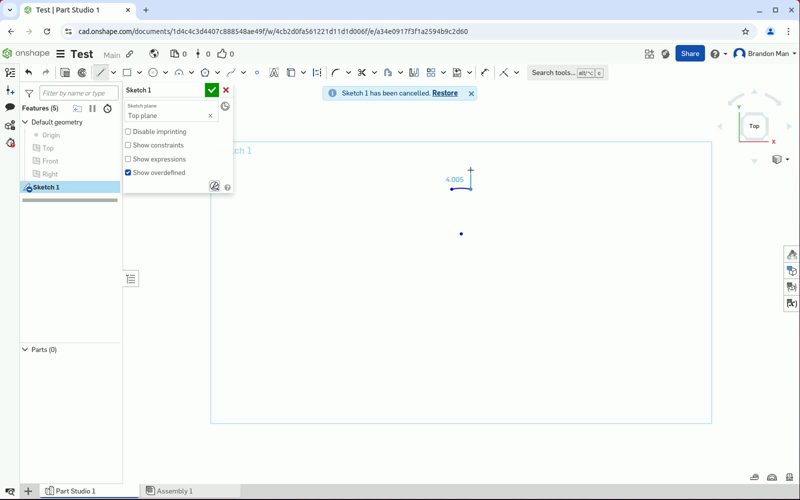
key_up(shift)
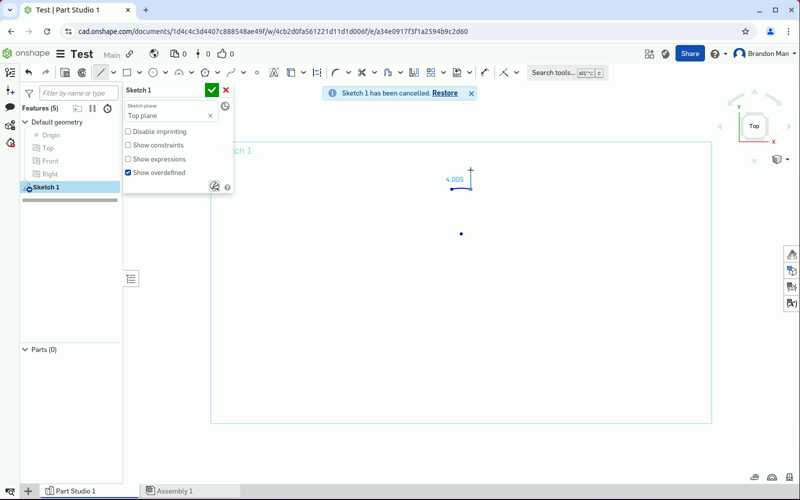
key_down(shift)
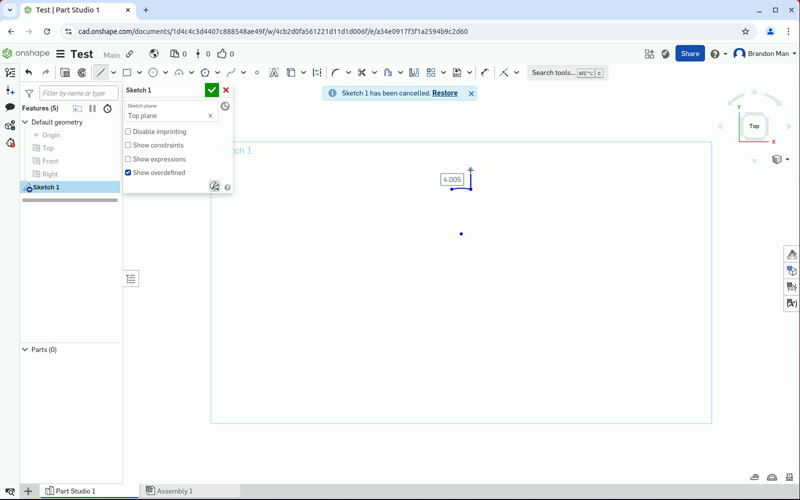
mouse_move(500, 169)
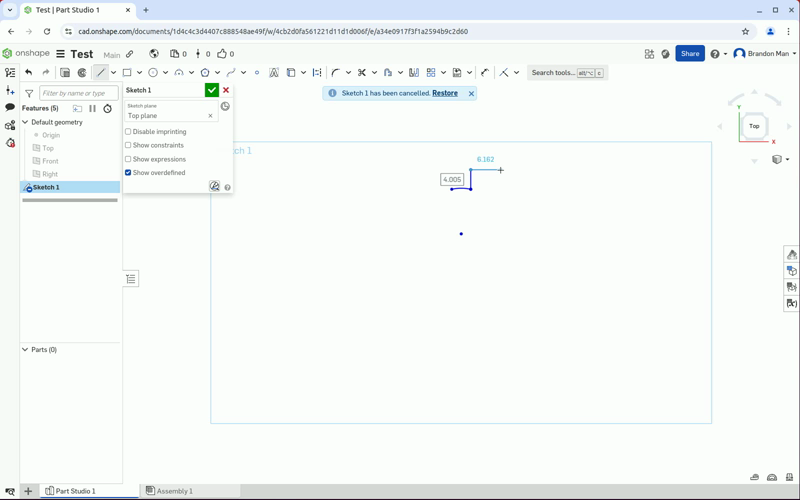
mouse_move(451, 169)
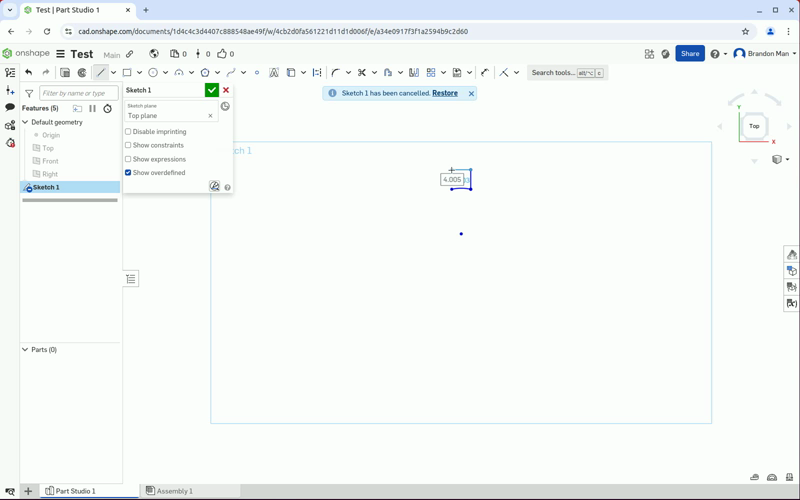
click(451, 169)
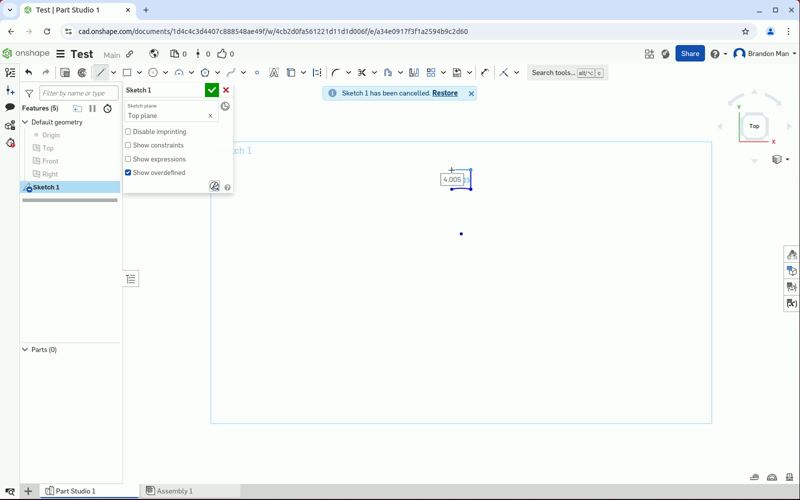
key_up(shift)
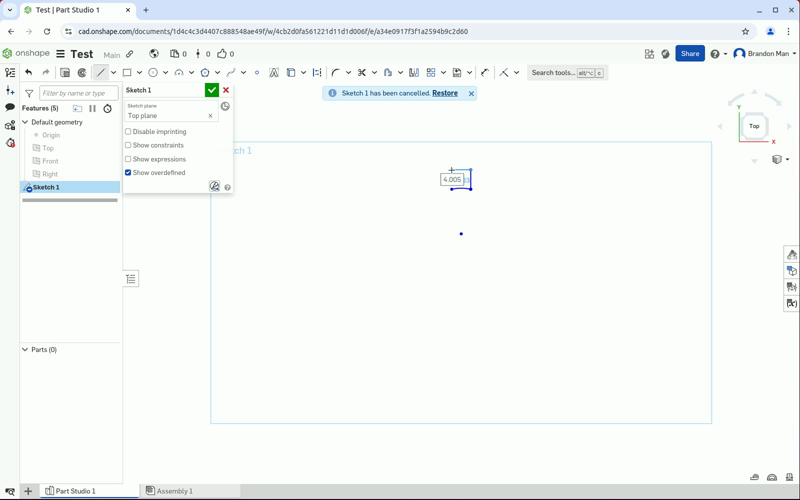
mouse_move(481, 169)
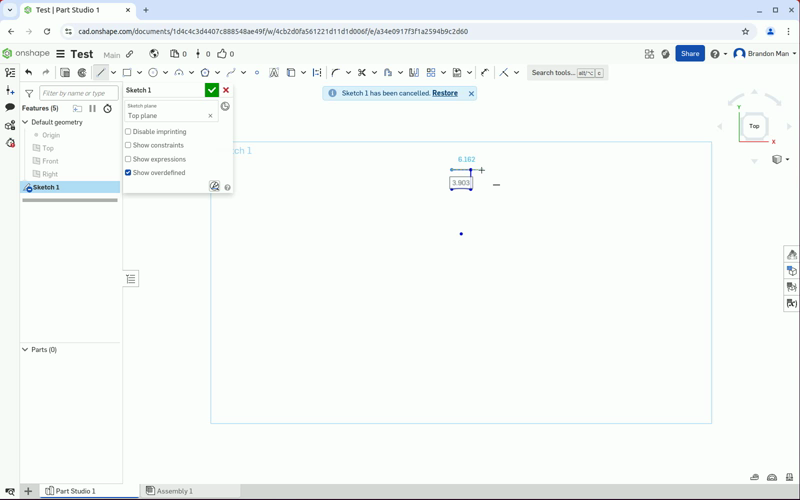
key_down(shift)
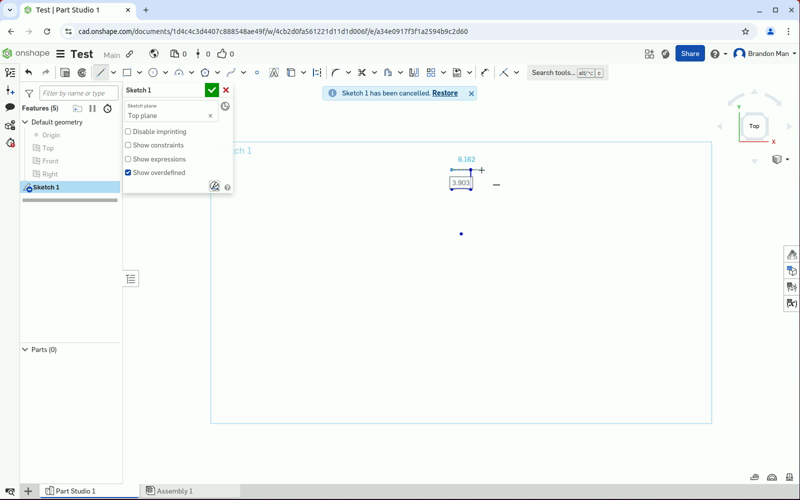
mouse_move(451, 189)
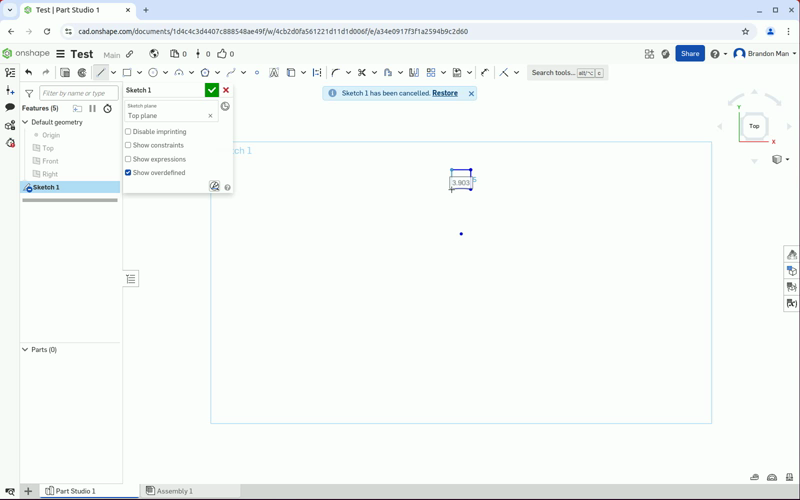
key_up(shift)
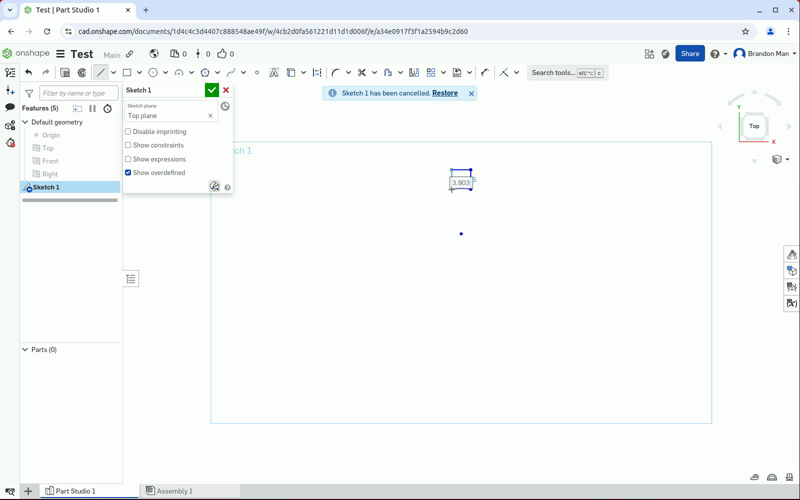
click(451, 189)
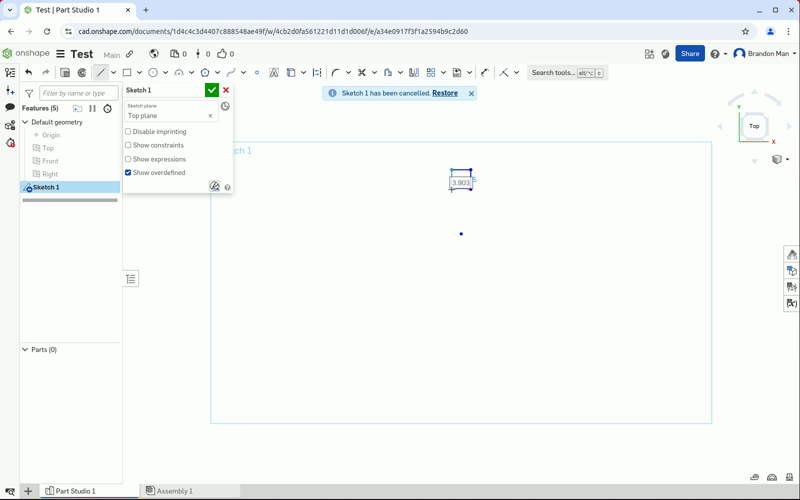
key(esc)
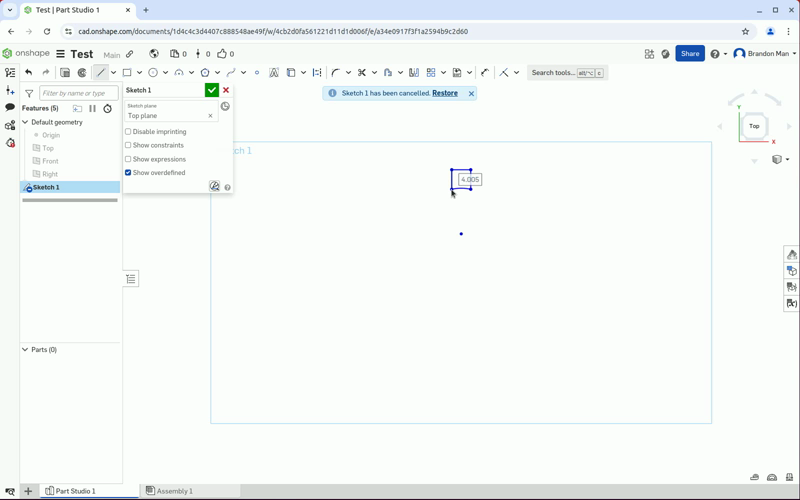
mouse_move(461, 176)
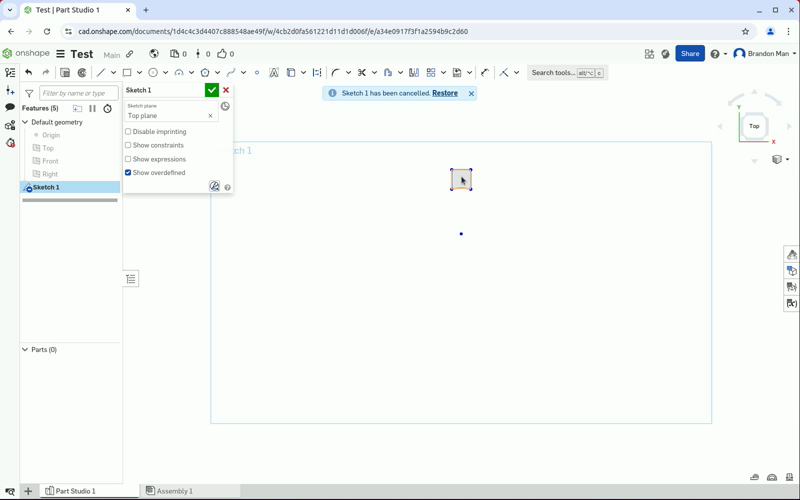
scroll(6)
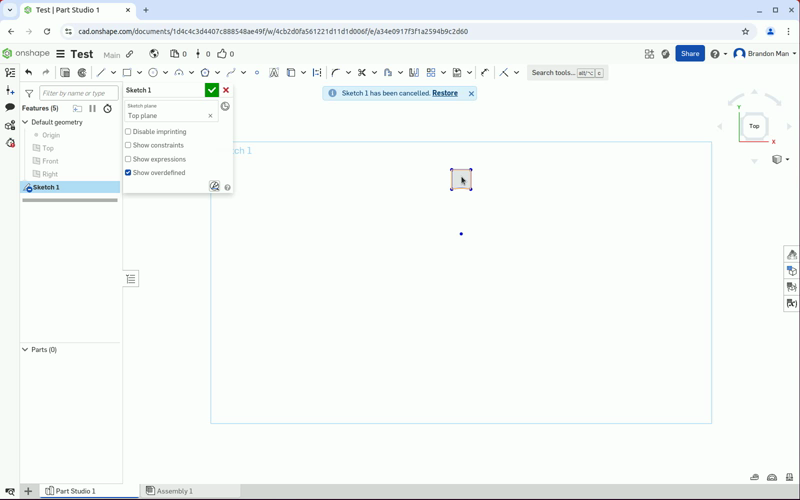
scroll(6)
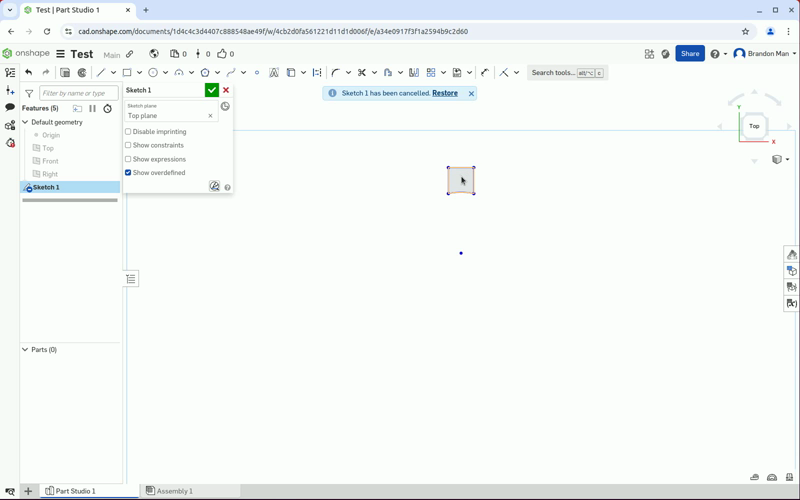
scroll(6)
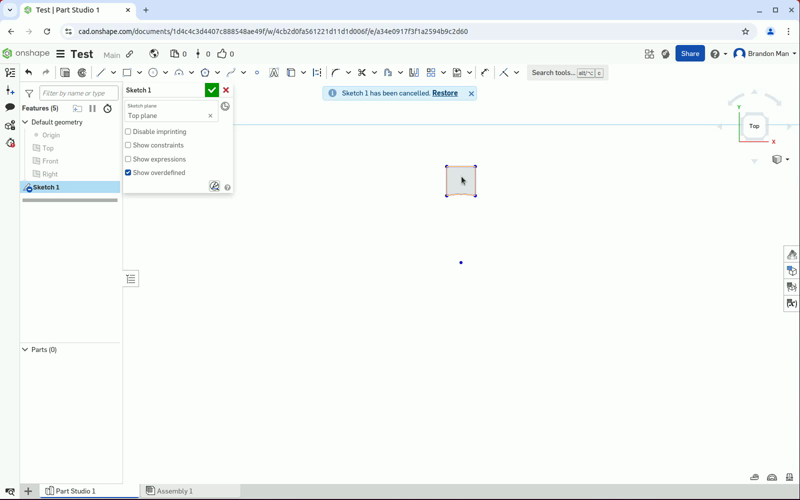
scroll(6)
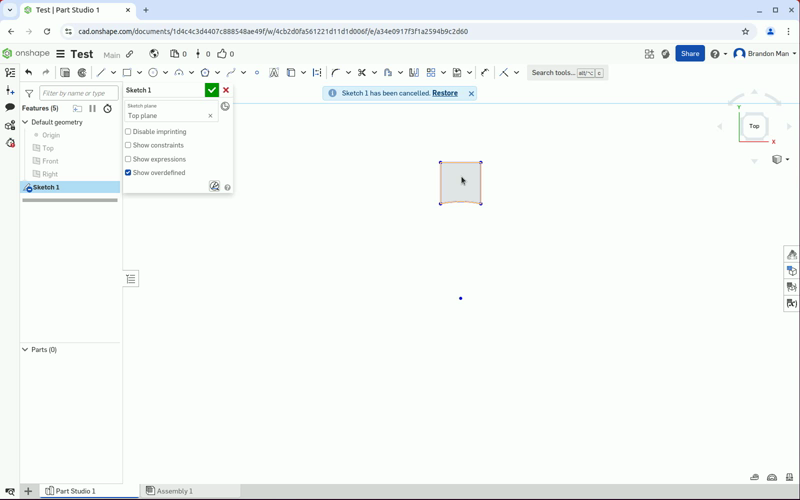
scroll(6)
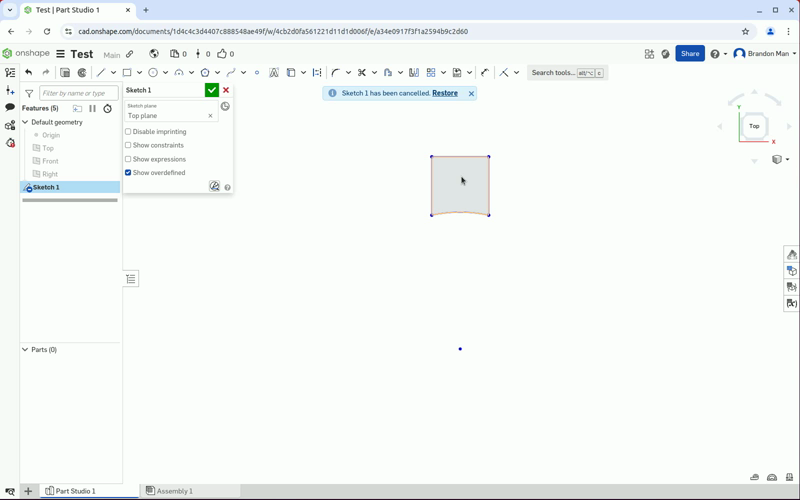
scroll(6)
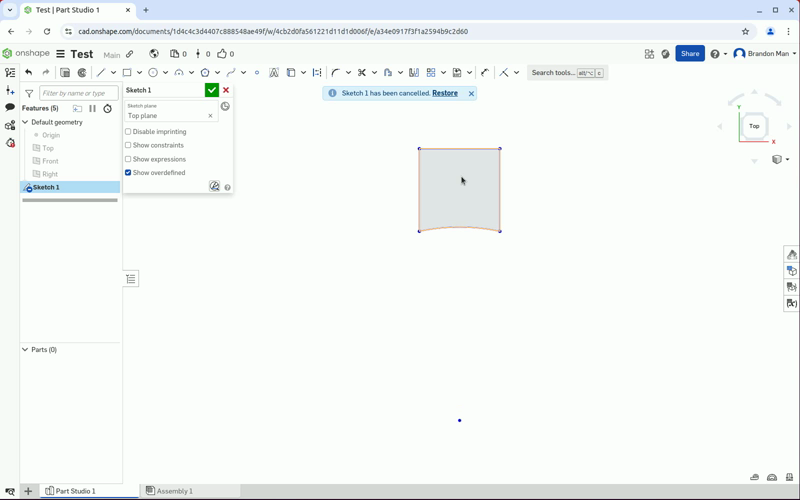
scroll(6)
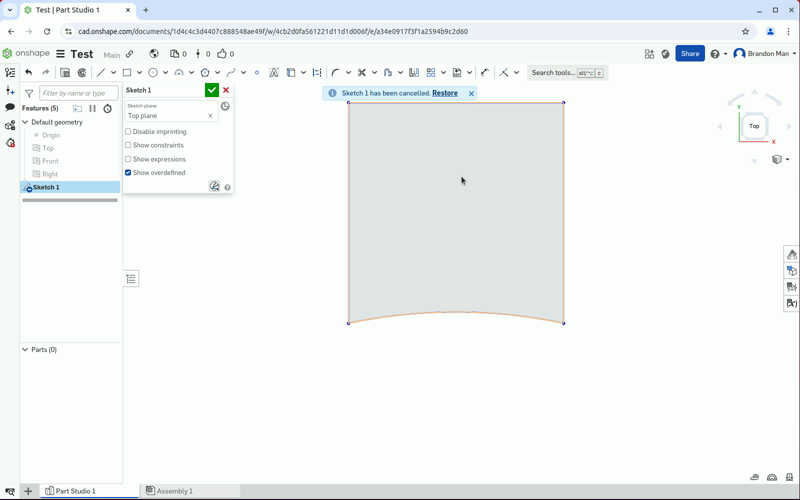
click(461, 176)
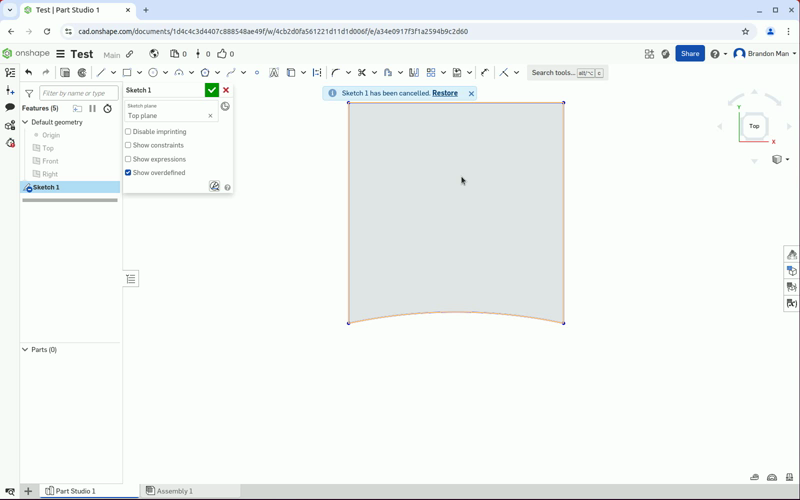
scroll(-6)
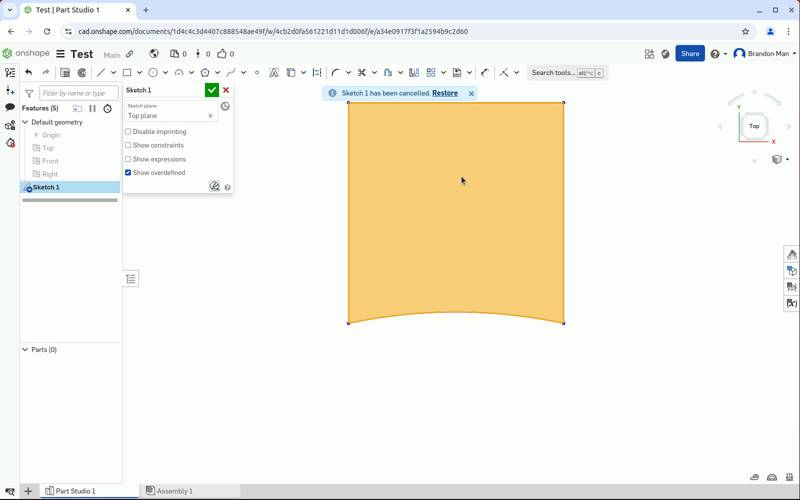
scroll(-6)
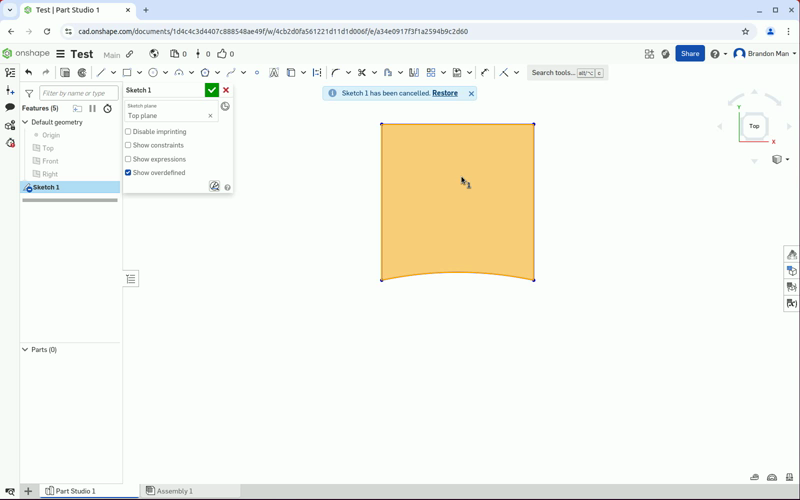
scroll(-6)
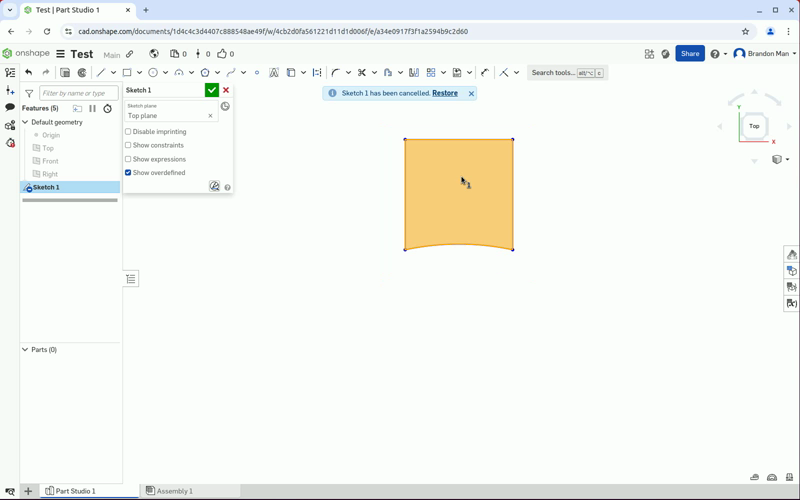
scroll(-6)
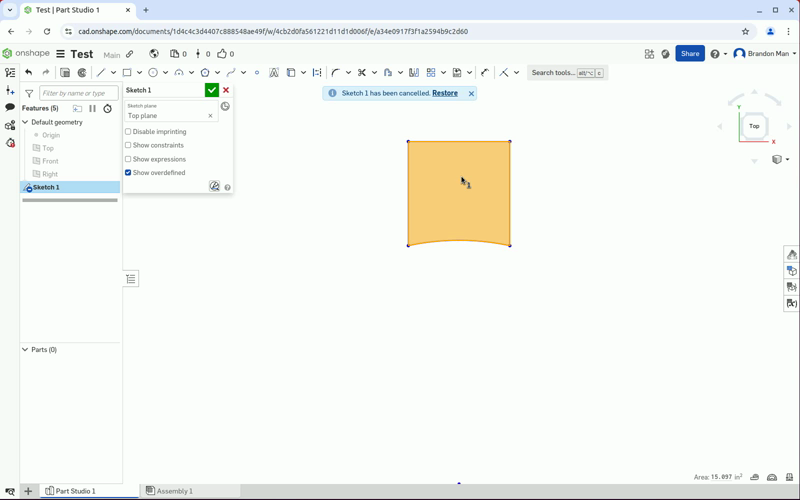
scroll(-6)
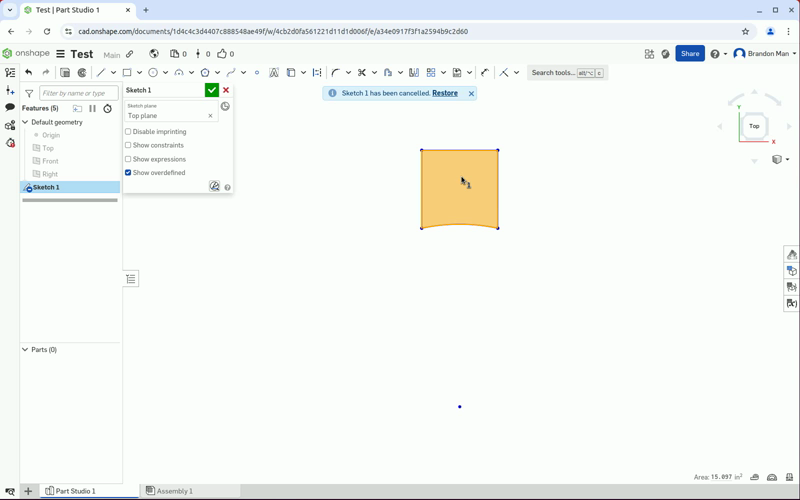
scroll(-6)
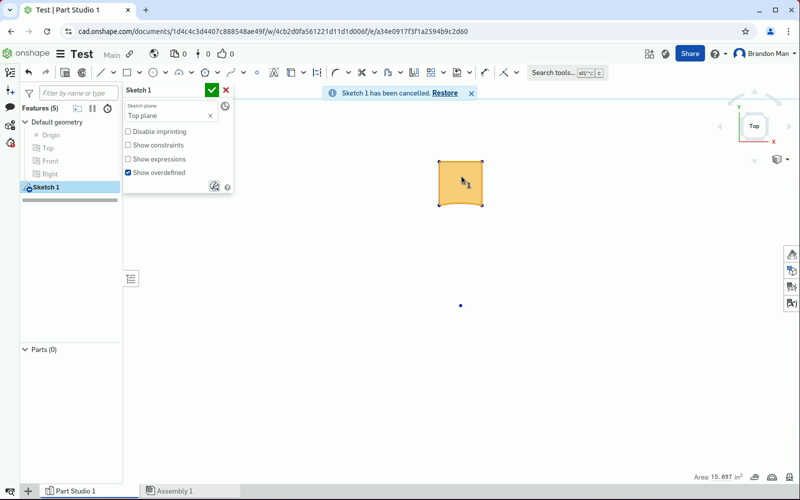
scroll(-6)
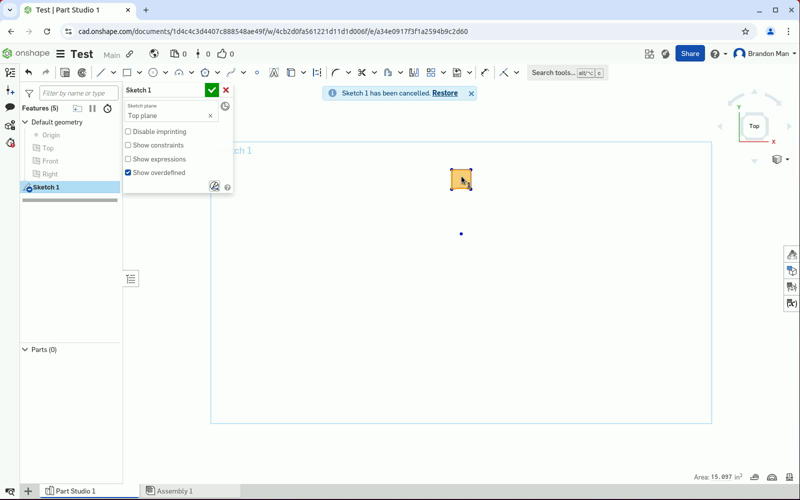
mouse_move(73, 352)
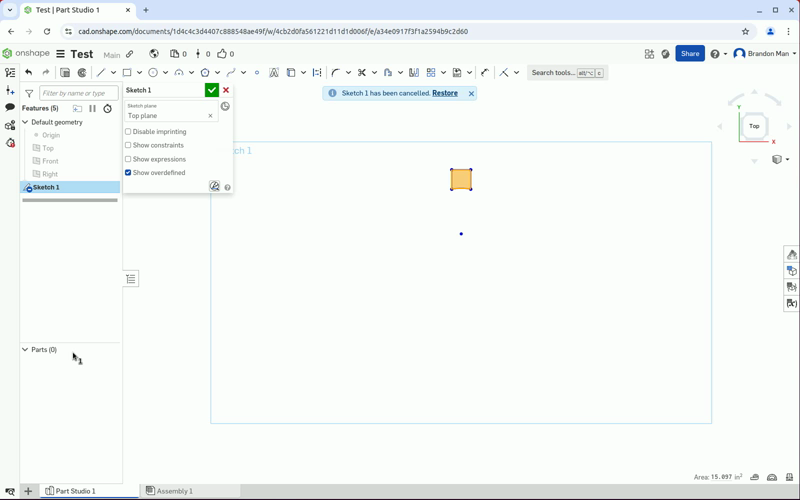
key(shift+y)
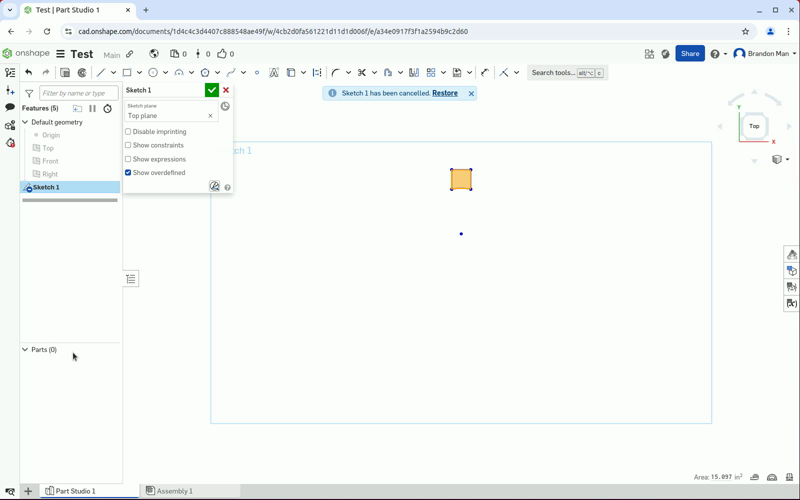
key(shift+e)
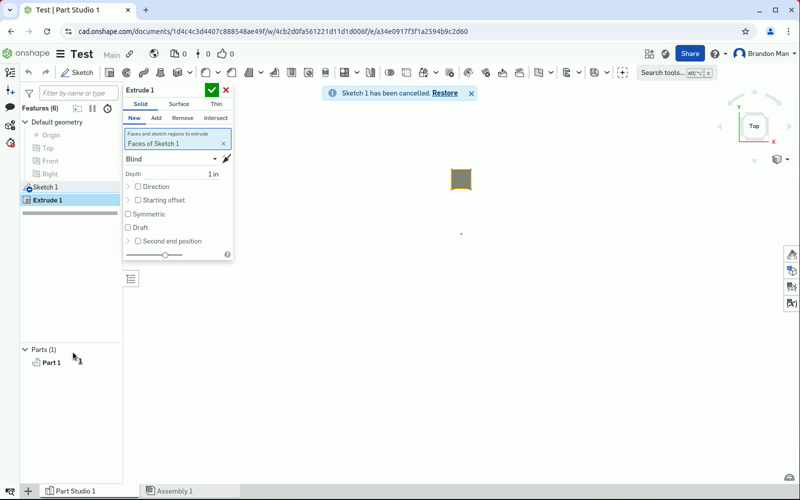
mouse_move(143, 106)
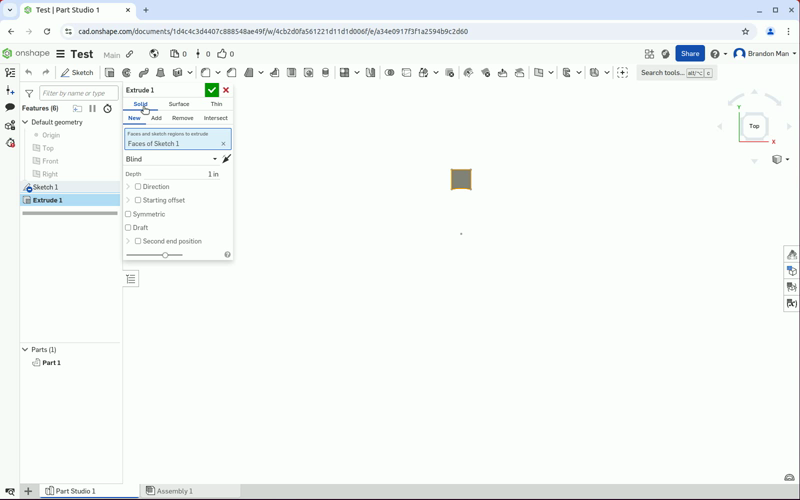
click(143, 106)
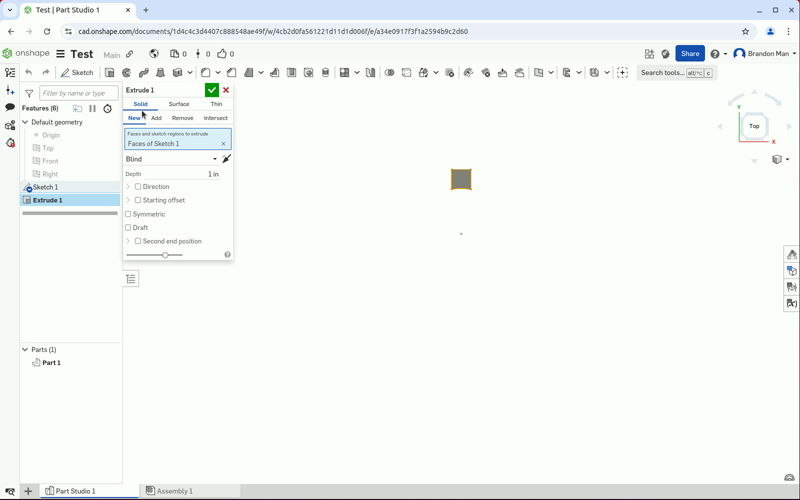
mouse_move(137, 120)
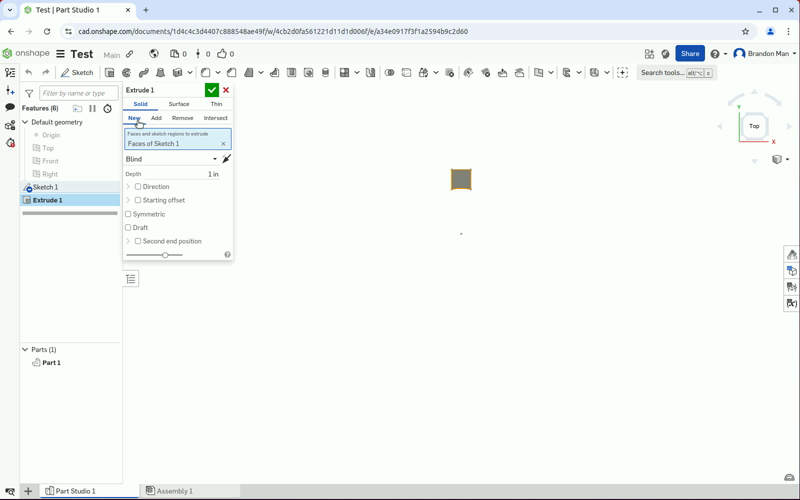
click(137, 120)
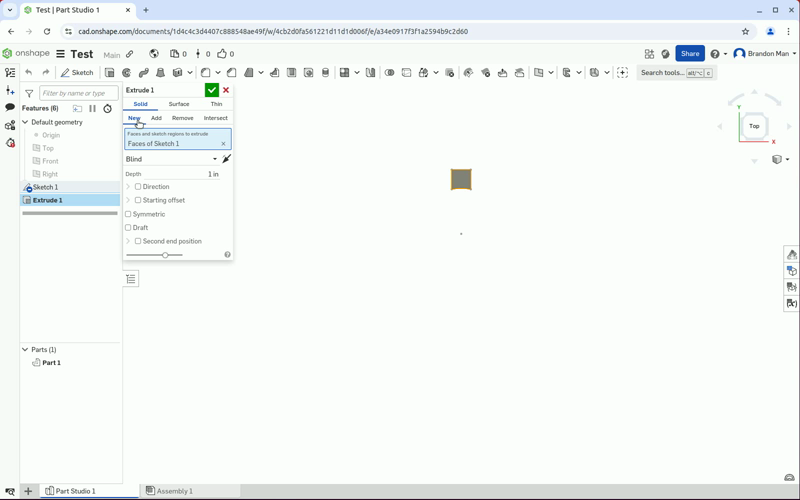
key(tab, 4)
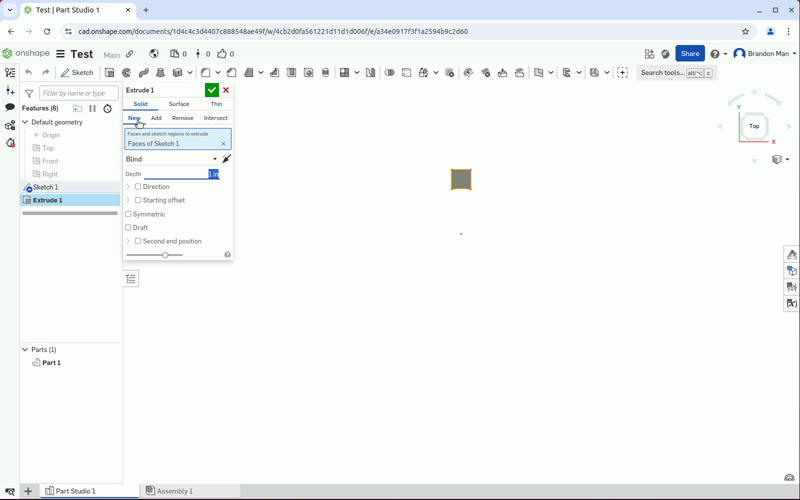
text(15.405)
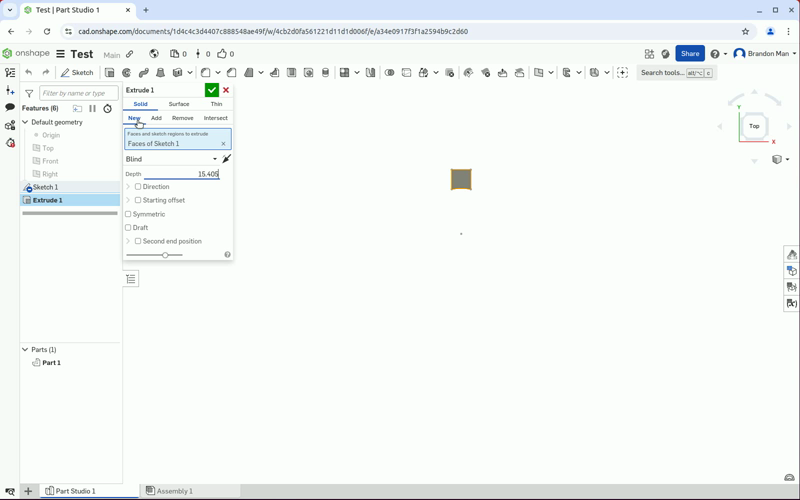
key(enter)
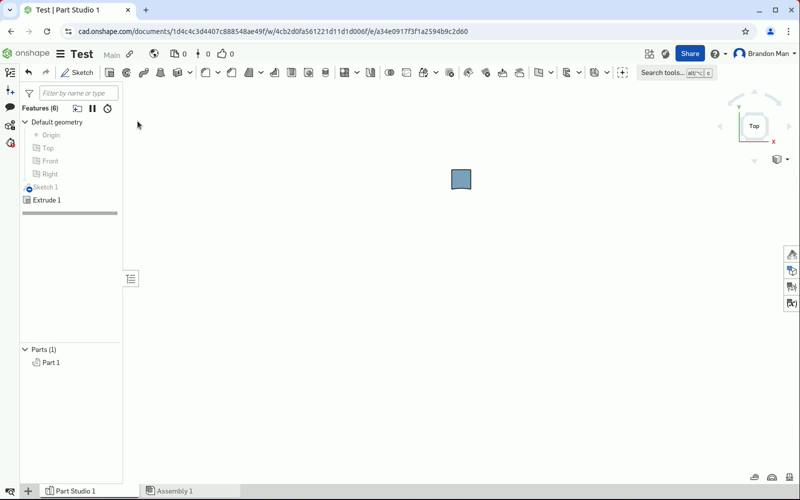
key(shift+h)
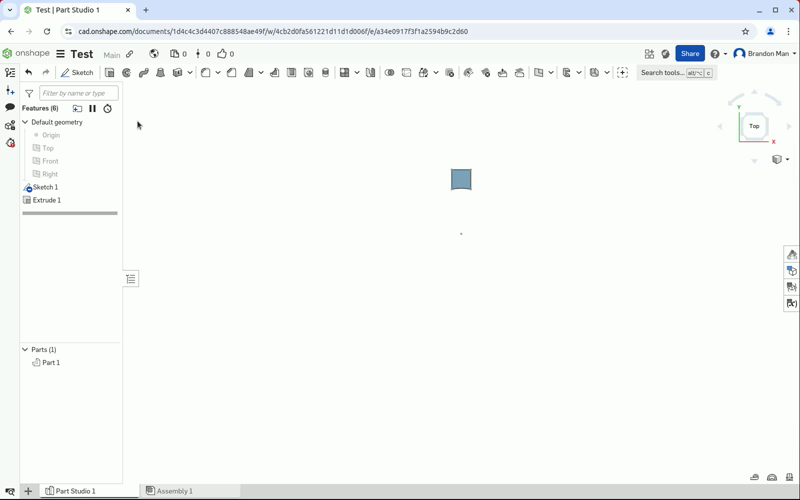
key(shift+h)
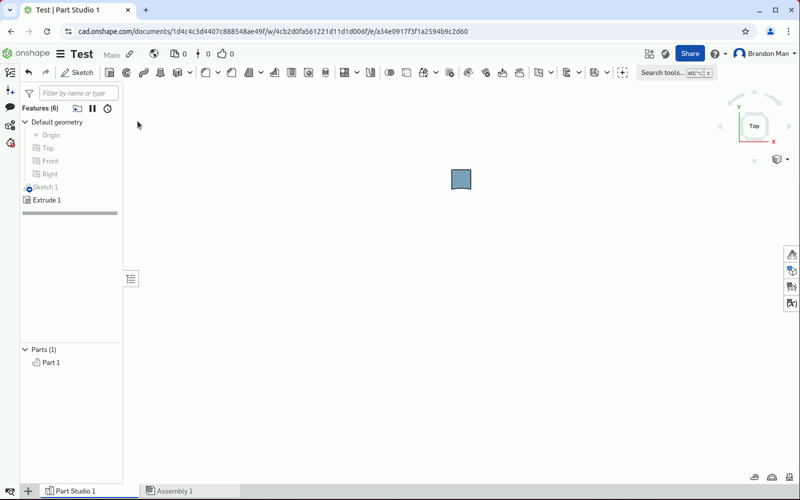
mouse_move(73, 189)
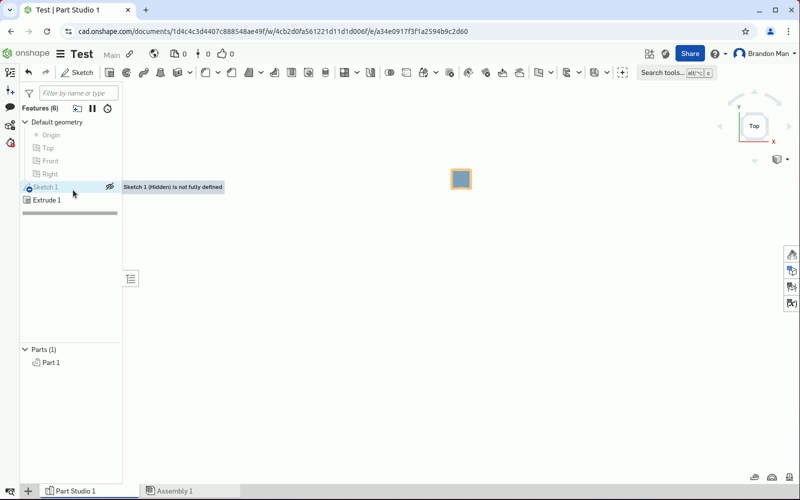
click(73, 189)
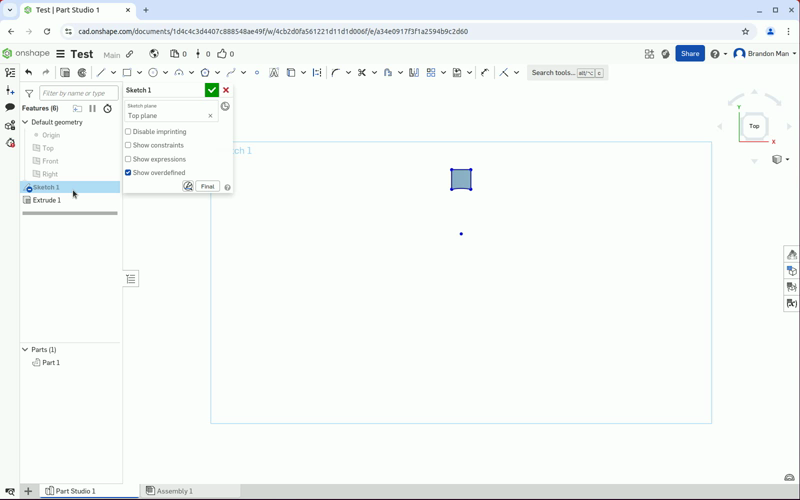
mouse_move(229, 92)
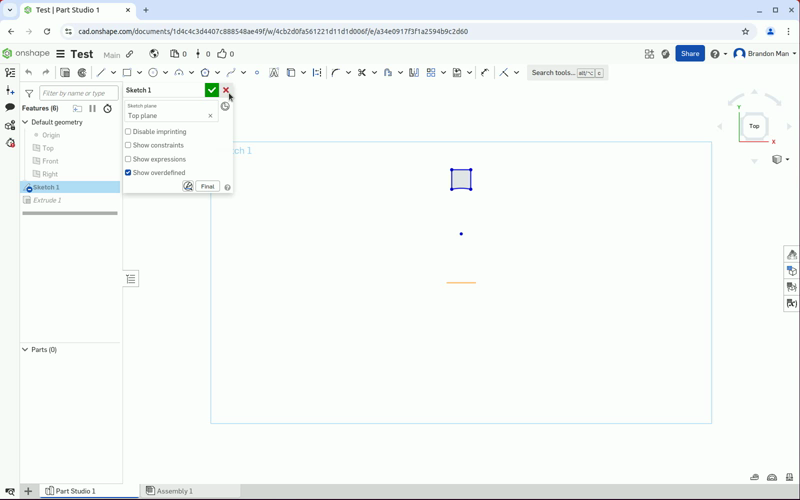
click(229, 92)
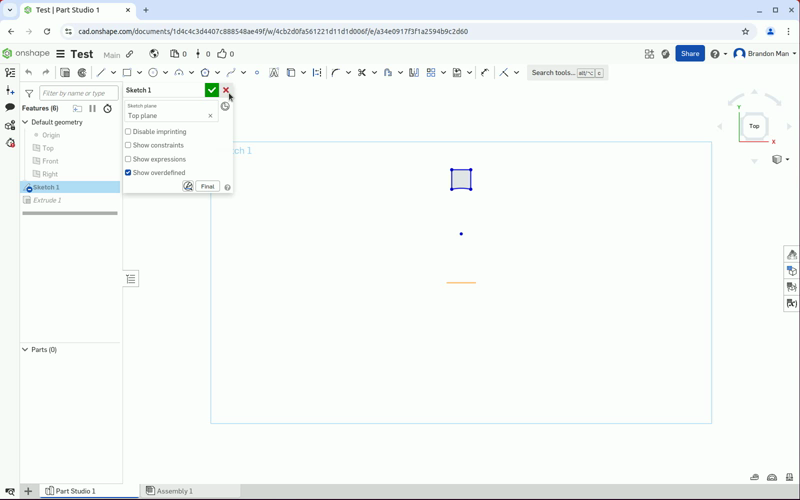
key(shift+s)
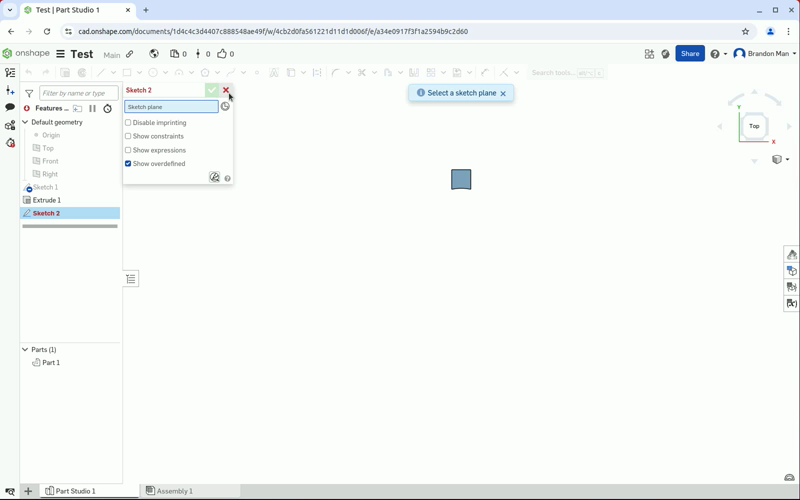
mouse_move(73, 150)
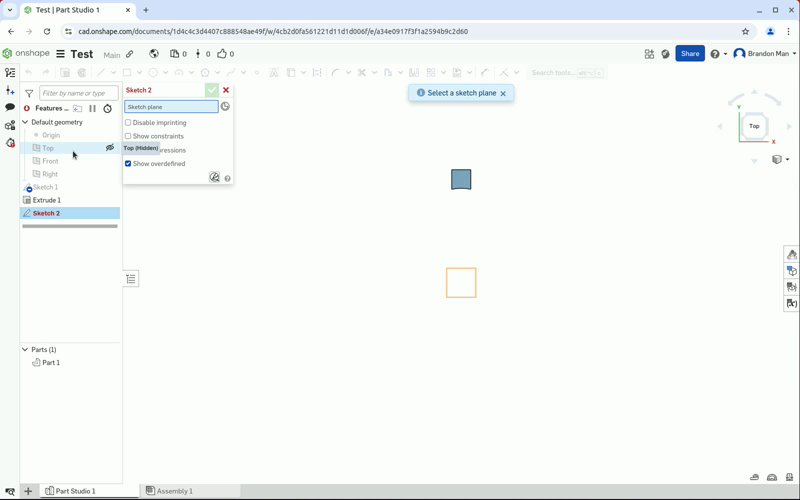
click(73, 150)
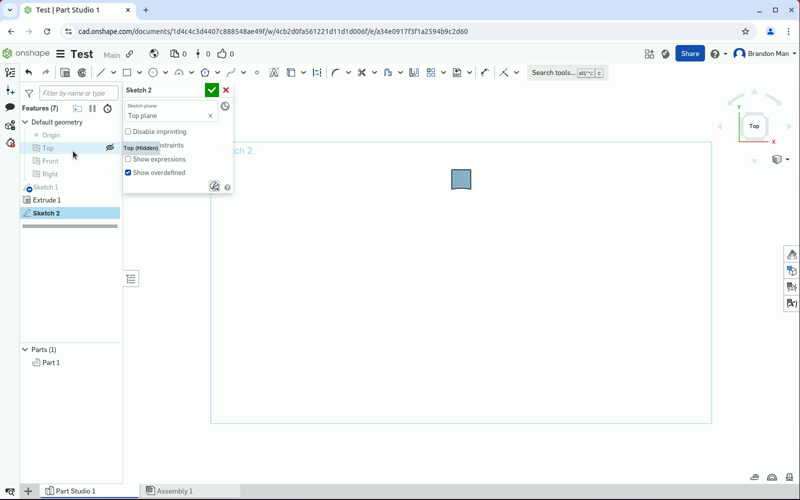
mouse_move(73, 352)
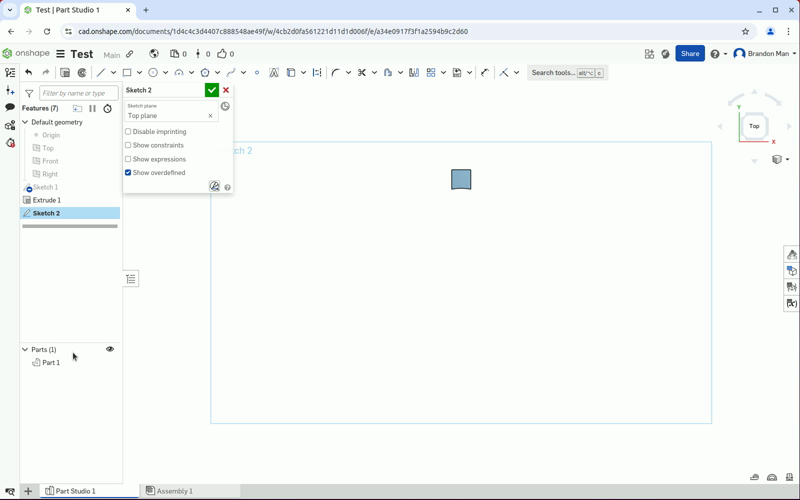
key(y)
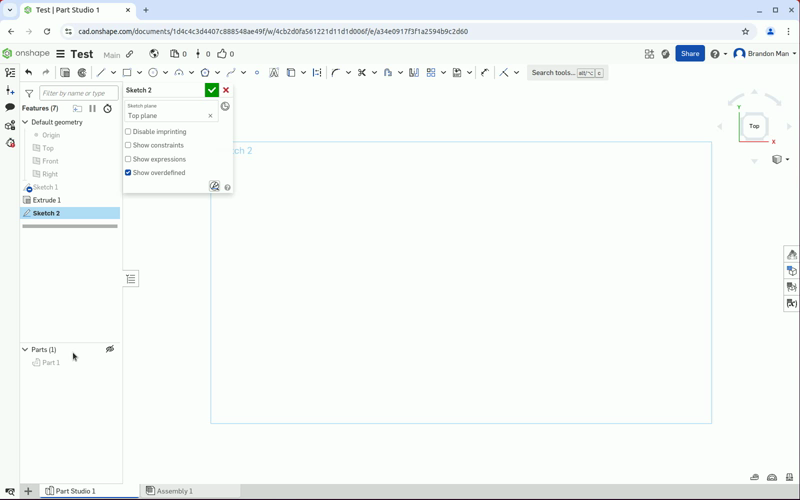
key(a)
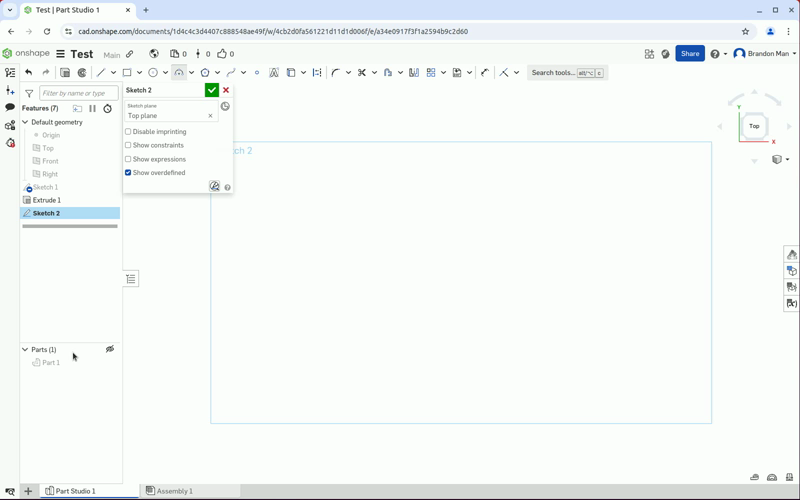
key_down(shift)
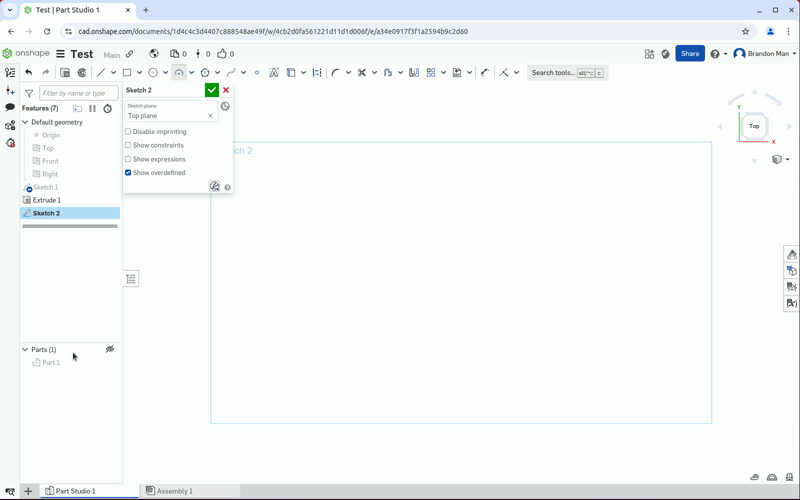
mouse_move(434, 192)
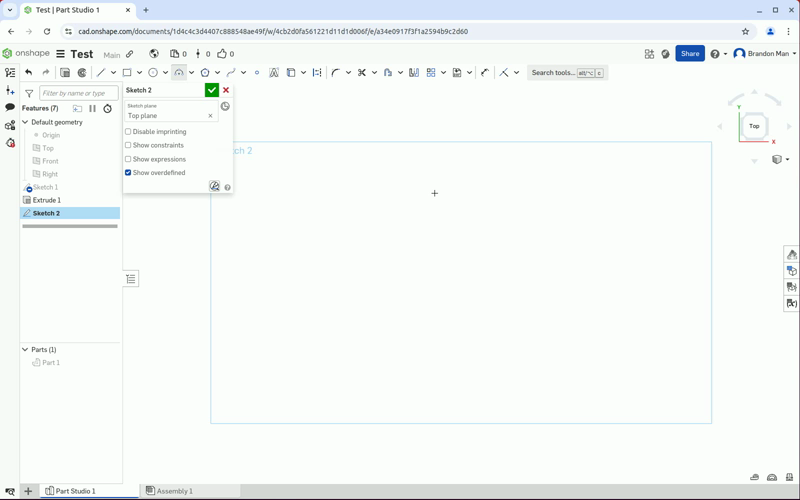
click(434, 192)
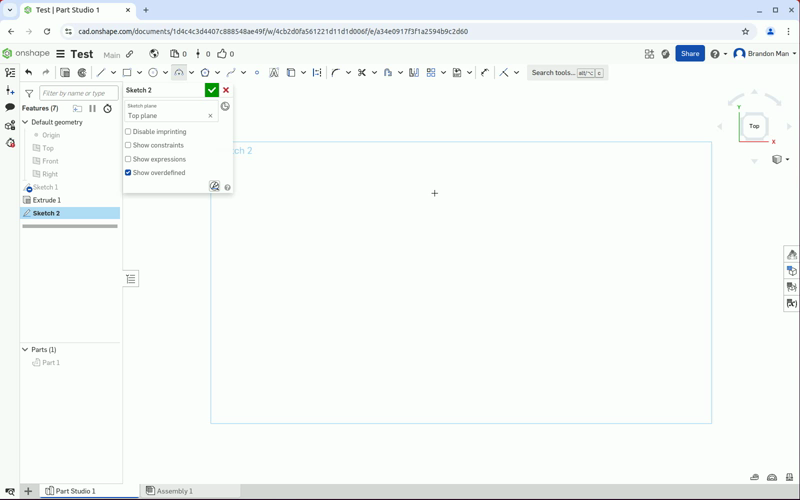
key_up(shift)
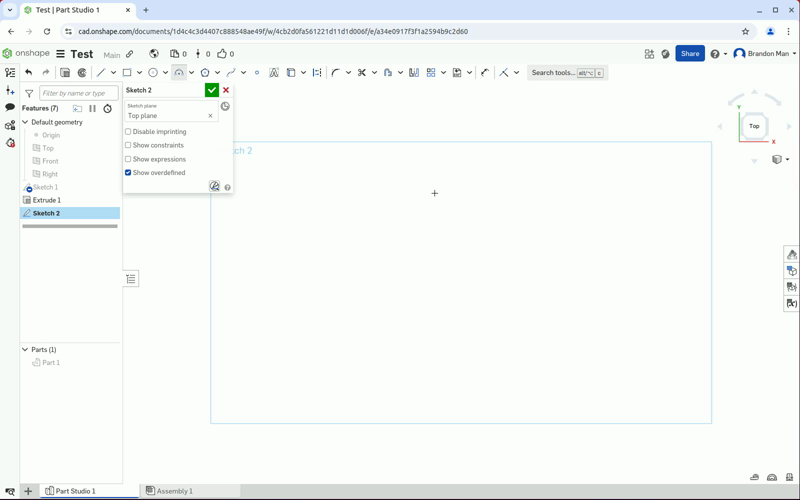
key_down(shift)
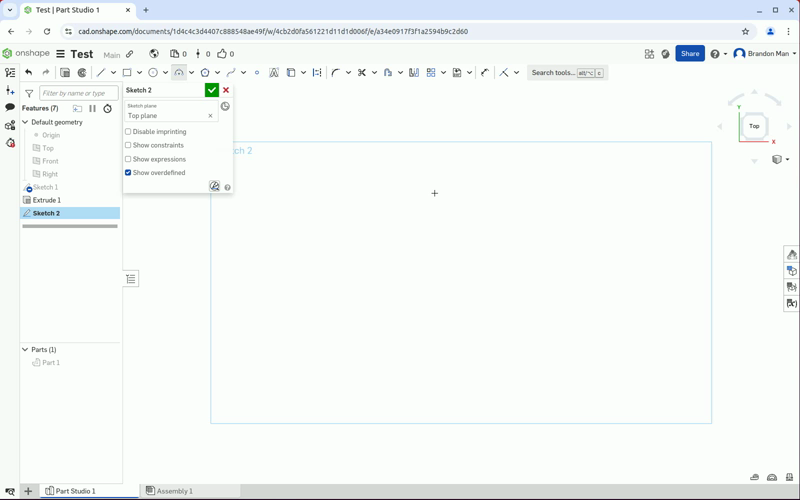
mouse_move(452, 189)
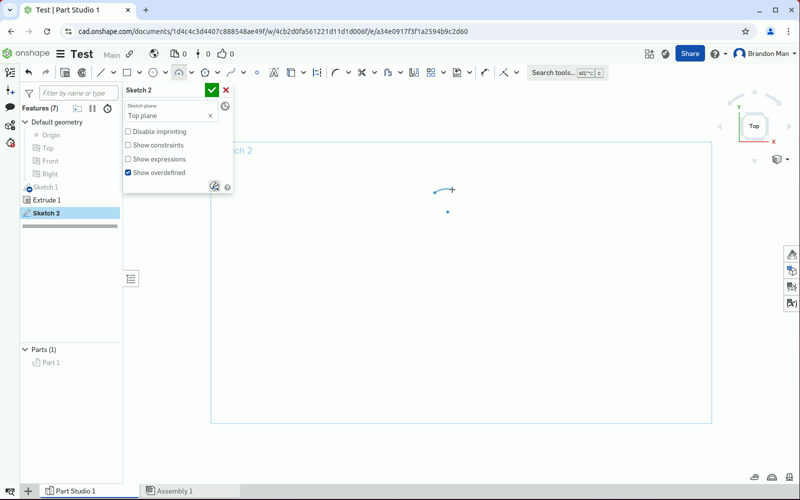
click(452, 189)
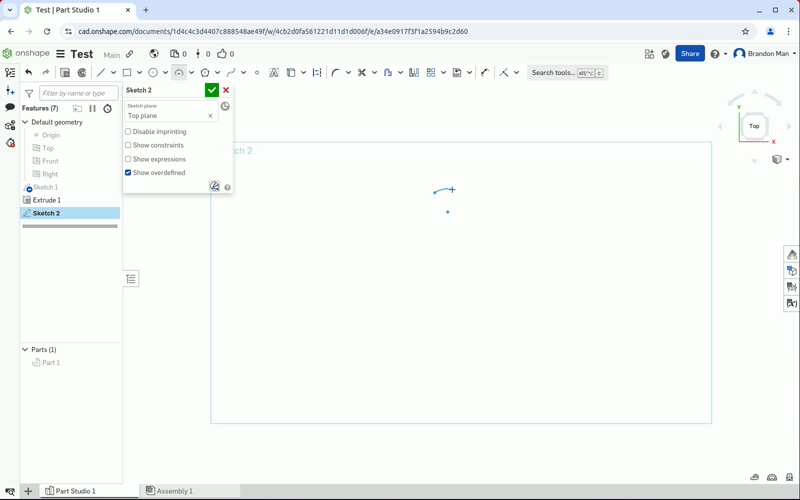
mouse_move(443, 190)
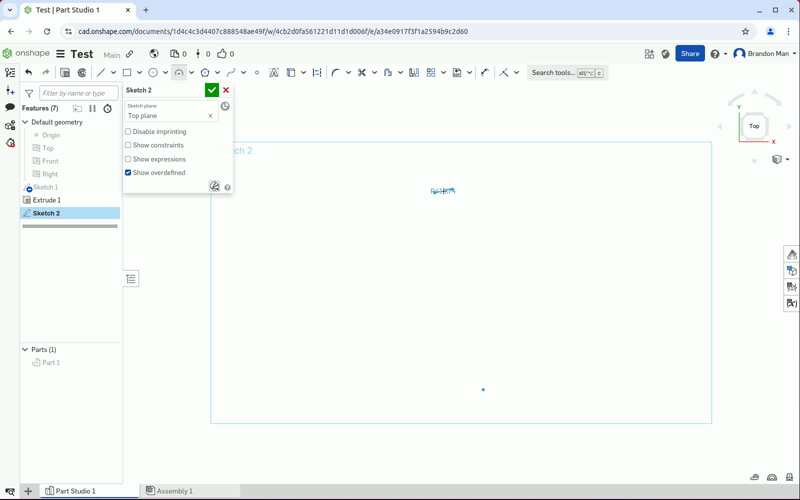
click(443, 190)
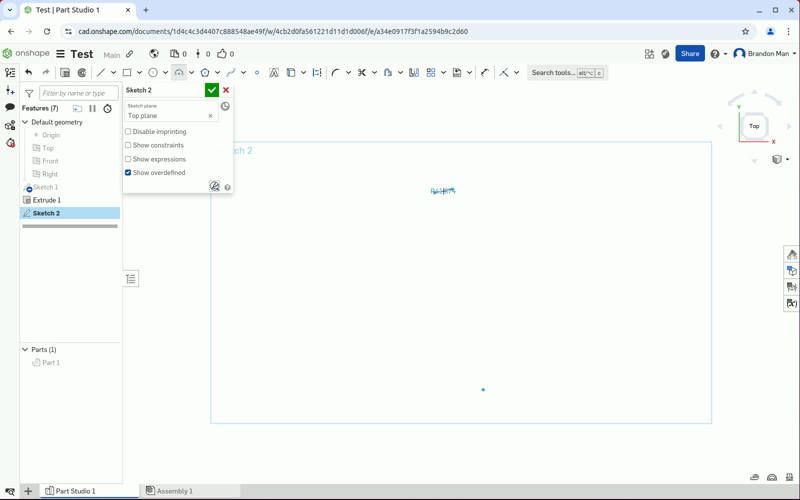
key_up(shift)
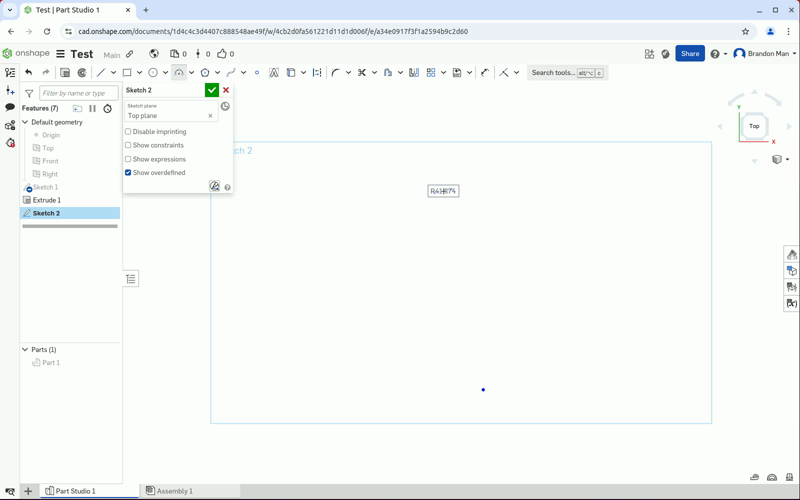
key(esc)
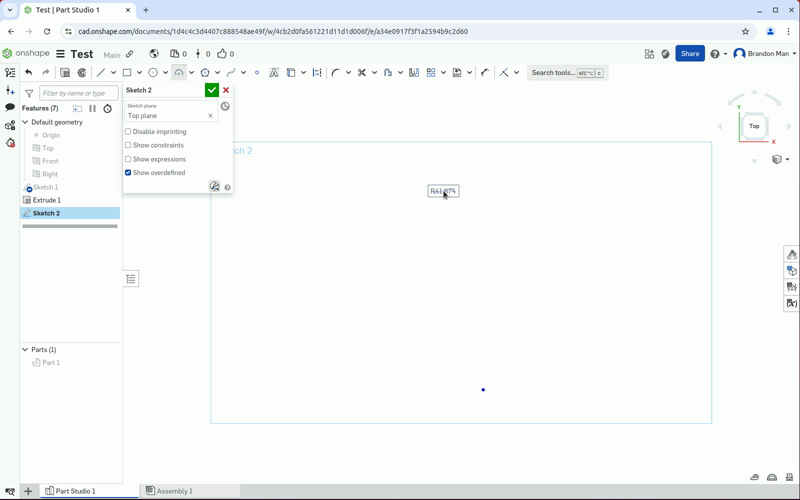
key(l)
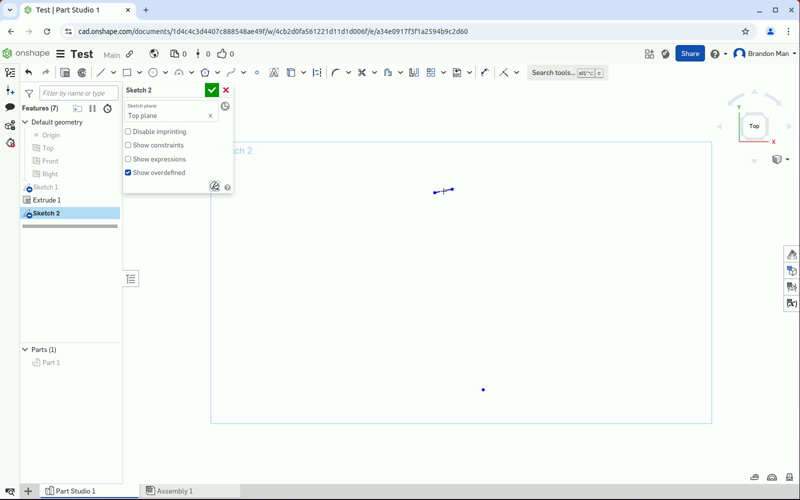
mouse_move(452, 189)
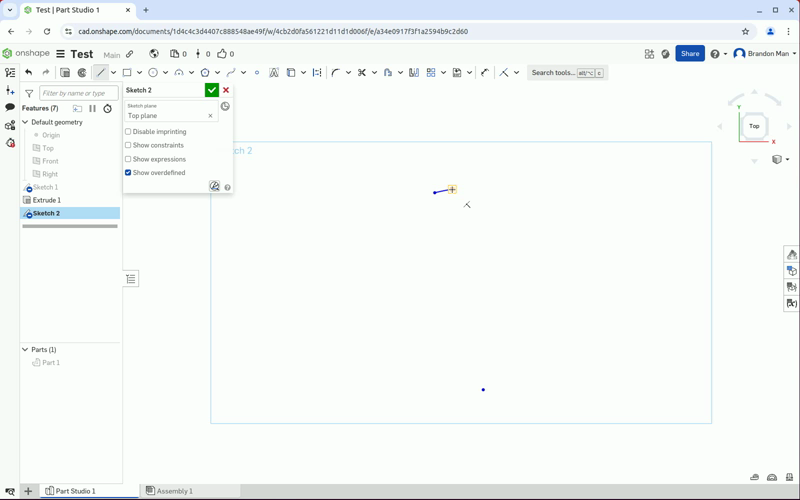
click(452, 189)
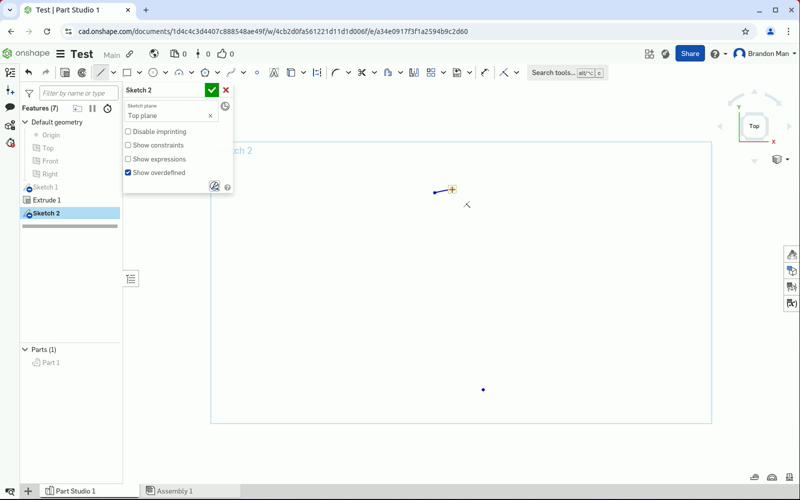
key_down(shift)
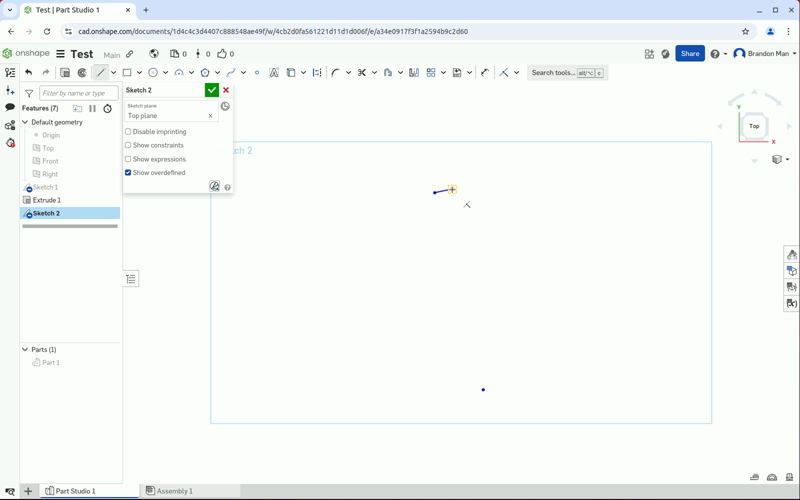
mouse_move(482, 189)
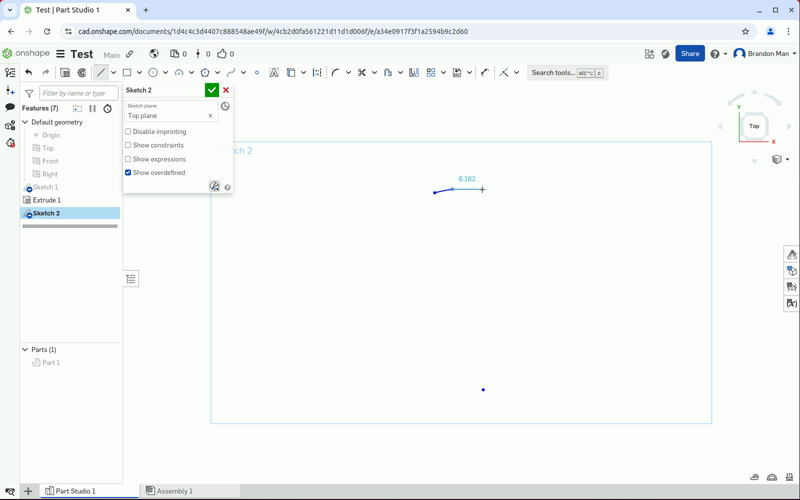
mouse_move(452, 169)
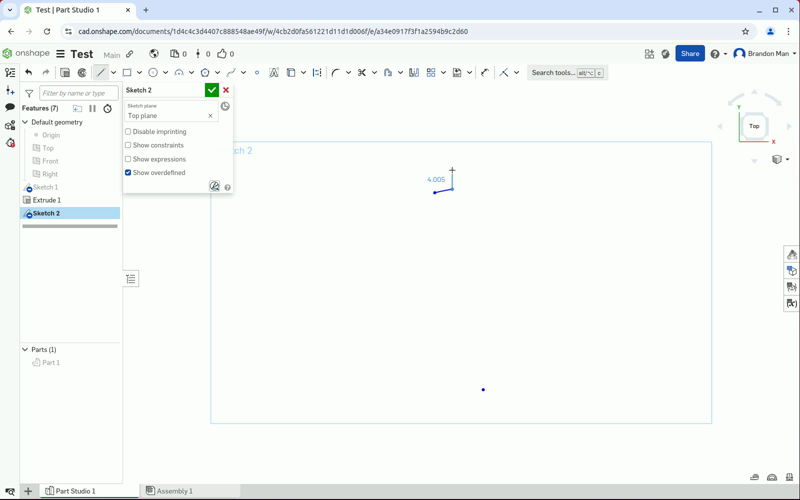
click(452, 169)
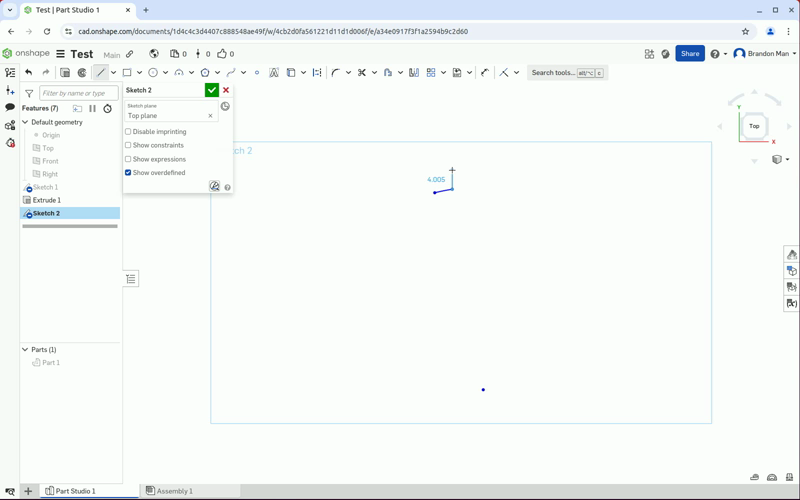
key_up(shift)
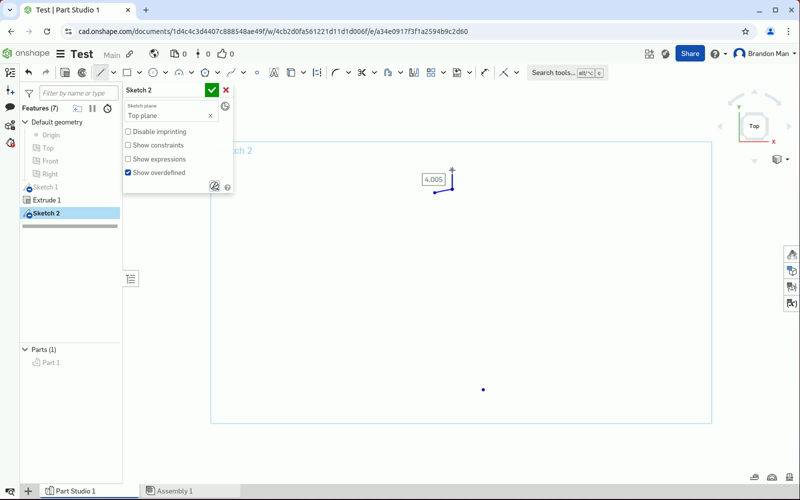
key(esc)
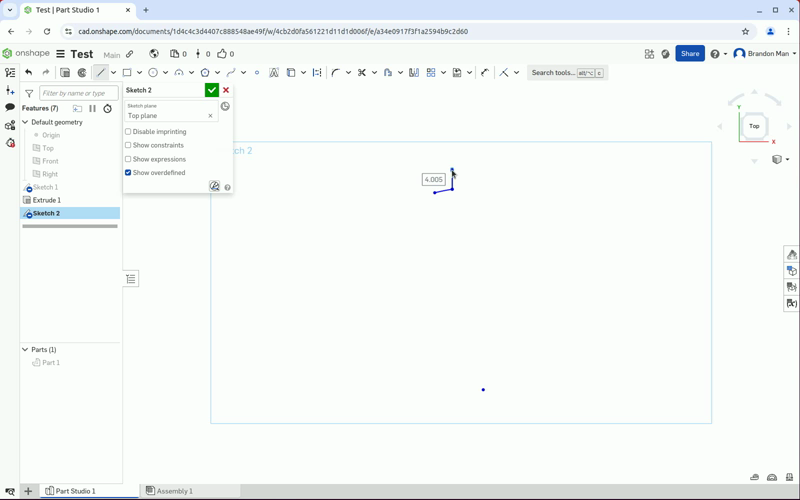
key(a)
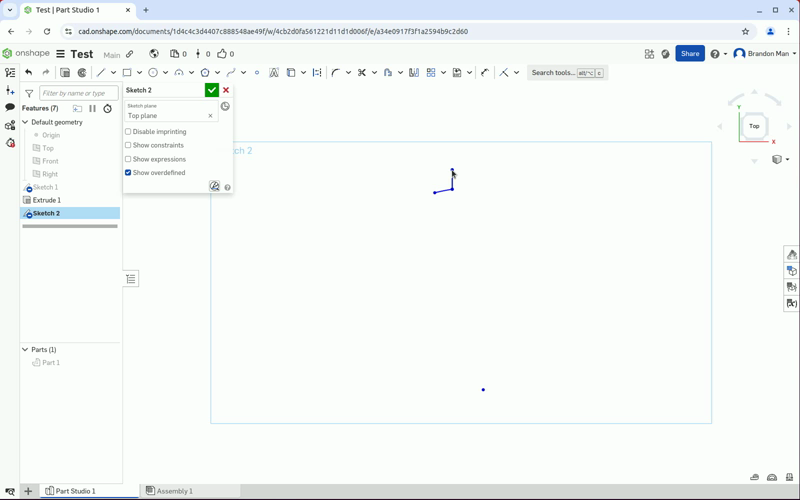
mouse_move(452, 169)
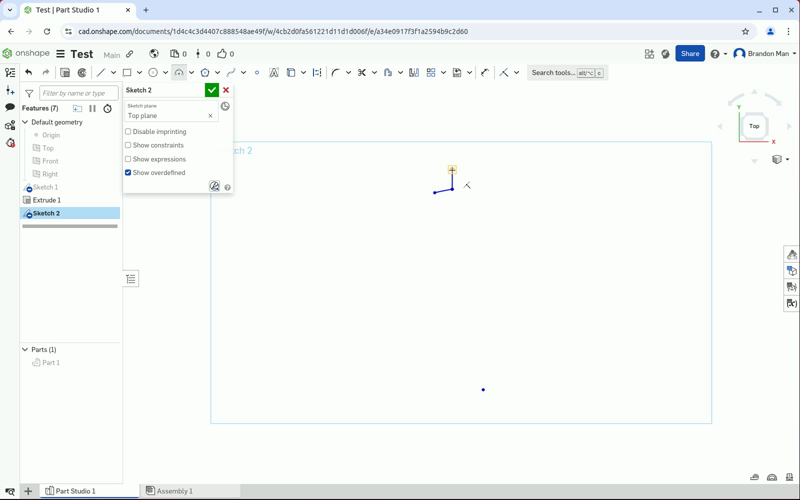
click(452, 169)
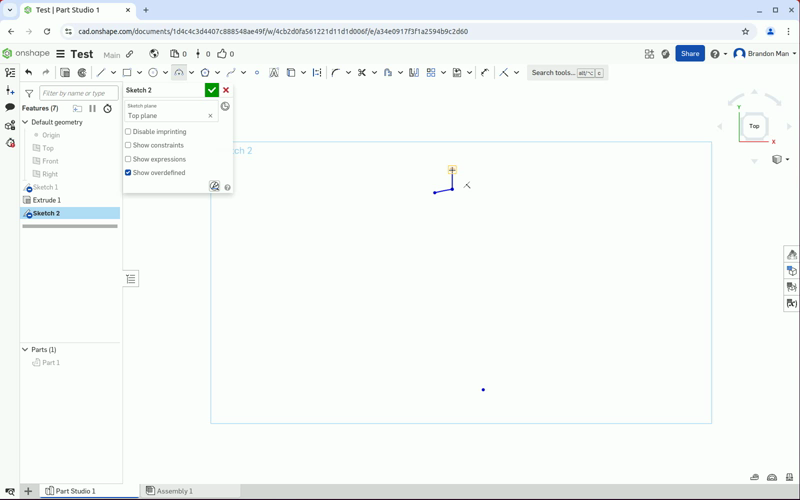
mouse_move(434, 192)
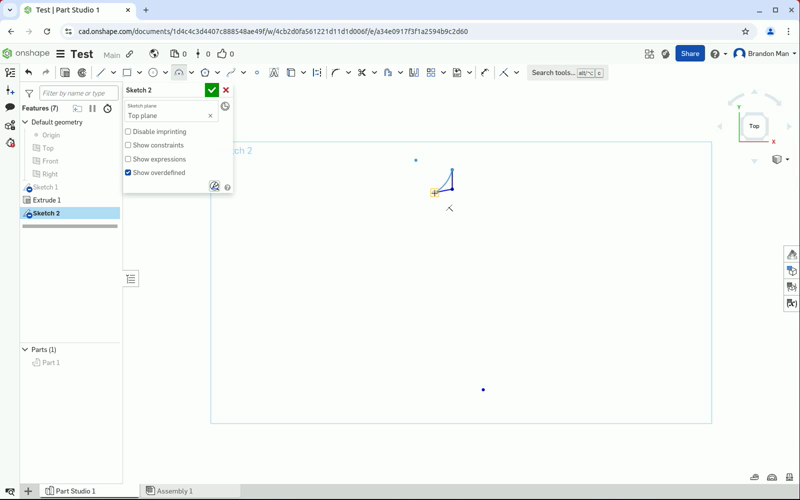
click(434, 192)
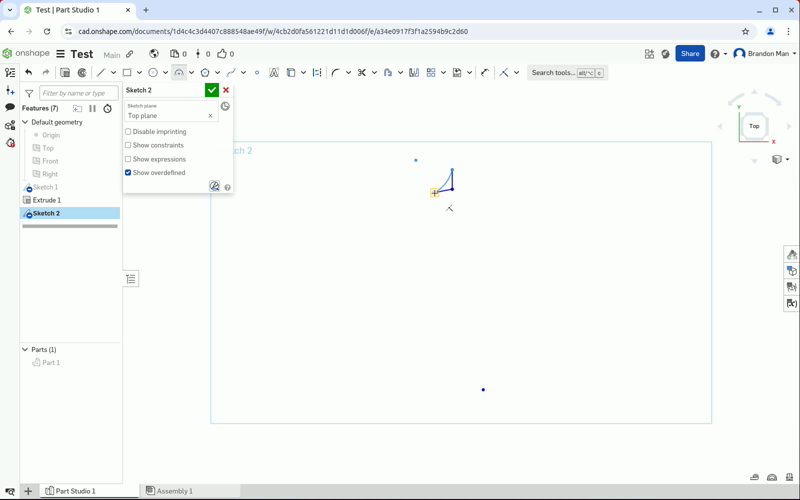
key_down(shift)
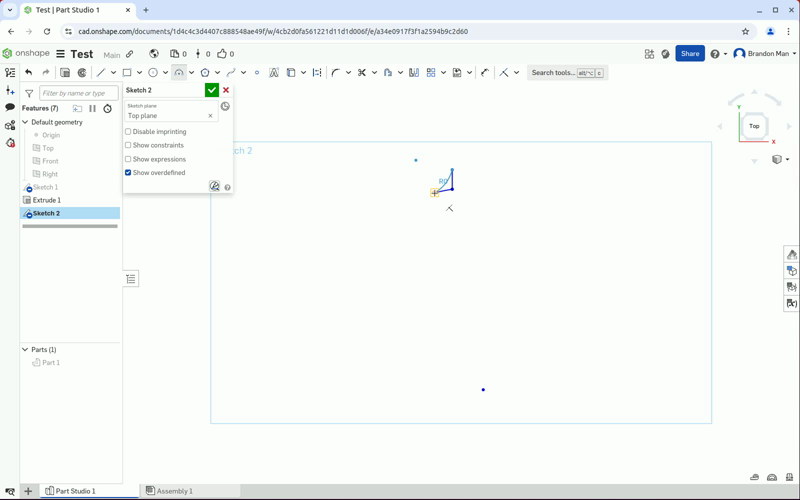
mouse_move(447, 183)
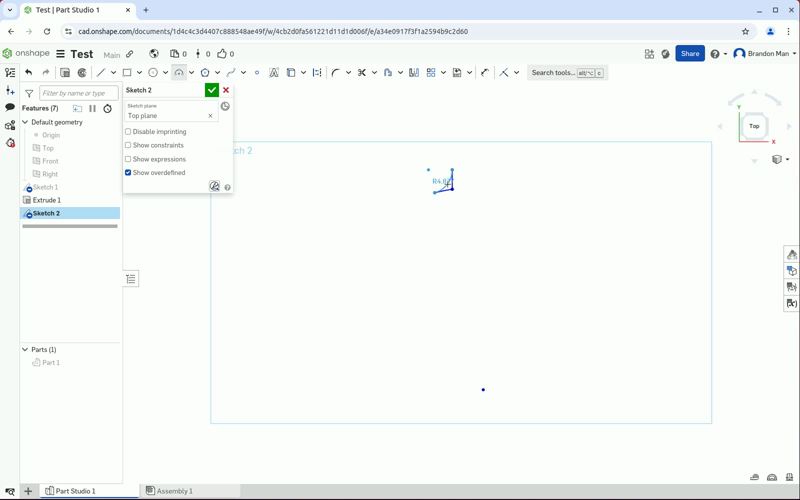
click(447, 183)
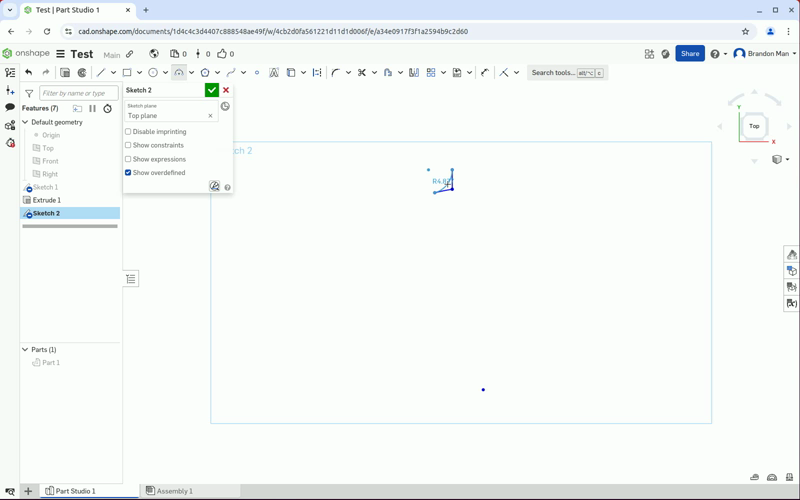
key_up(shift)
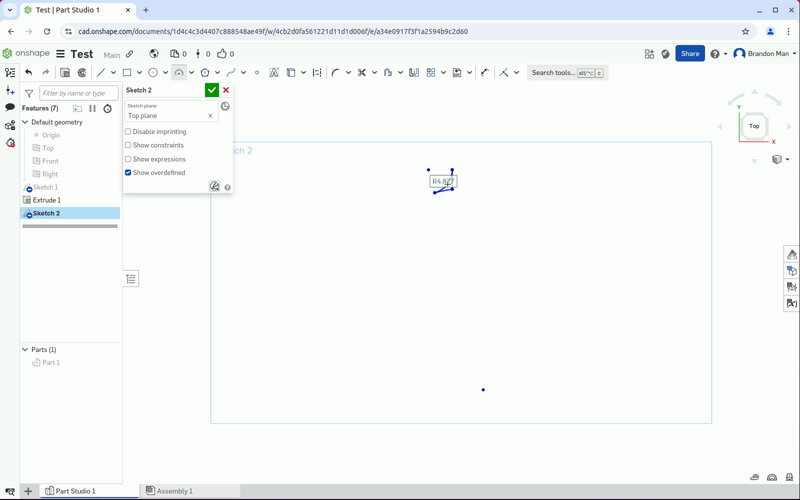
key(esc)
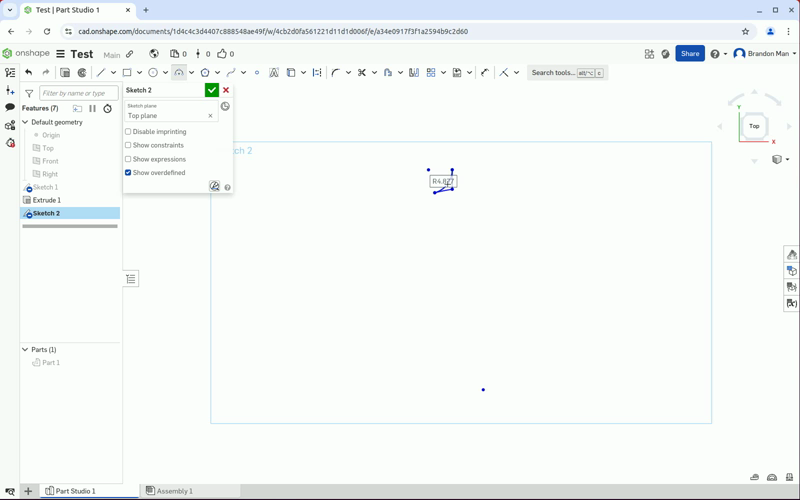
mouse_move(450, 189)
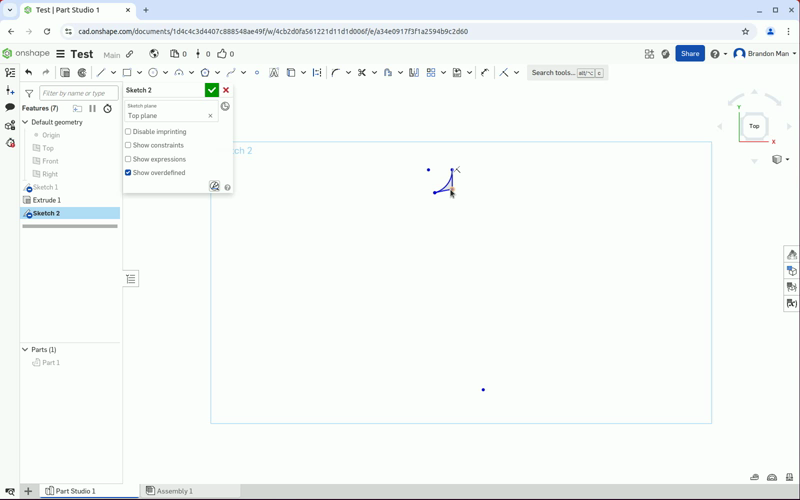
scroll(6)
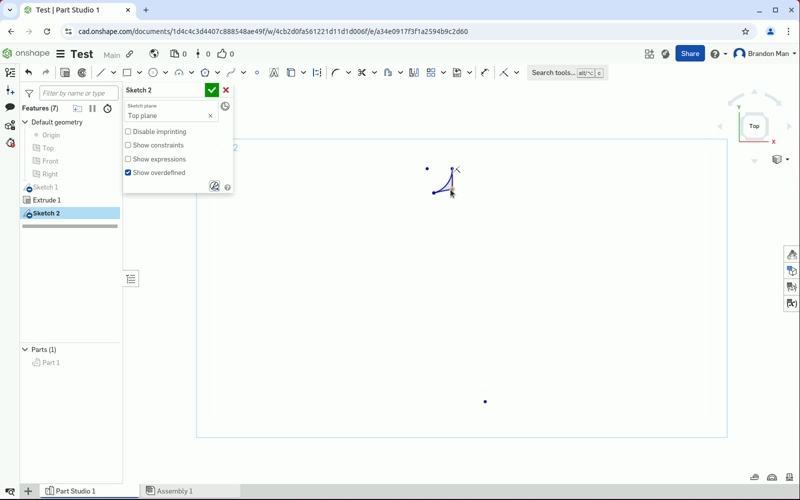
scroll(6)
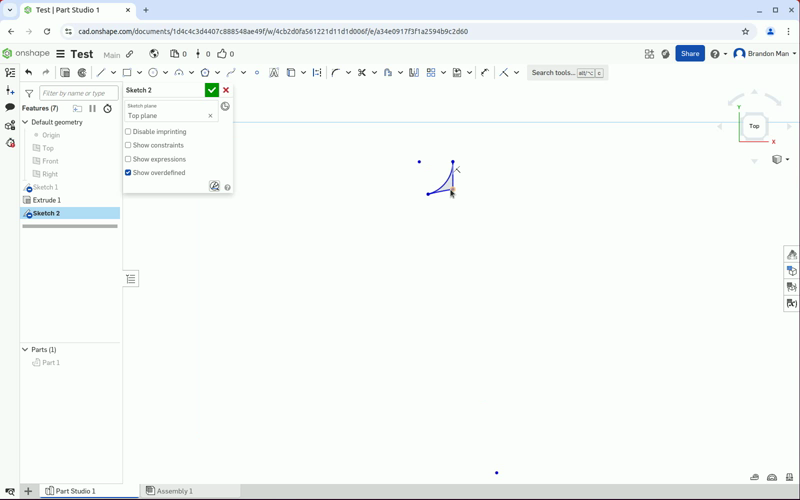
scroll(6)
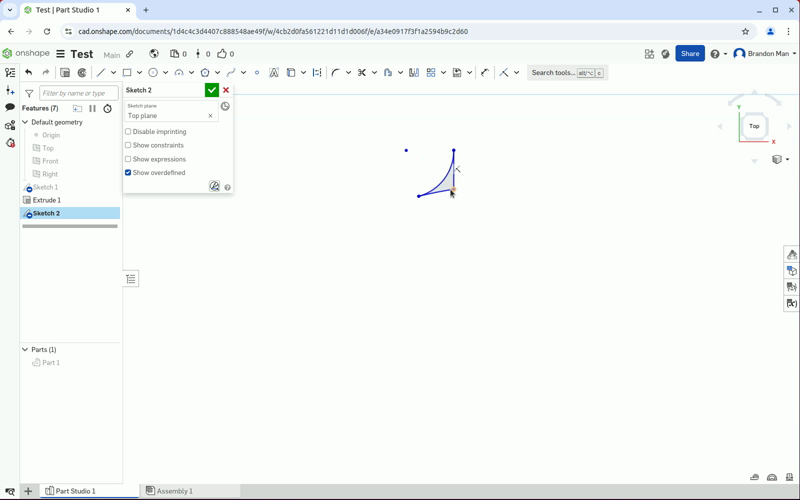
scroll(6)
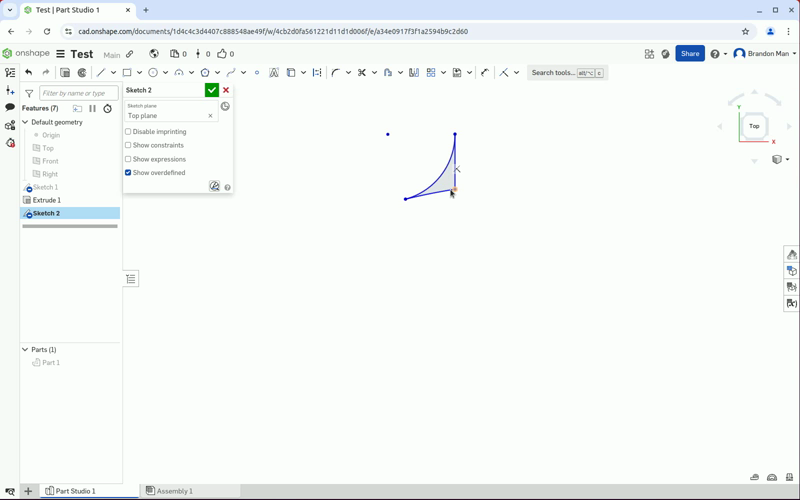
scroll(6)
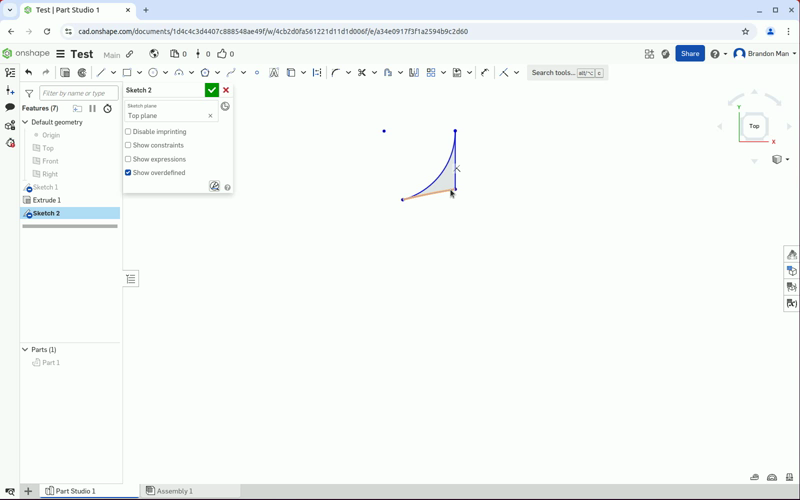
scroll(6)
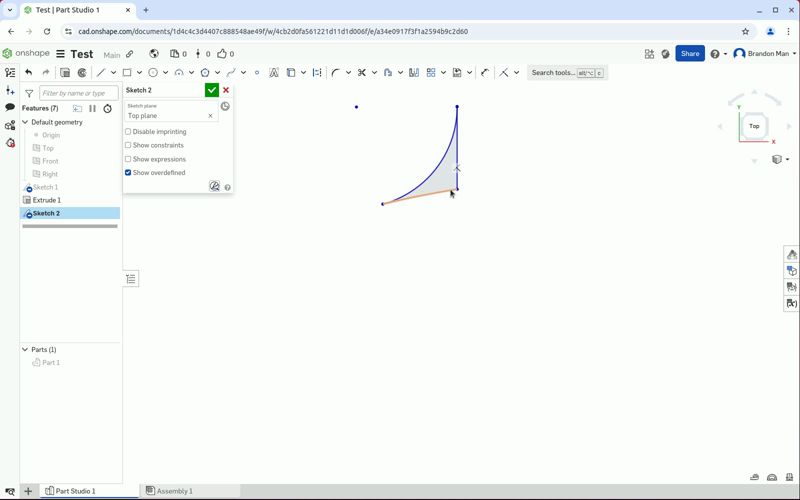
scroll(6)
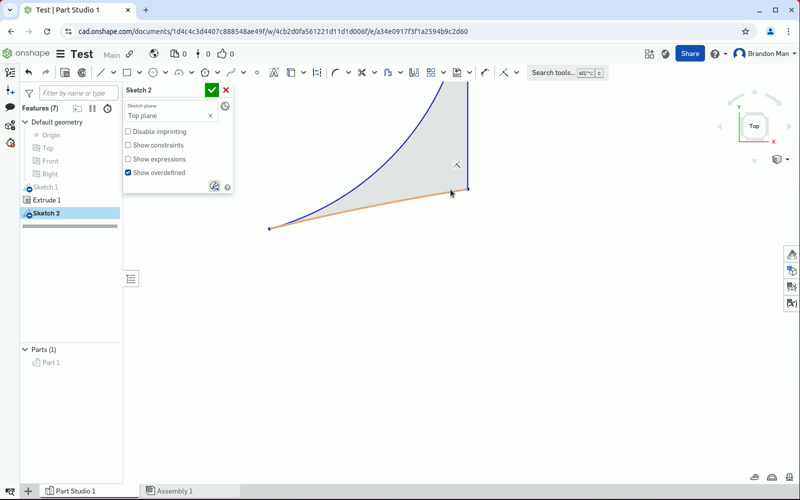
click(450, 189)
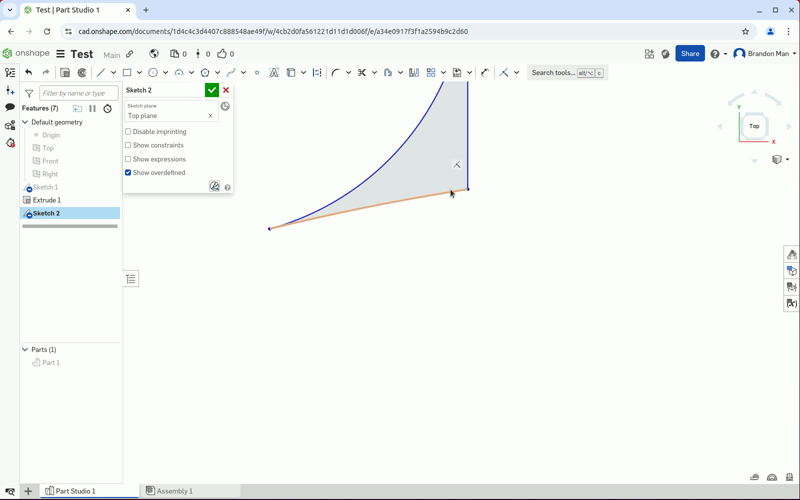
scroll(-6)
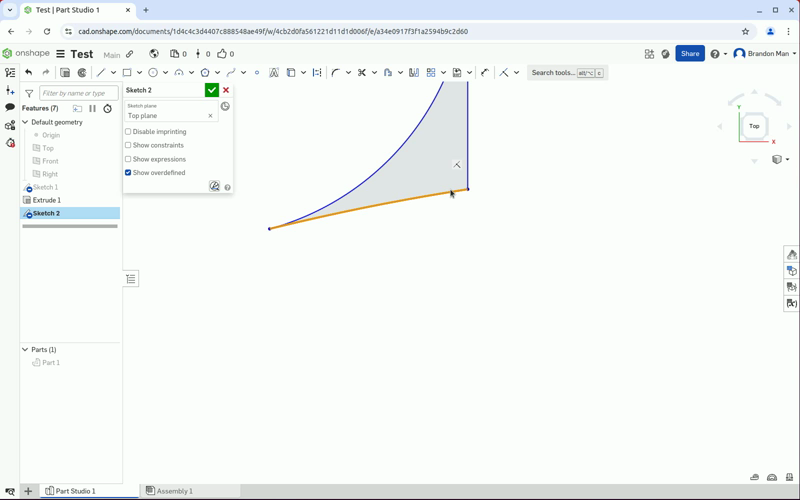
scroll(-6)
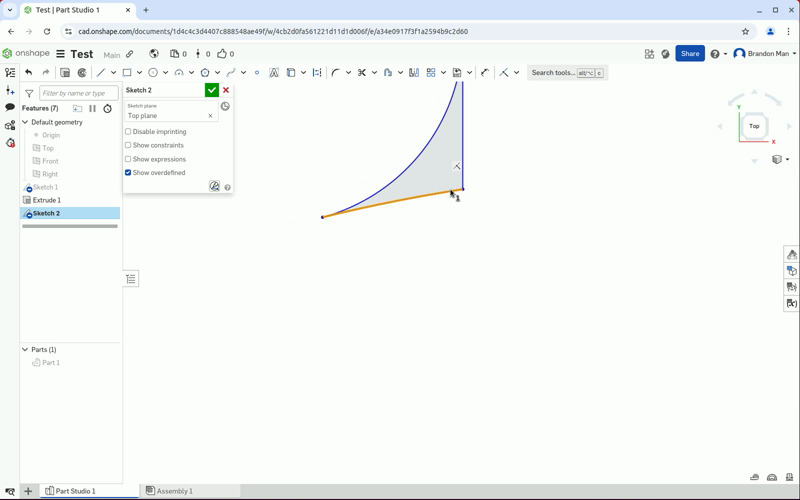
scroll(-6)
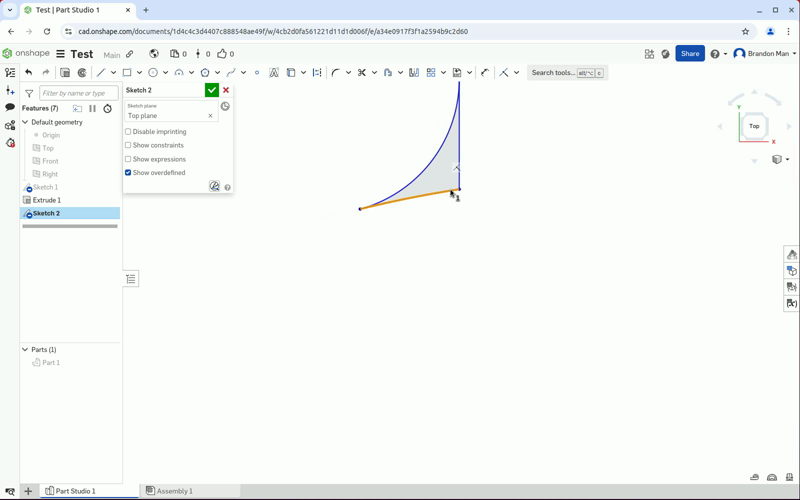
scroll(-6)
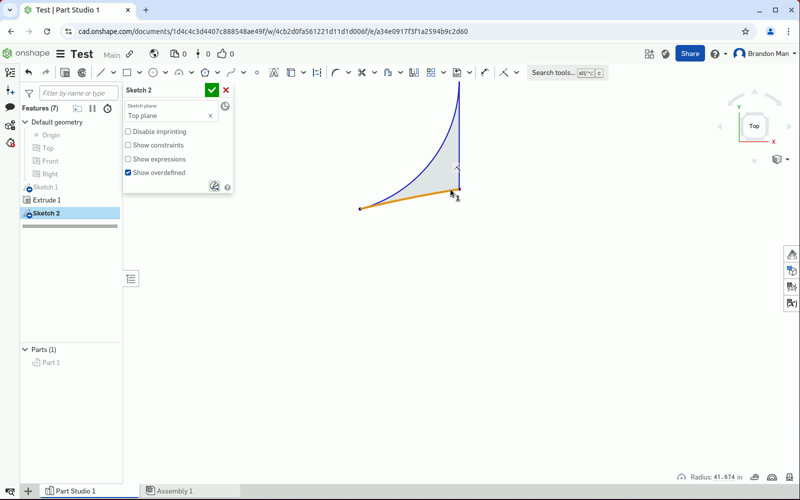
scroll(-6)
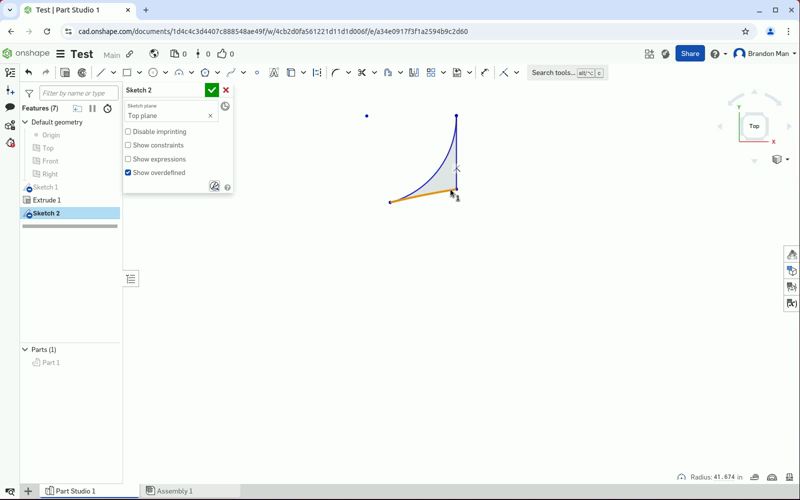
scroll(-6)
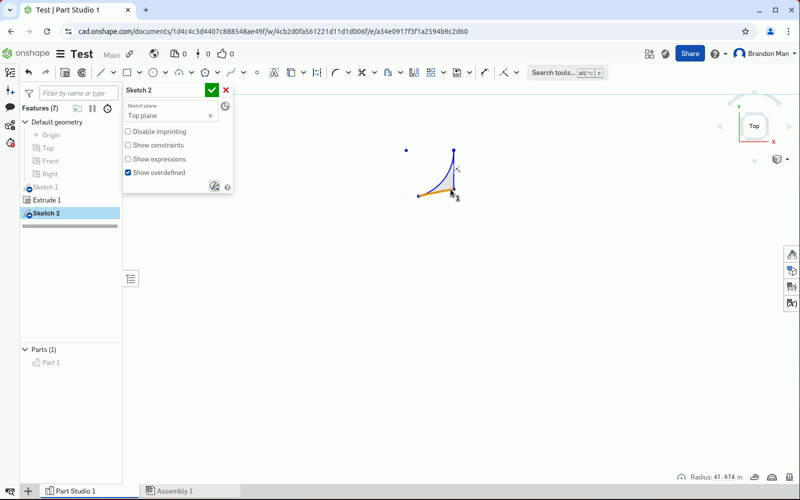
scroll(-6)
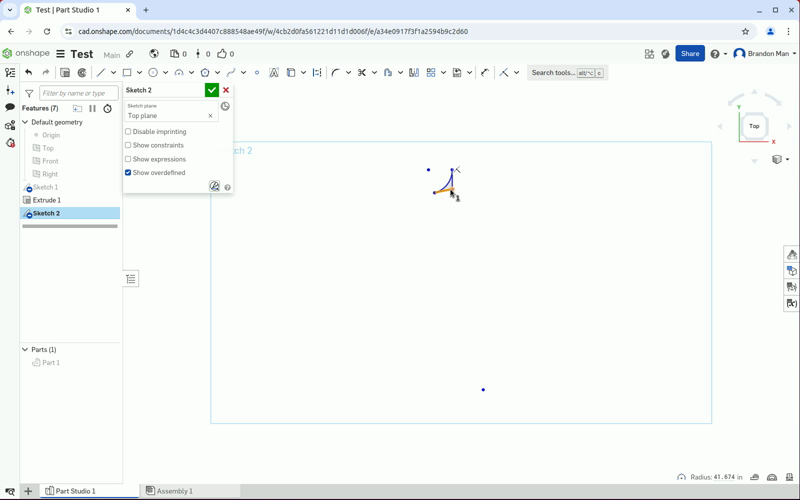
mouse_move(73, 352)
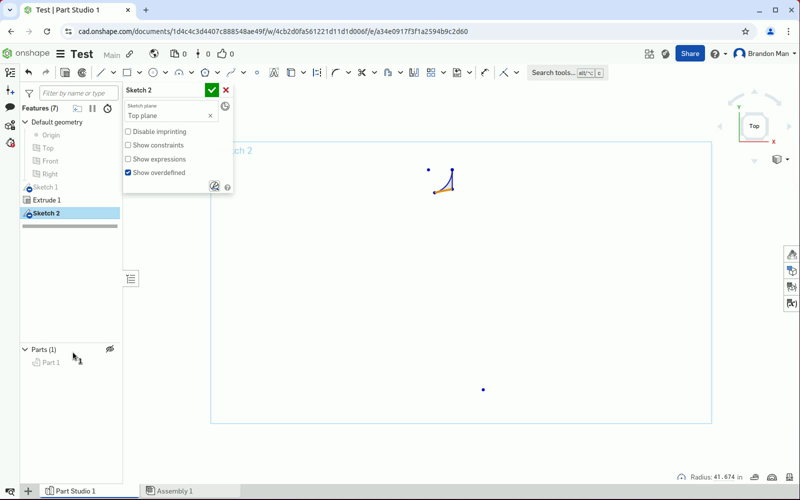
key(shift+y)
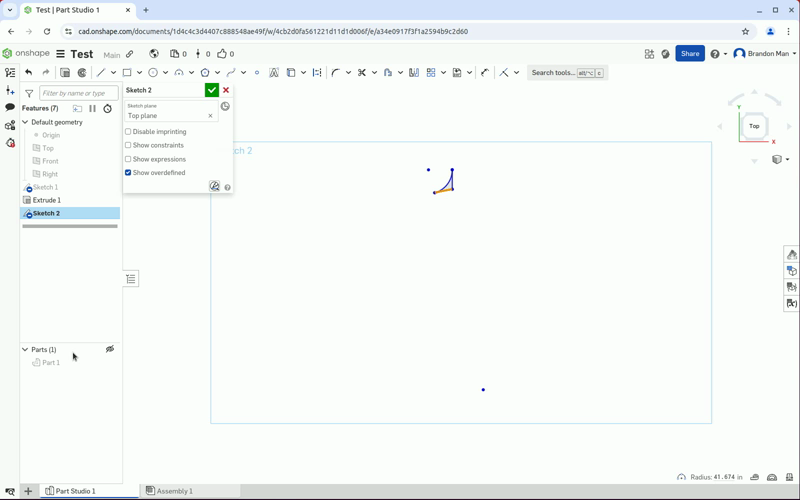
key(shift+e)
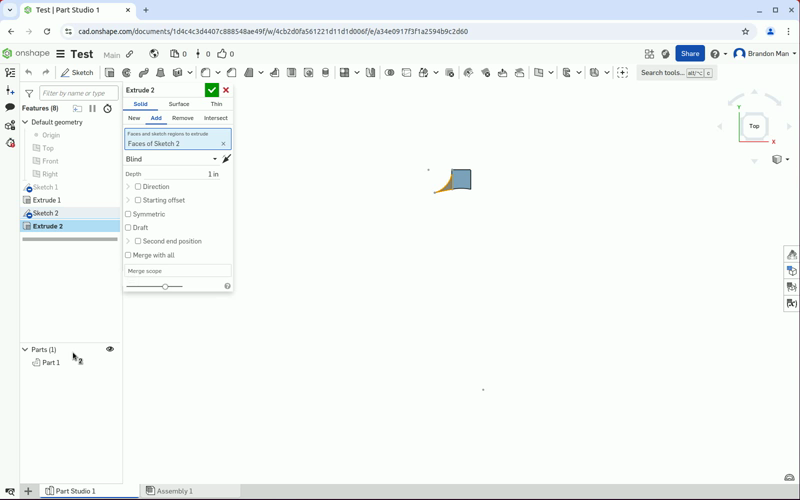
mouse_move(143, 106)
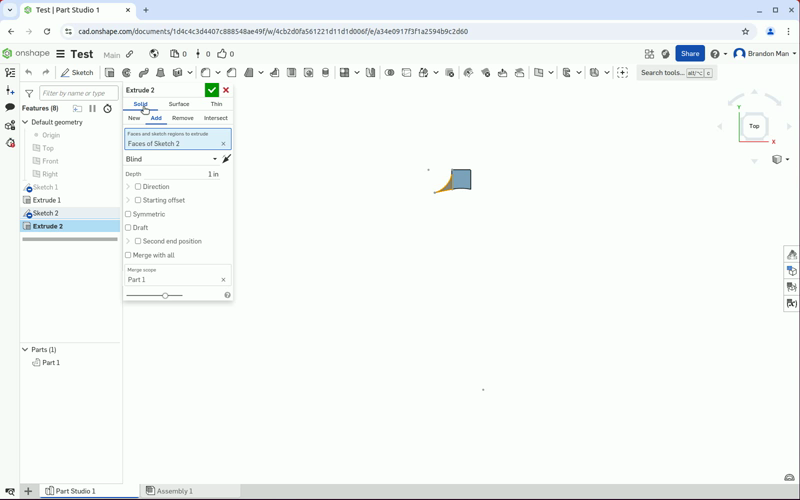
click(143, 106)
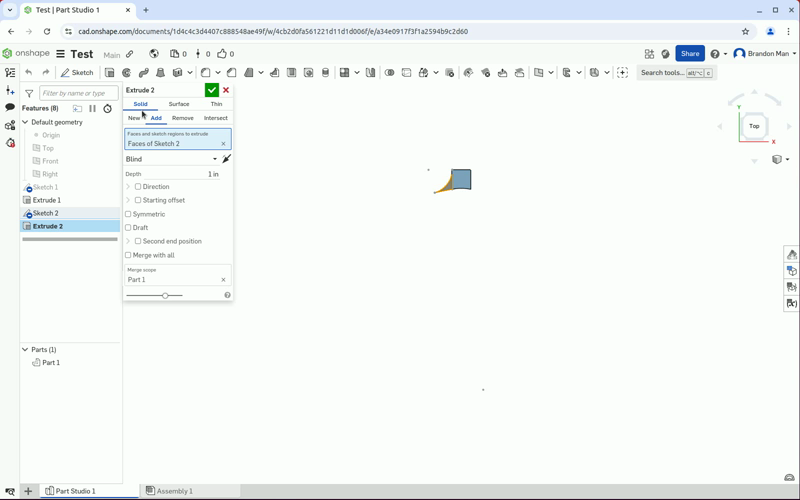
mouse_move(137, 120)
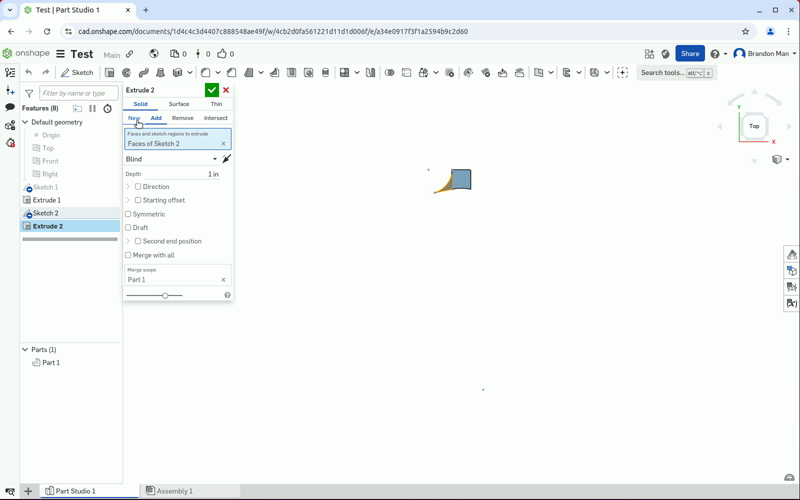
click(137, 120)
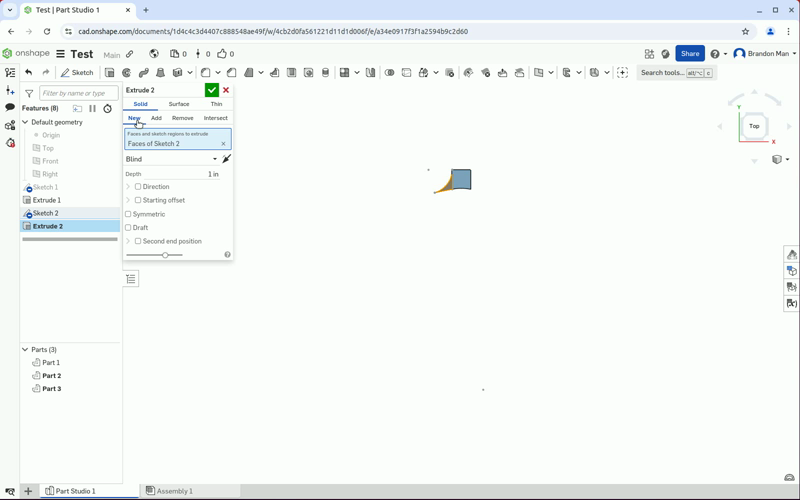
key(tab, 4)
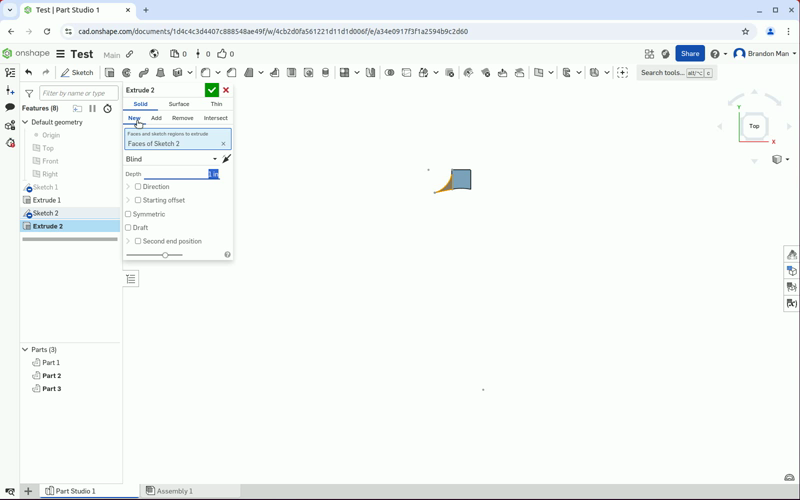
text(15.405)
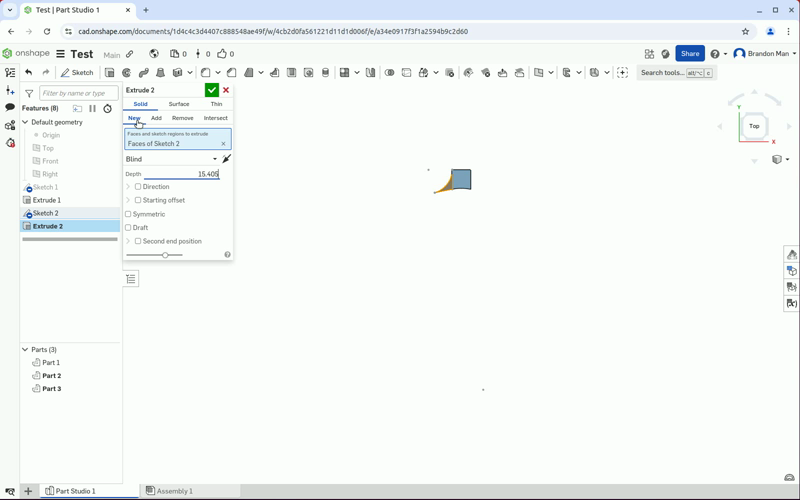
key(enter)
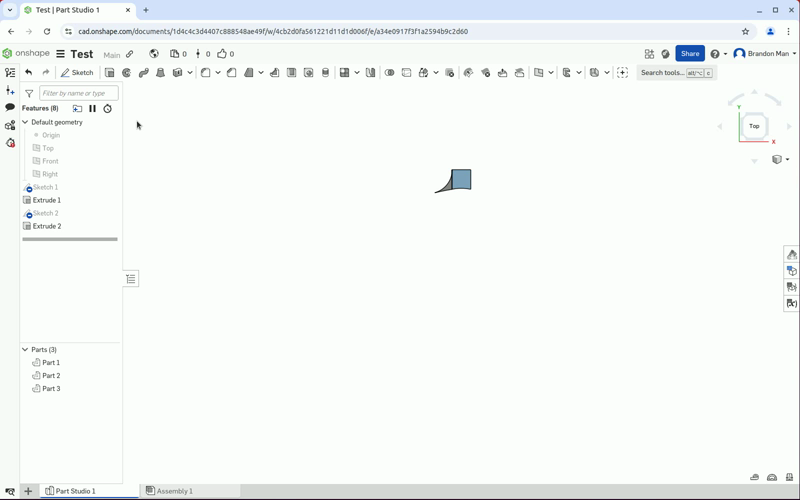
key(shift+h)
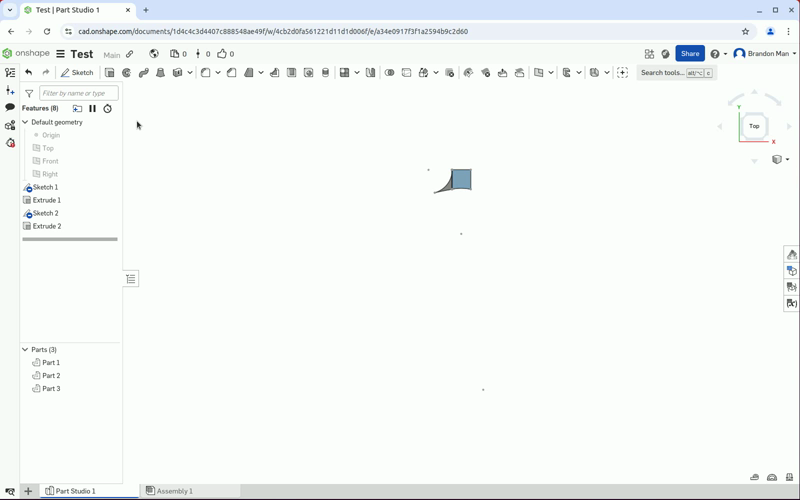
key(shift+h)
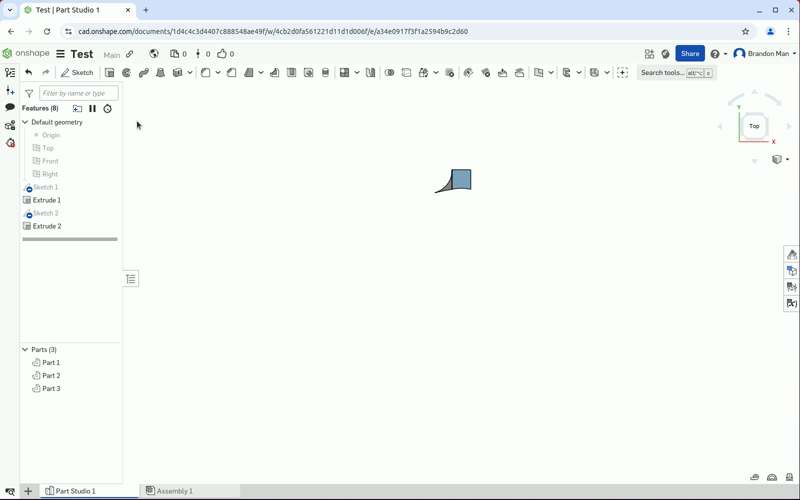
mouse_move(73, 189)
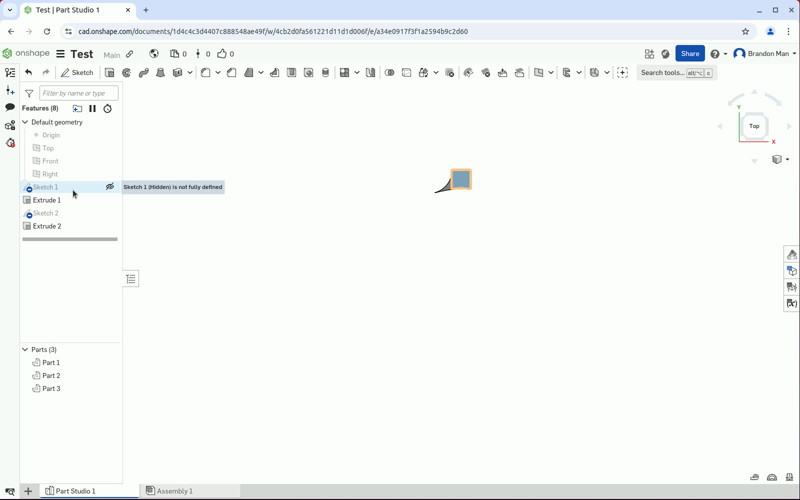
click(73, 189)
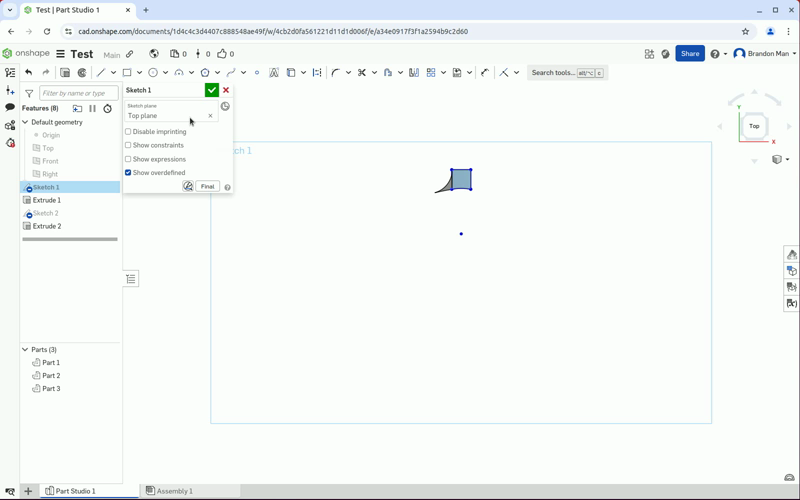
mouse_move(229, 92)
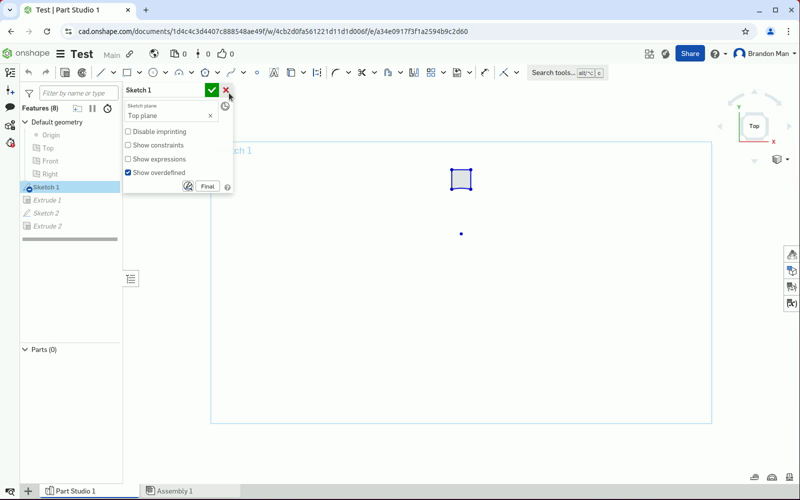
click(229, 92)
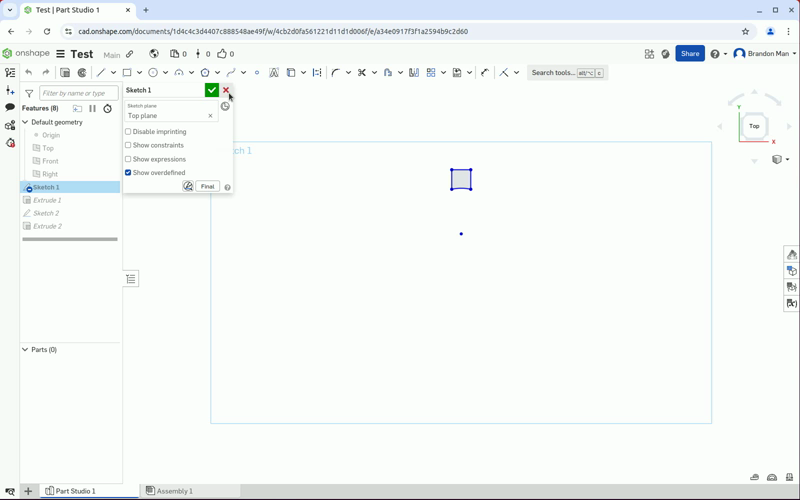
key(shift+s)
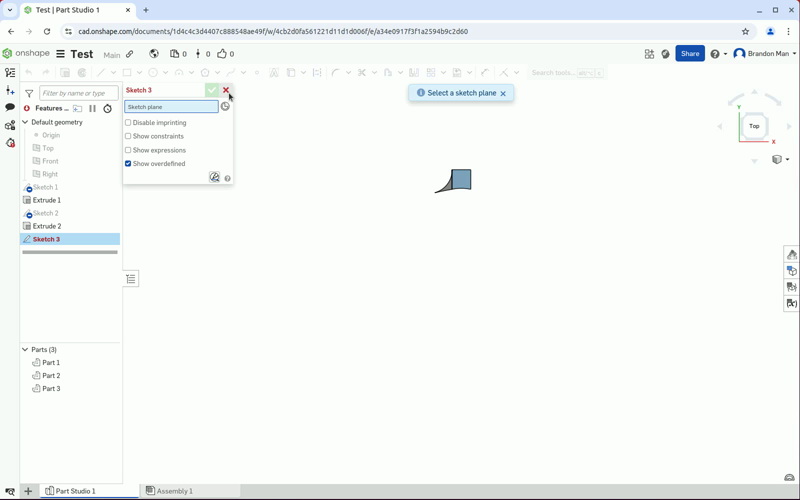
mouse_move(73, 150)
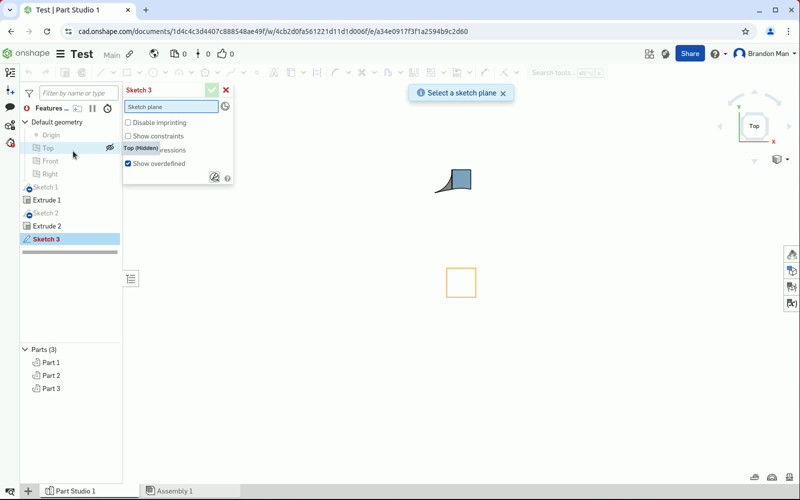
click(73, 150)
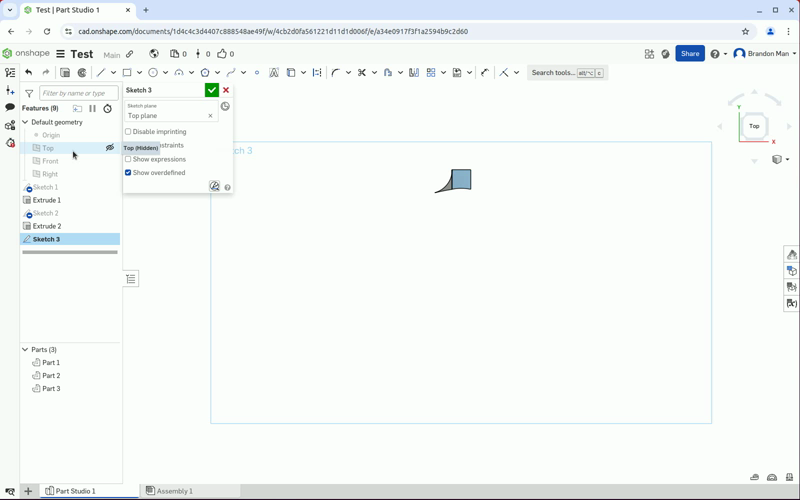
mouse_move(73, 352)
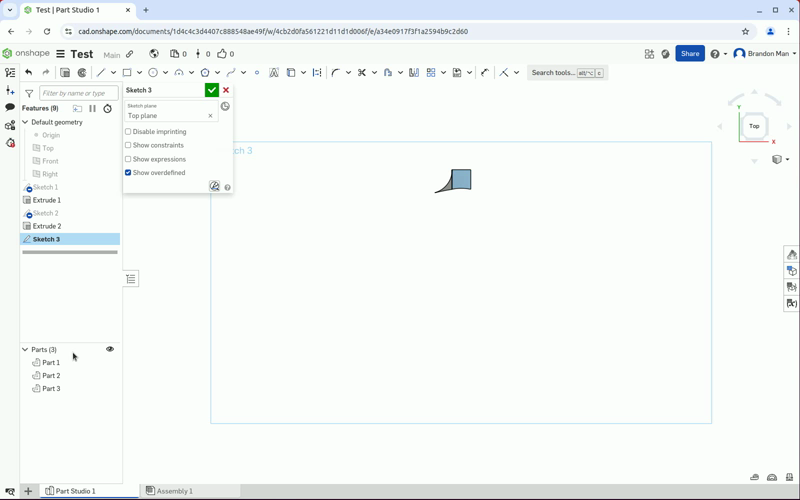
key(y)
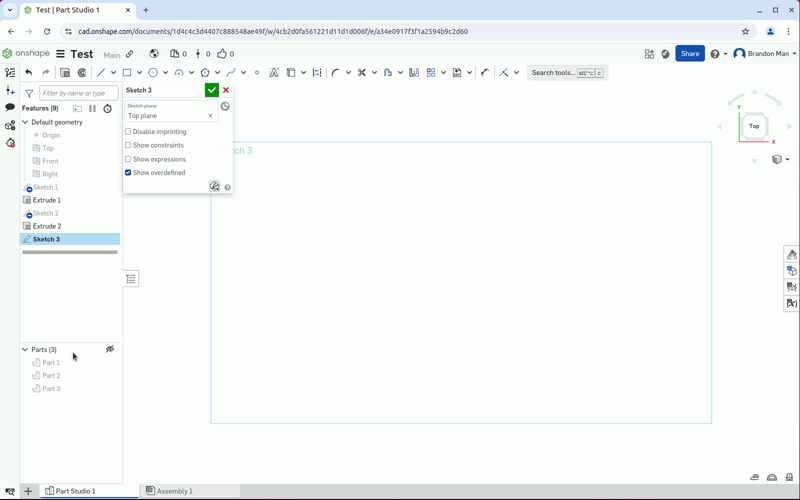
key(a)
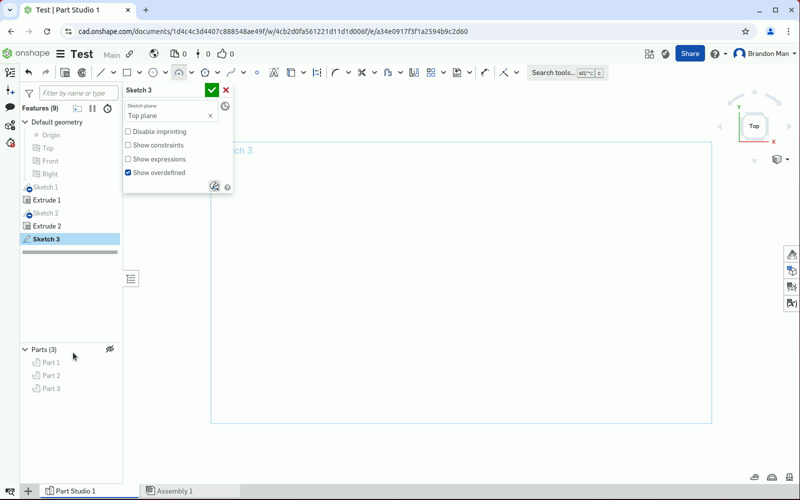
key_down(shift)
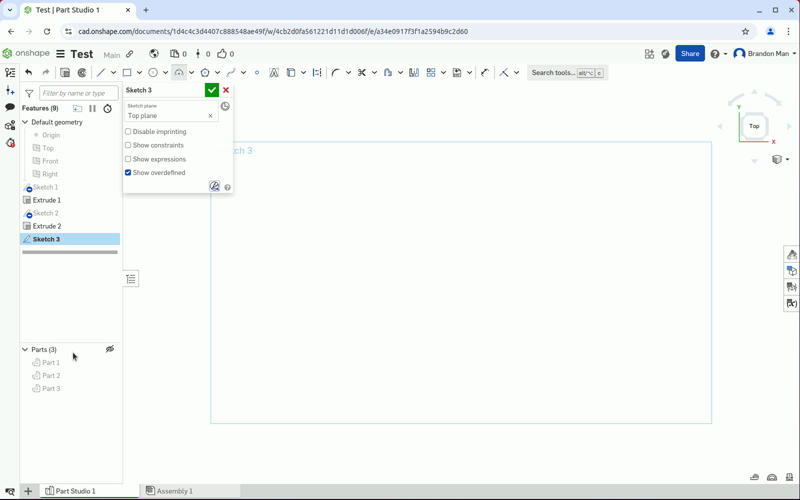
mouse_move(470, 189)
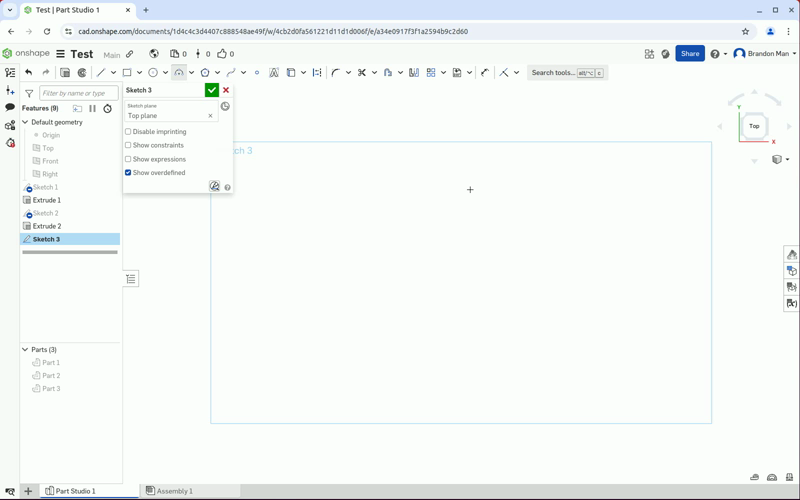
click(470, 189)
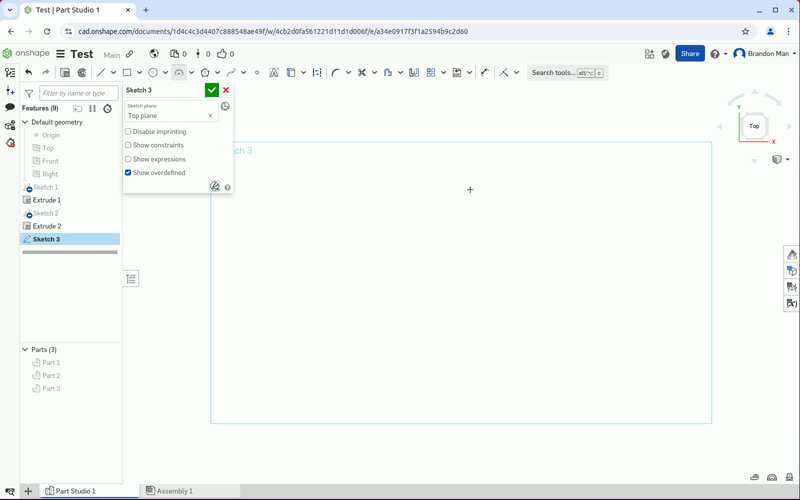
key_up(shift)
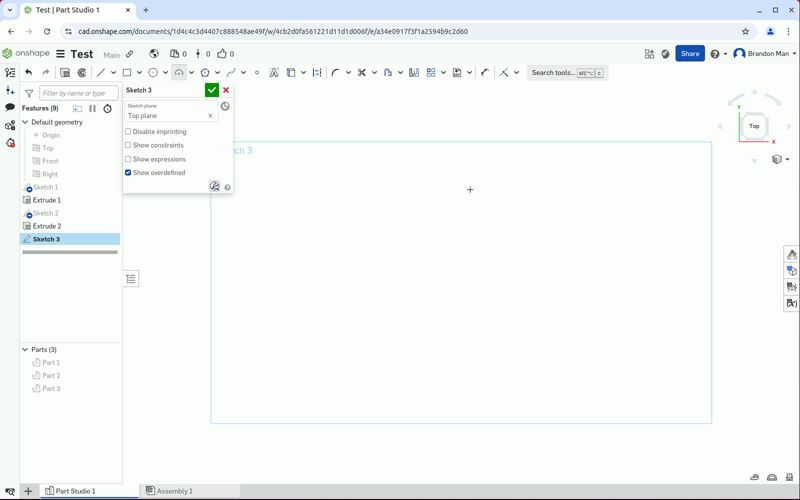
key_down(shift)
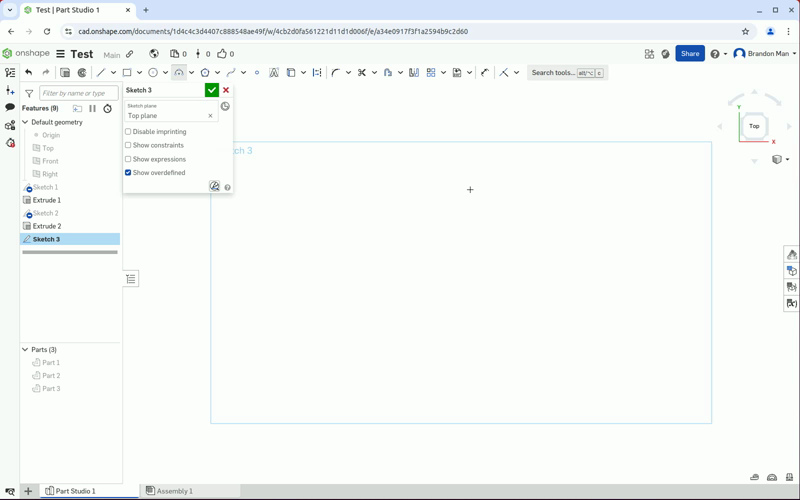
mouse_move(487, 192)
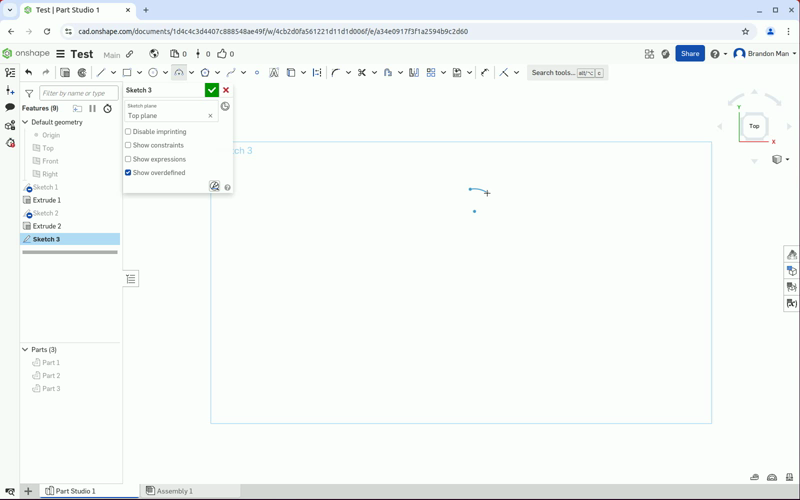
click(487, 192)
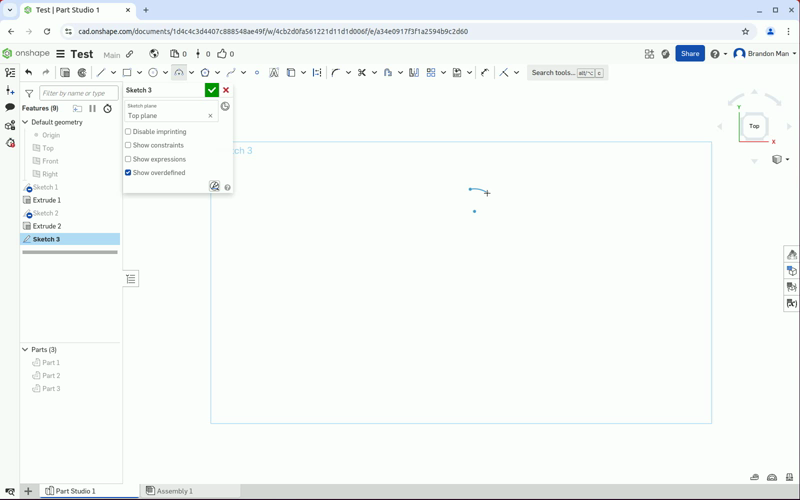
mouse_move(478, 190)
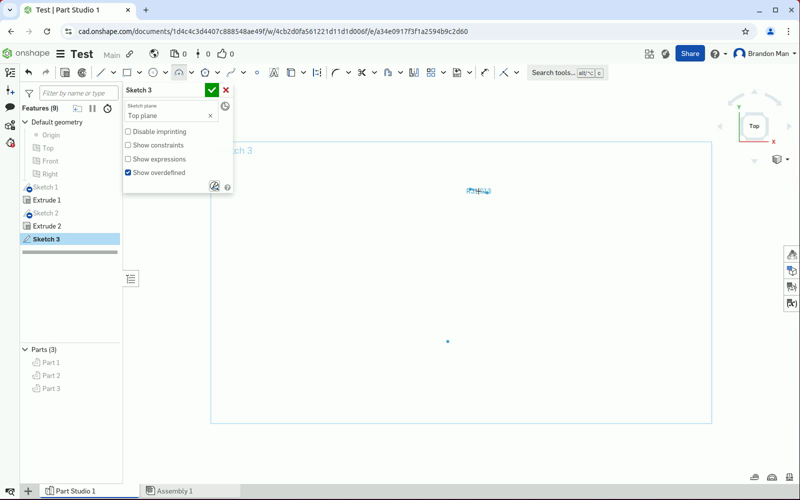
click(478, 190)
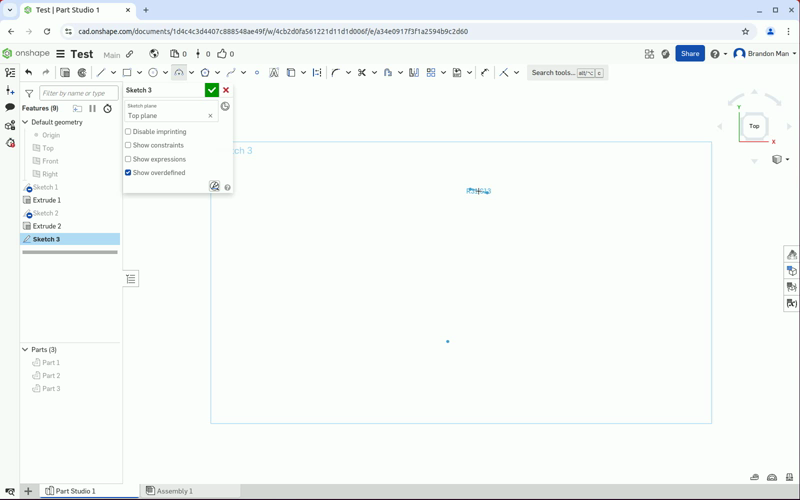
key_up(shift)
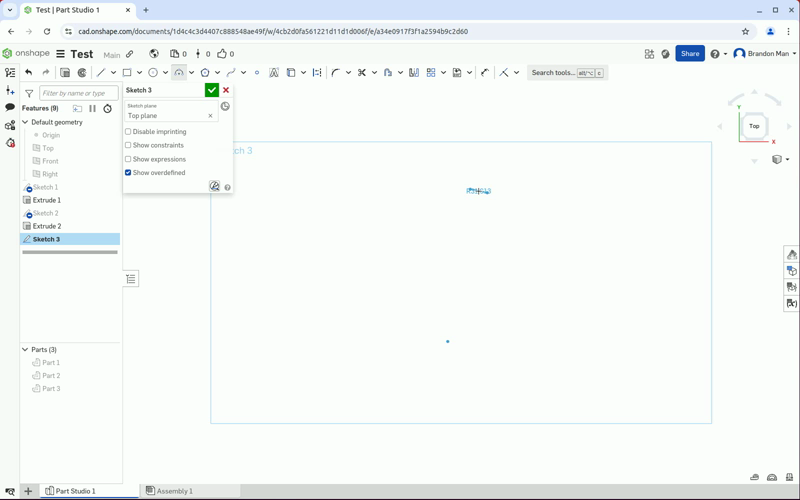
mouse_move(487, 192)
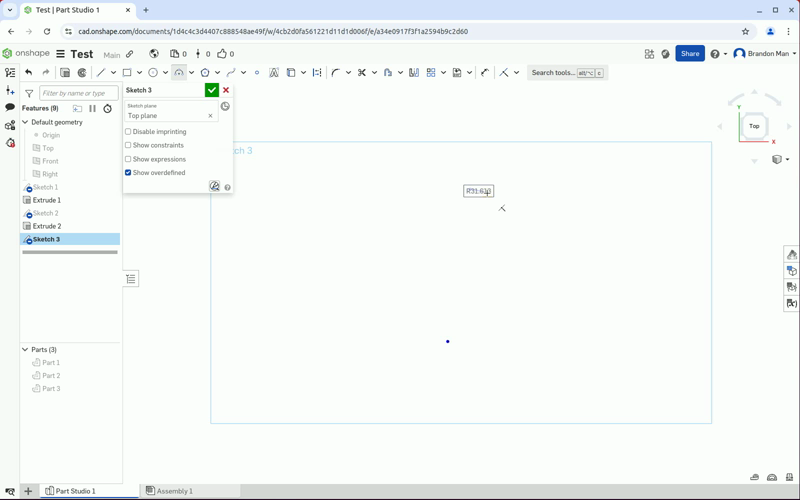
click(487, 192)
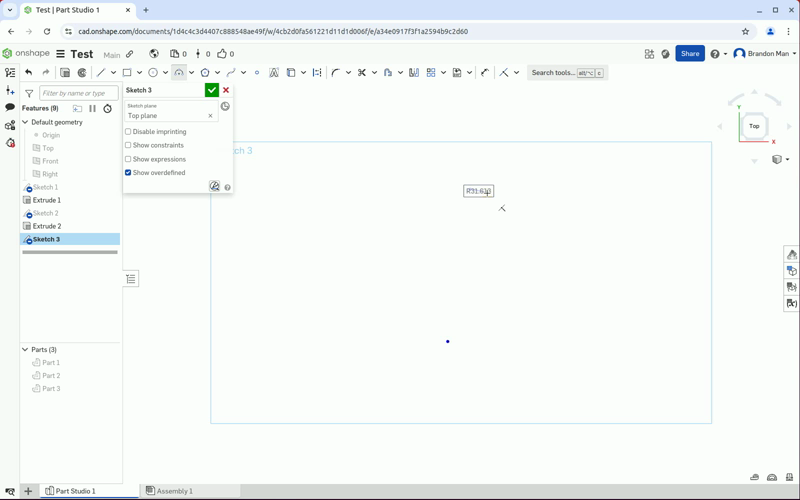
key_down(shift)
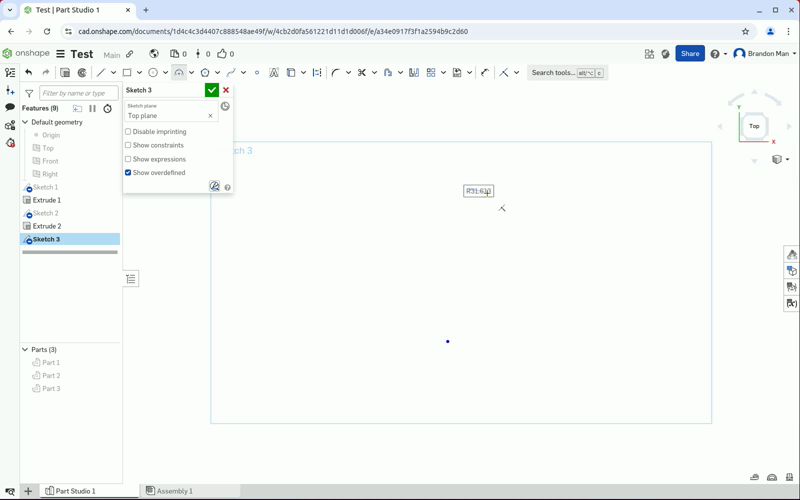
mouse_move(470, 169)
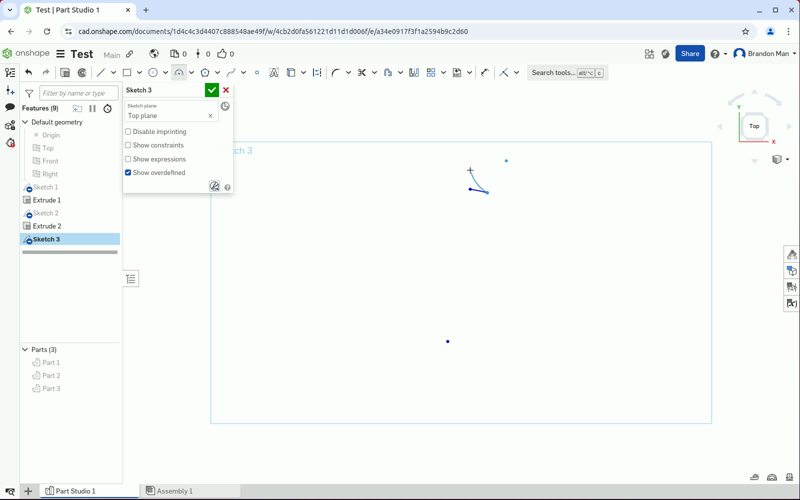
click(470, 169)
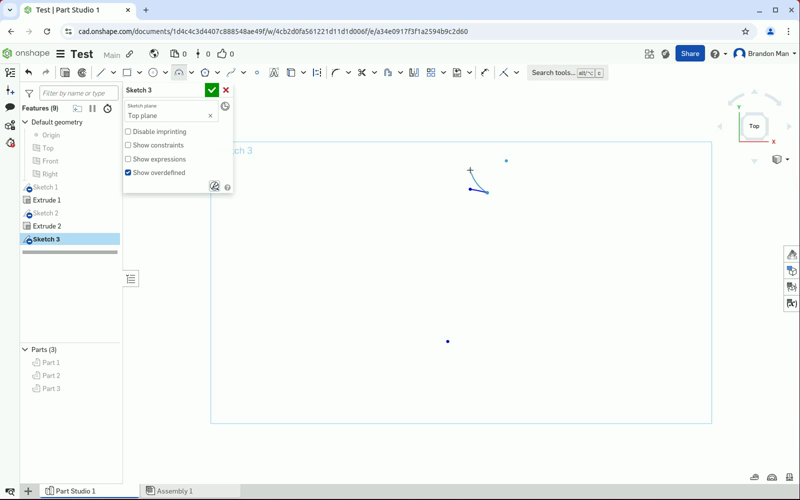
mouse_move(474, 183)
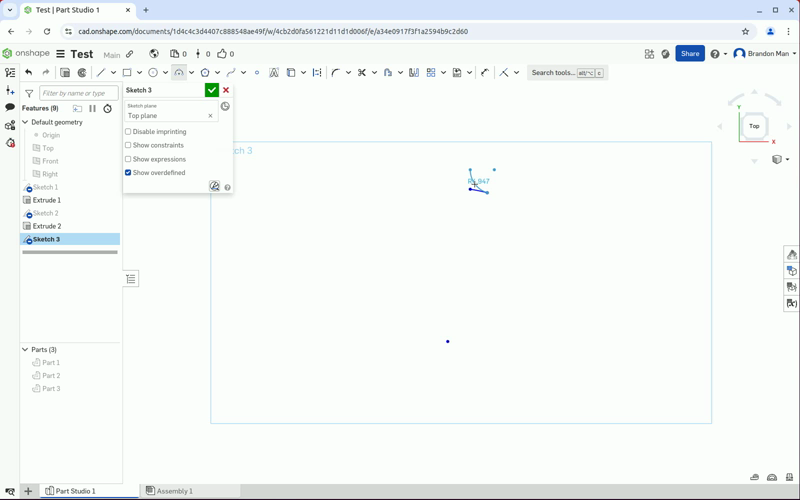
click(474, 183)
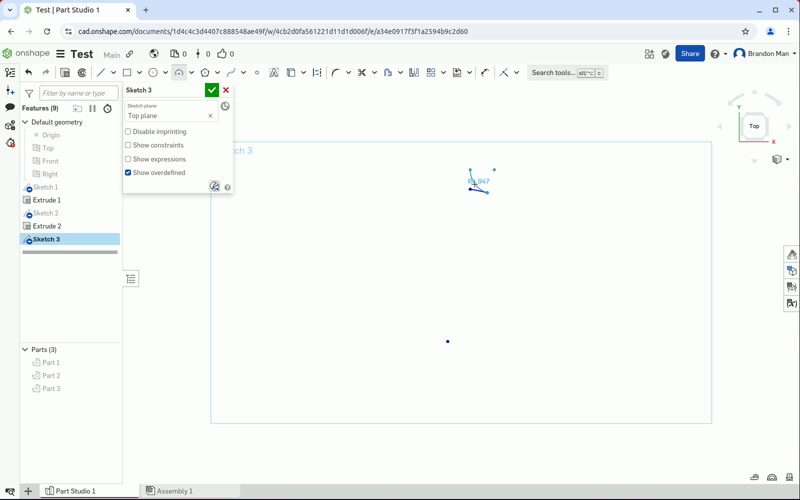
key_up(shift)
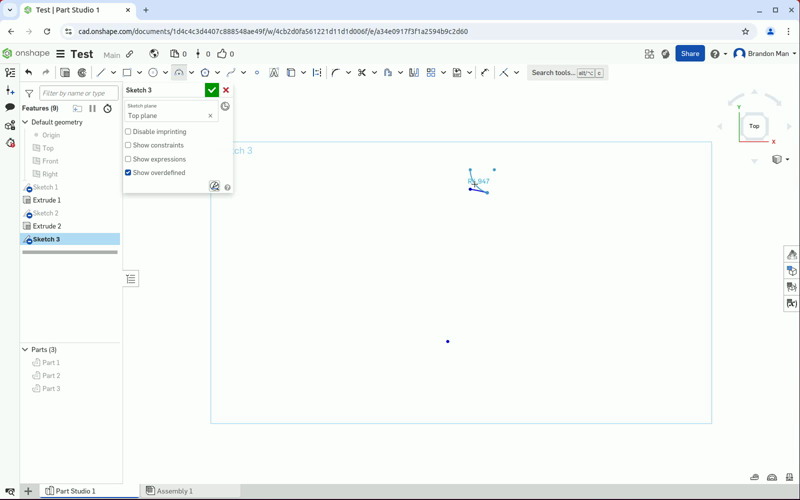
key(esc)
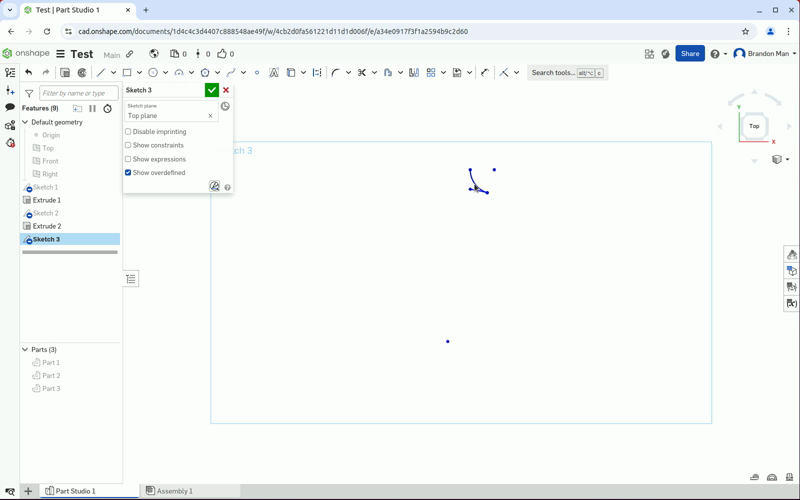
key(l)
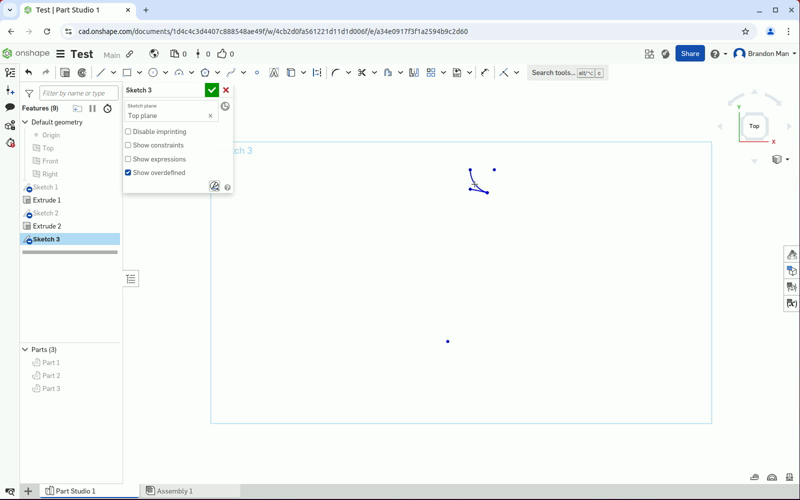
mouse_move(470, 169)
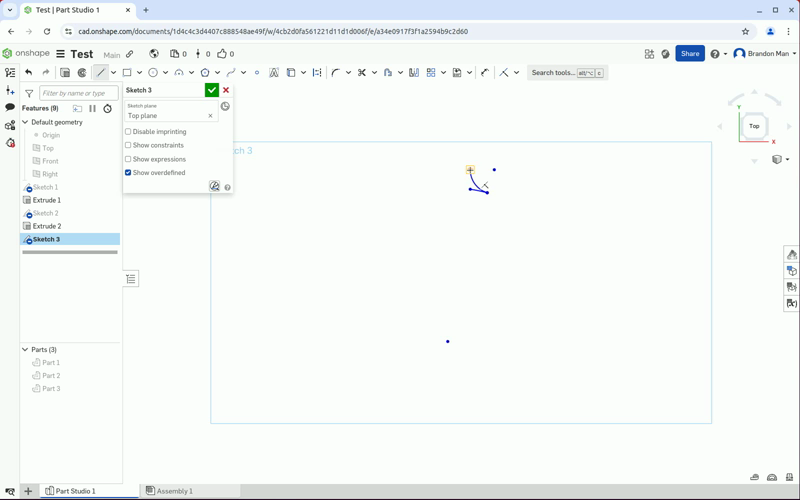
click(470, 169)
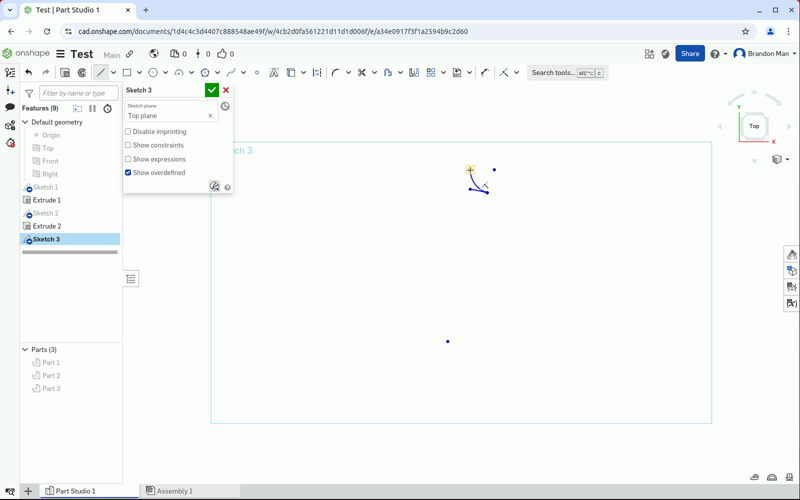
mouse_move(500, 169)
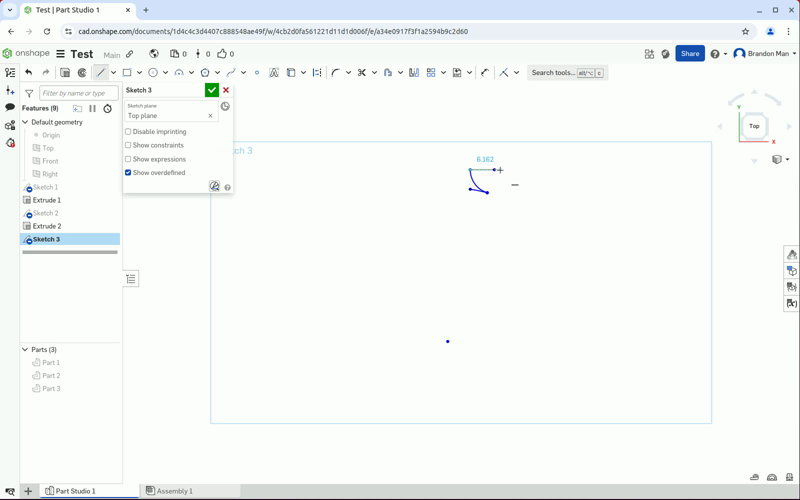
key_down(shift)
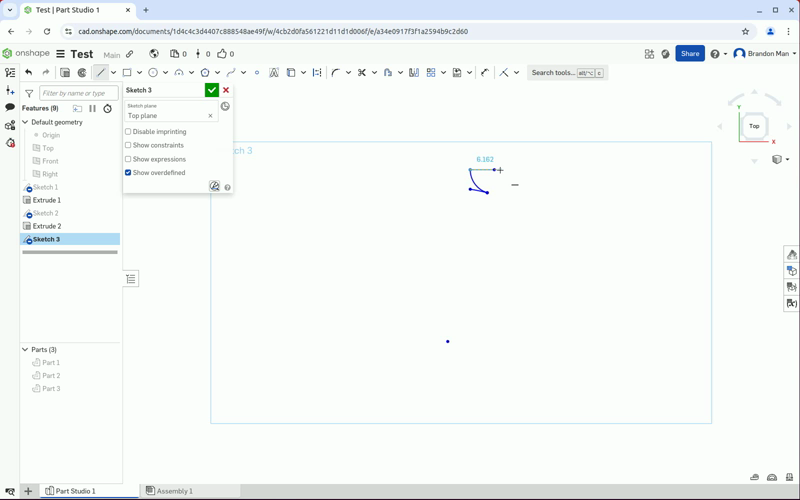
mouse_move(470, 189)
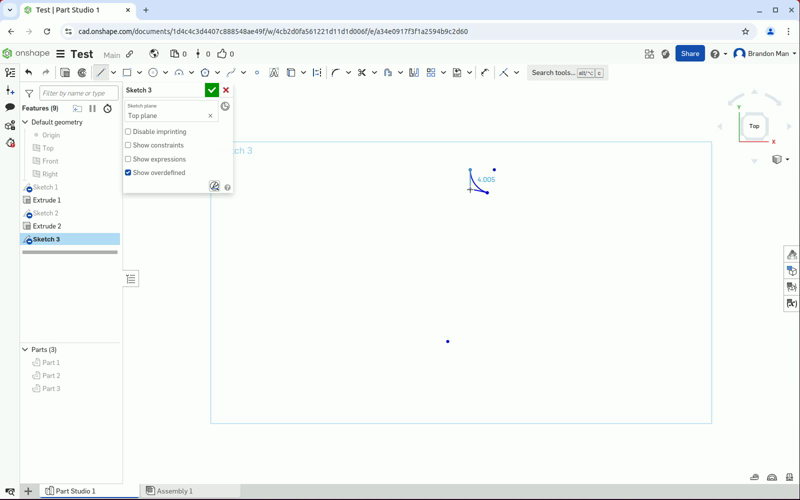
key_up(shift)
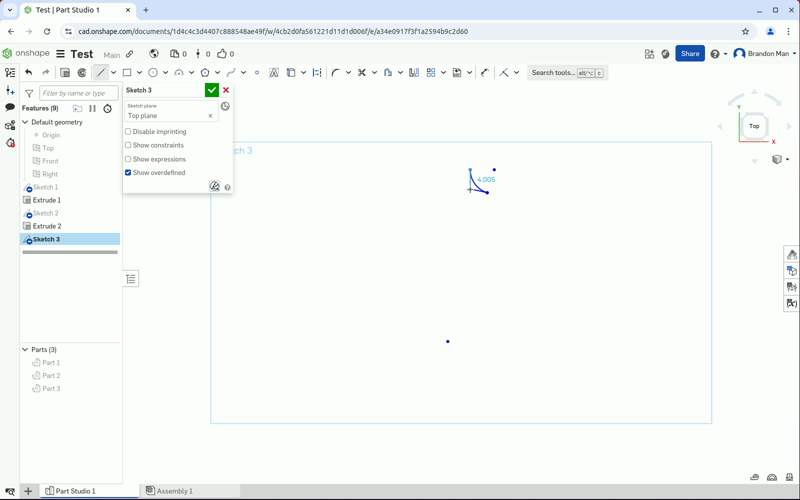
click(470, 189)
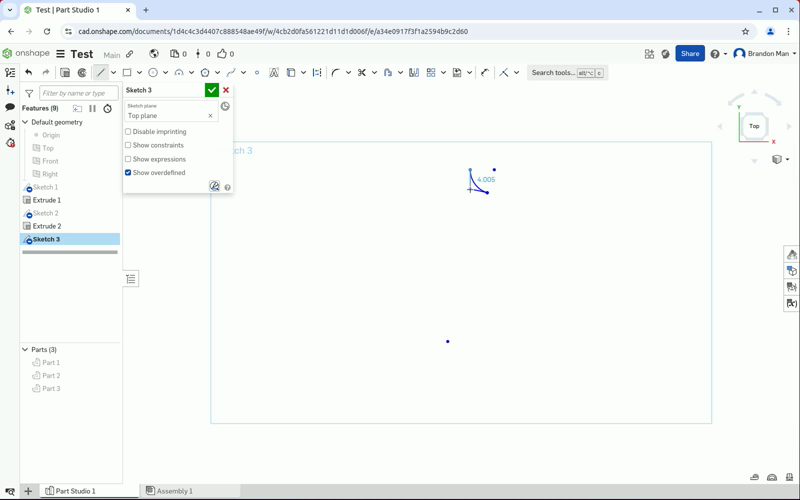
key(esc)
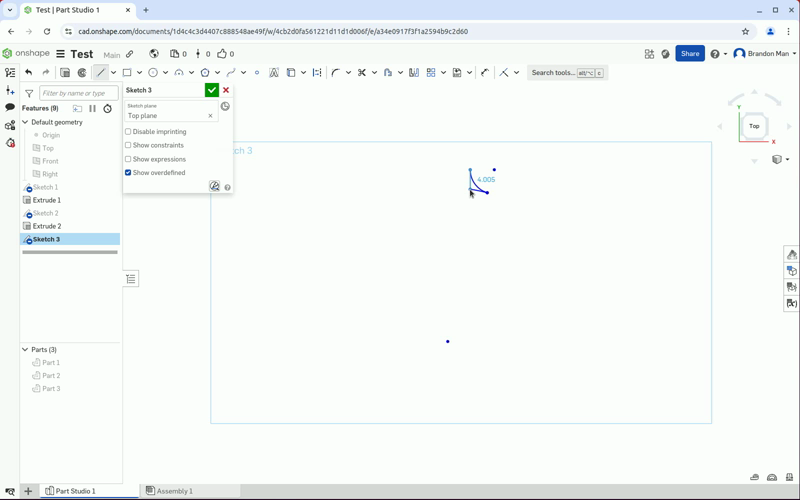
mouse_move(483, 188)
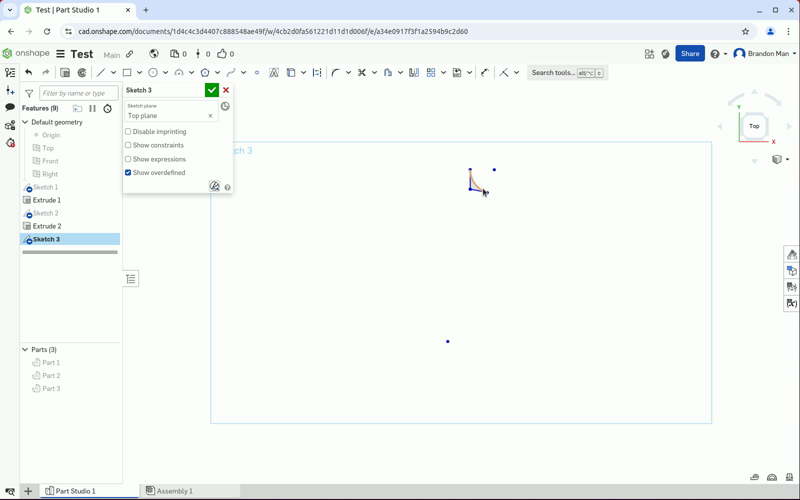
scroll(6)
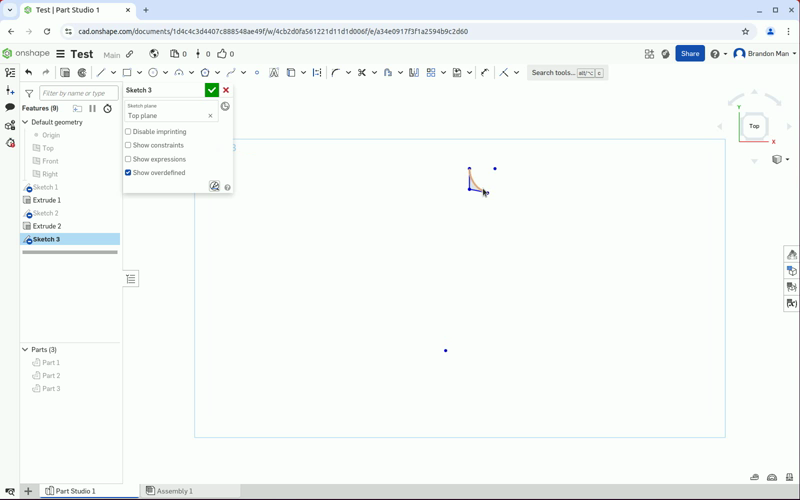
scroll(6)
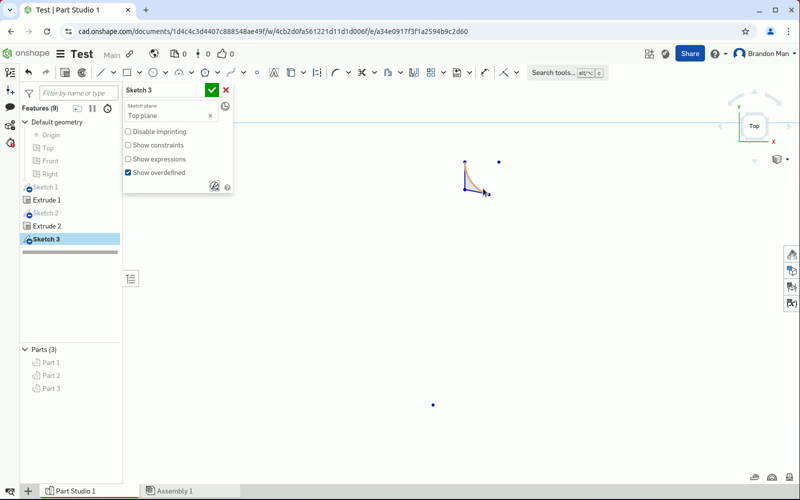
scroll(6)
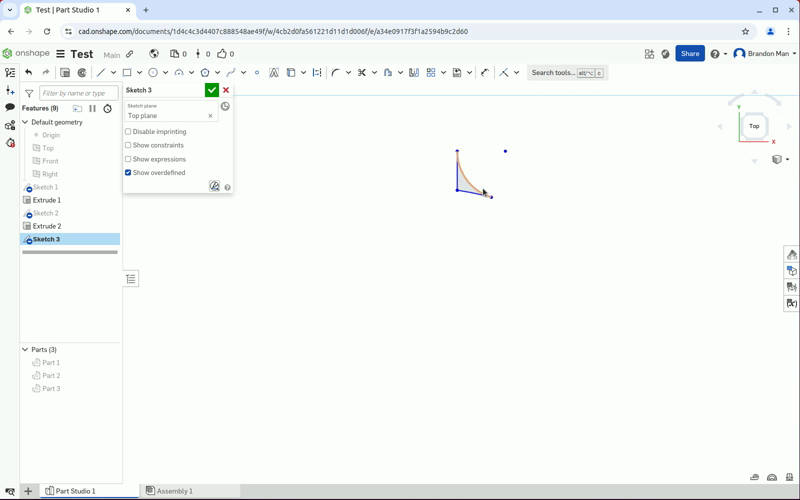
scroll(6)
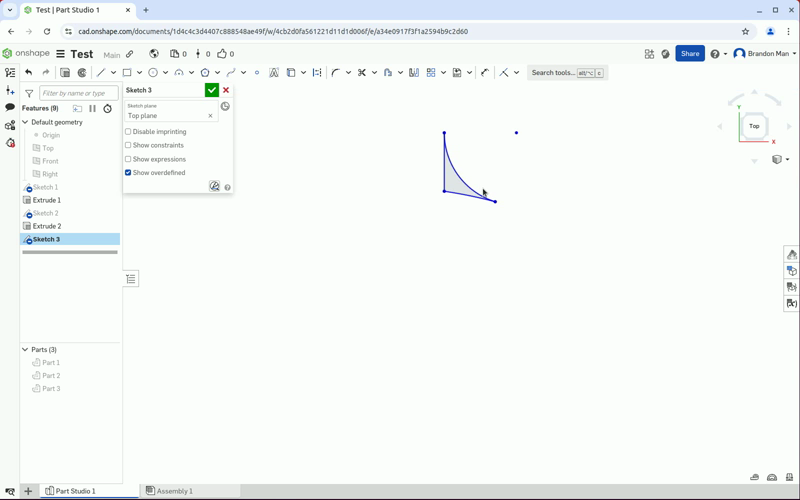
scroll(6)
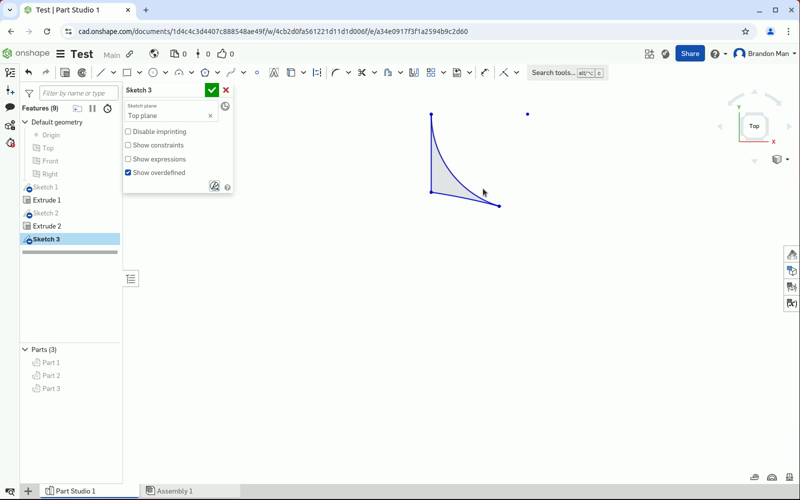
scroll(6)
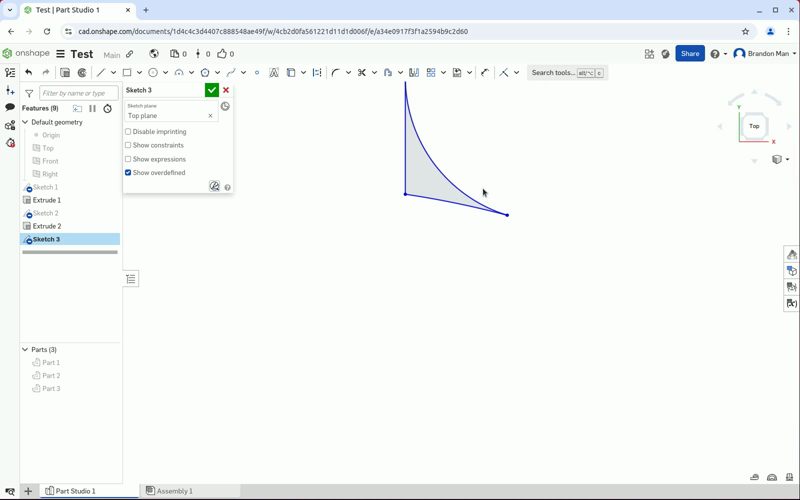
scroll(6)
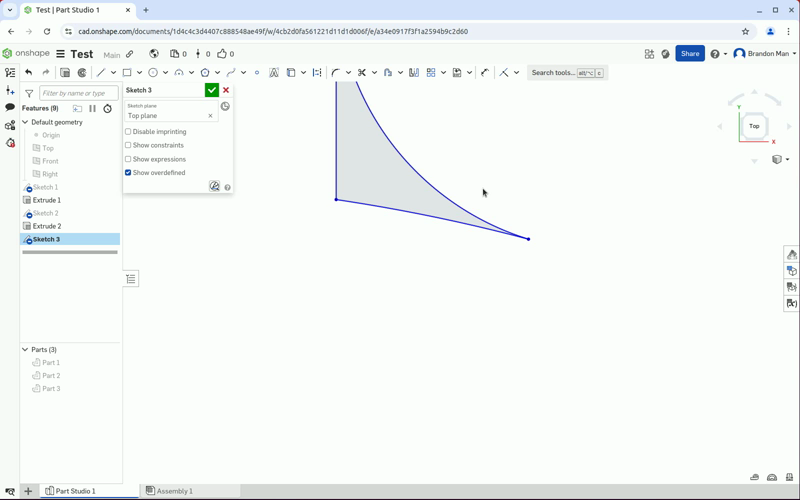
click(483, 188)
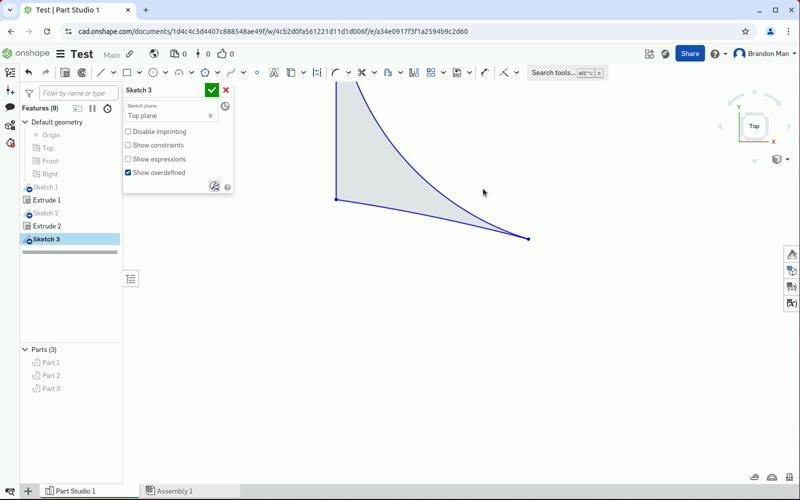
scroll(-6)
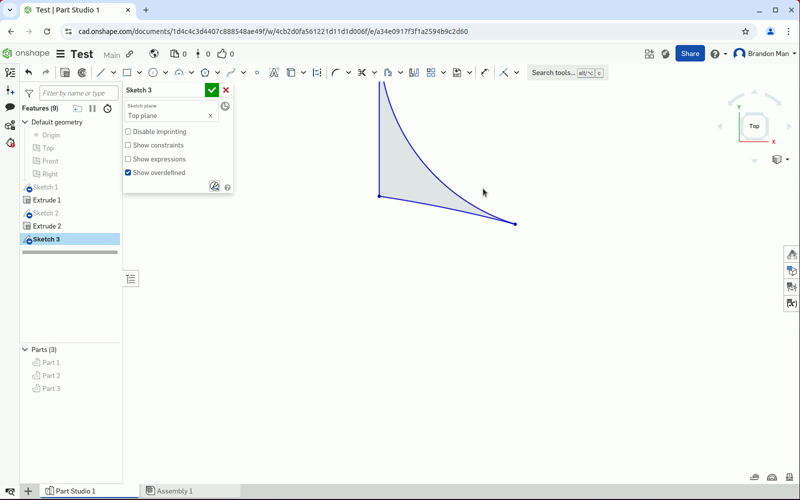
scroll(-6)
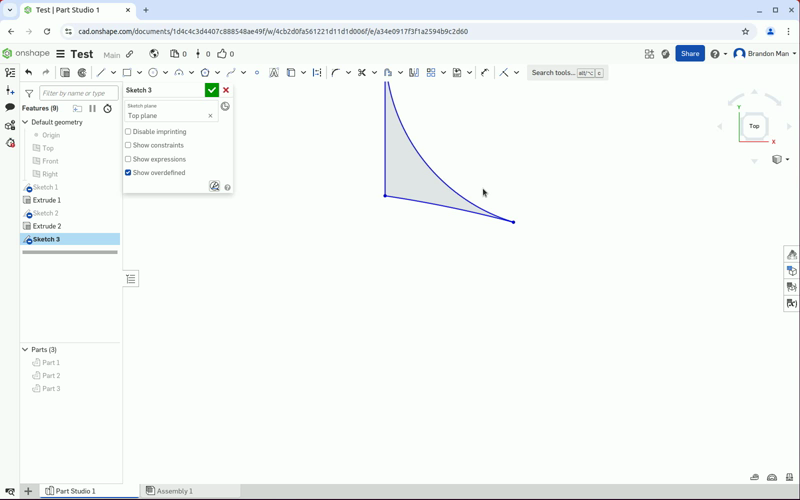
scroll(-6)
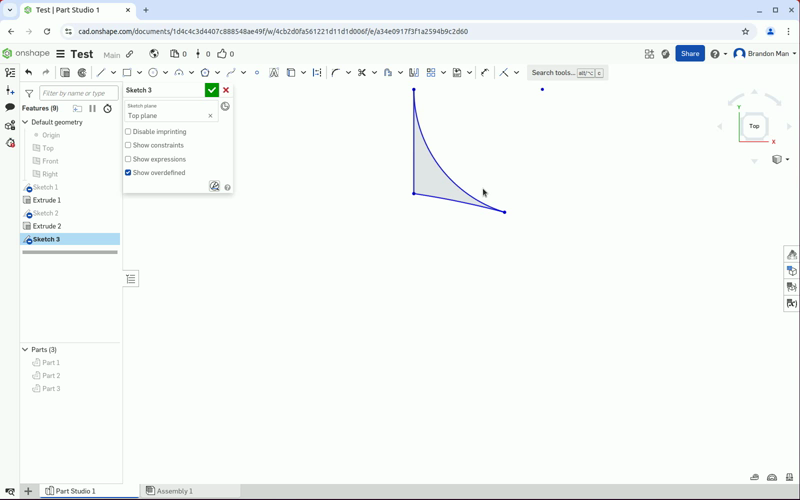
scroll(-6)
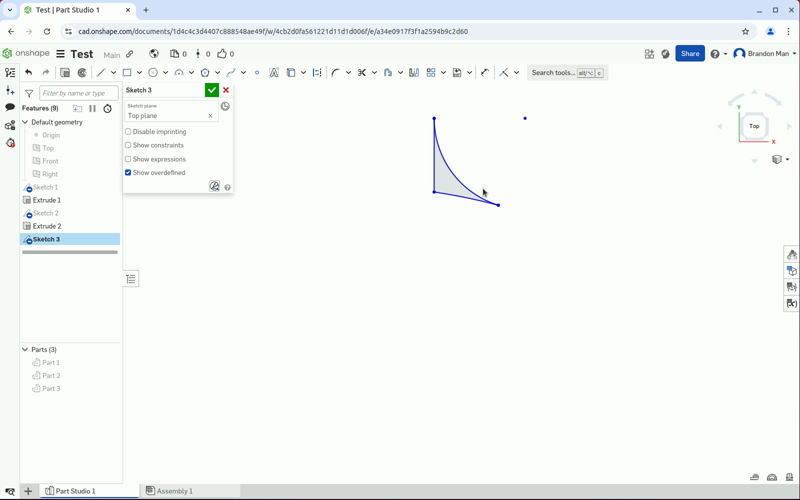
scroll(-6)
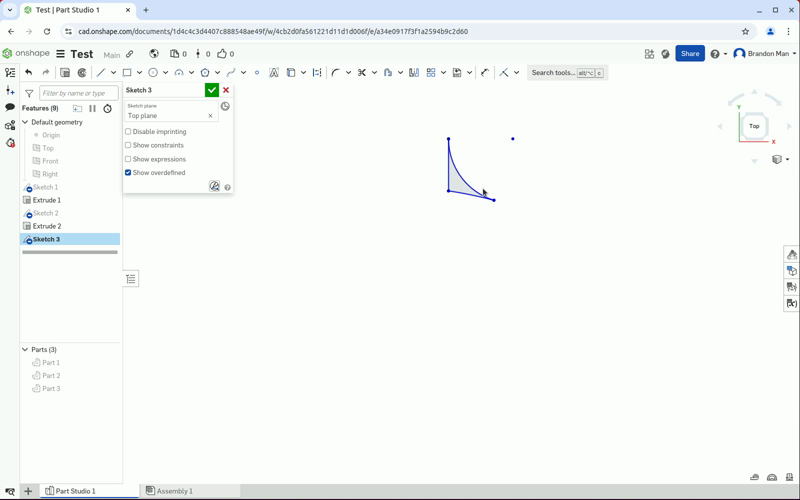
scroll(-6)
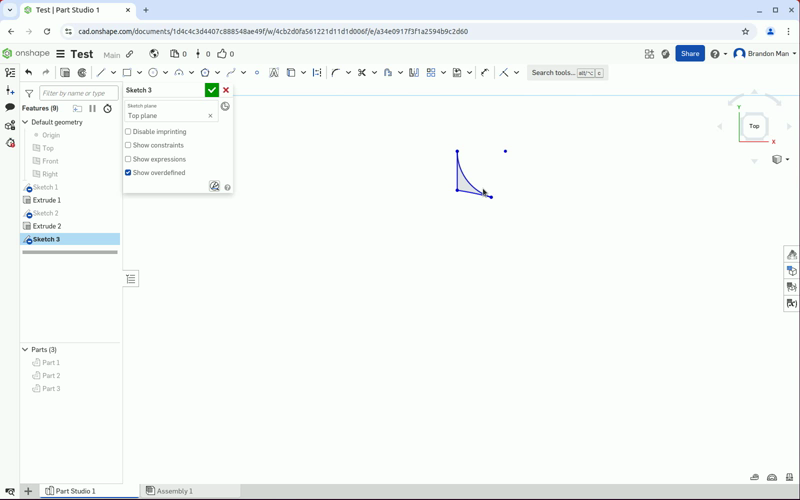
scroll(-6)
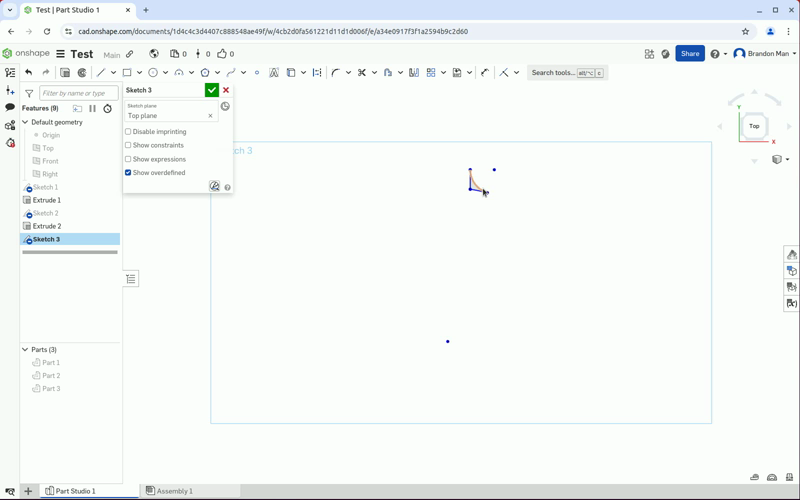
mouse_move(73, 352)
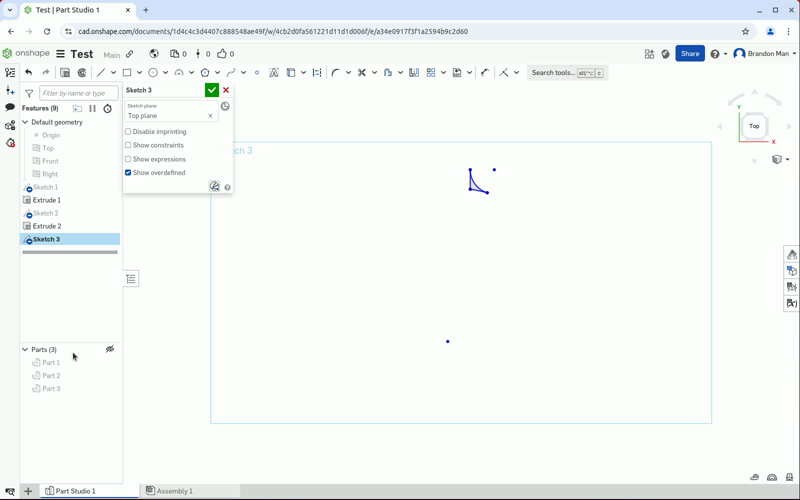
key(shift+y)
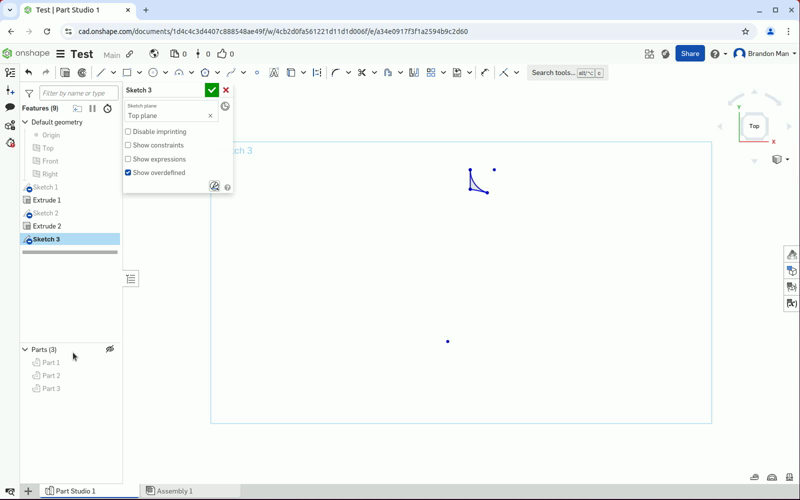
key(shift+e)
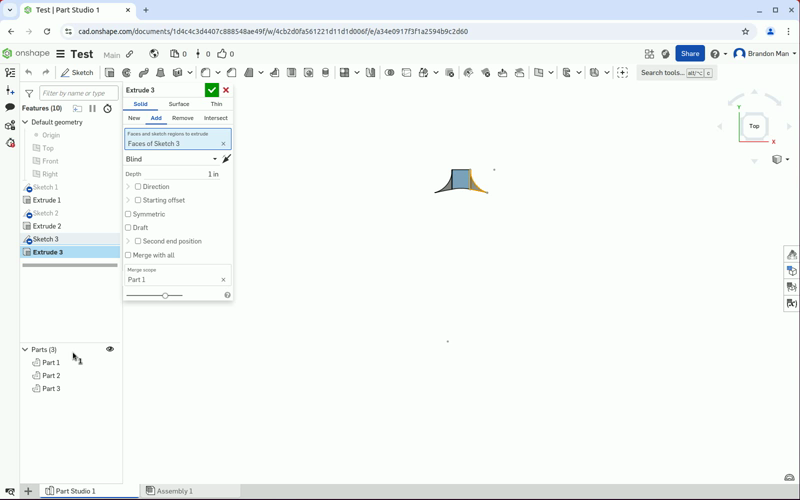
mouse_move(143, 106)
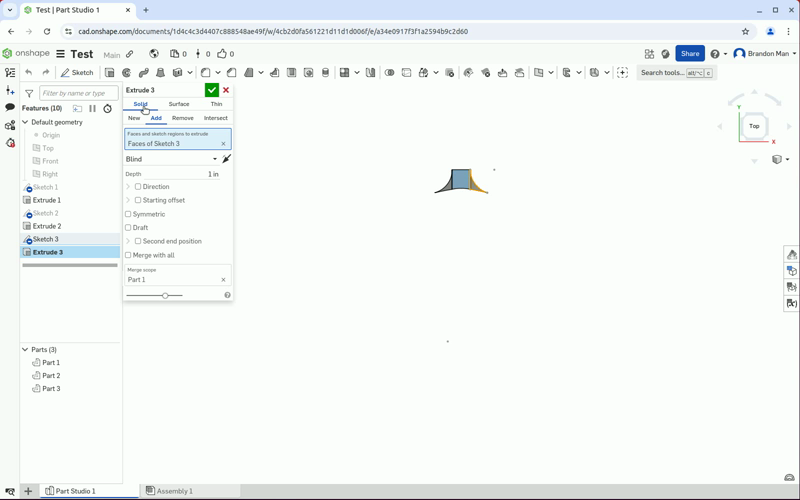
click(143, 106)
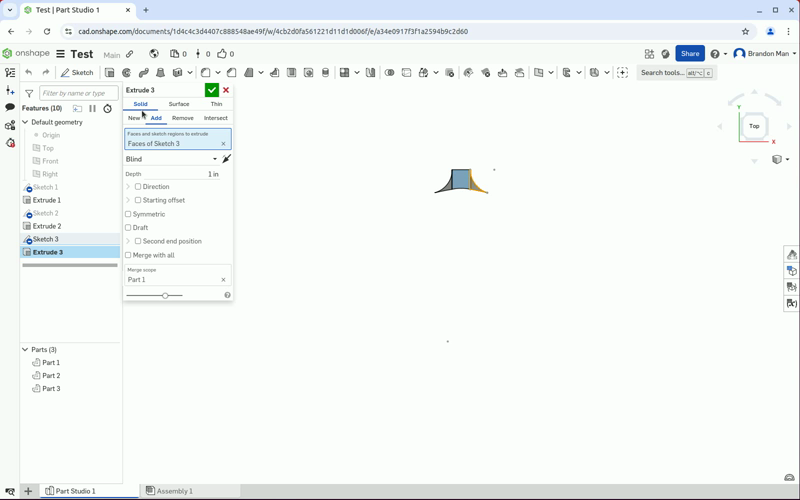
mouse_move(137, 120)
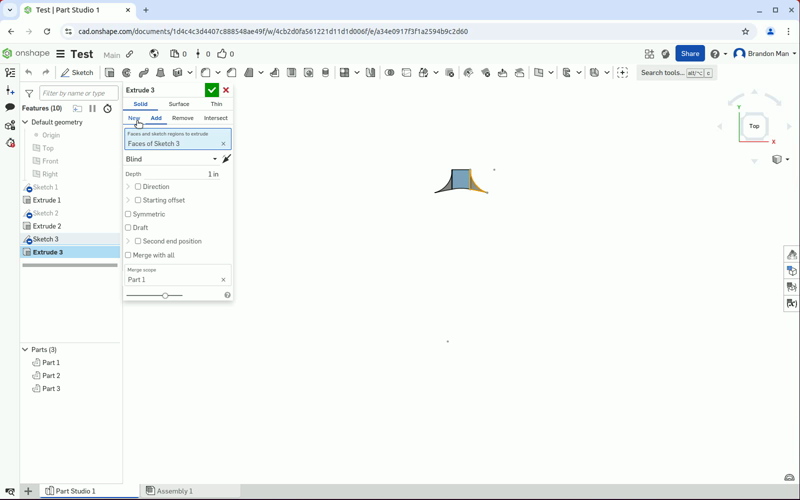
click(137, 120)
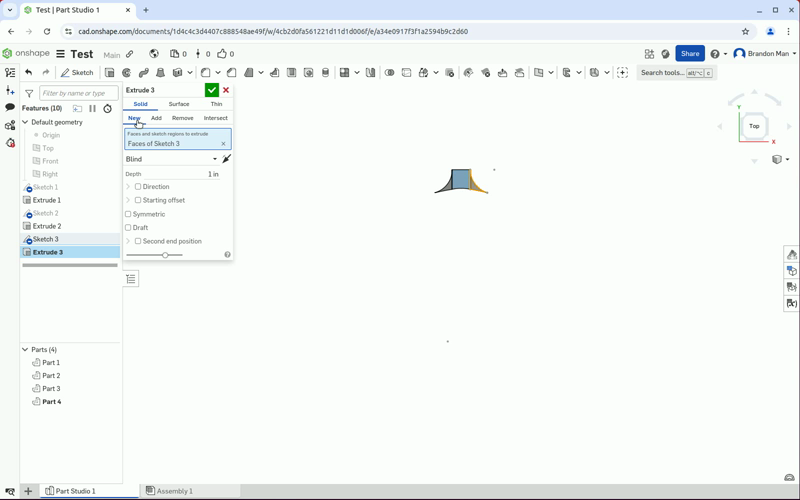
key(tab, 4)
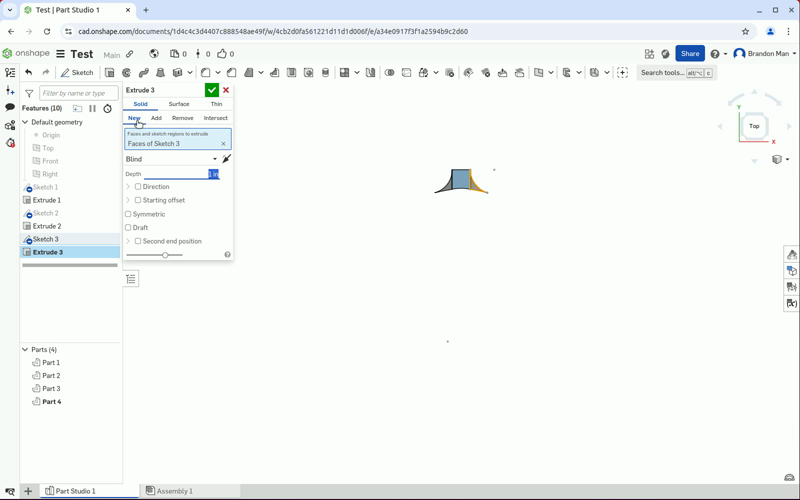
text(15.405)
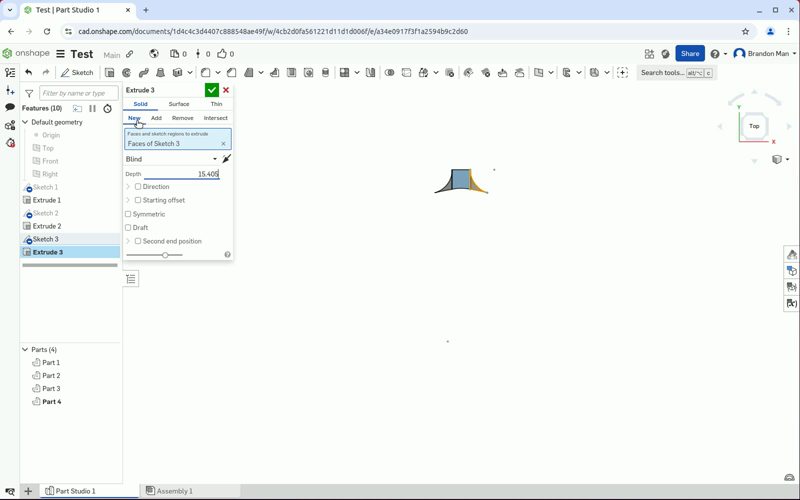
key(enter)
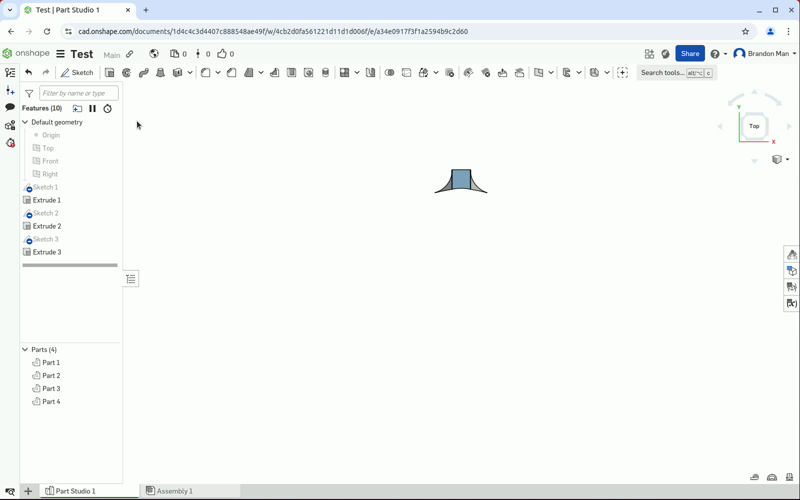
key(shift+h)
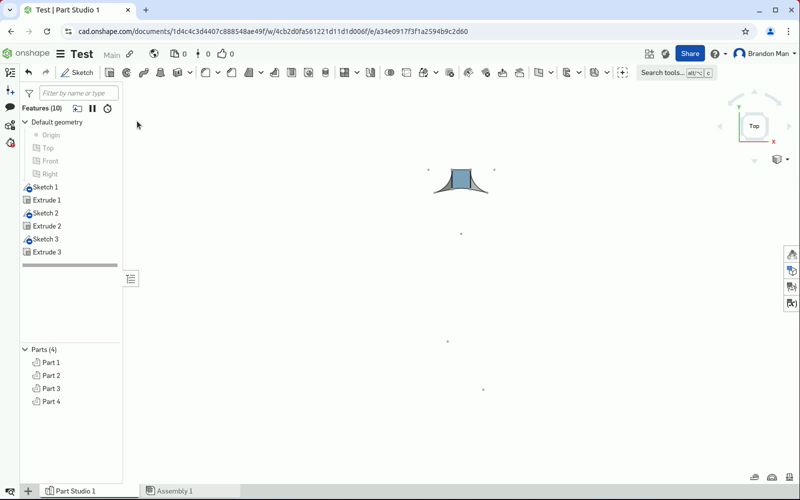
key(shift+h)
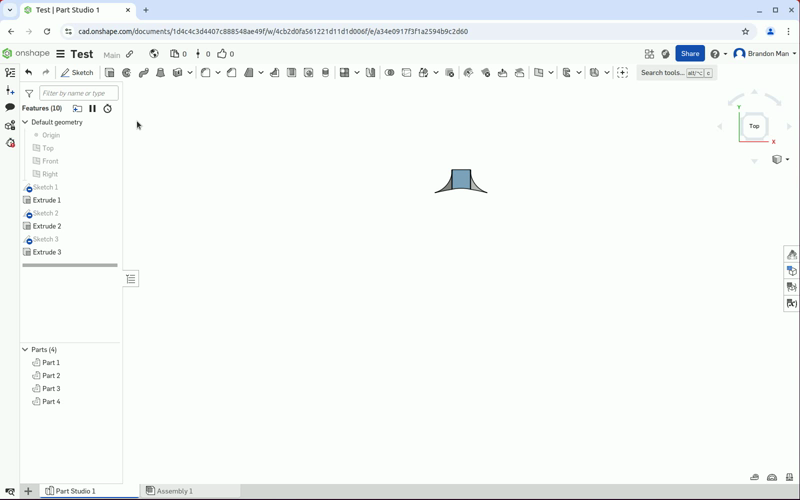
mouse_move(73, 189)
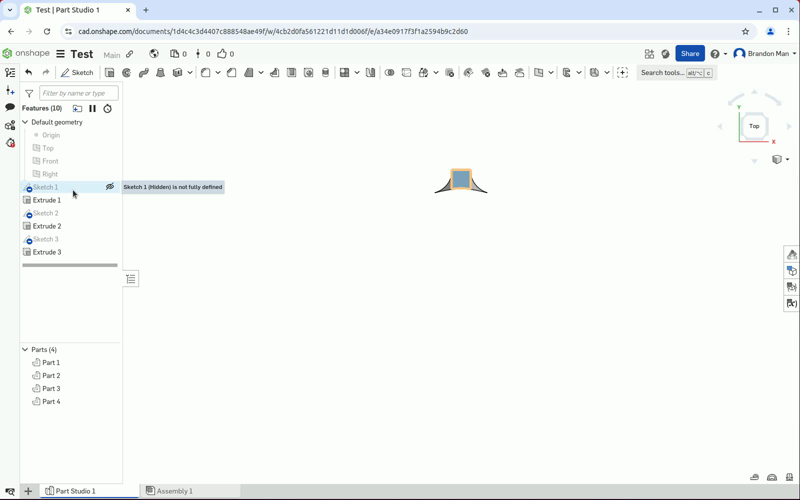
click(73, 189)
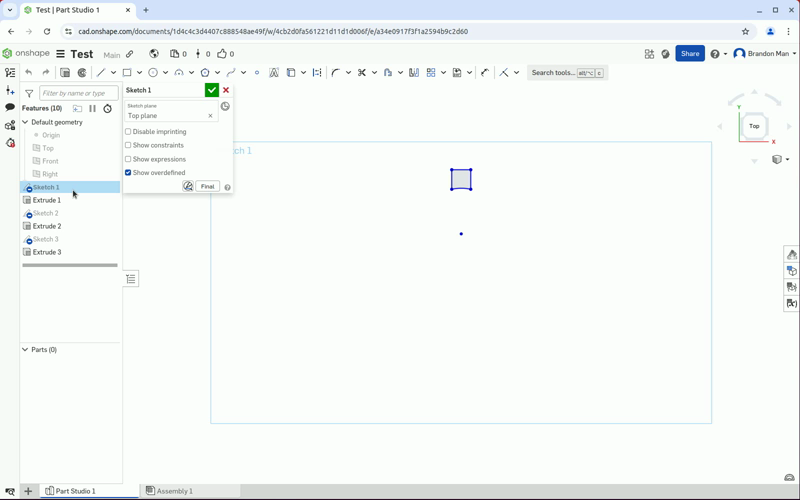
mouse_move(229, 92)
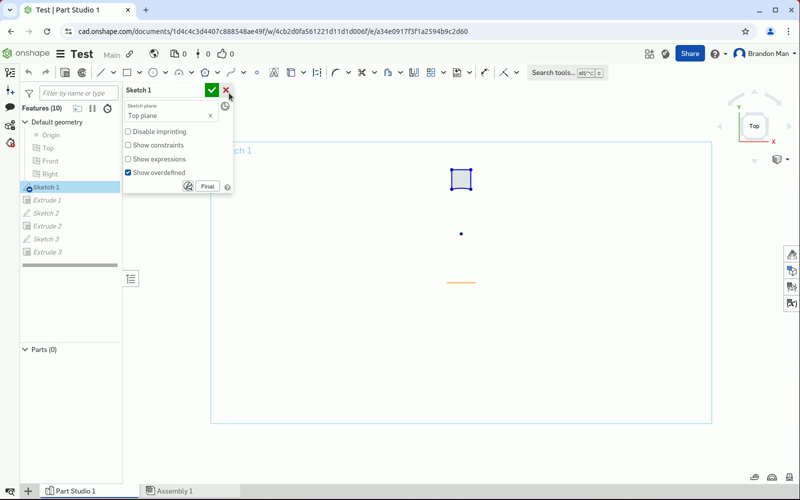
click(229, 92)
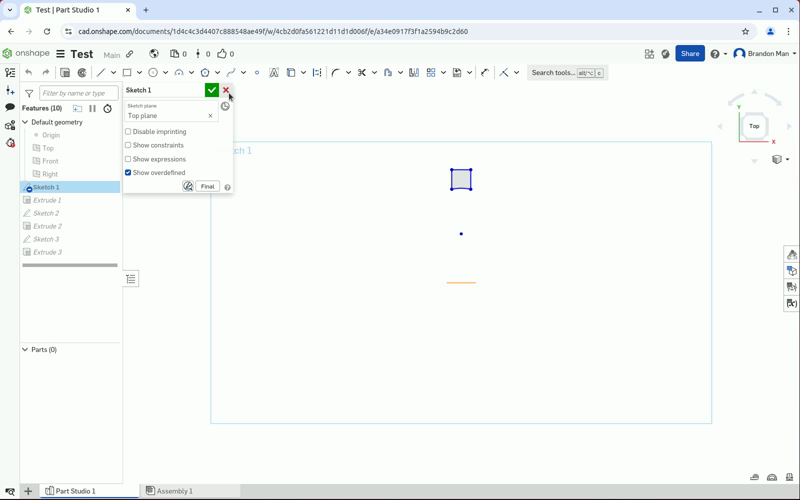
key(shift+s)
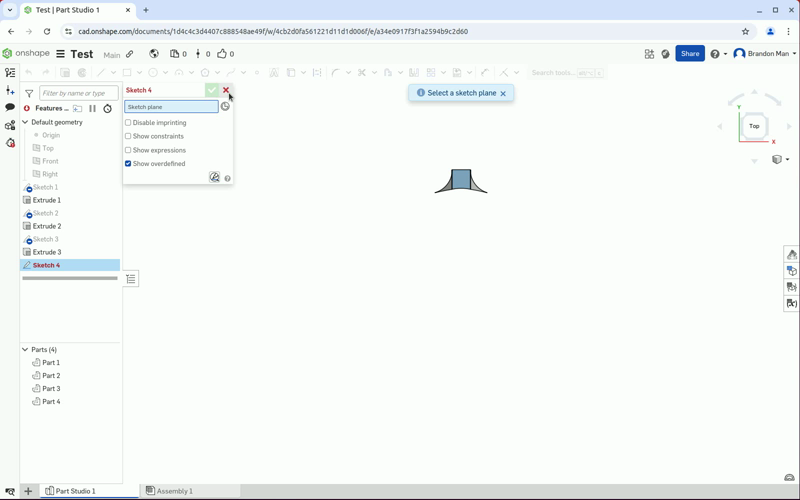
mouse_move(73, 150)
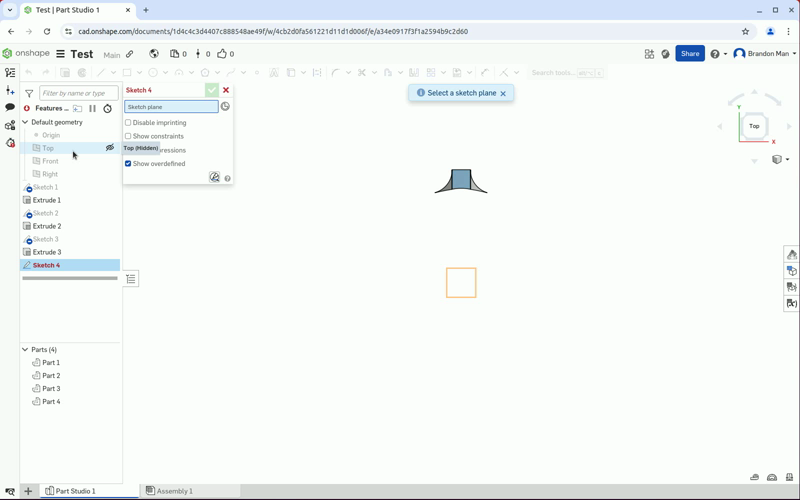
click(73, 150)
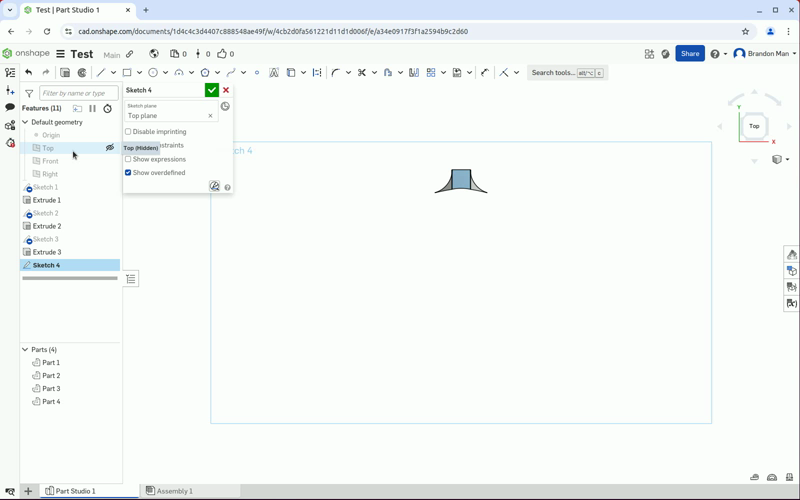
mouse_move(73, 352)
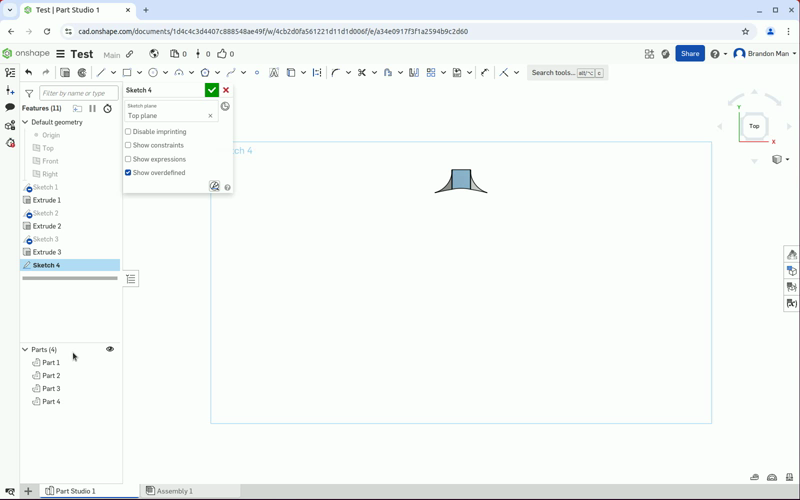
key(y)
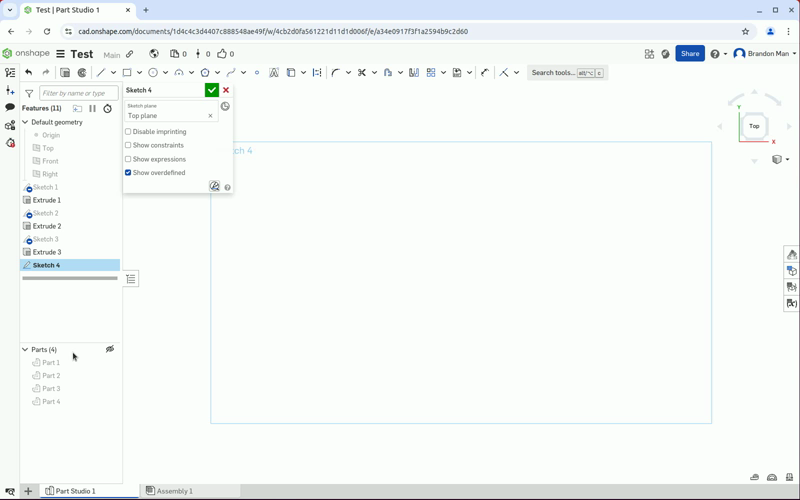
key(a)
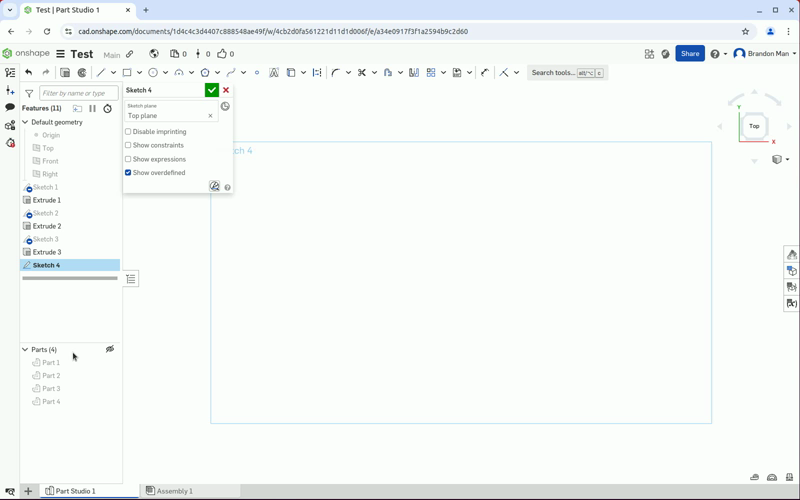
key_down(shift)
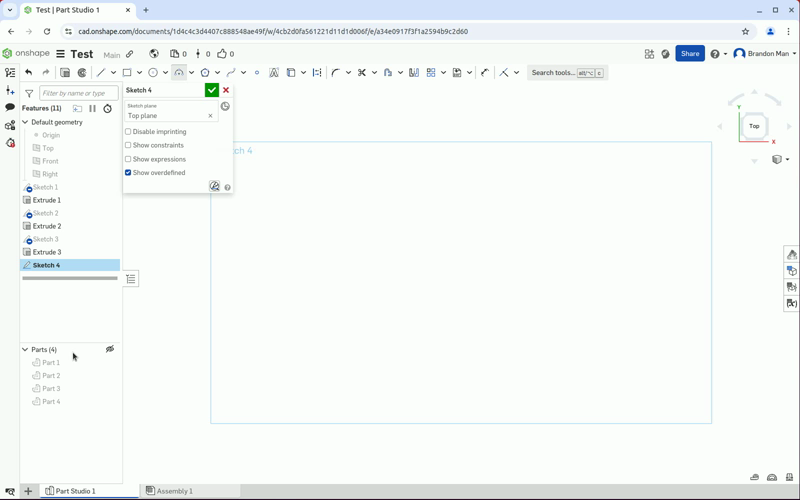
mouse_move(384, 238)
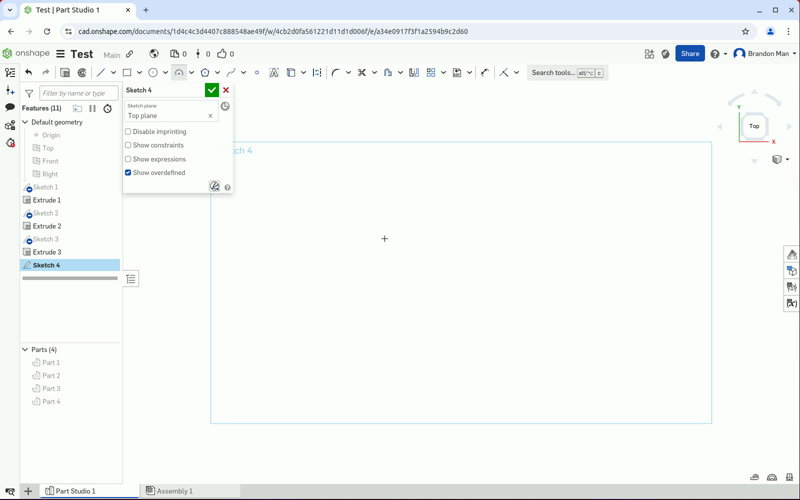
click(384, 238)
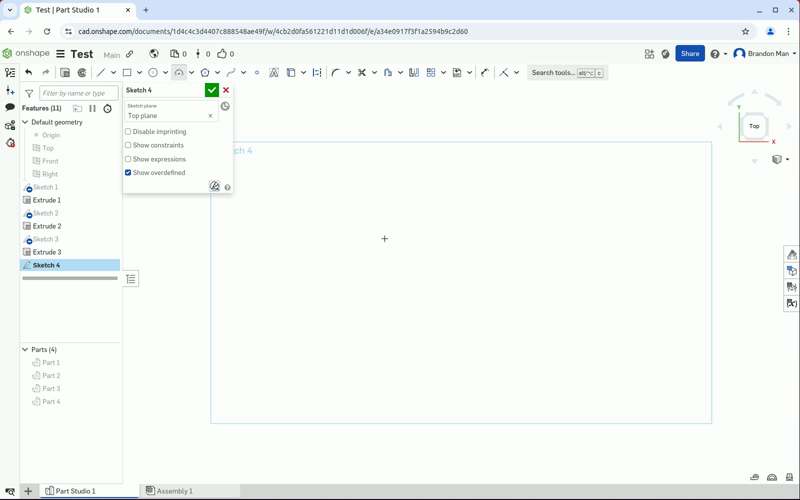
key_up(shift)
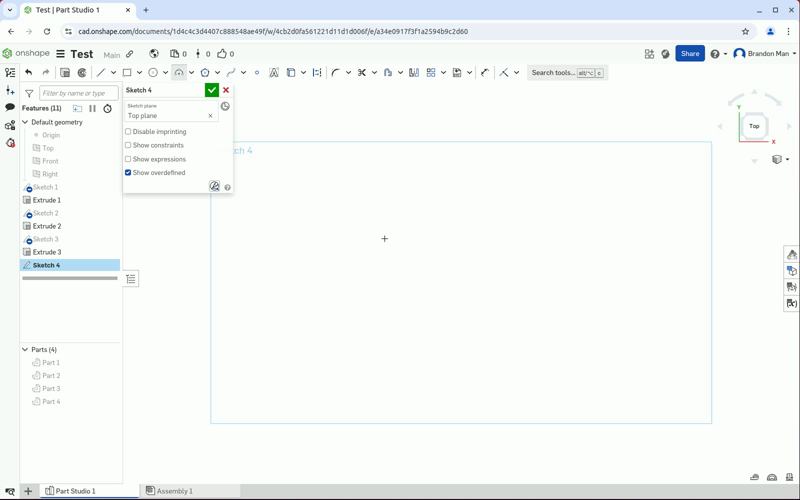
key_down(shift)
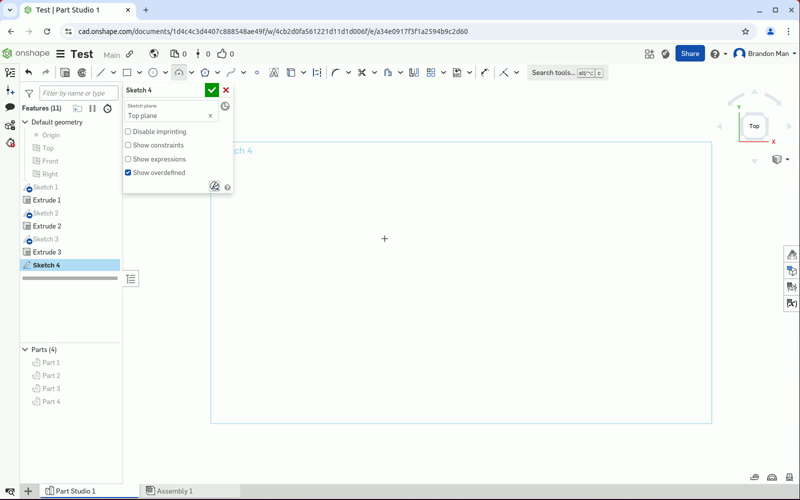
mouse_move(536, 238)
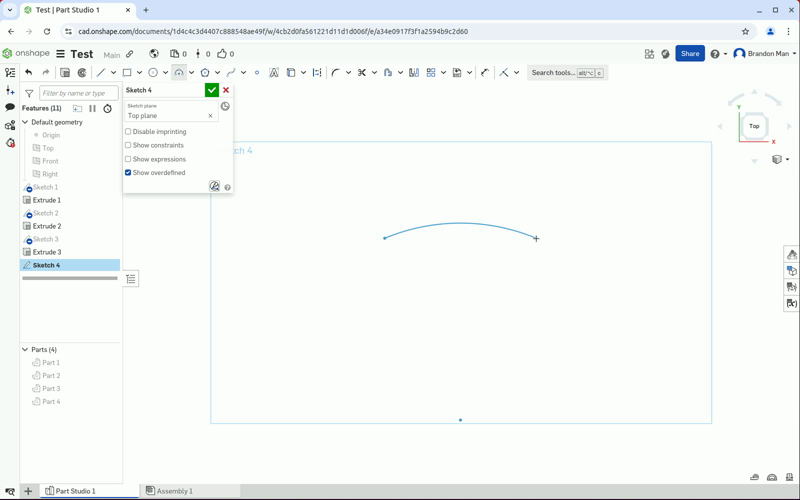
click(536, 238)
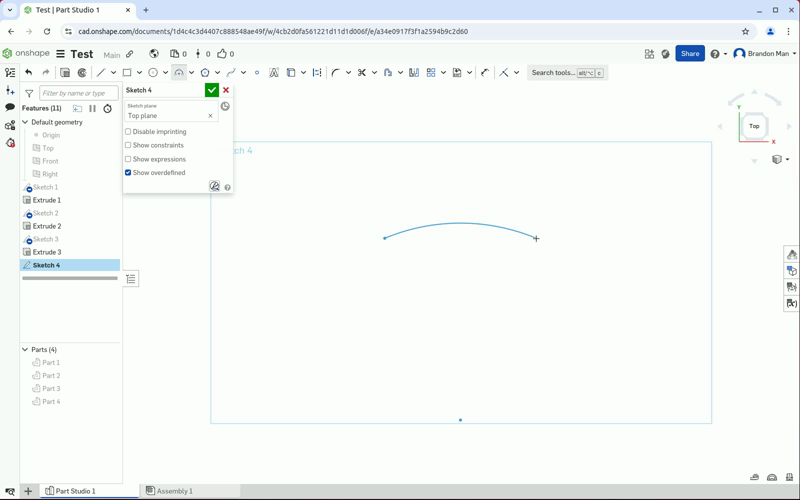
mouse_move(460, 194)
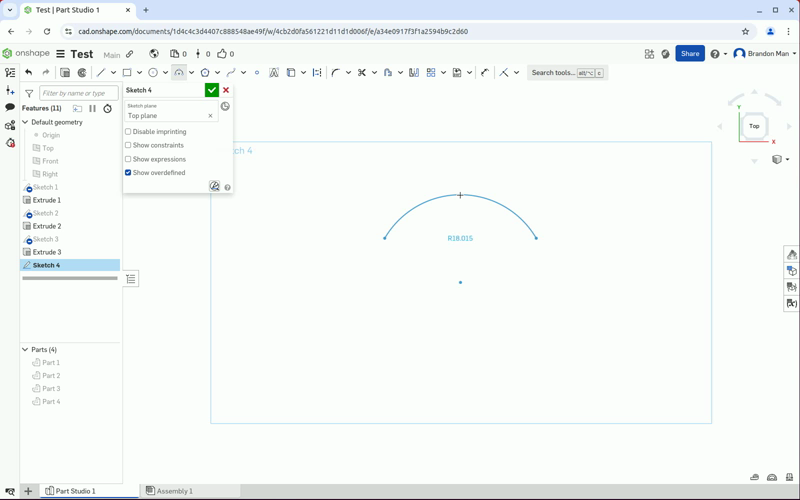
click(460, 194)
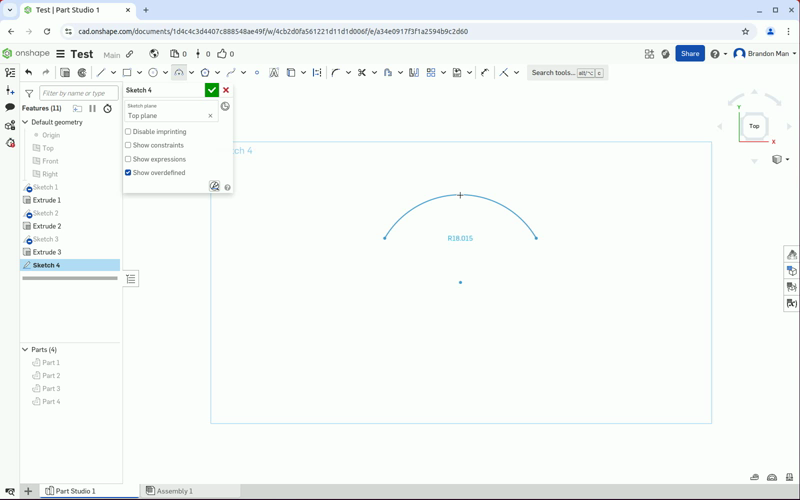
key_up(shift)
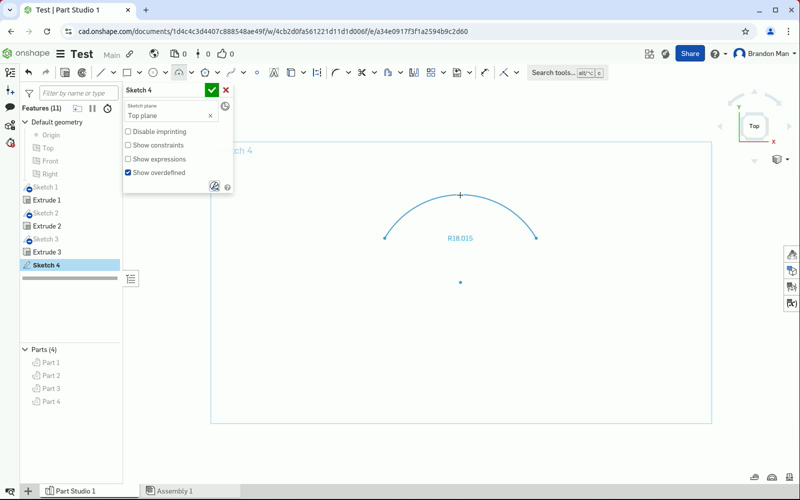
key(esc)
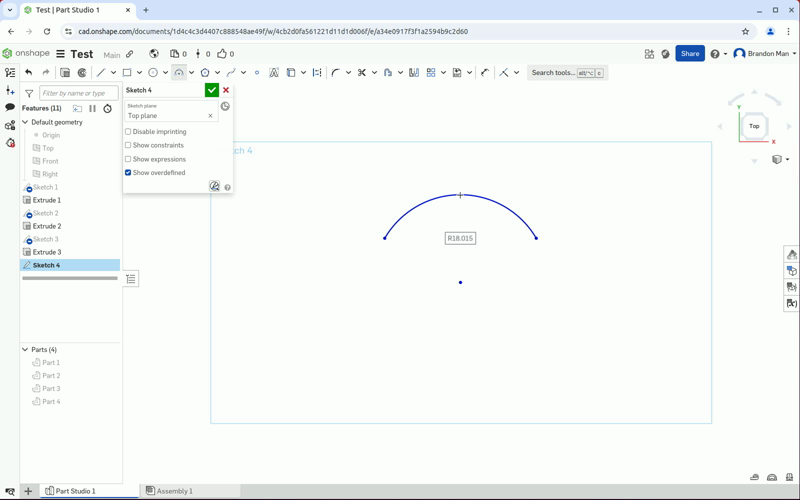
key(l)
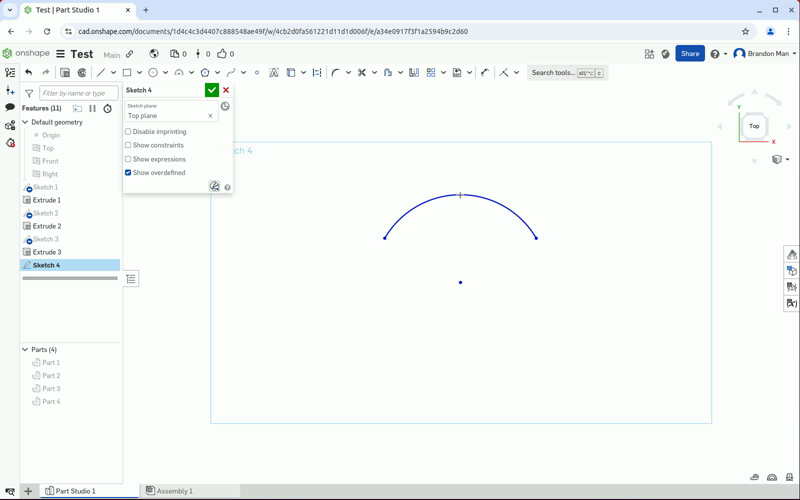
mouse_move(536, 238)
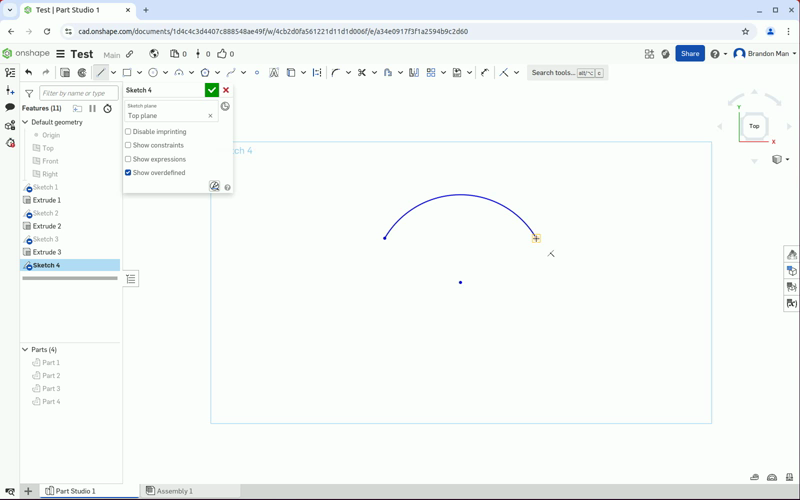
click(536, 238)
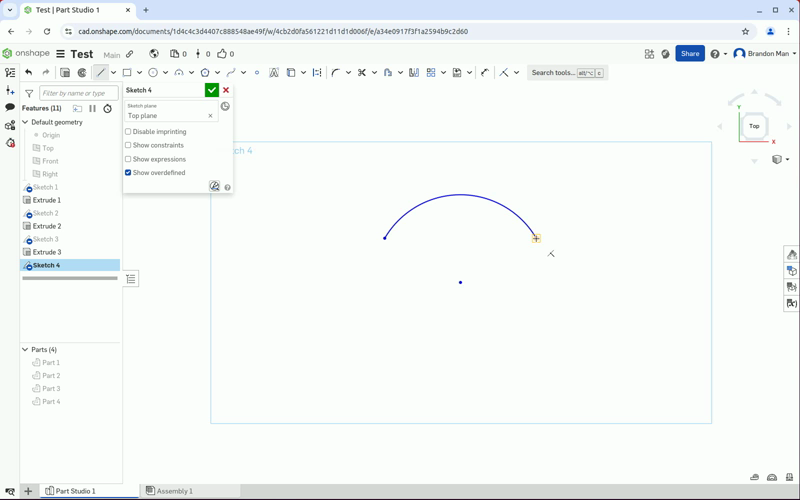
key_down(shift)
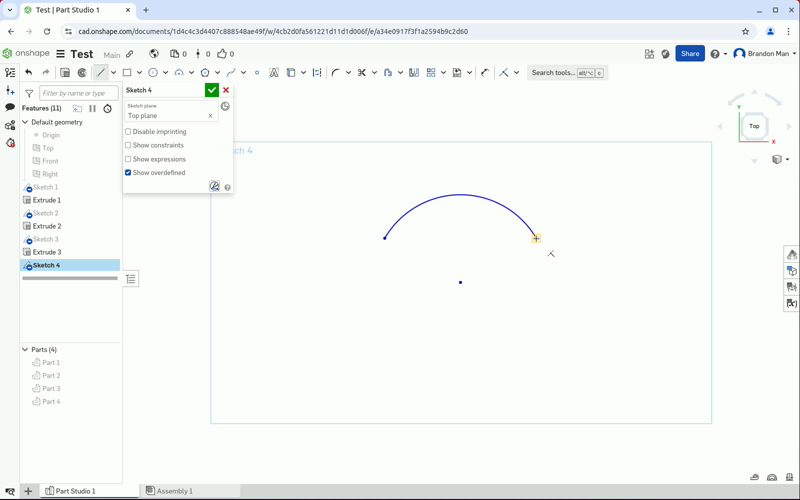
mouse_move(566, 238)
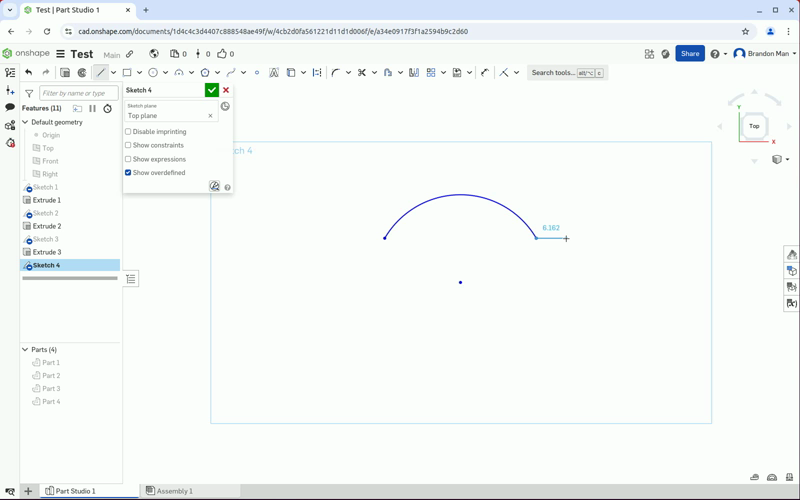
mouse_move(536, 231)
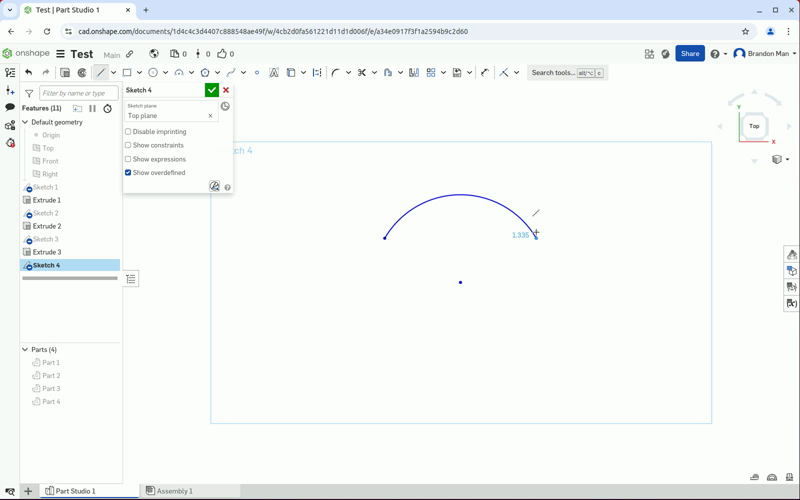
scroll(6)
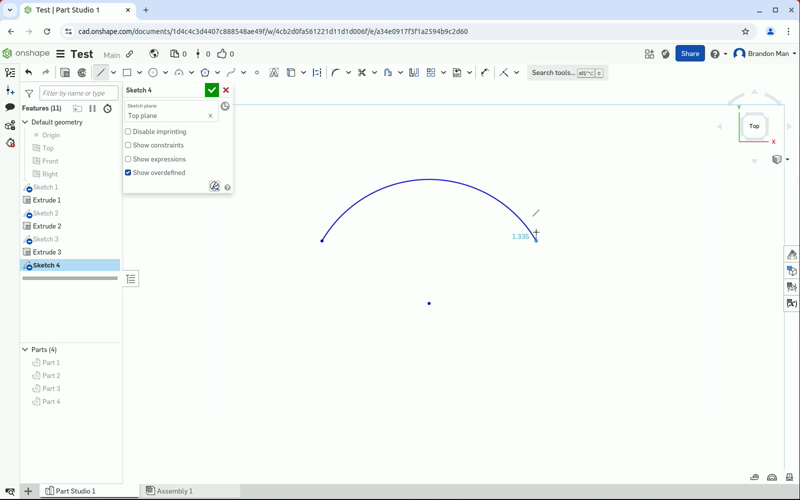
scroll(6)
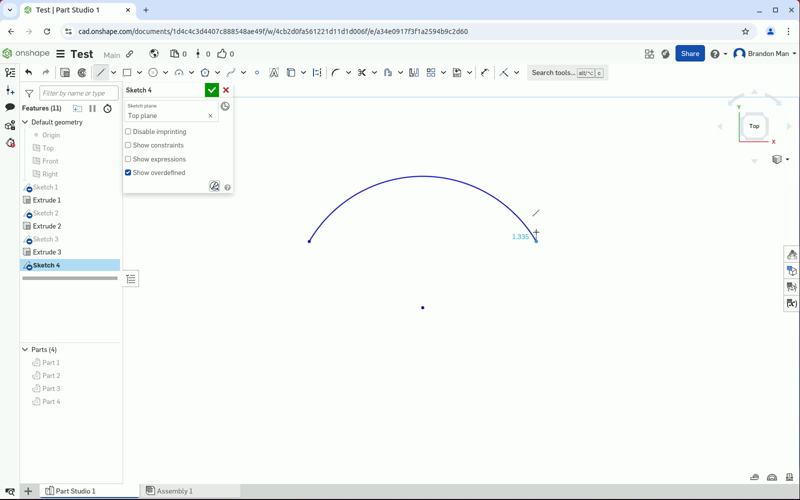
scroll(6)
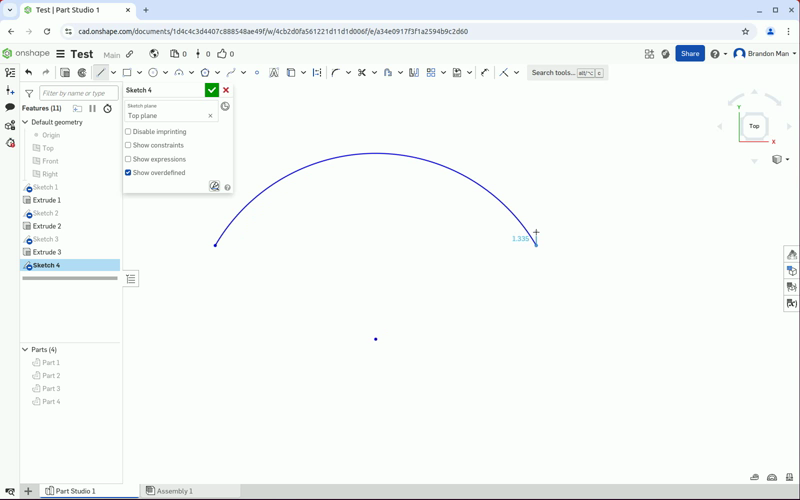
scroll(6)
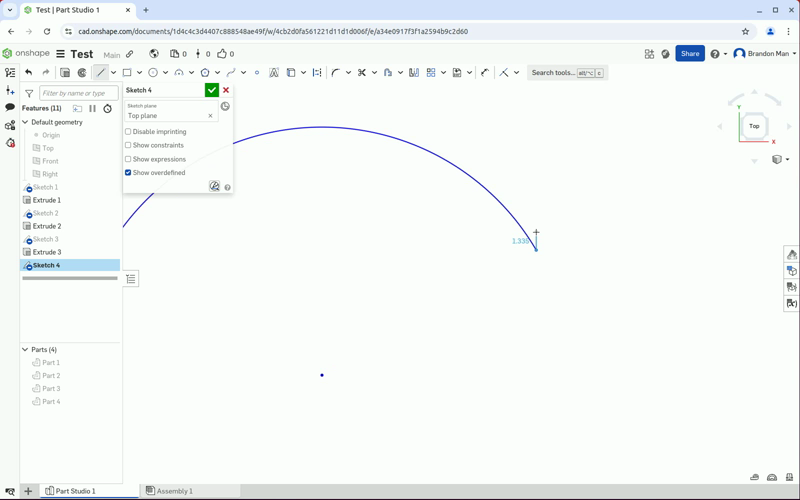
scroll(6)
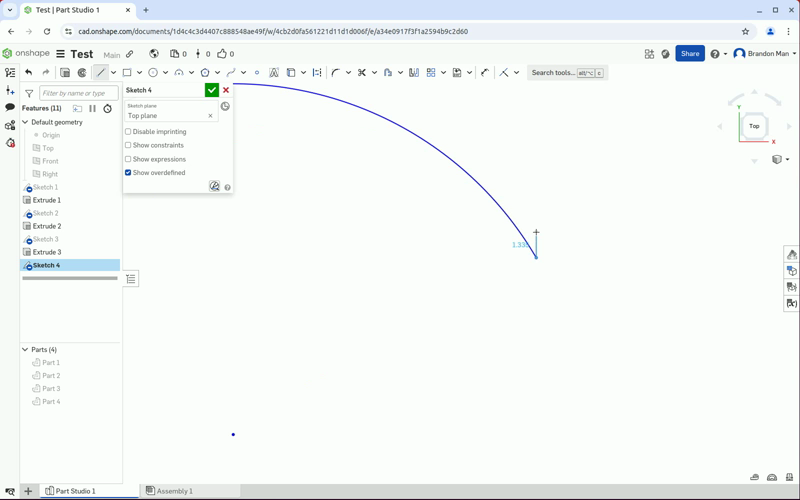
scroll(6)
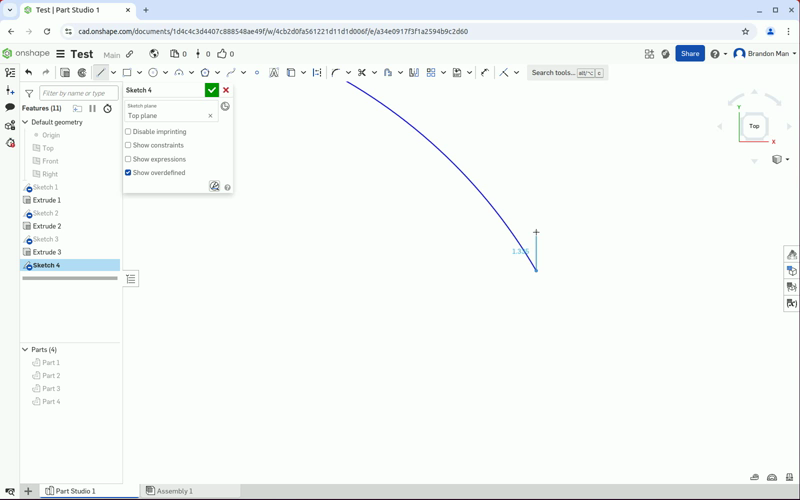
scroll(6)
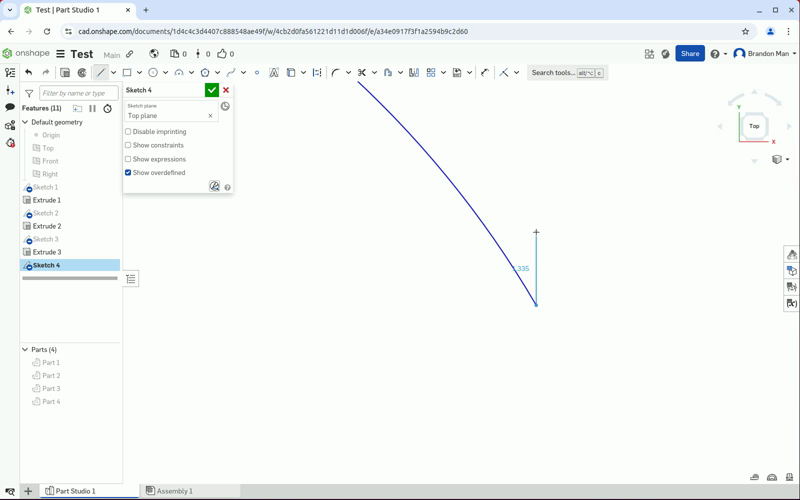
click(536, 231)
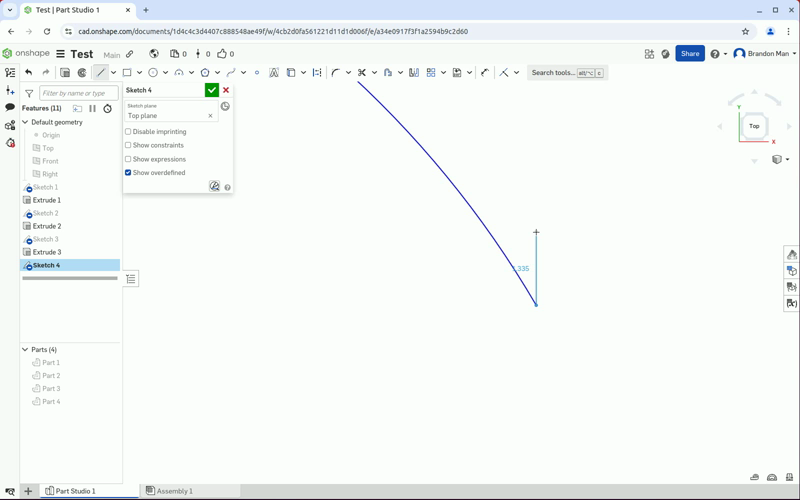
scroll(-6)
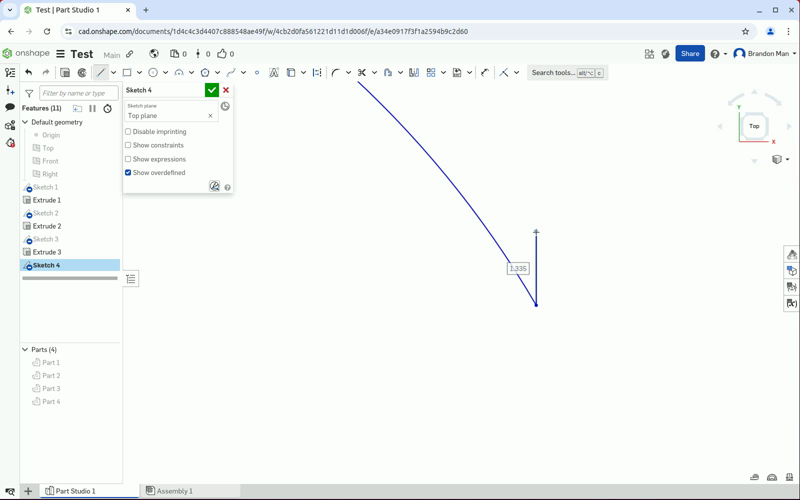
scroll(-6)
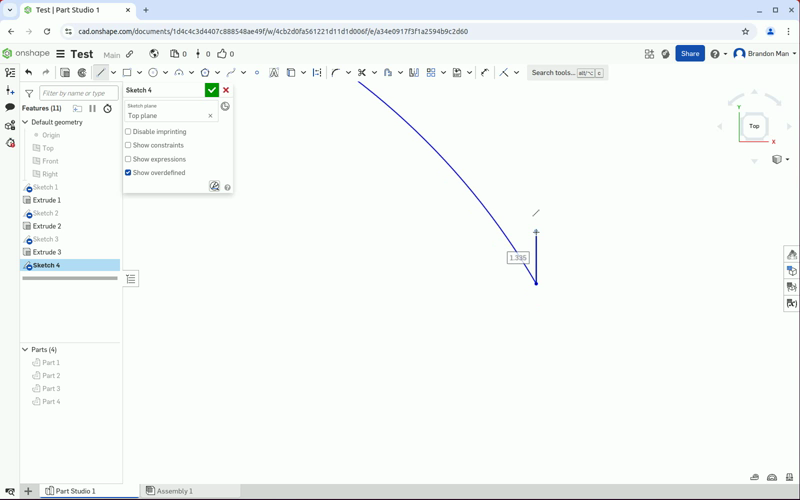
scroll(-6)
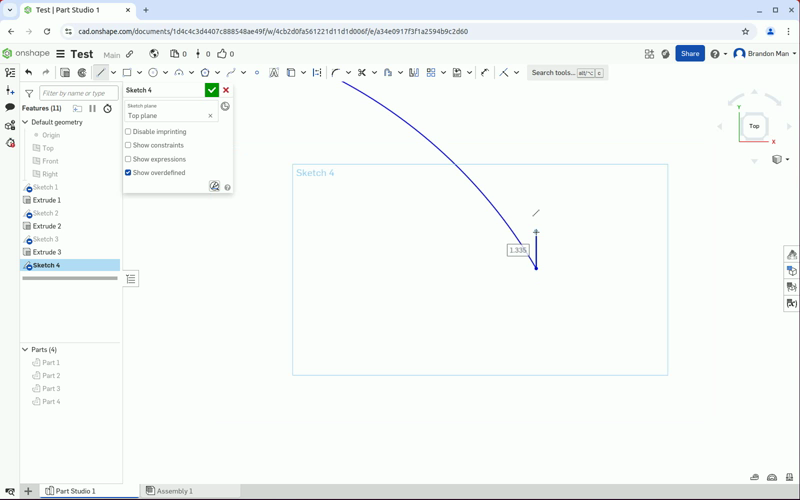
scroll(-6)
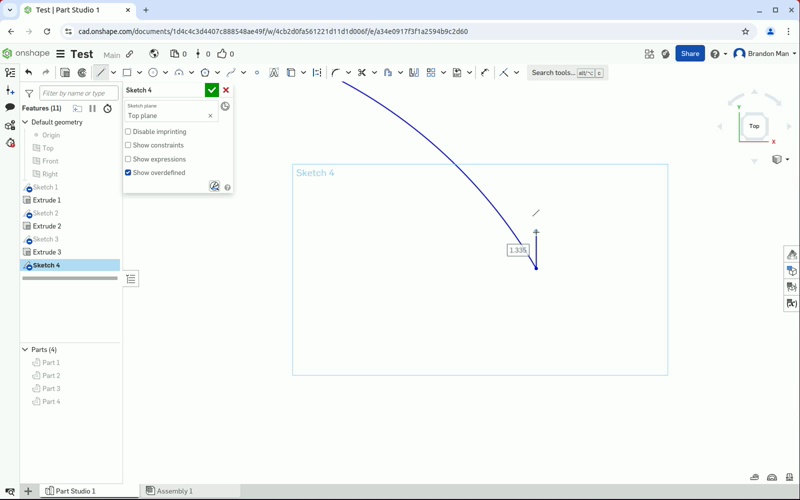
scroll(-6)
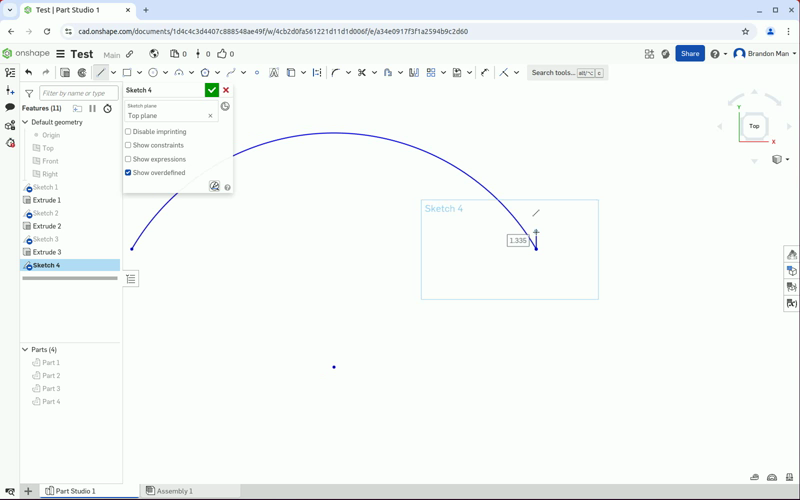
scroll(-6)
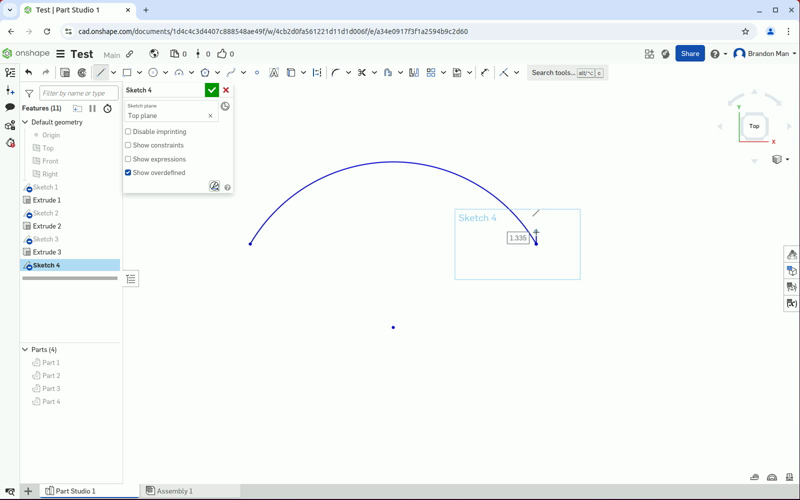
scroll(-6)
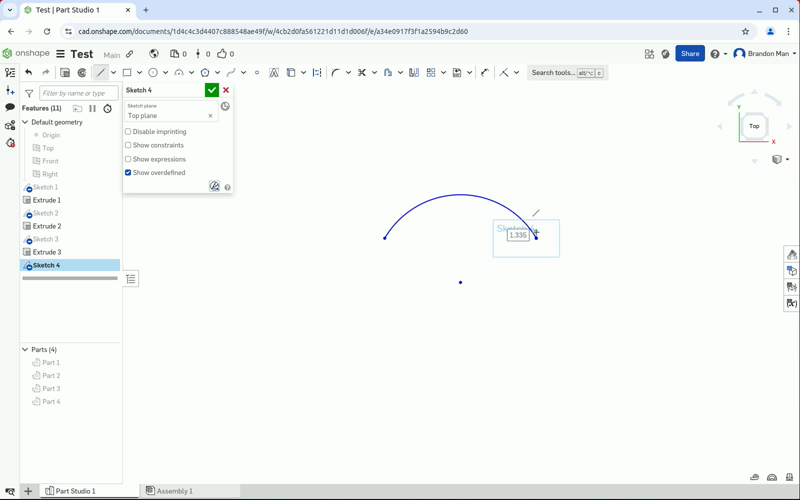
key_up(shift)
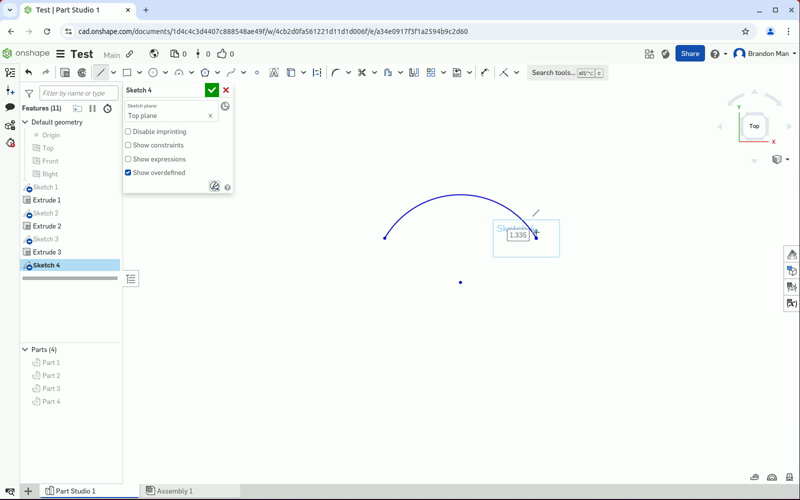
key(esc)
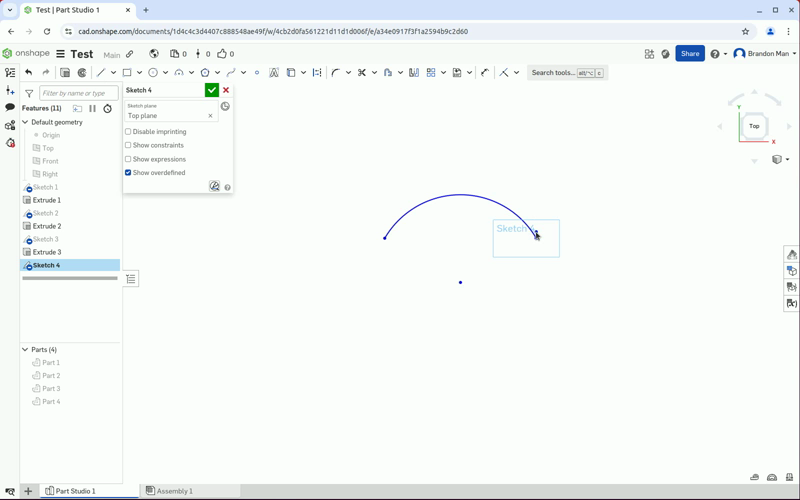
key(a)
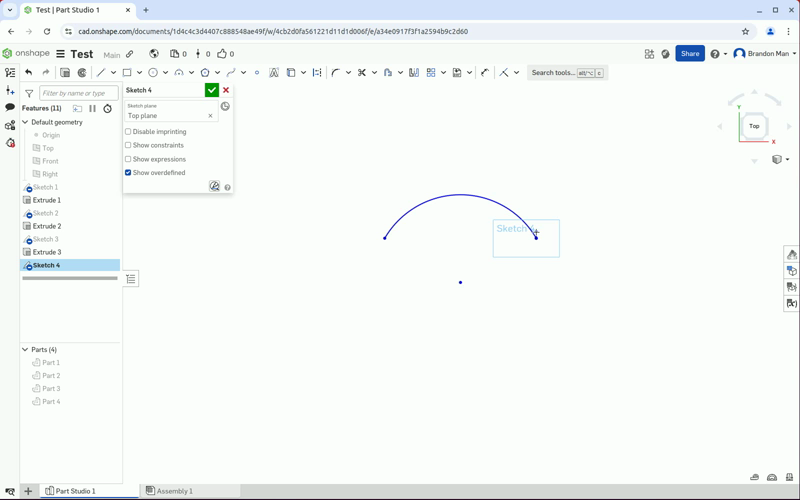
mouse_move(536, 231)
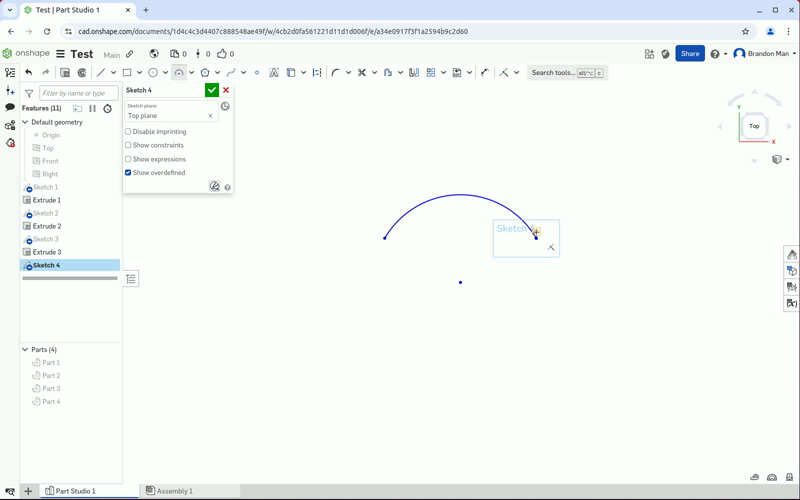
click(536, 231)
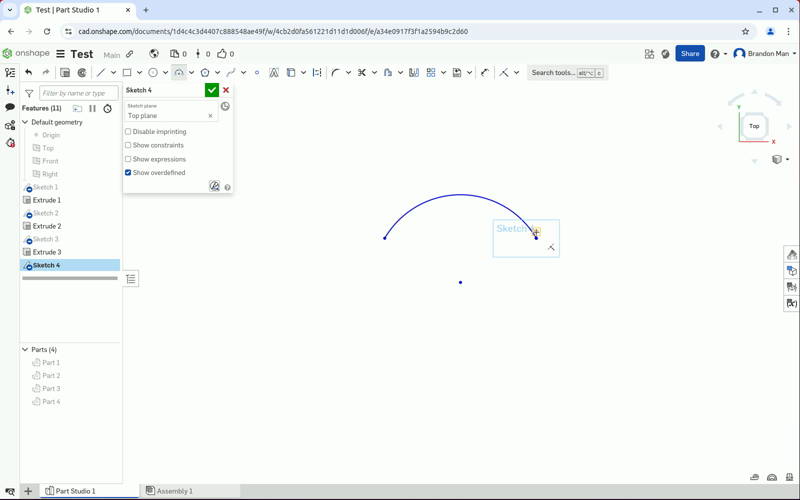
key_down(shift)
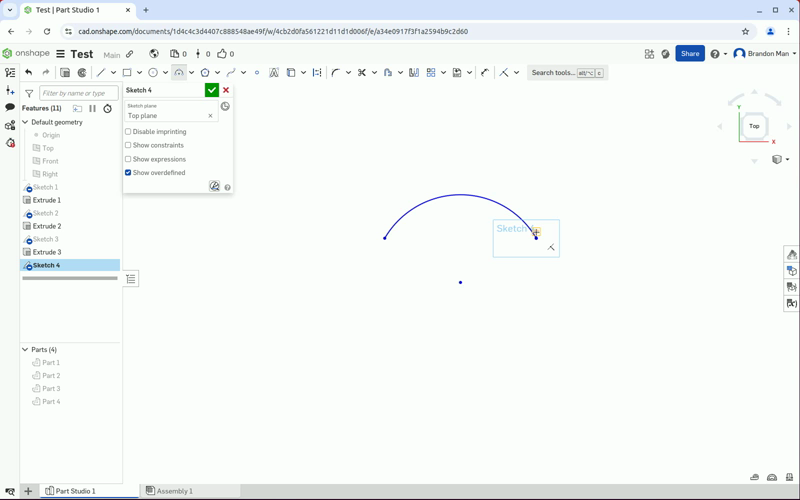
mouse_move(533, 224)
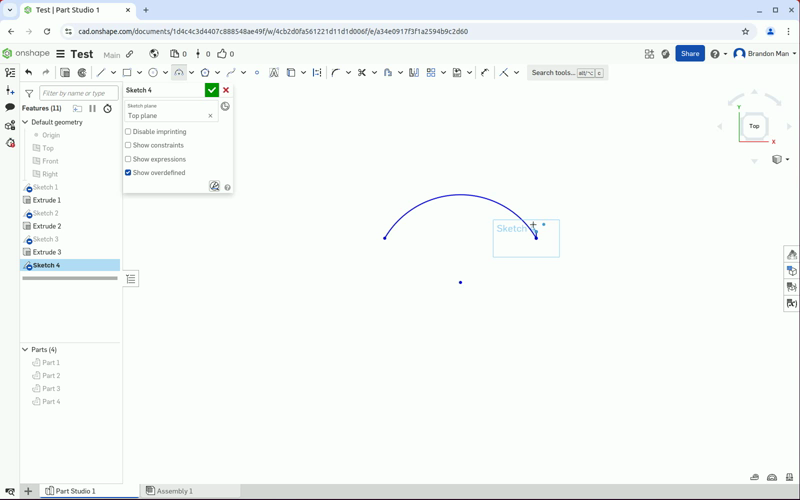
click(533, 224)
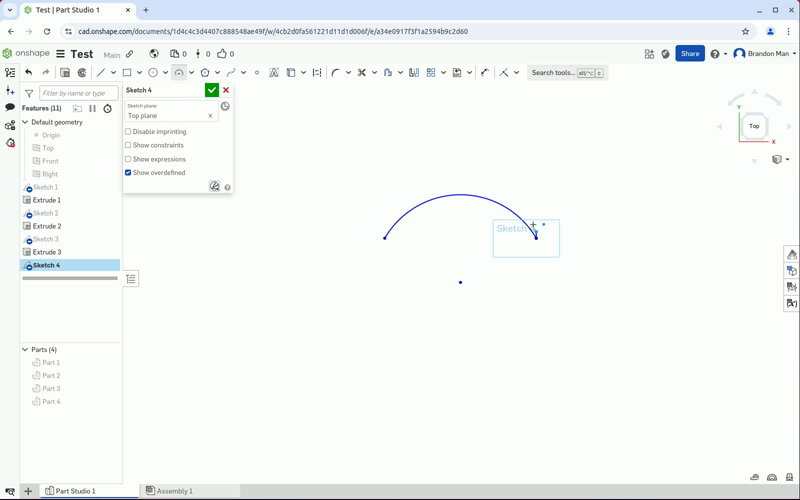
mouse_move(535, 227)
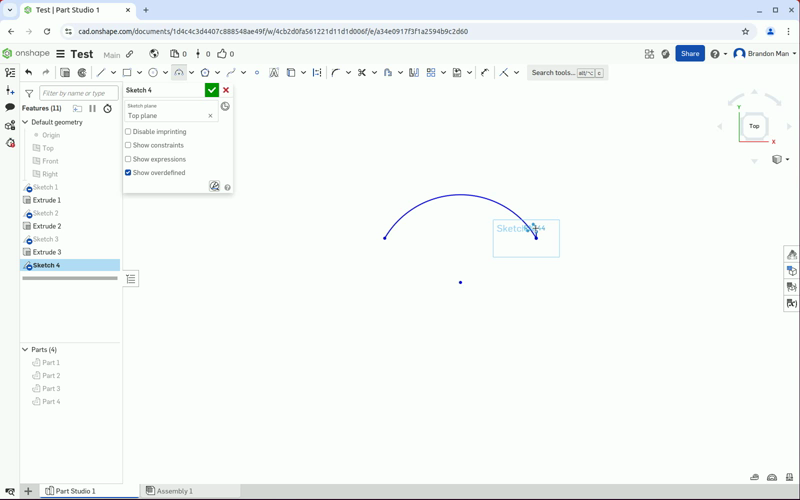
scroll(6)
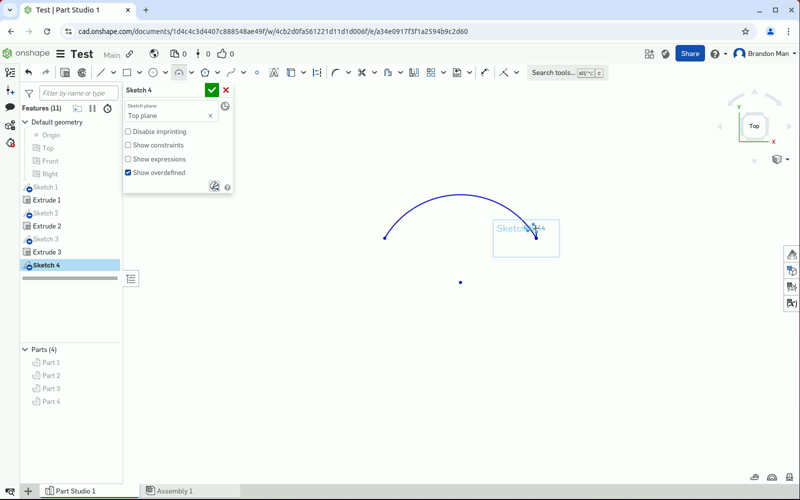
scroll(6)
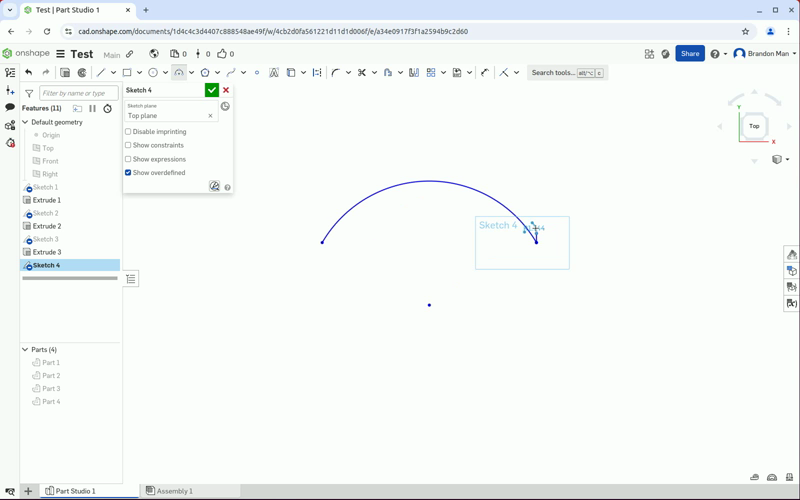
scroll(6)
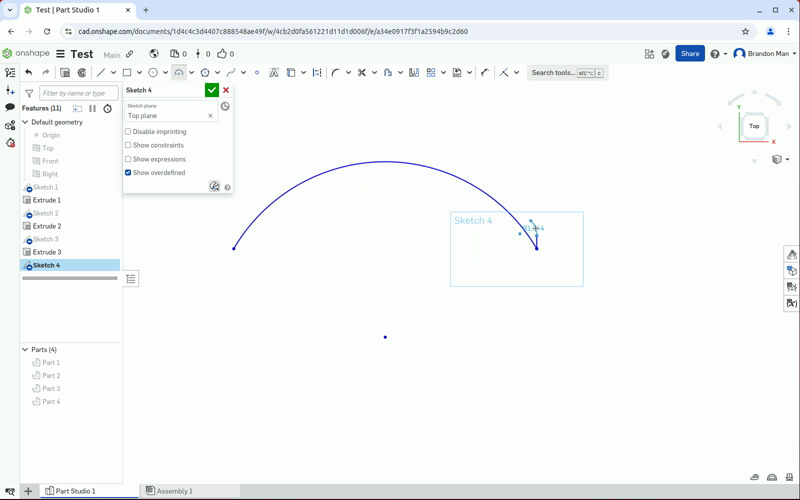
scroll(6)
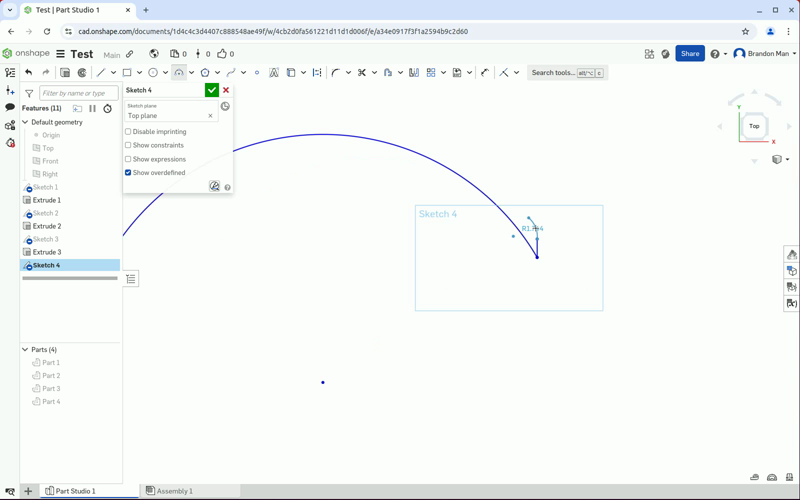
scroll(6)
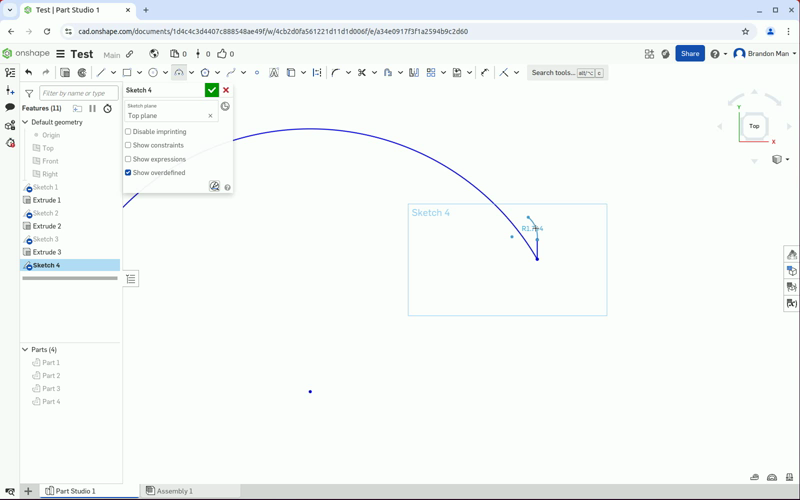
scroll(6)
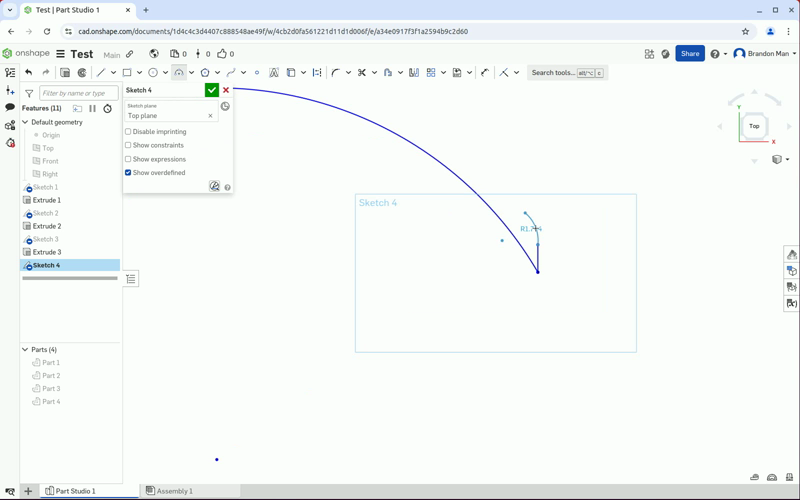
scroll(6)
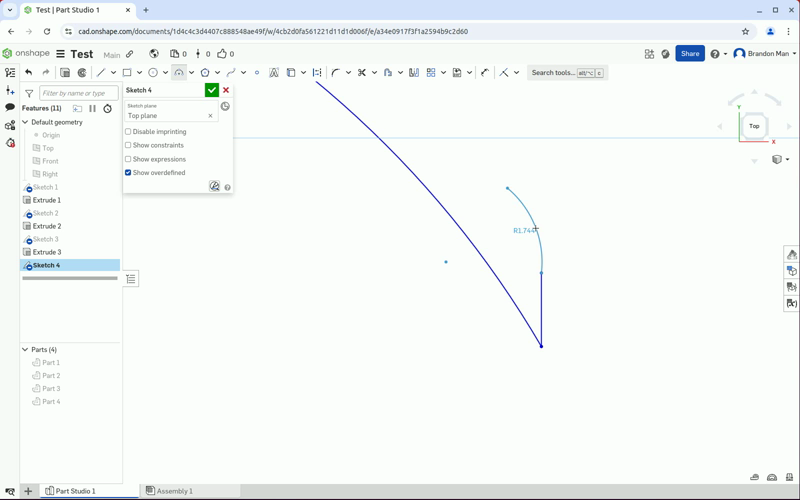
click(535, 227)
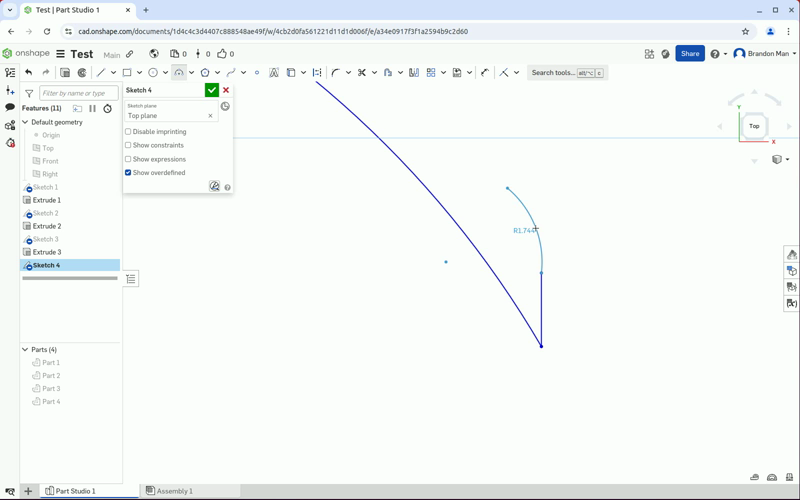
scroll(-6)
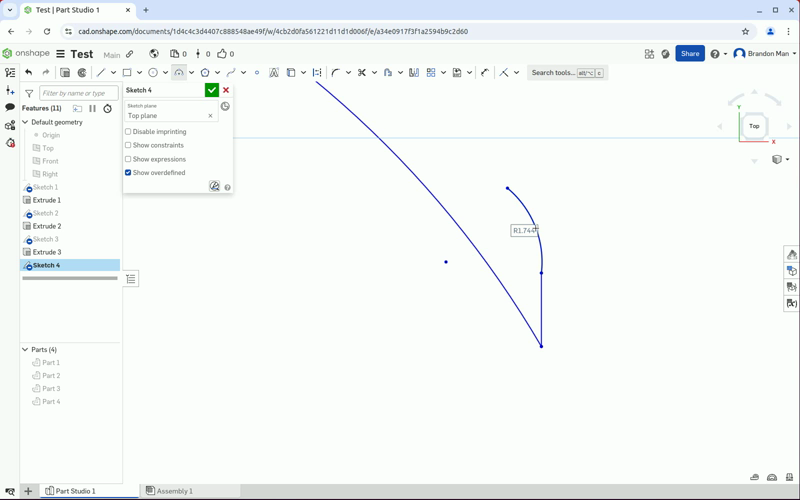
scroll(-6)
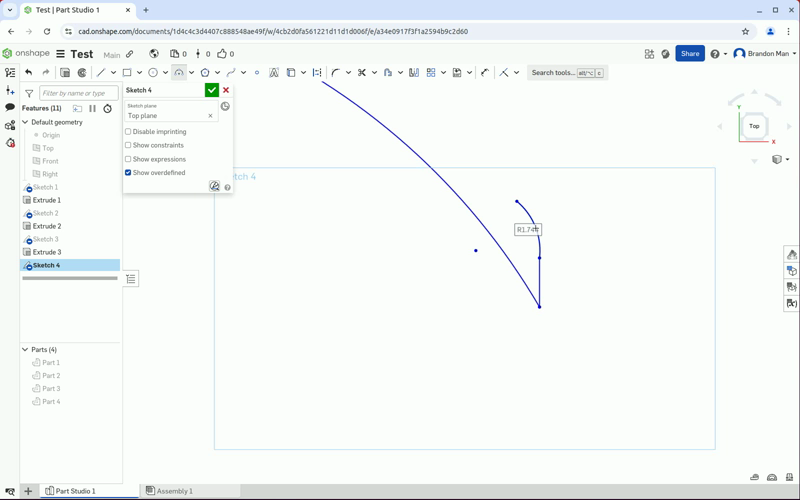
scroll(-6)
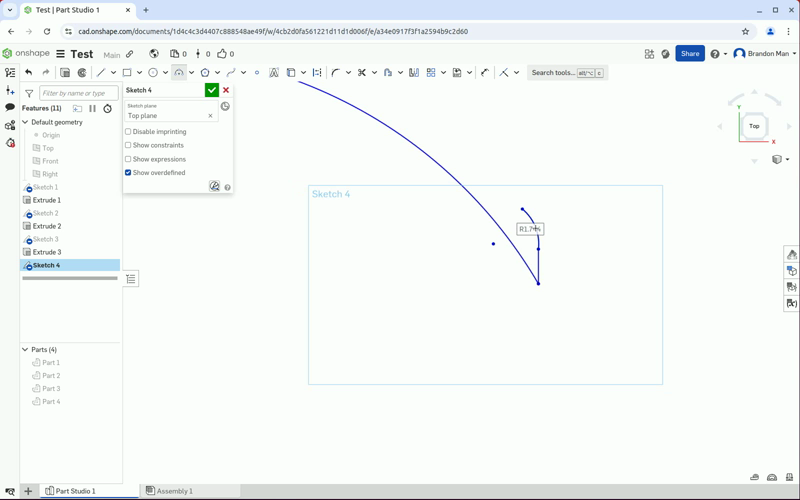
scroll(-6)
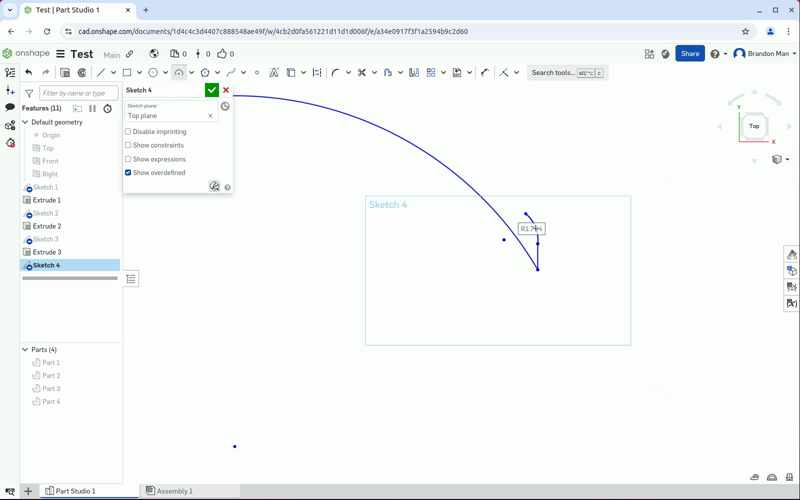
scroll(-6)
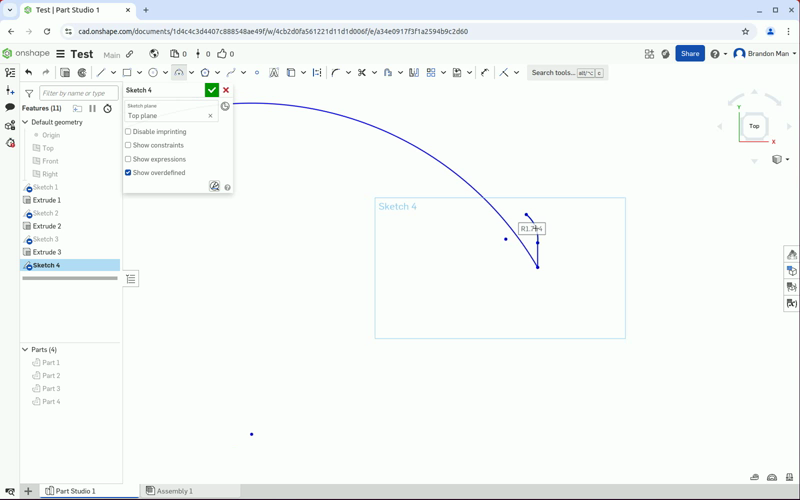
scroll(-6)
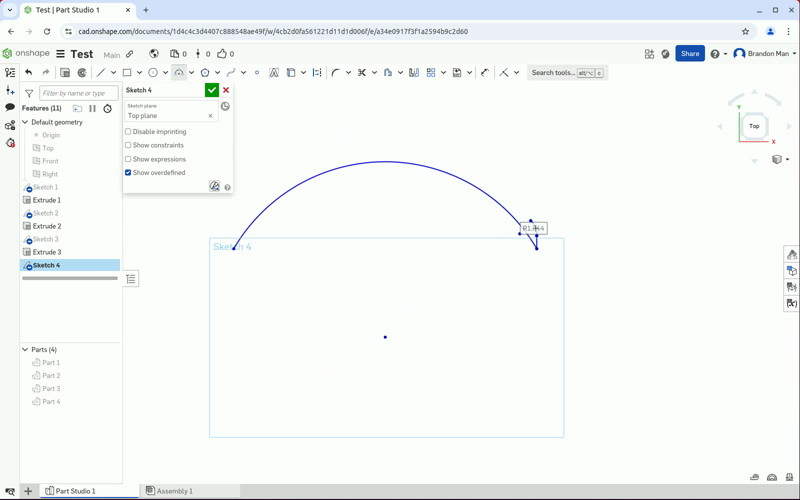
scroll(-6)
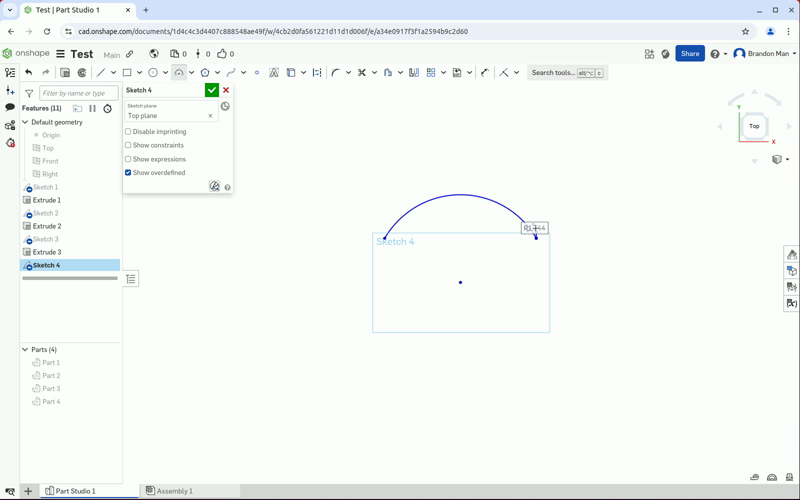
key_up(shift)
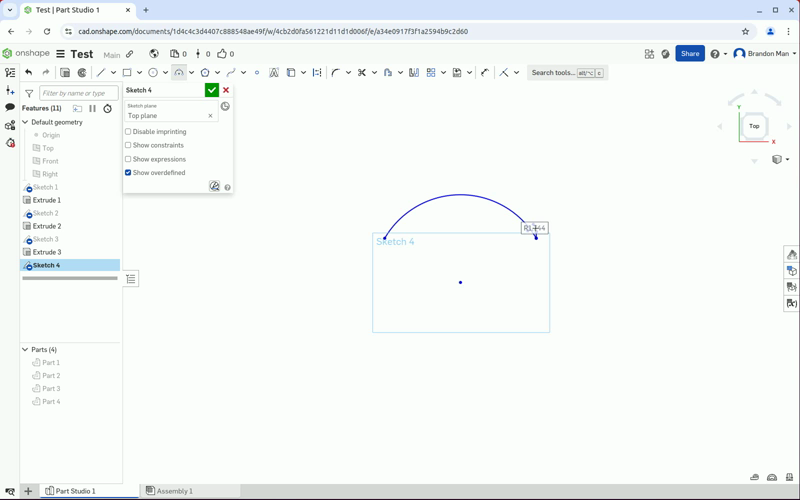
mouse_move(533, 224)
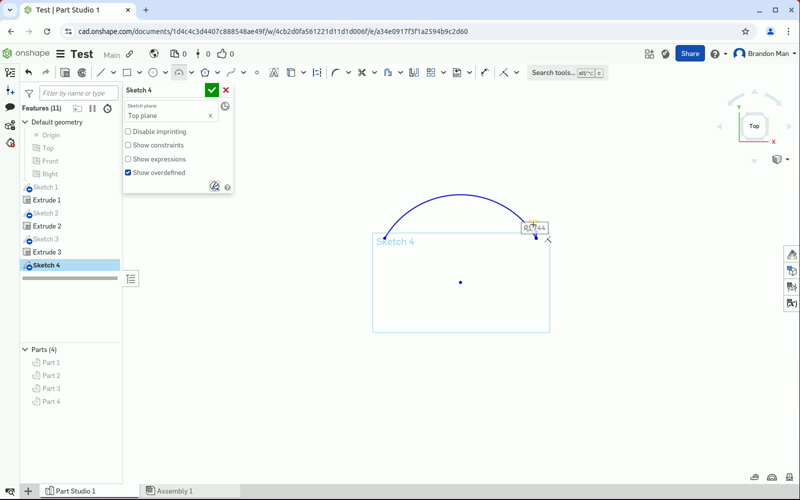
scroll(6)
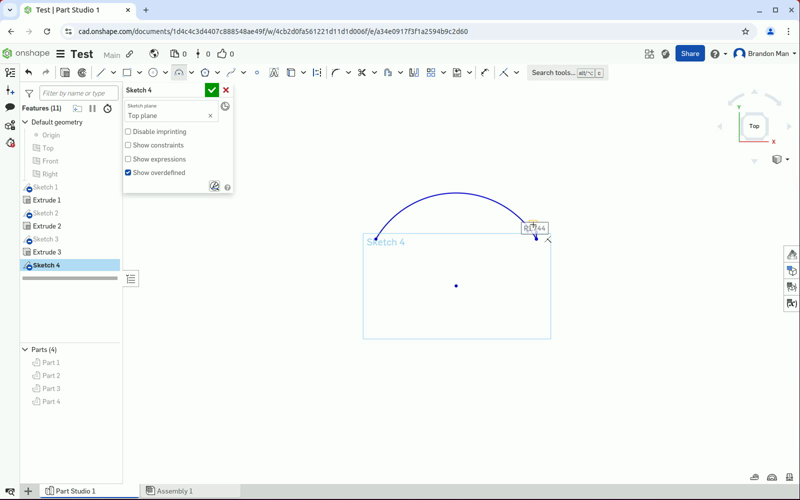
scroll(6)
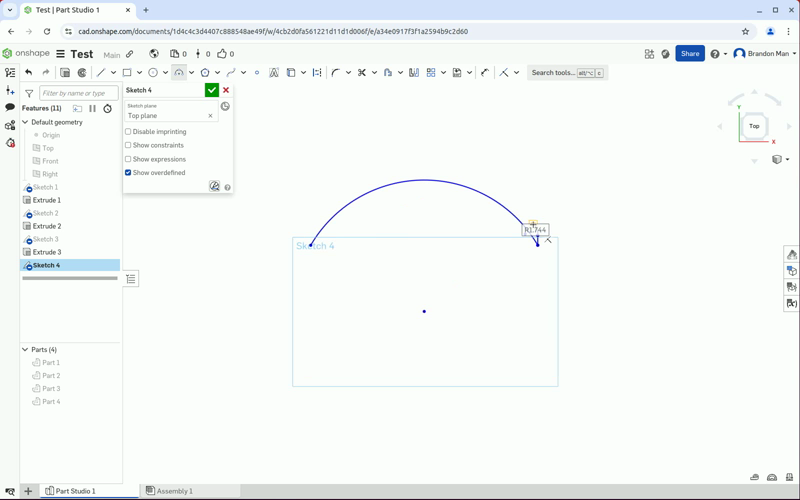
scroll(6)
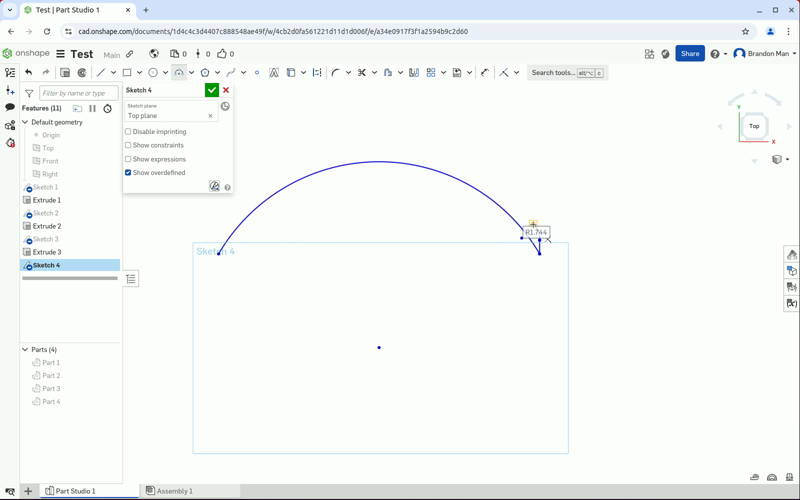
scroll(6)
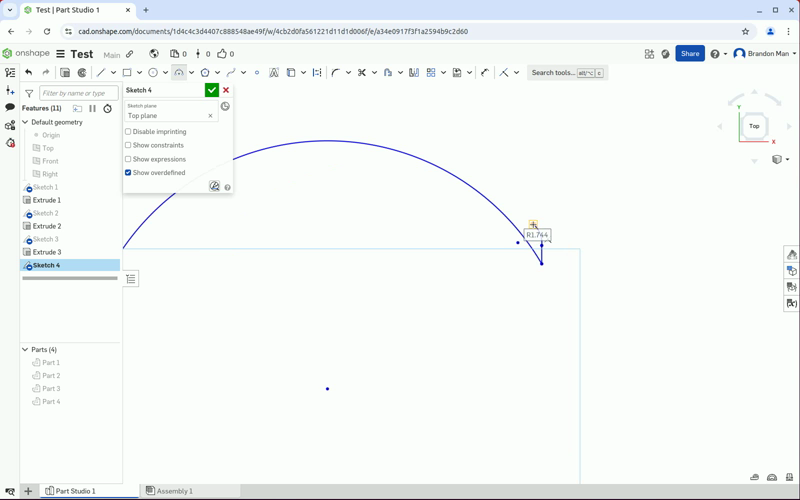
scroll(6)
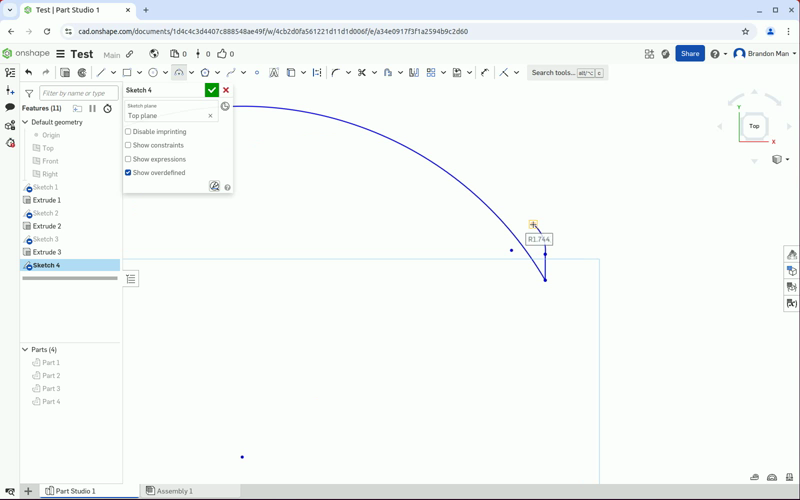
scroll(6)
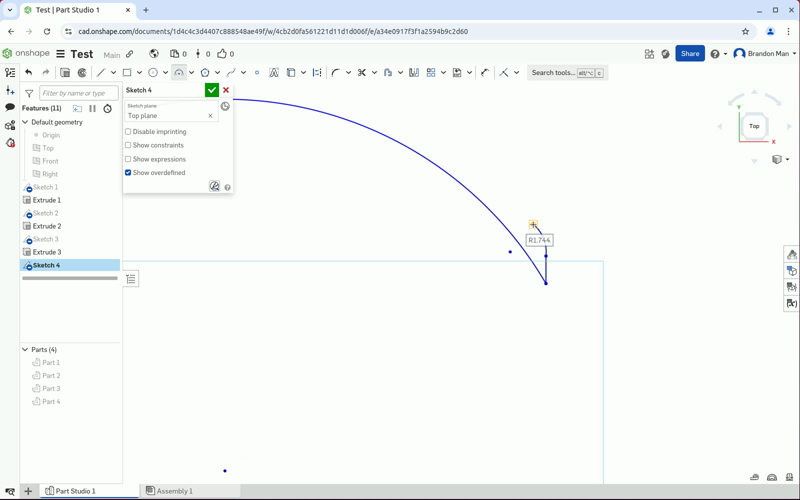
scroll(6)
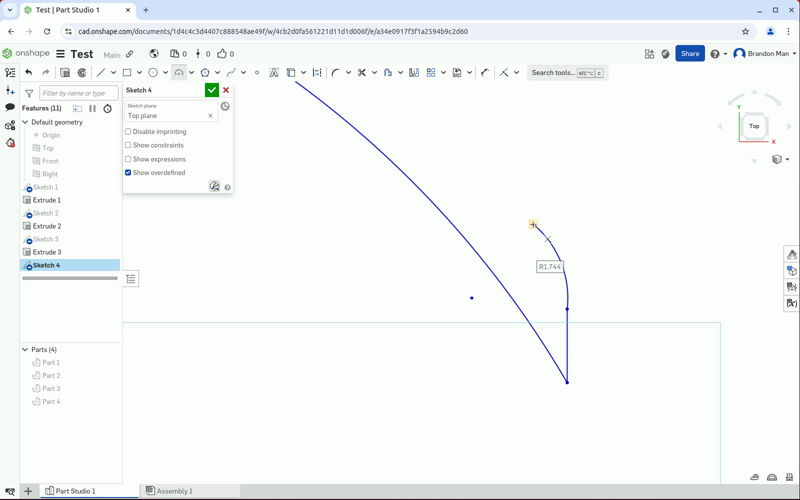
click(533, 224)
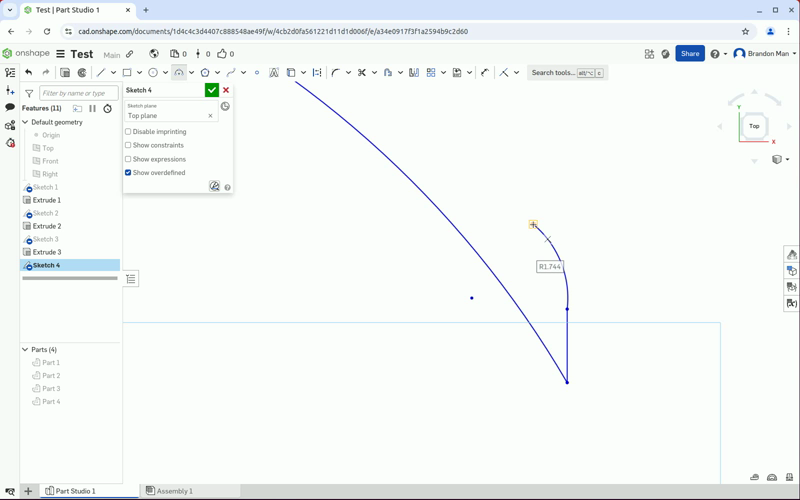
scroll(-6)
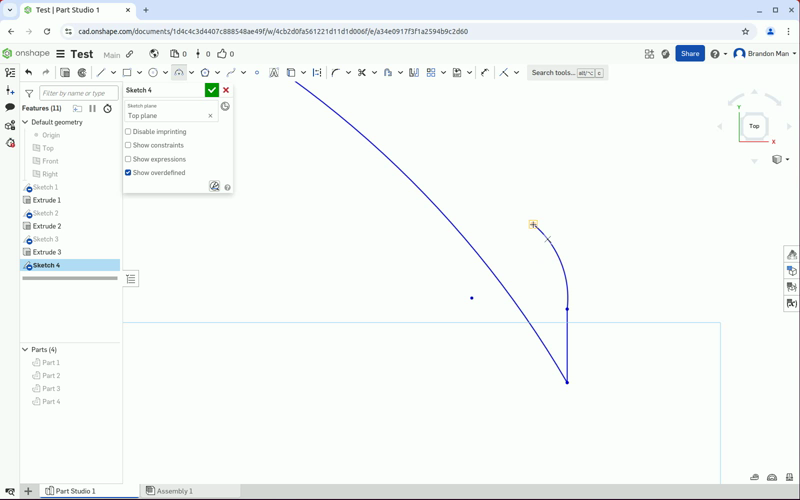
scroll(-6)
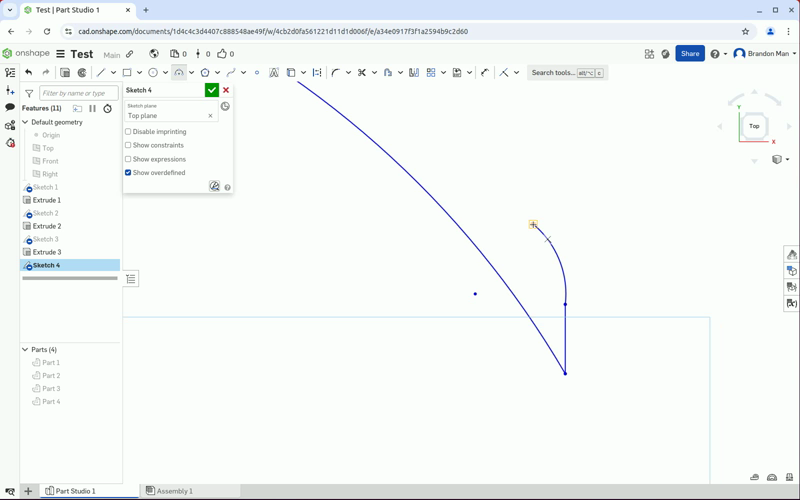
scroll(-6)
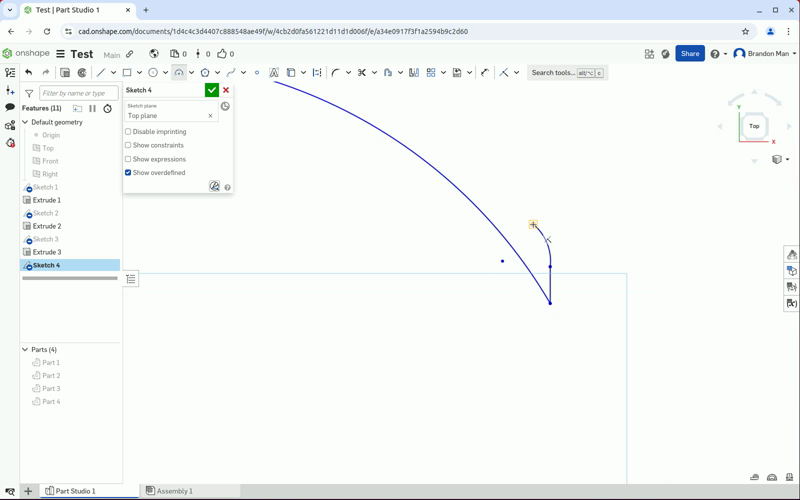
scroll(-6)
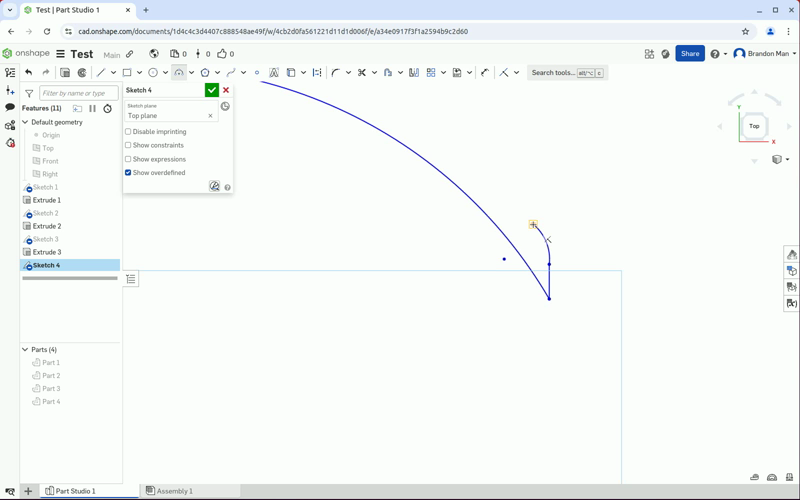
scroll(-6)
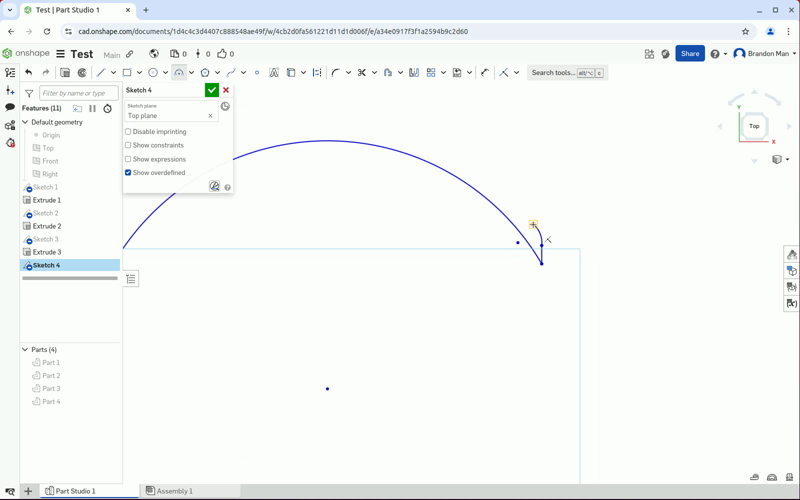
scroll(-6)
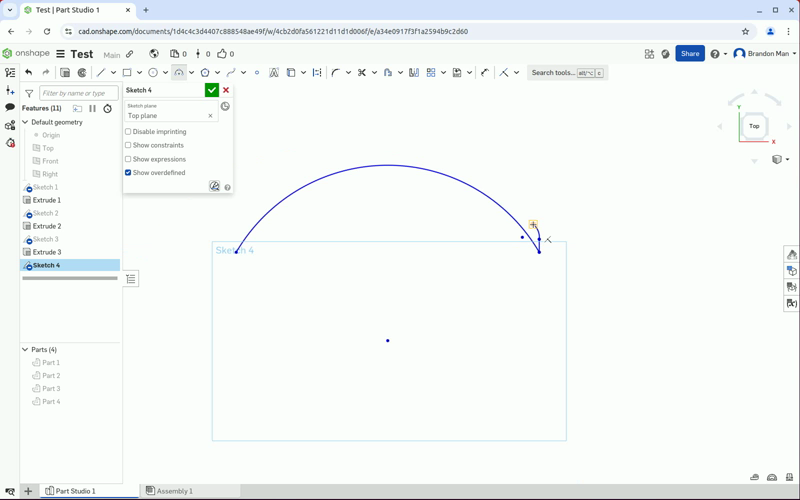
scroll(-6)
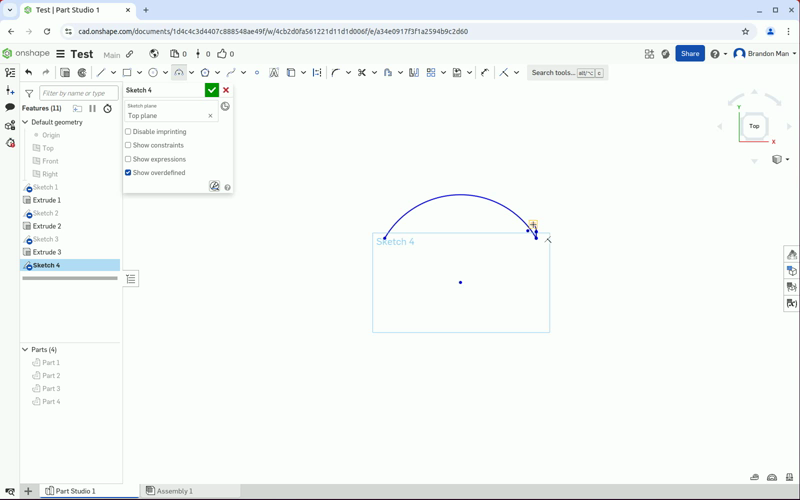
key_down(shift)
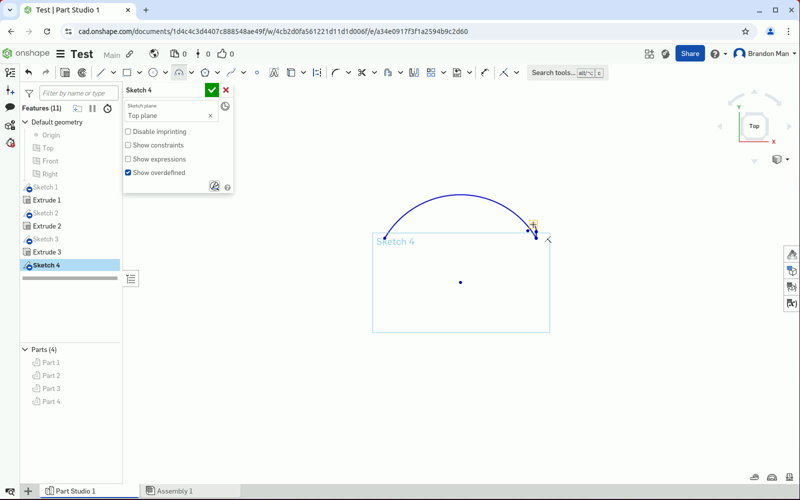
mouse_move(469, 188)
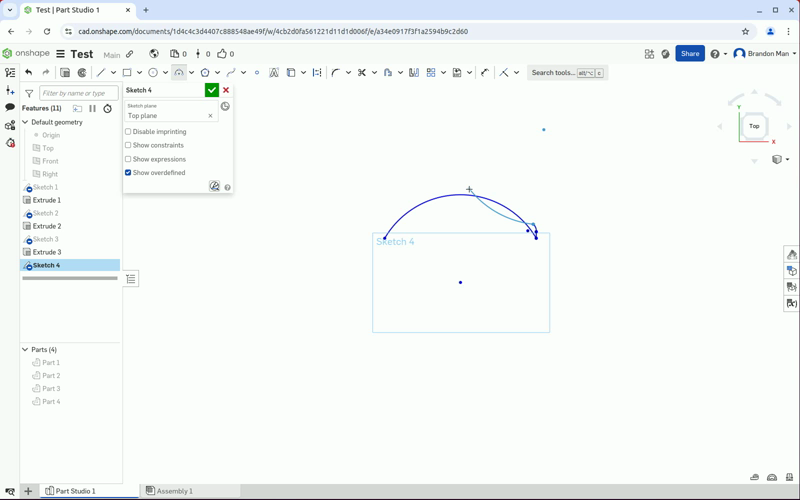
click(469, 188)
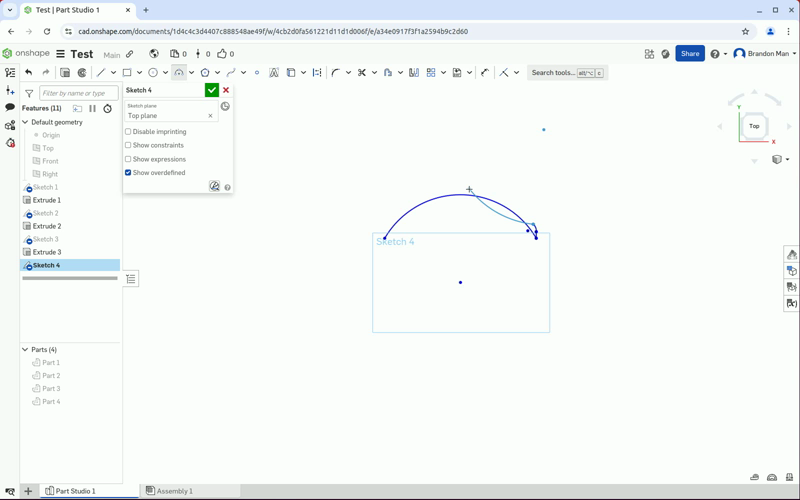
mouse_move(504, 199)
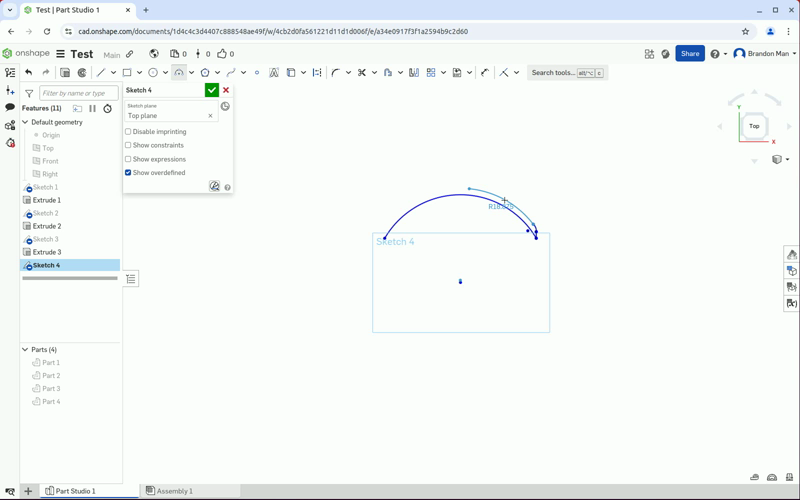
click(504, 199)
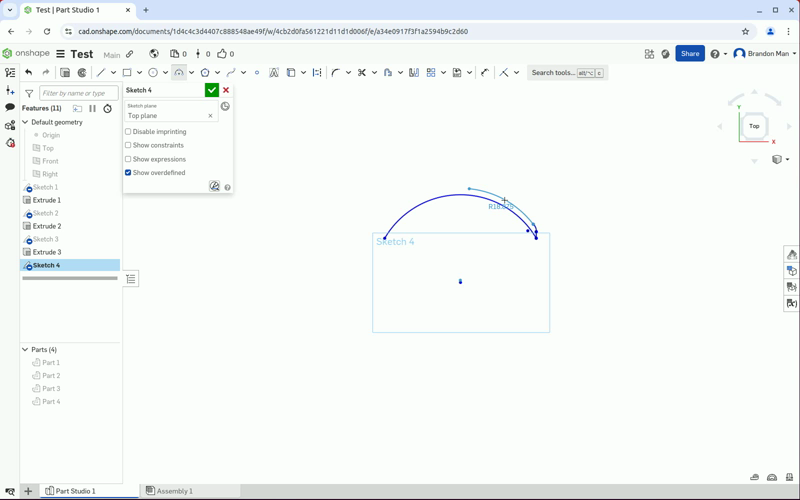
key_up(shift)
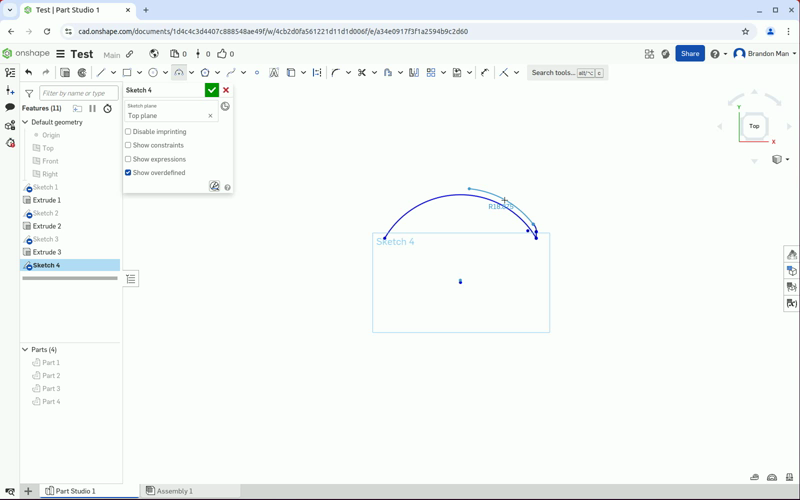
key(esc)
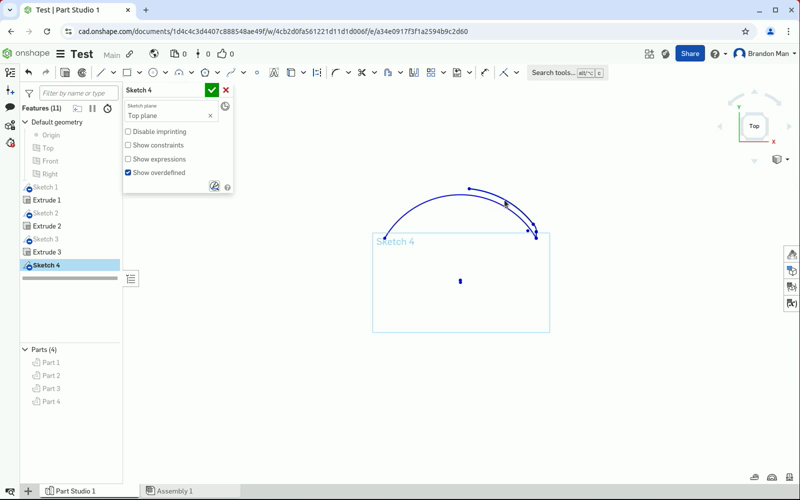
key(l)
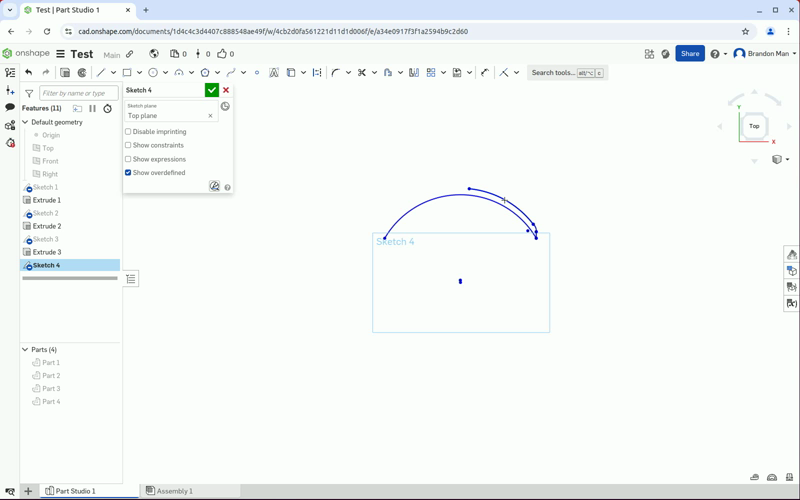
mouse_move(469, 188)
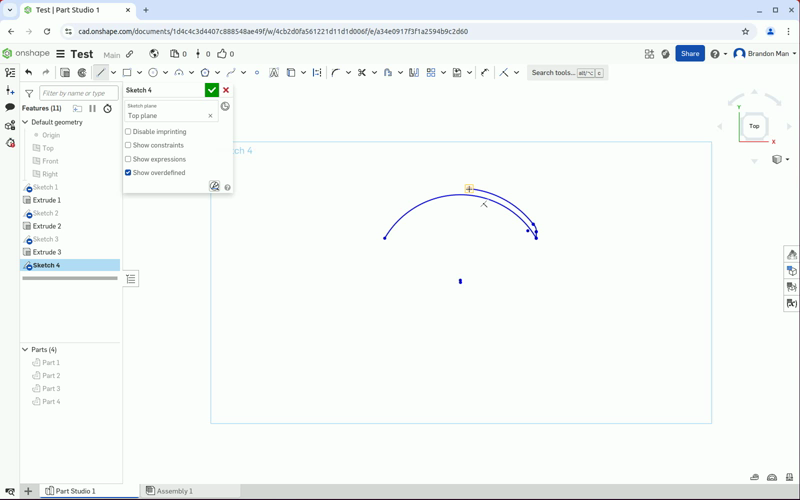
click(469, 188)
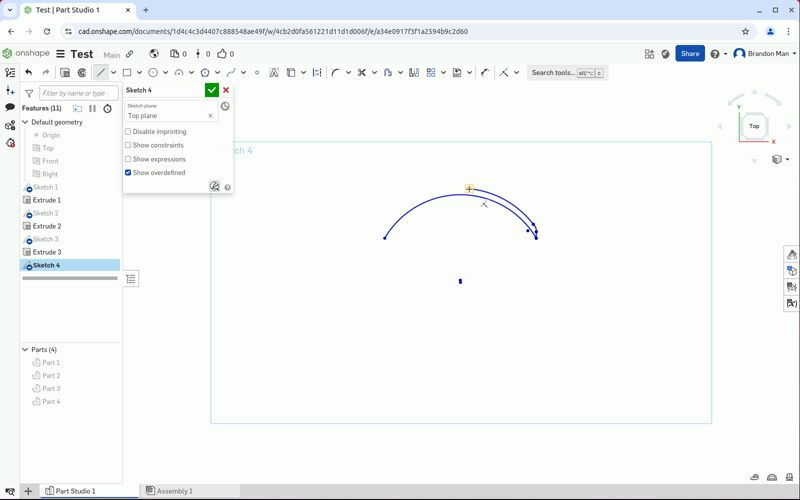
key_down(shift)
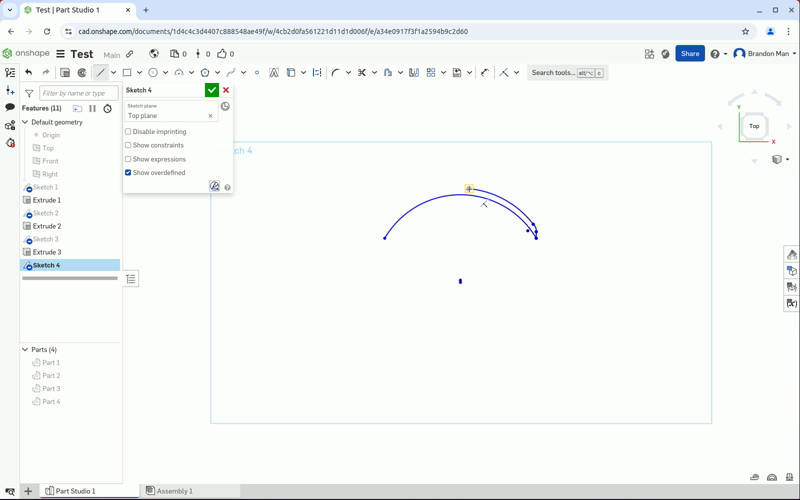
mouse_move(499, 188)
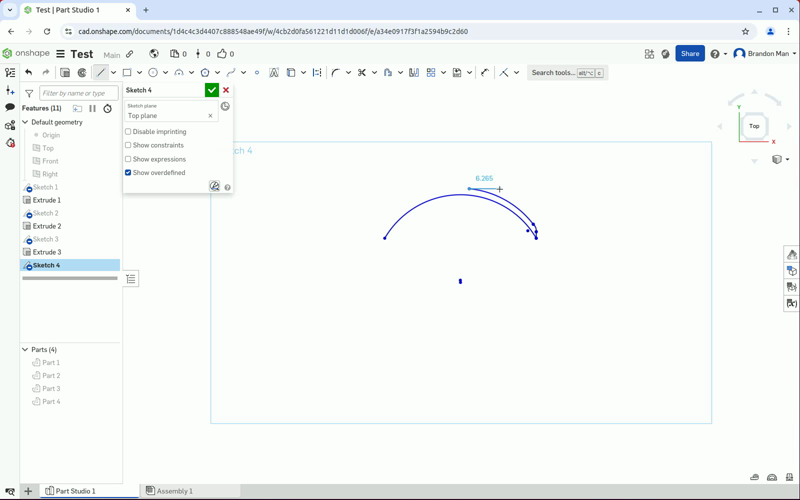
mouse_move(451, 188)
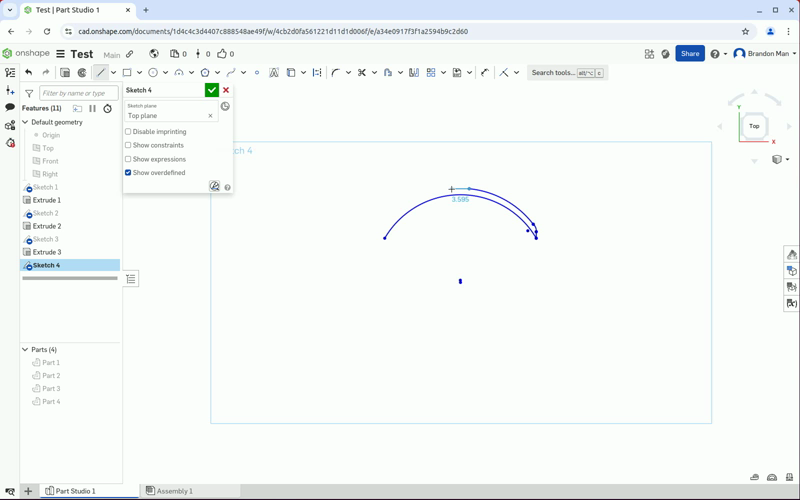
click(451, 188)
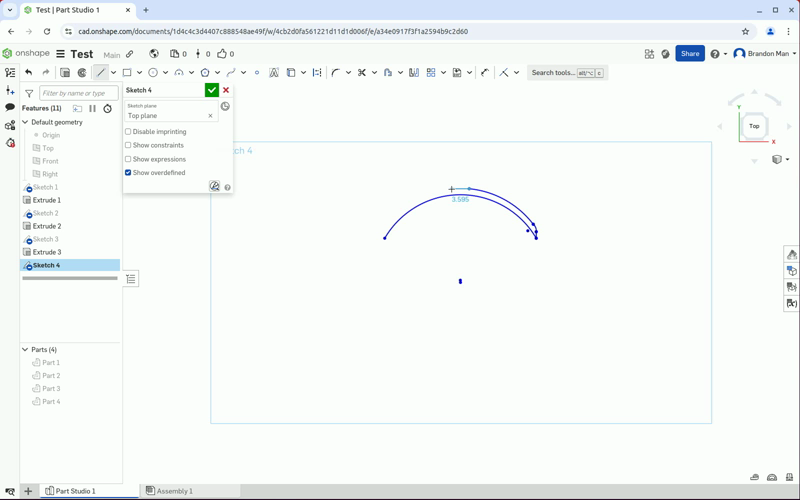
key_up(shift)
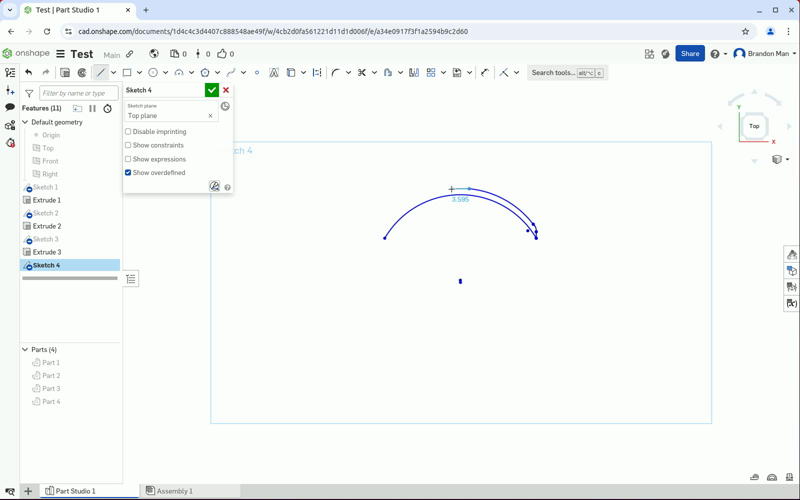
key(esc)
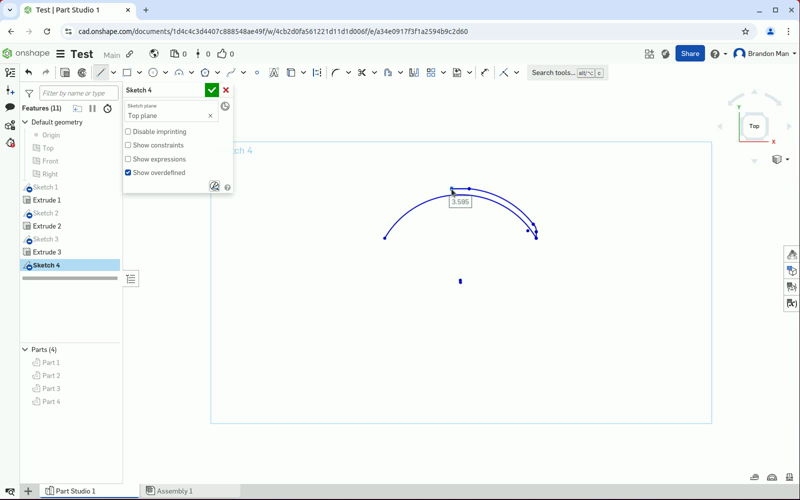
key(a)
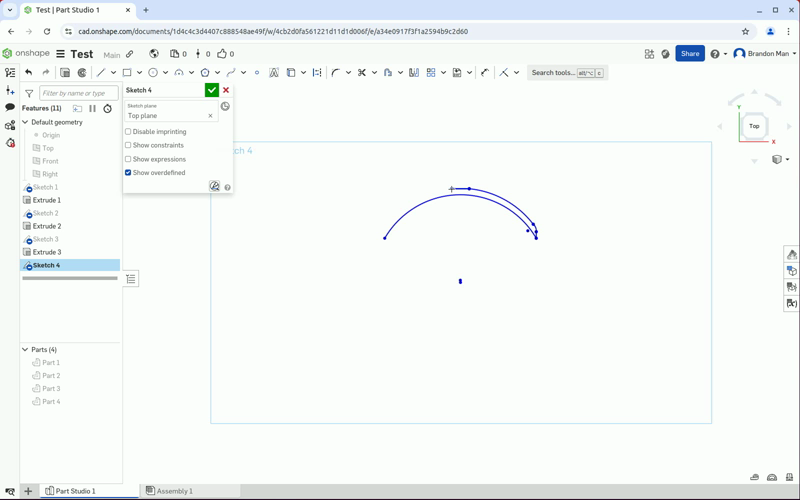
mouse_move(451, 188)
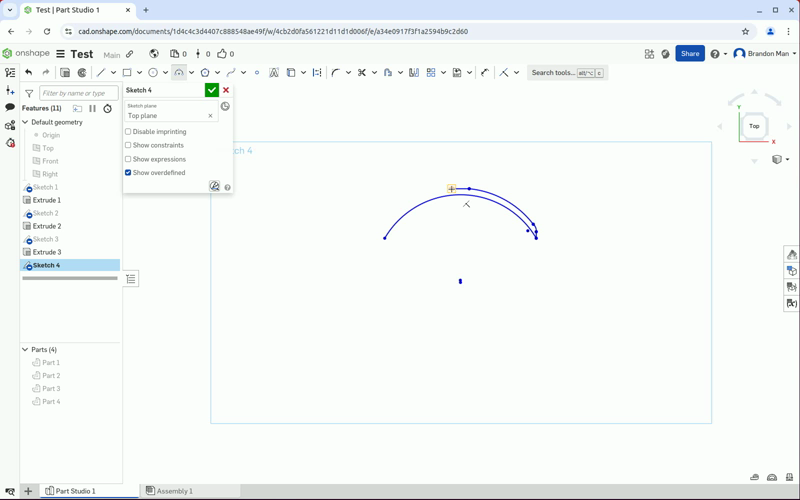
click(451, 188)
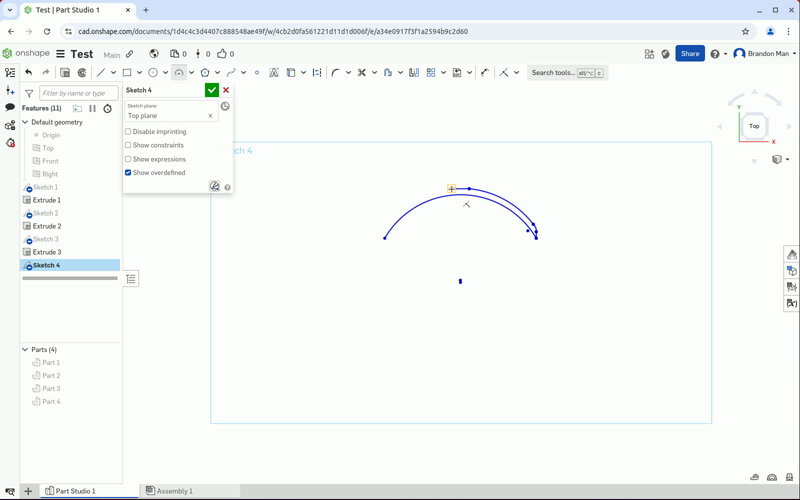
key_down(shift)
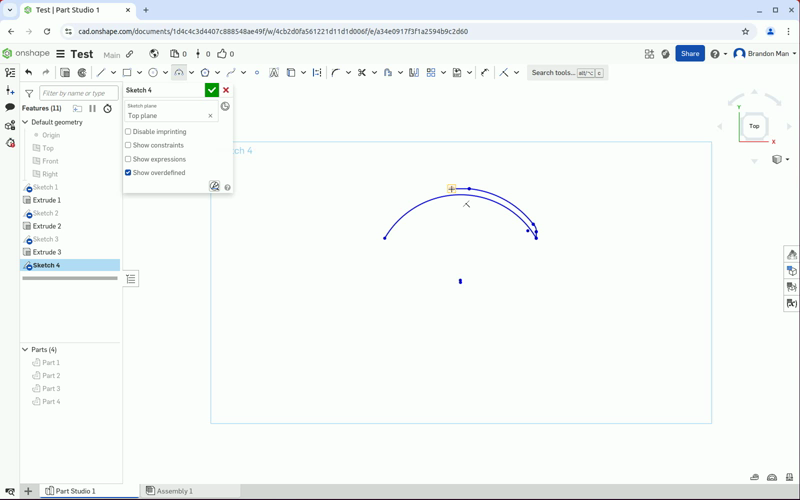
mouse_move(387, 224)
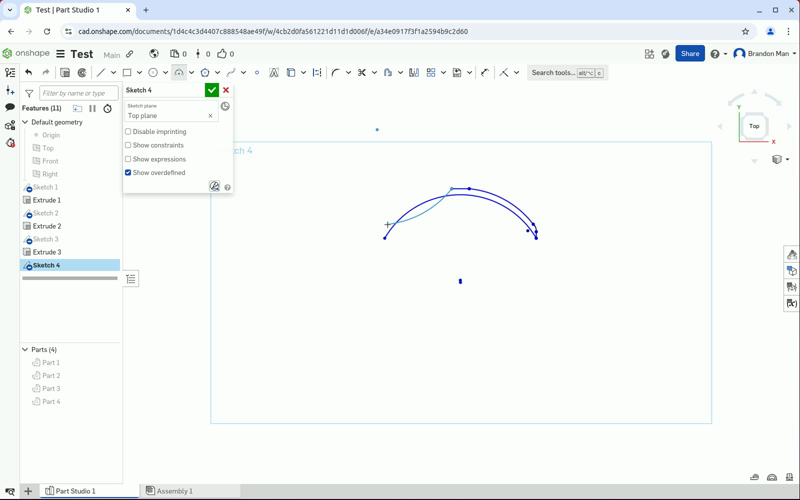
click(387, 224)
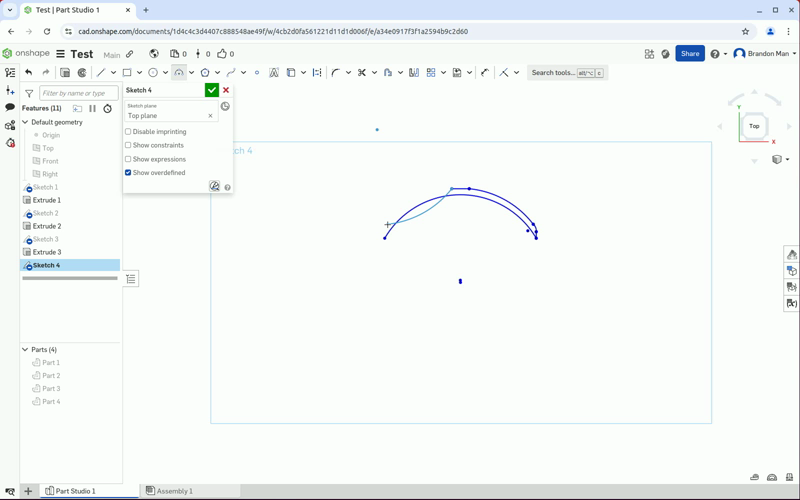
mouse_move(416, 199)
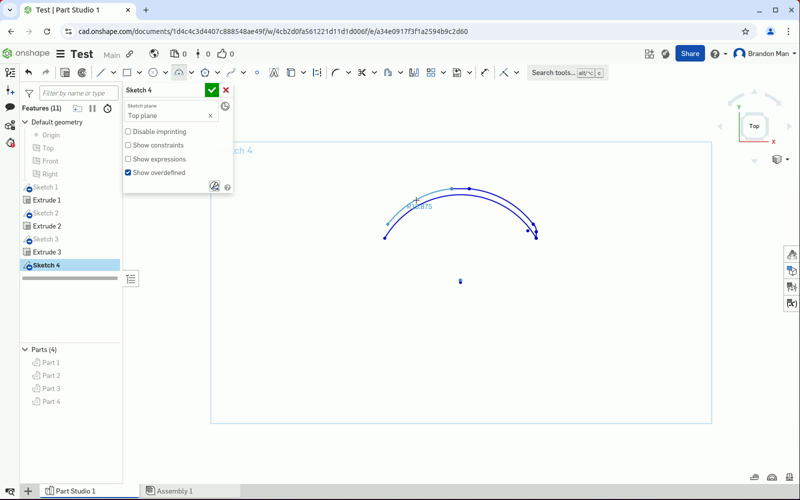
click(416, 199)
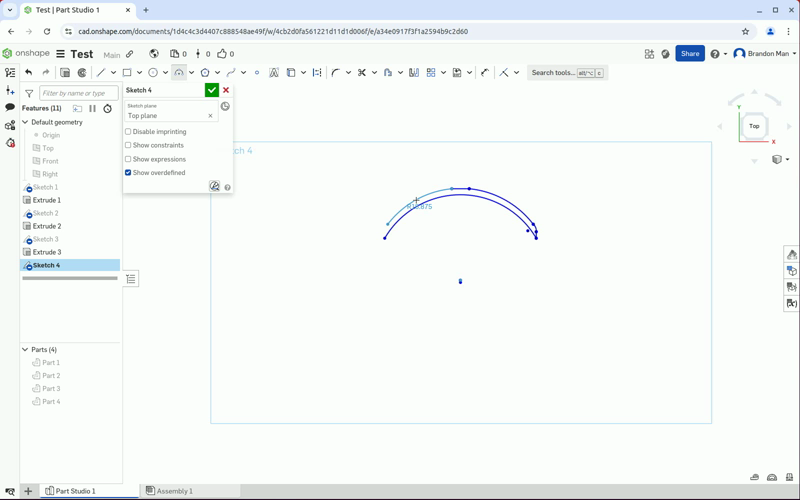
key_up(shift)
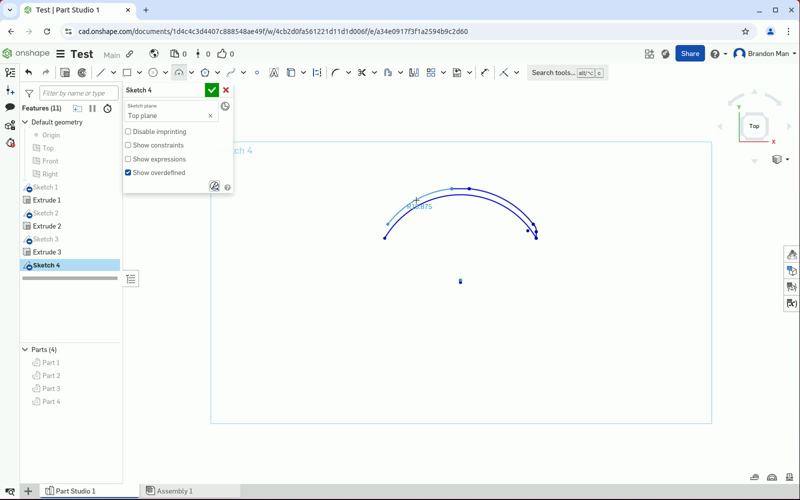
mouse_move(387, 224)
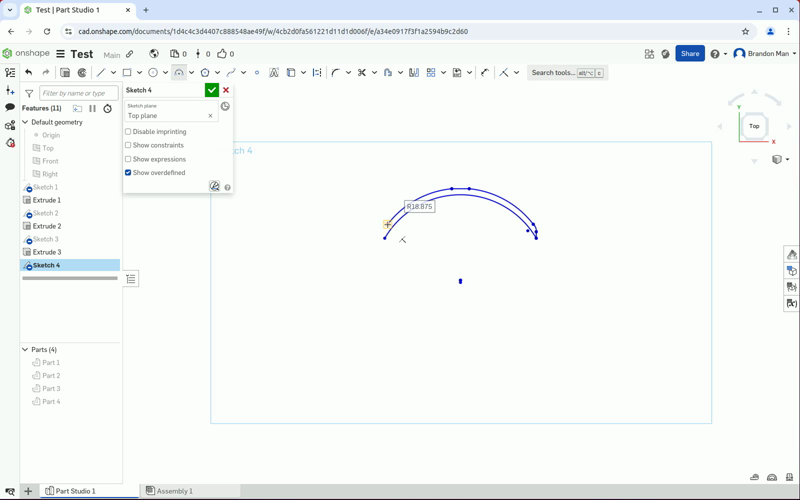
click(387, 224)
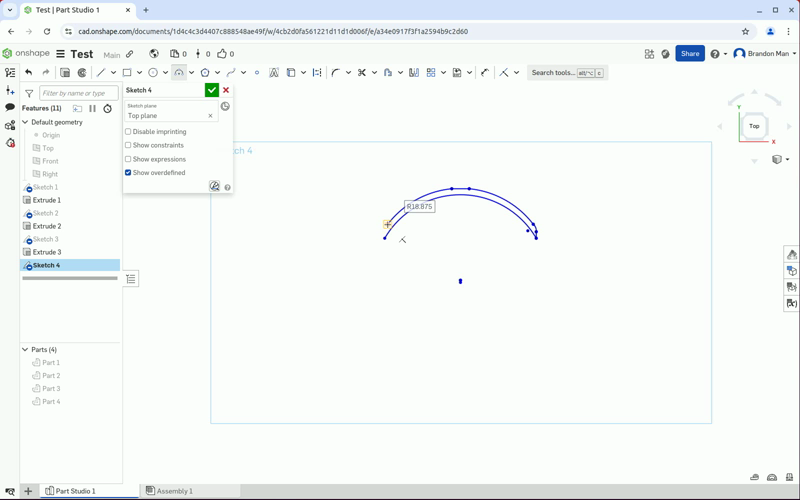
key_down(shift)
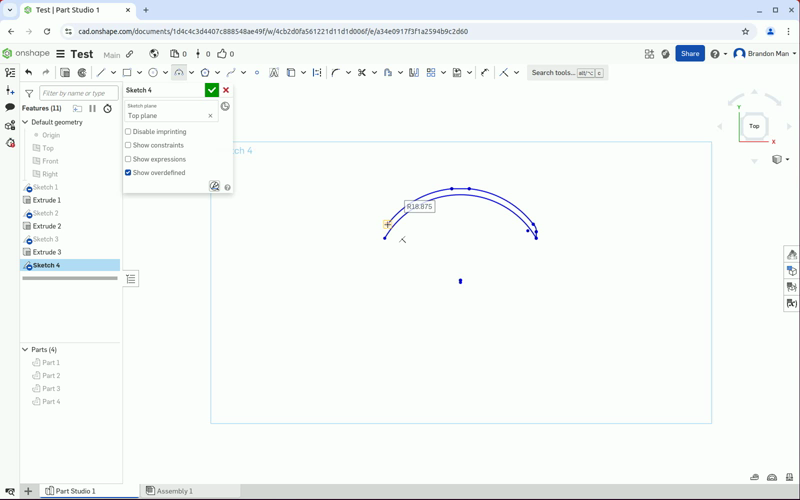
mouse_move(384, 231)
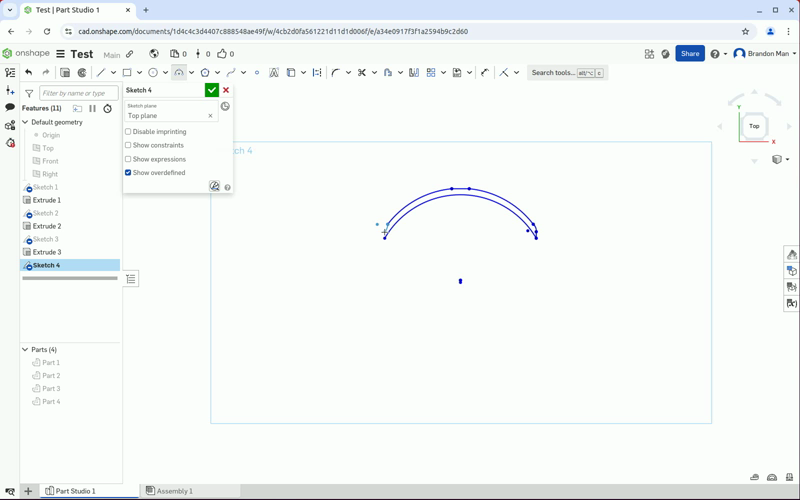
click(384, 231)
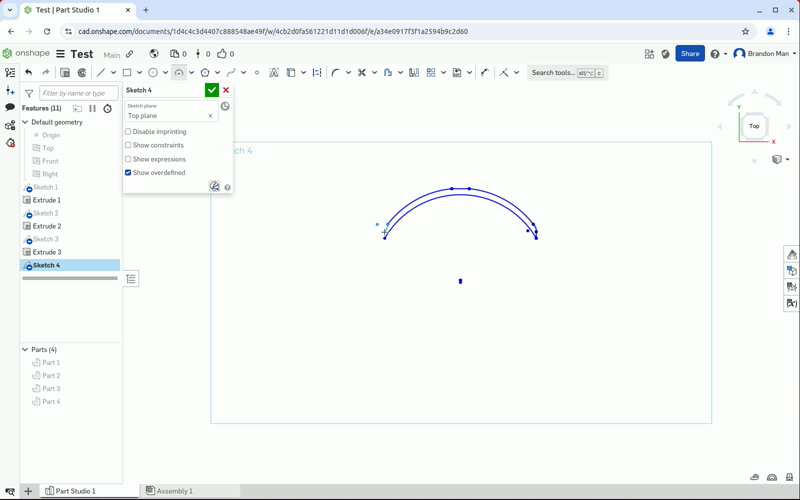
mouse_move(385, 227)
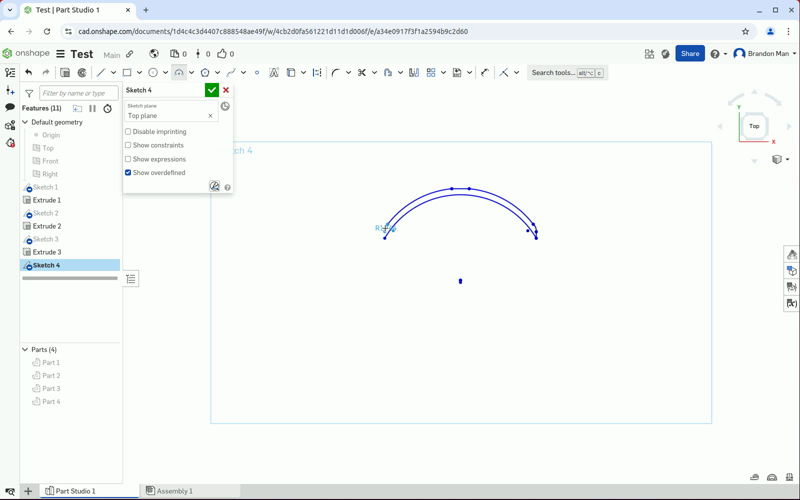
scroll(6)
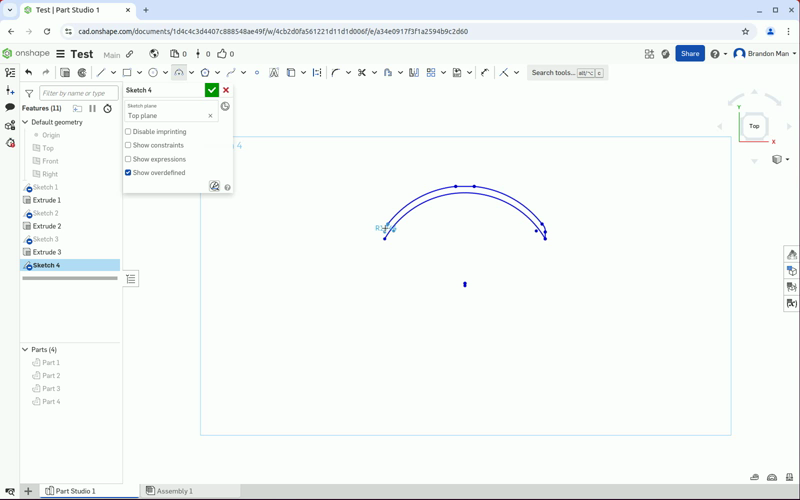
scroll(6)
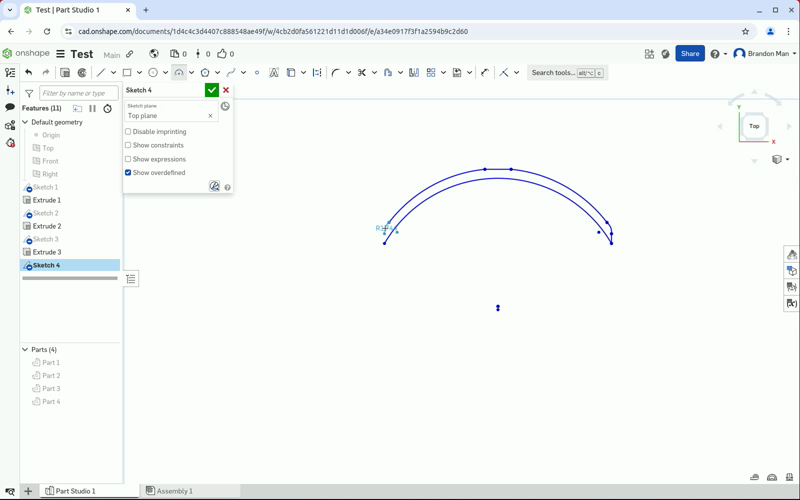
scroll(6)
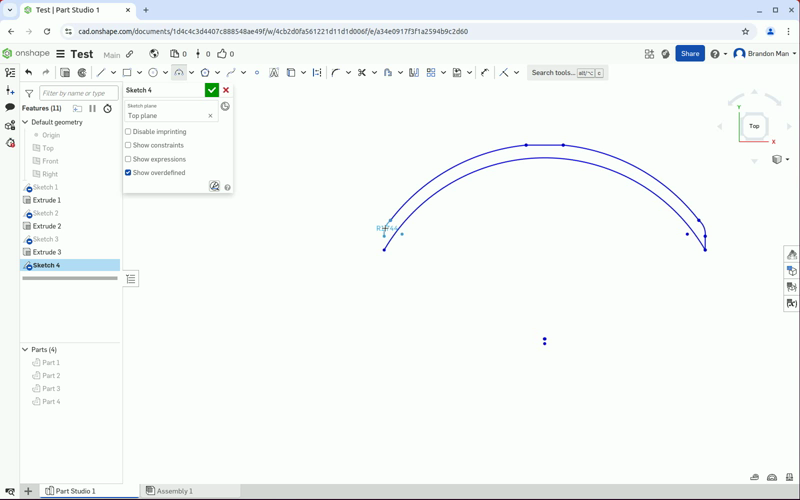
scroll(6)
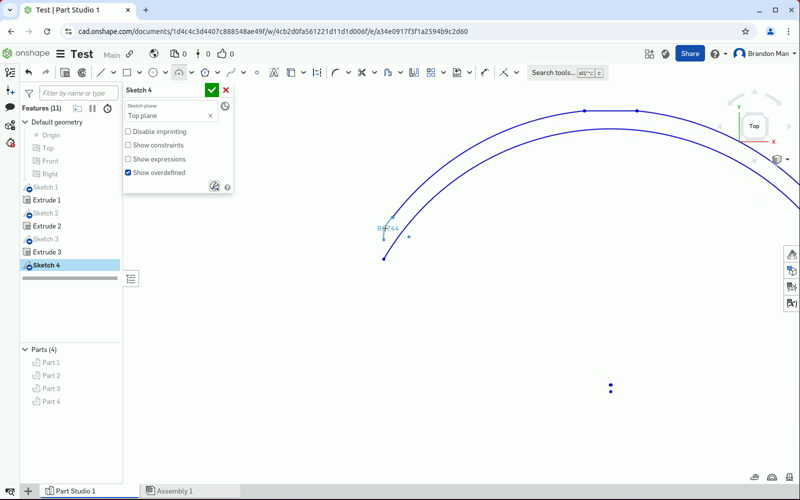
scroll(6)
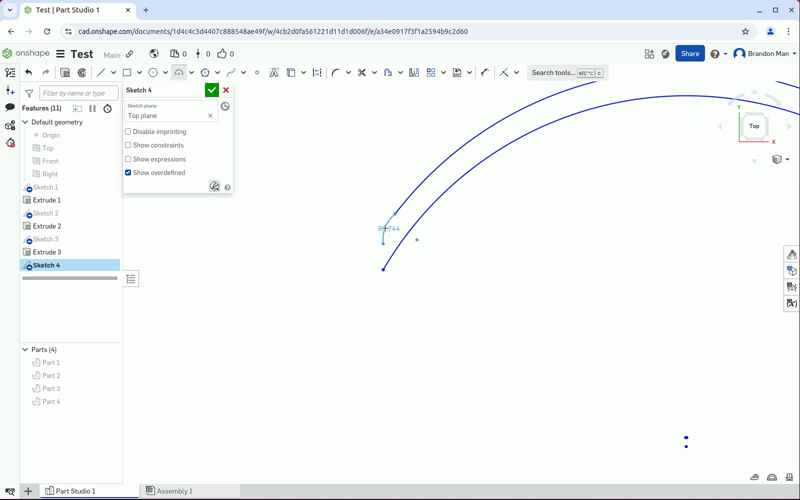
scroll(6)
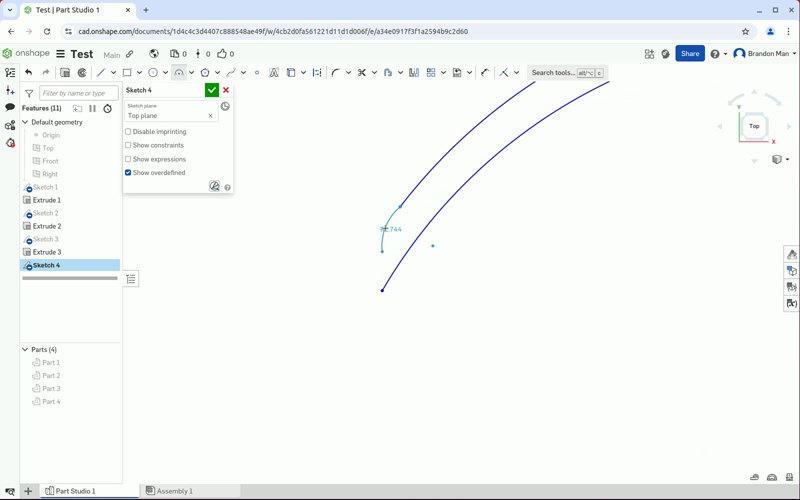
scroll(6)
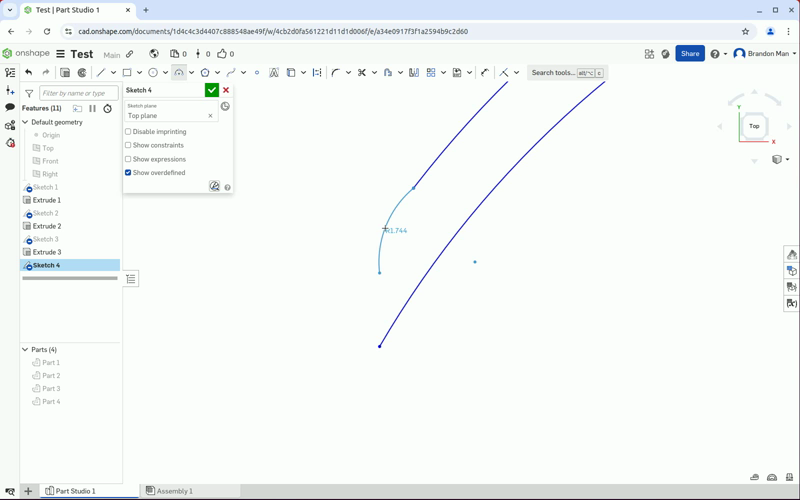
click(385, 227)
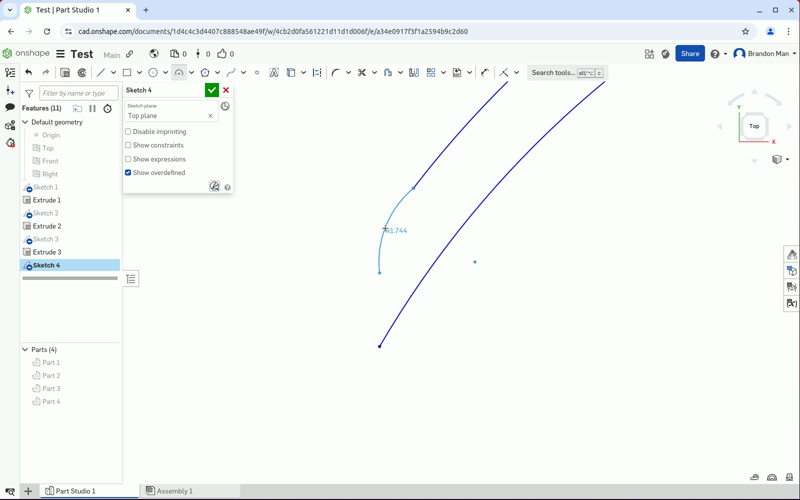
scroll(-6)
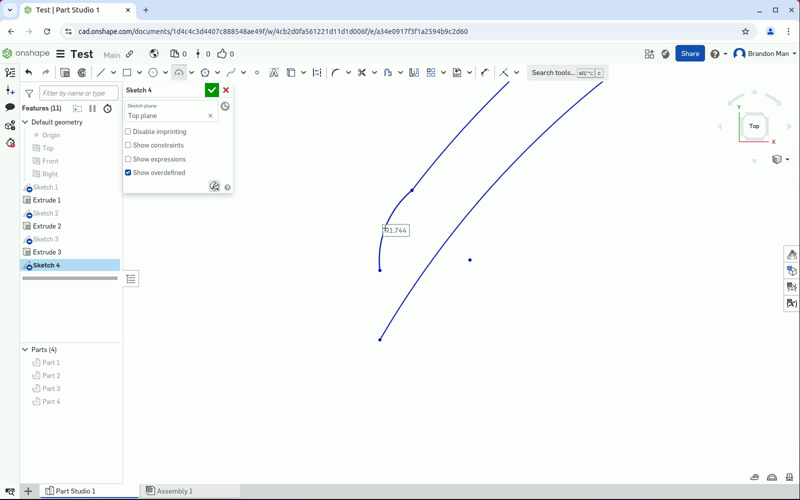
scroll(-6)
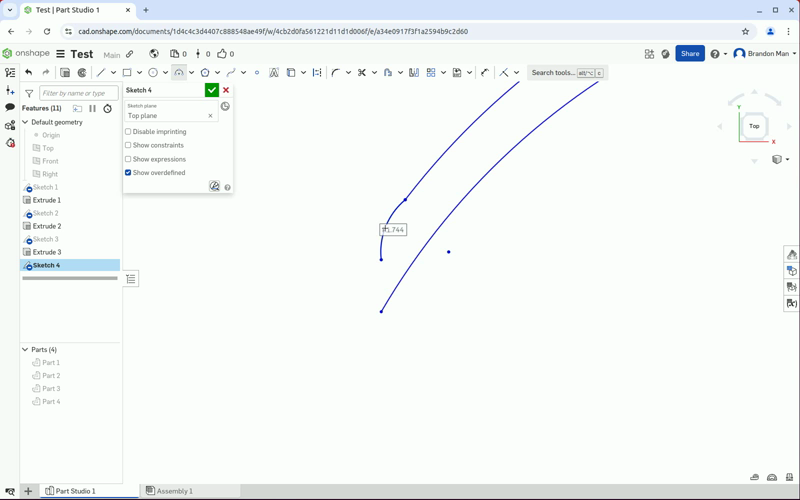
scroll(-6)
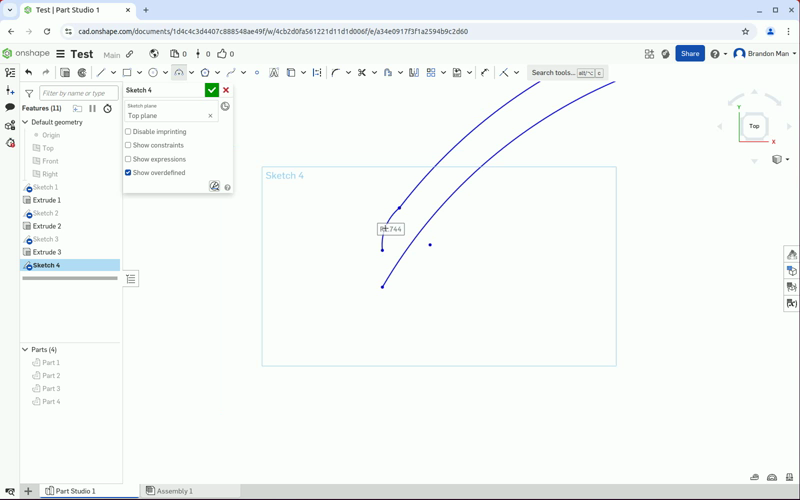
scroll(-6)
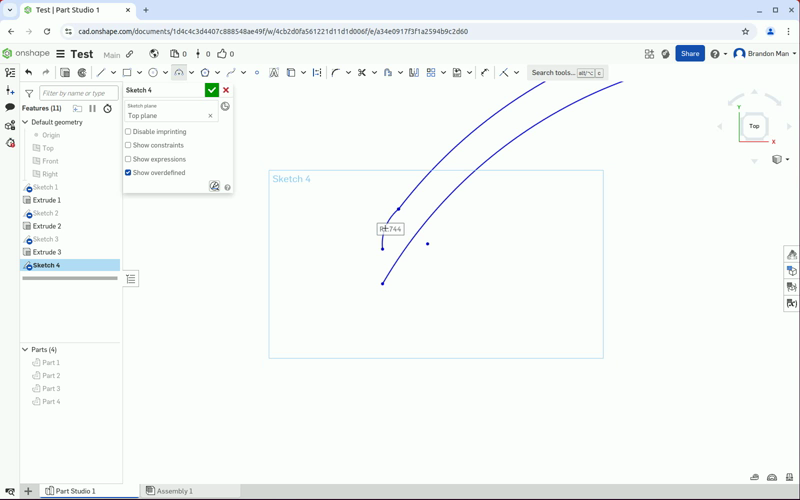
scroll(-6)
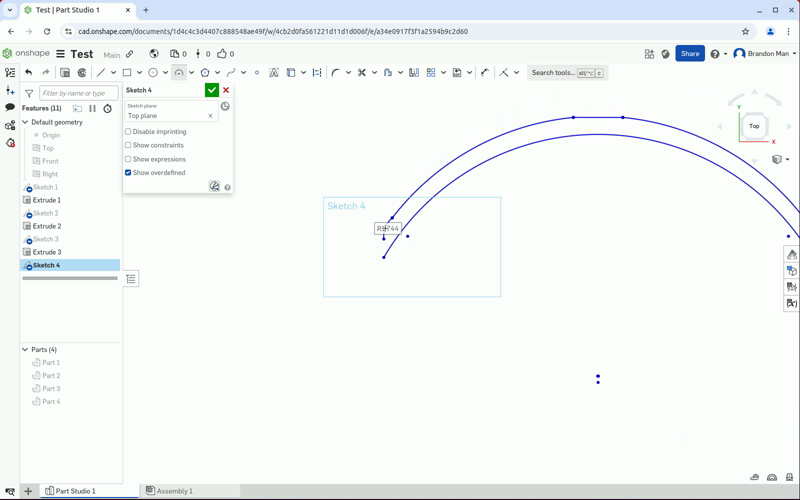
scroll(-6)
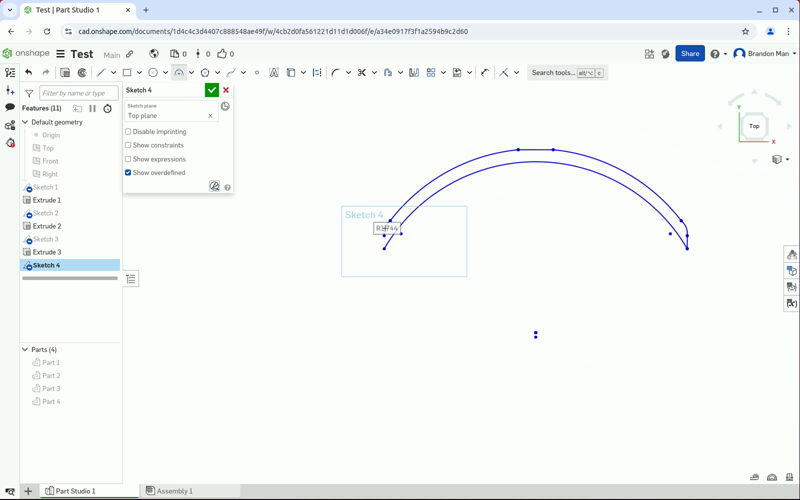
scroll(-6)
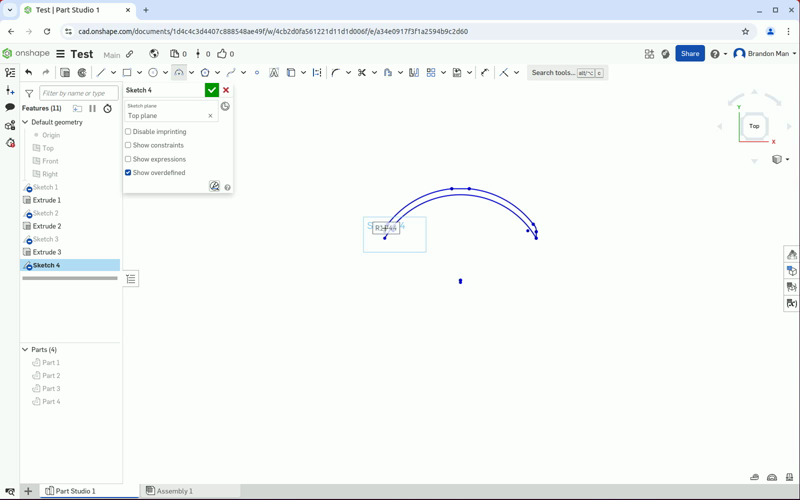
key_up(shift)
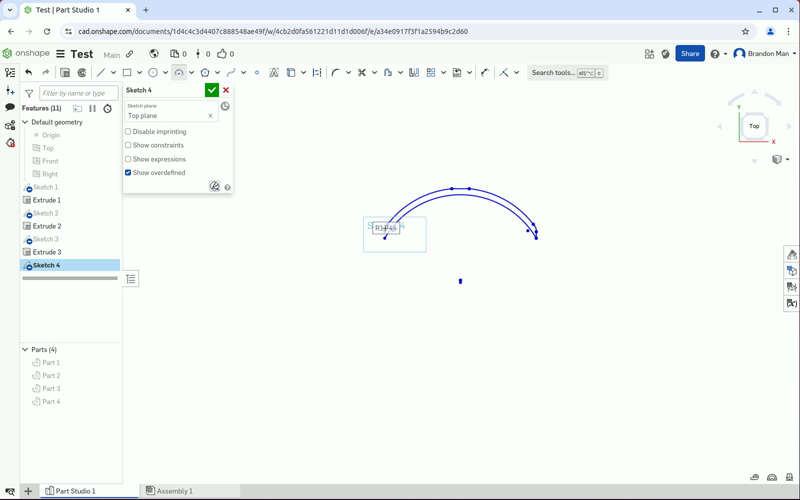
key(esc)
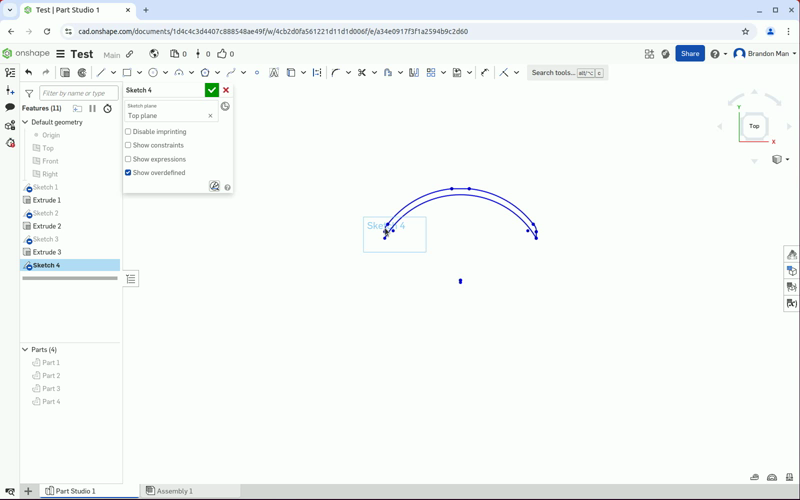
key(l)
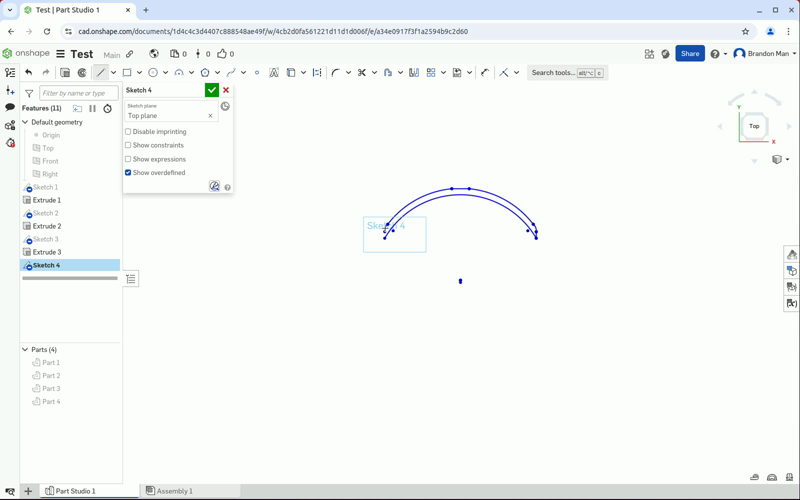
mouse_move(384, 231)
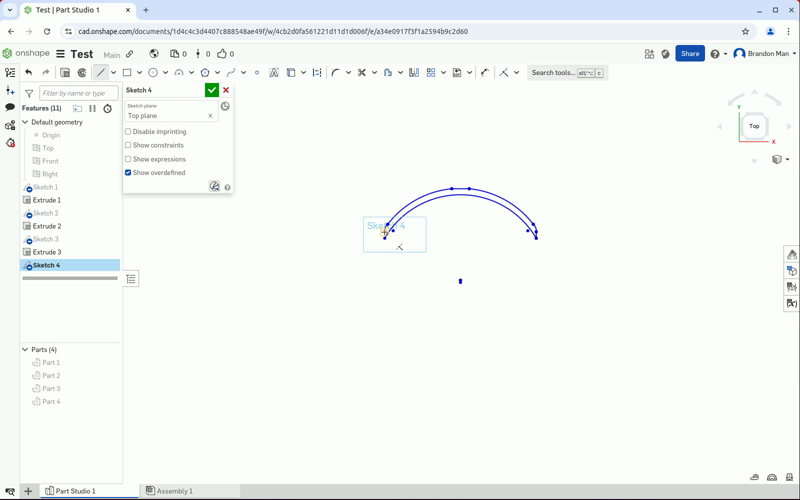
scroll(6)
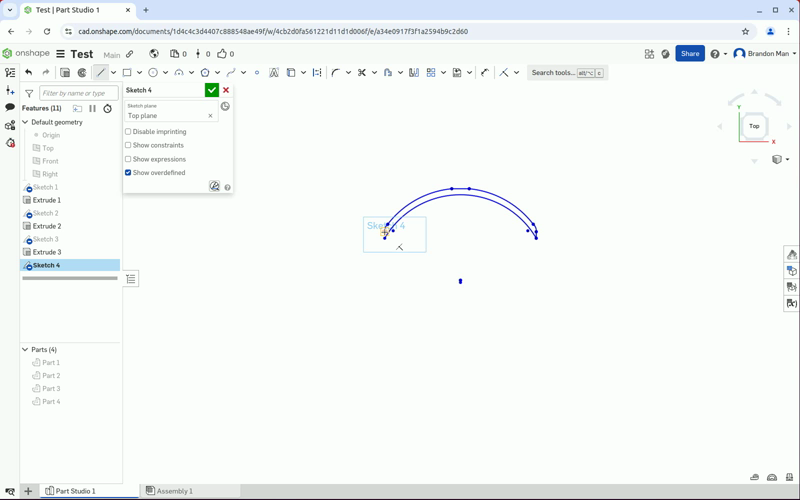
scroll(6)
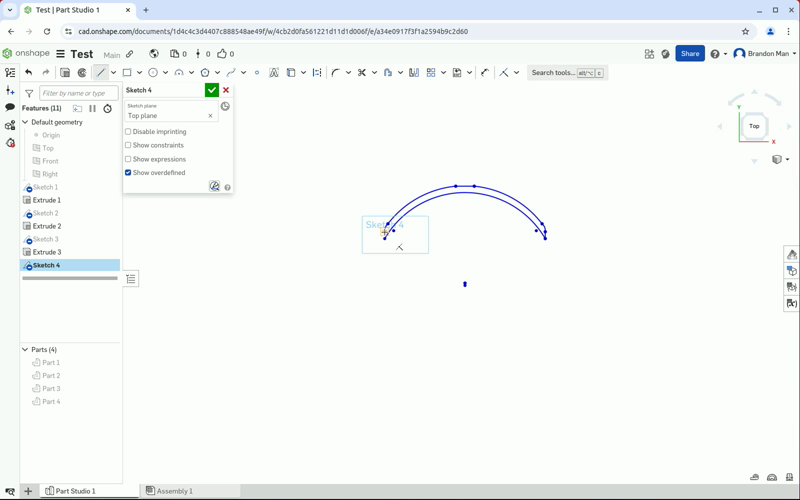
scroll(6)
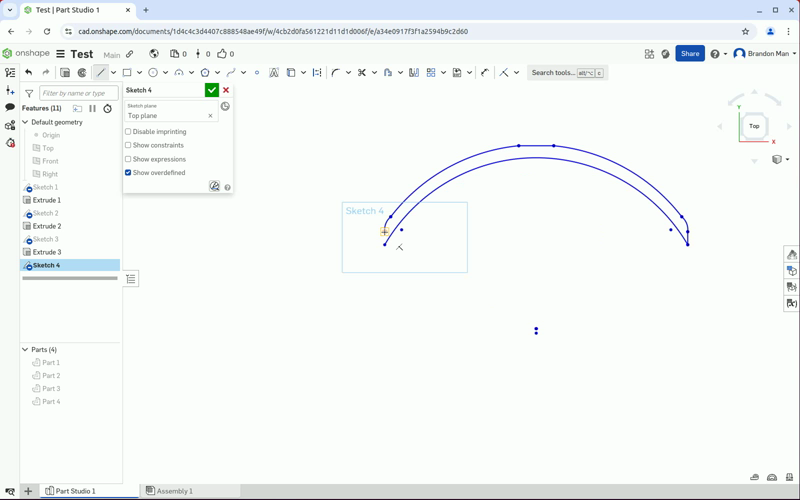
scroll(6)
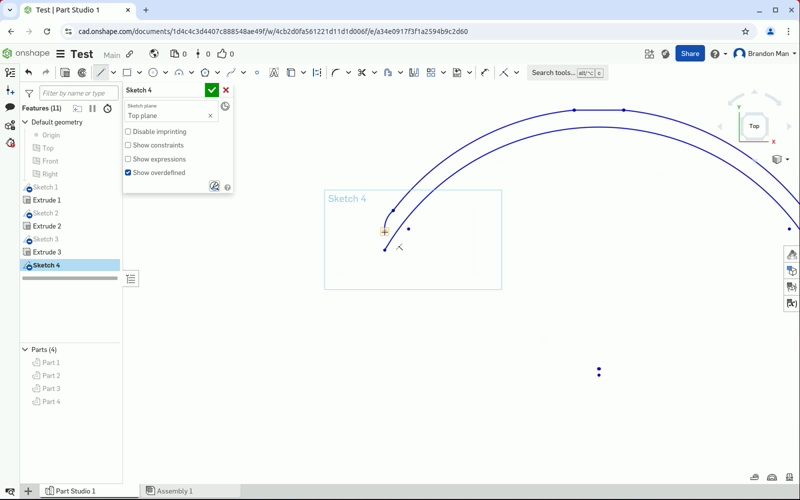
scroll(6)
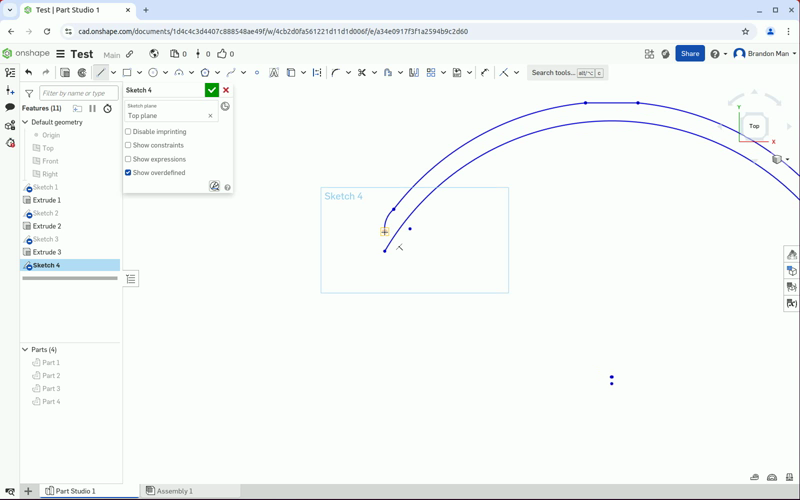
scroll(6)
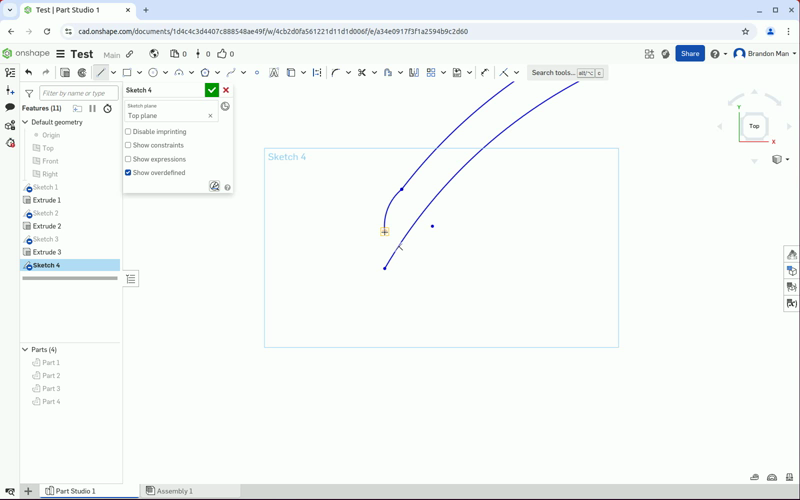
scroll(6)
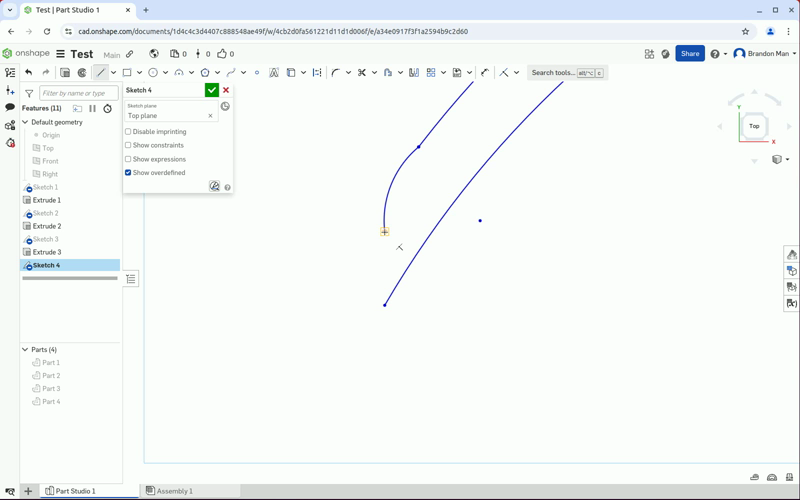
click(384, 231)
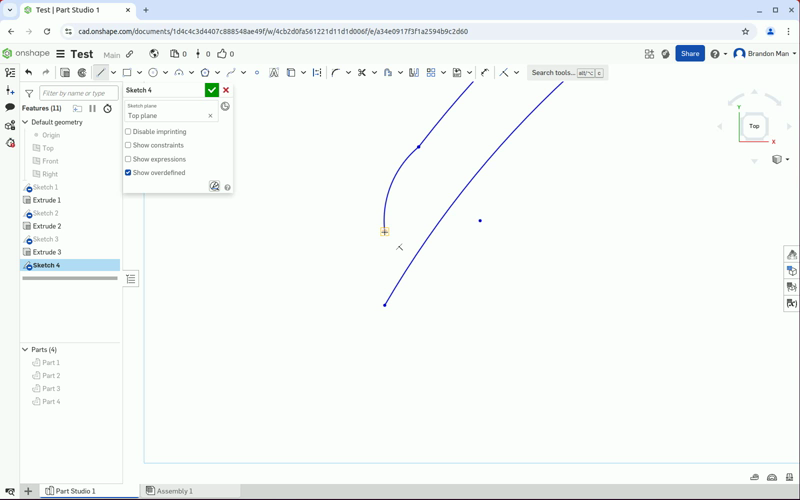
scroll(-6)
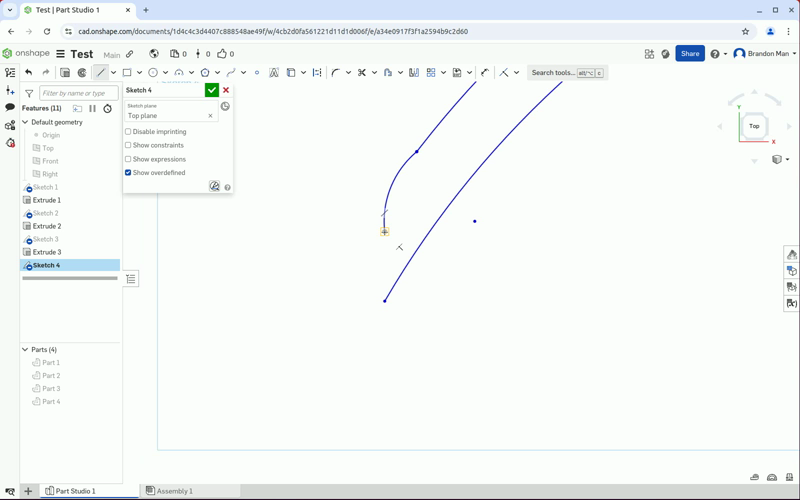
scroll(-6)
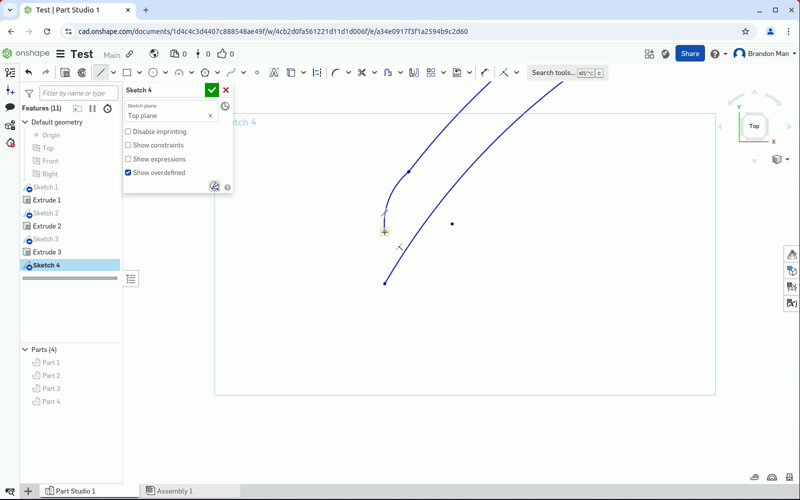
scroll(-6)
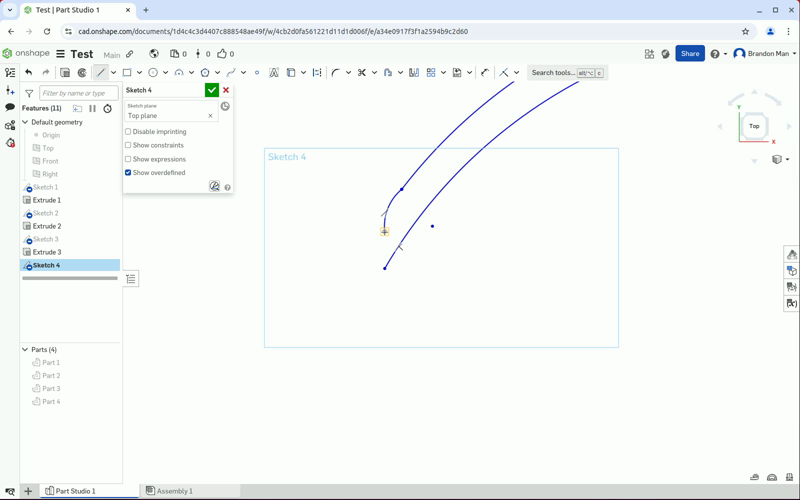
scroll(-6)
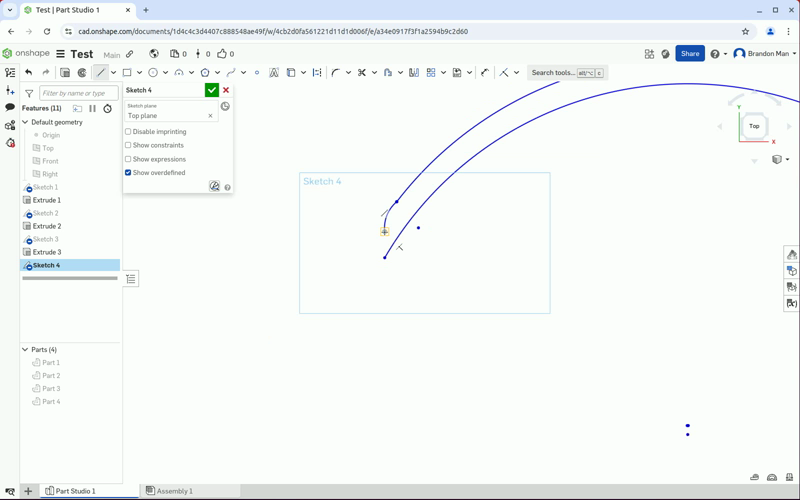
scroll(-6)
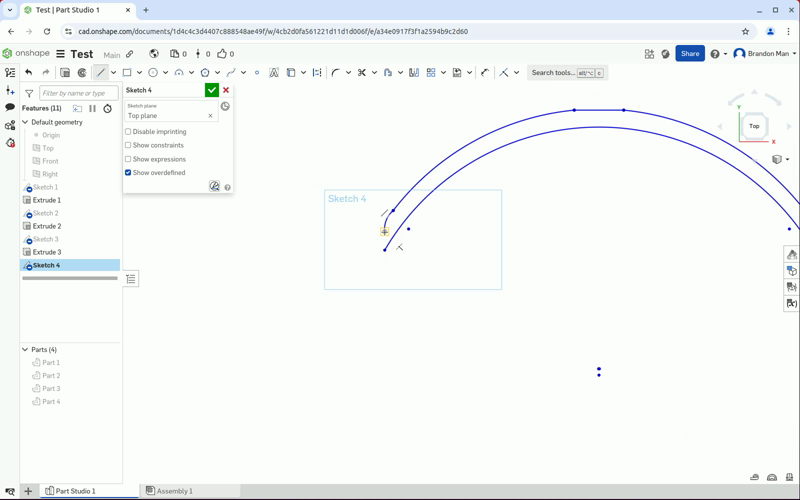
scroll(-6)
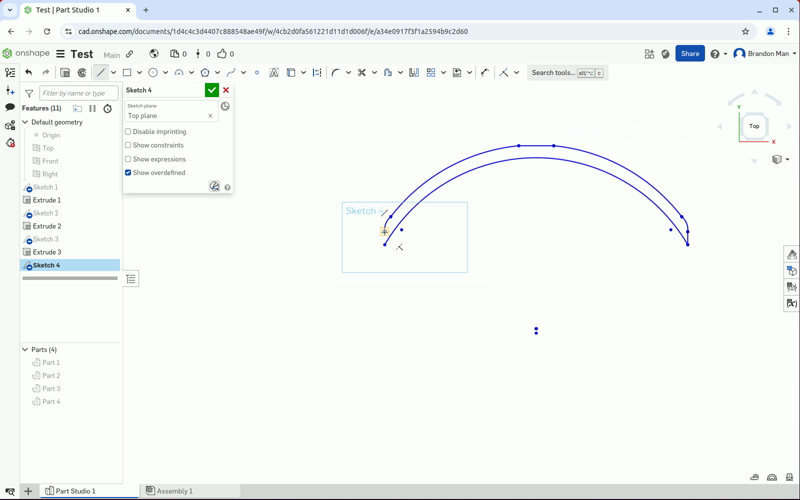
scroll(-6)
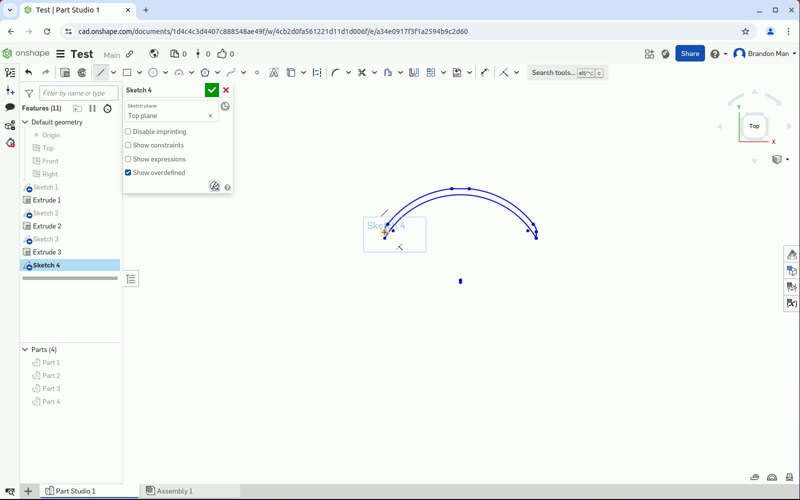
mouse_move(414, 231)
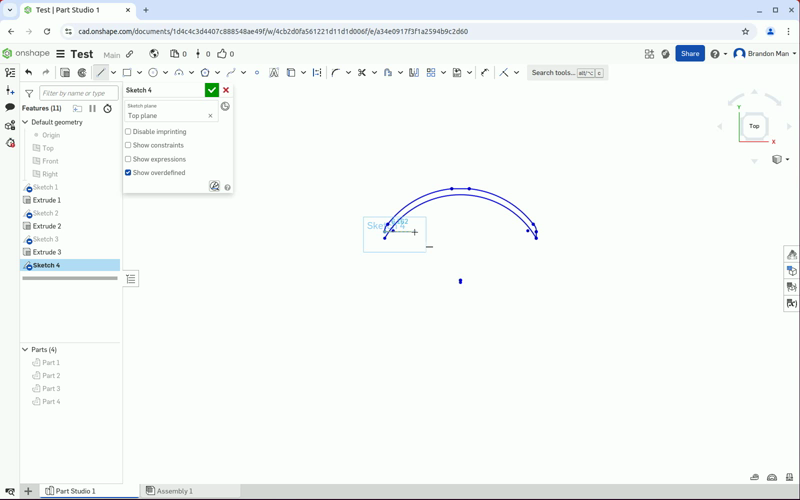
key_down(shift)
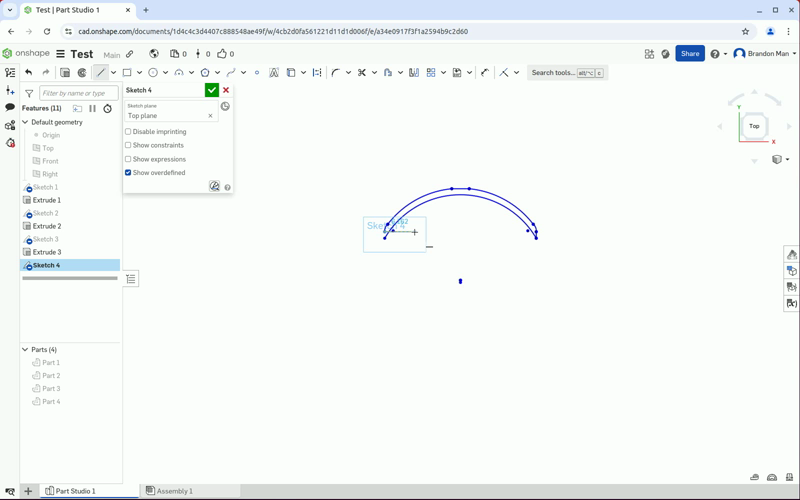
mouse_move(384, 238)
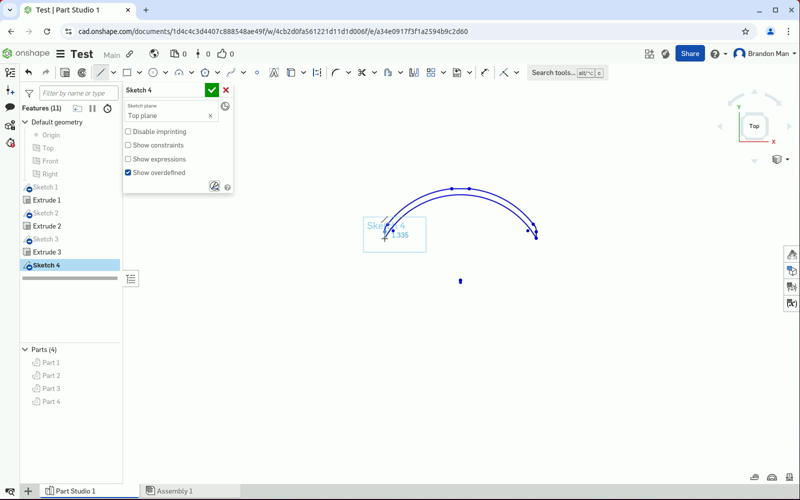
scroll(6)
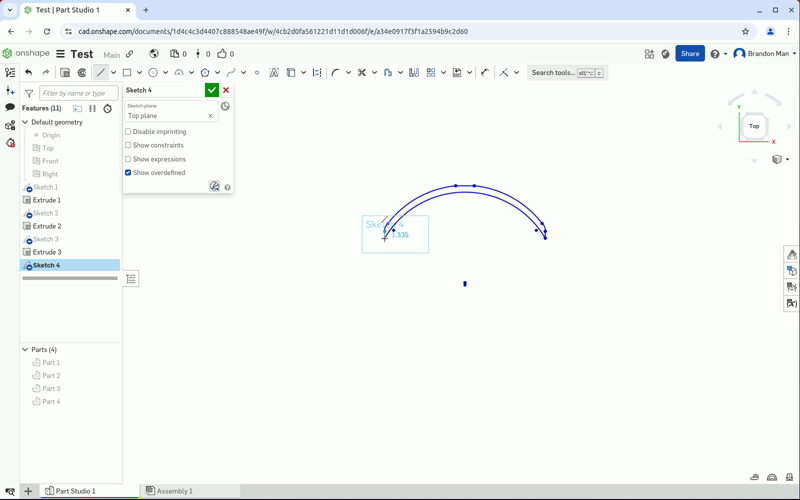
scroll(6)
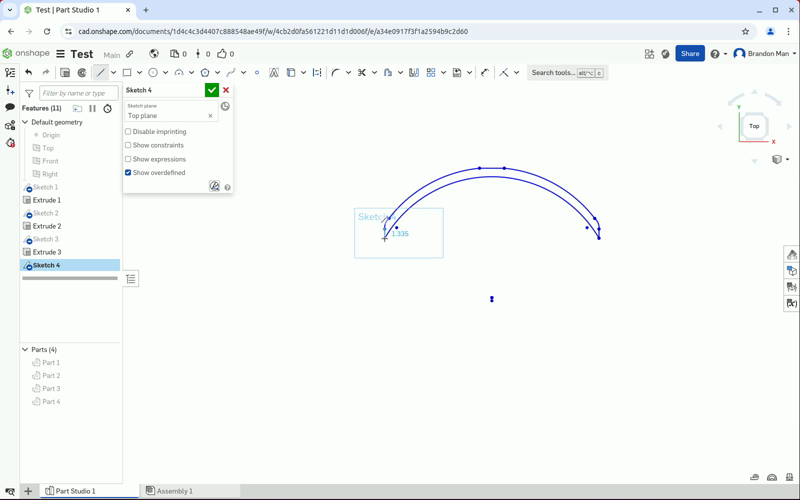
scroll(6)
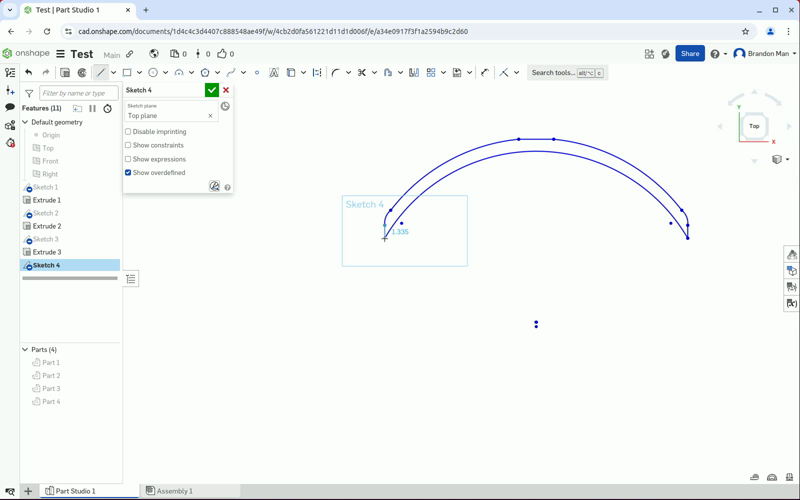
scroll(6)
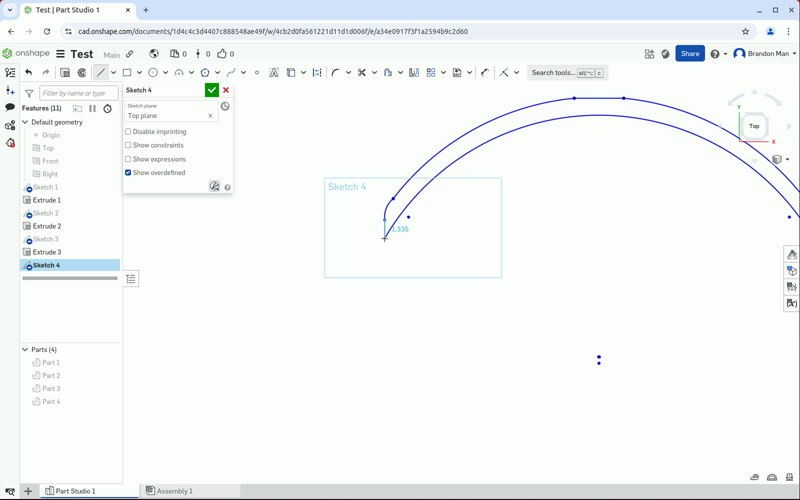
scroll(6)
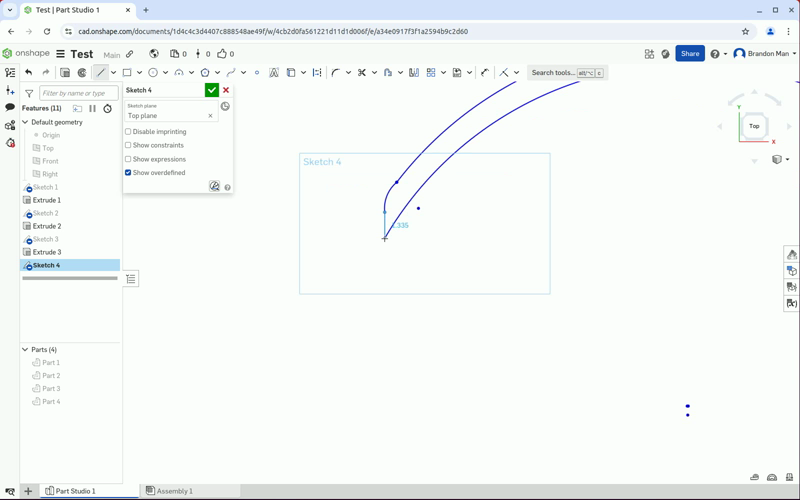
scroll(6)
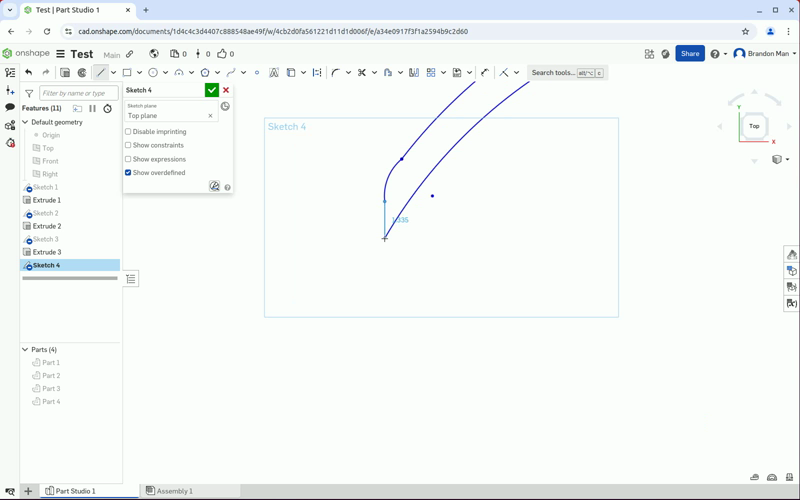
scroll(6)
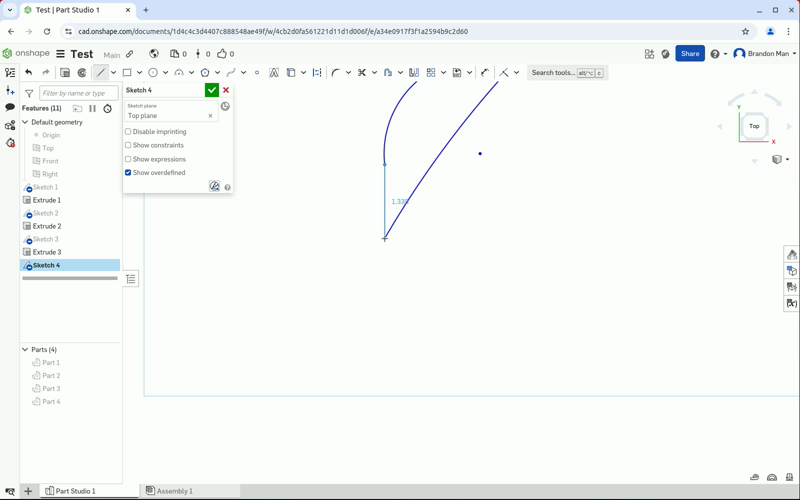
key_up(shift)
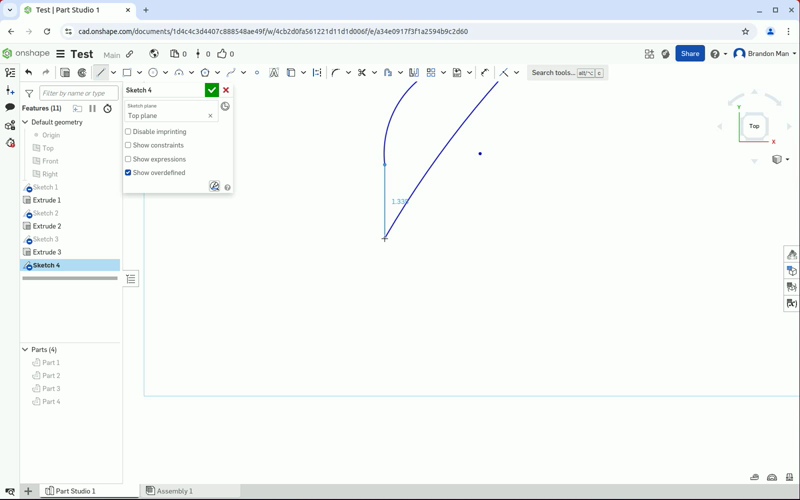
click(384, 238)
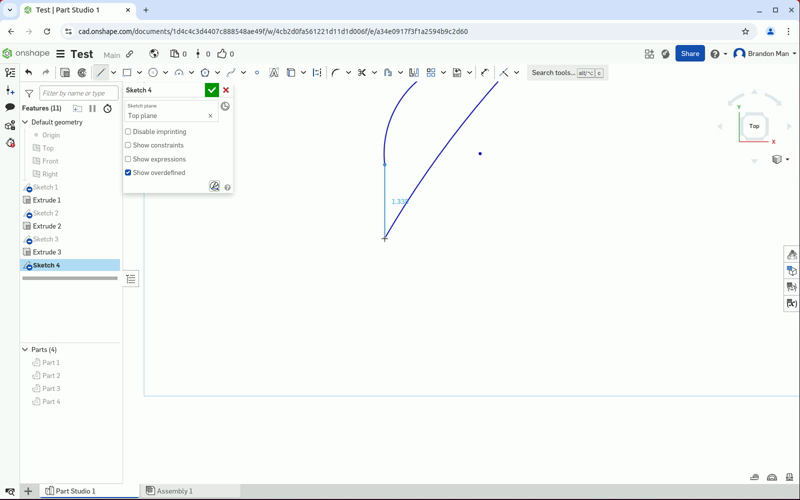
scroll(-6)
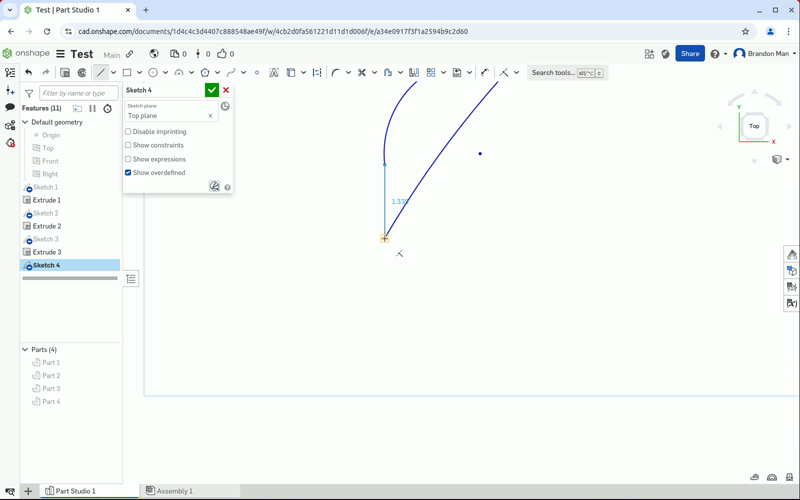
scroll(-6)
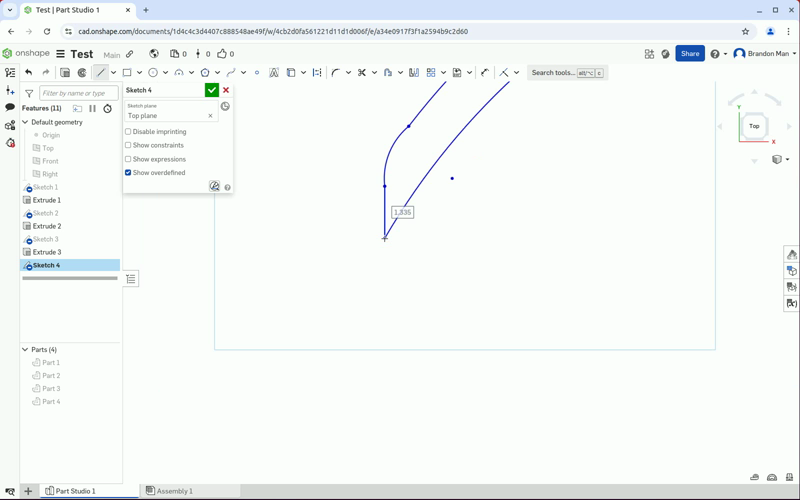
scroll(-6)
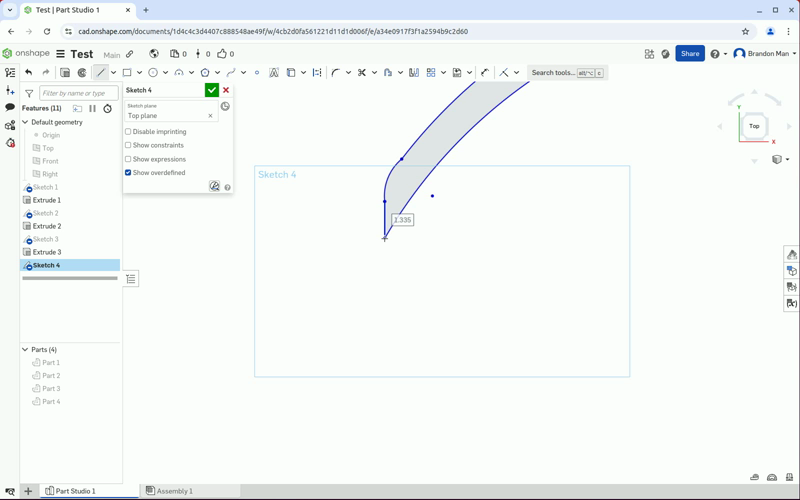
scroll(-6)
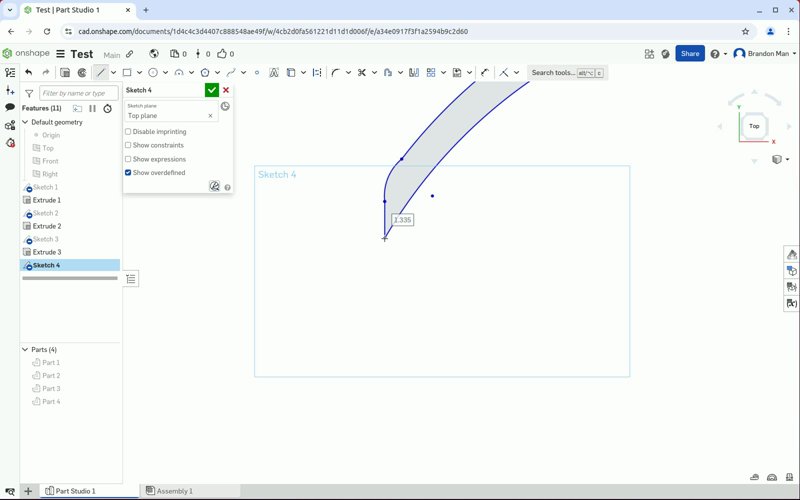
scroll(-6)
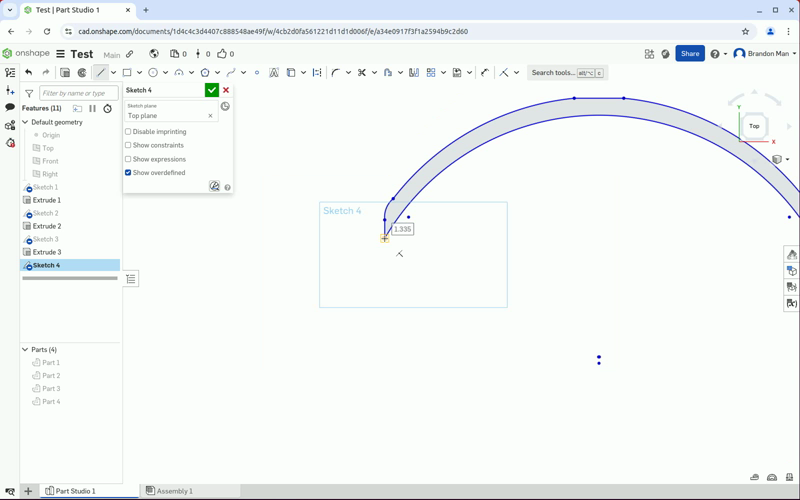
scroll(-6)
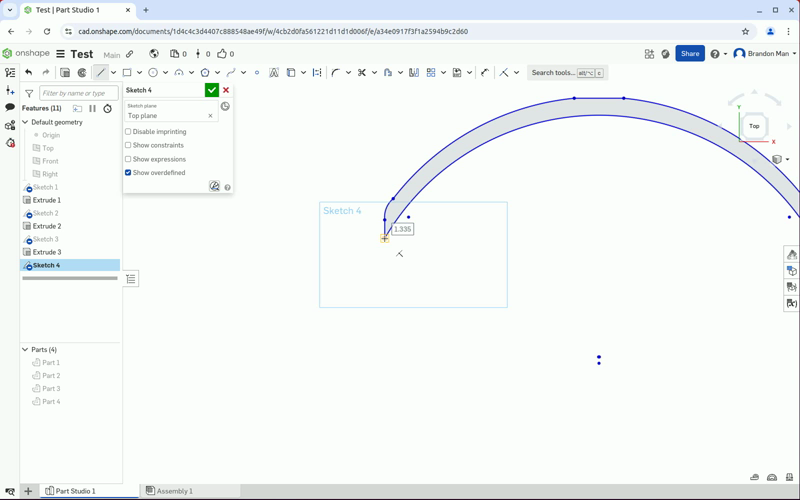
scroll(-6)
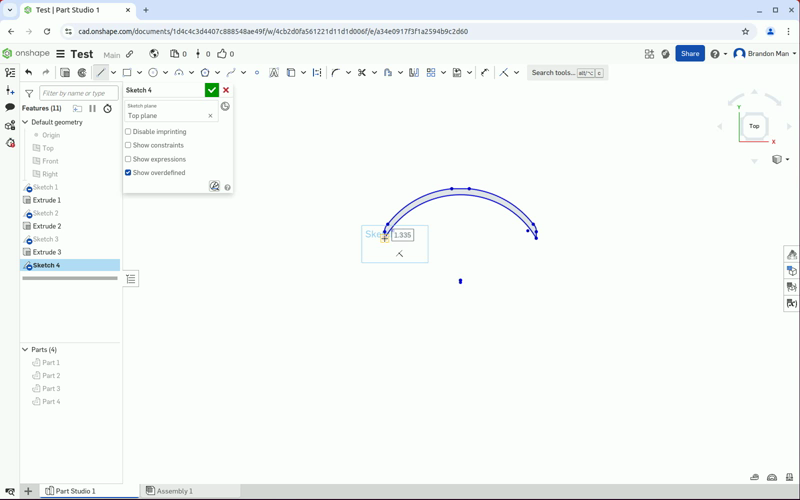
key(esc)
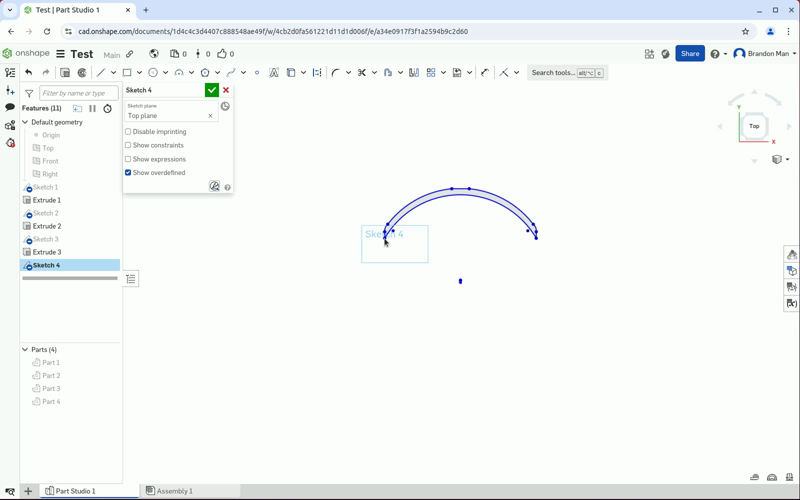
mouse_move(449, 192)
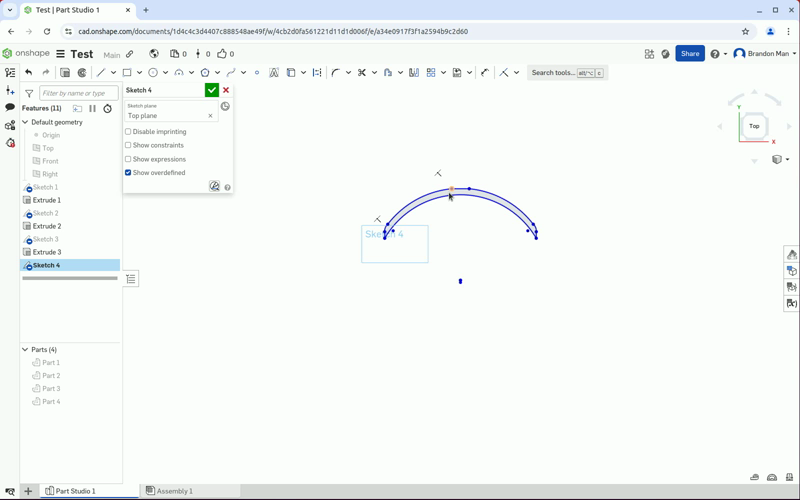
scroll(6)
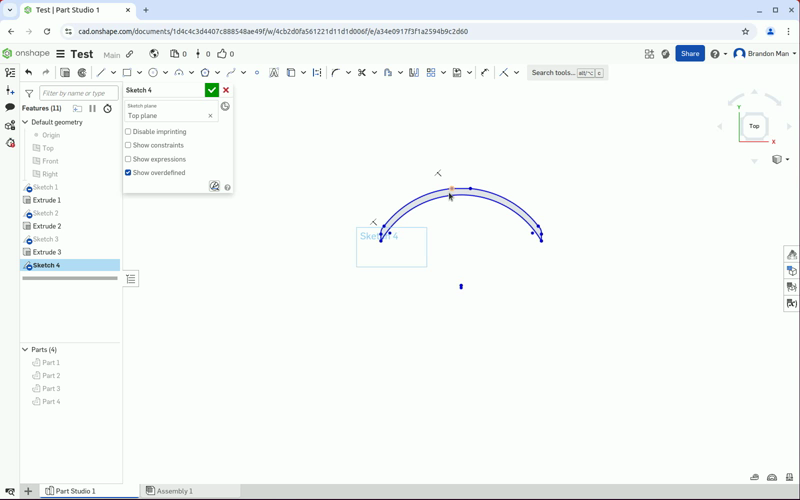
scroll(6)
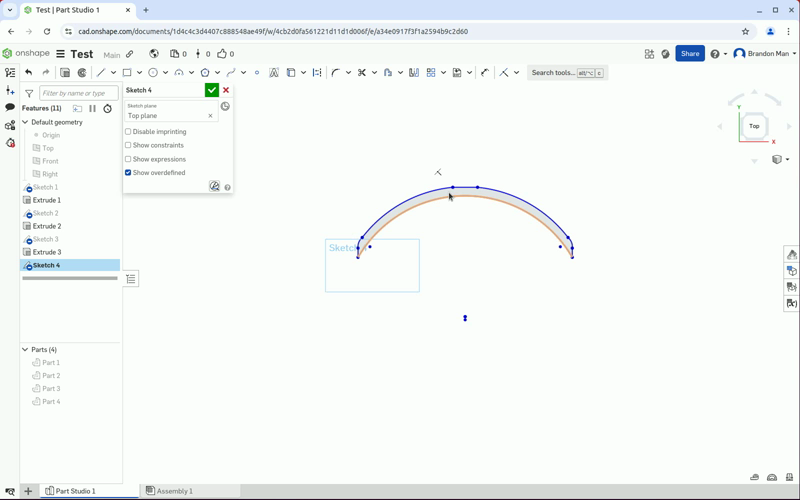
scroll(6)
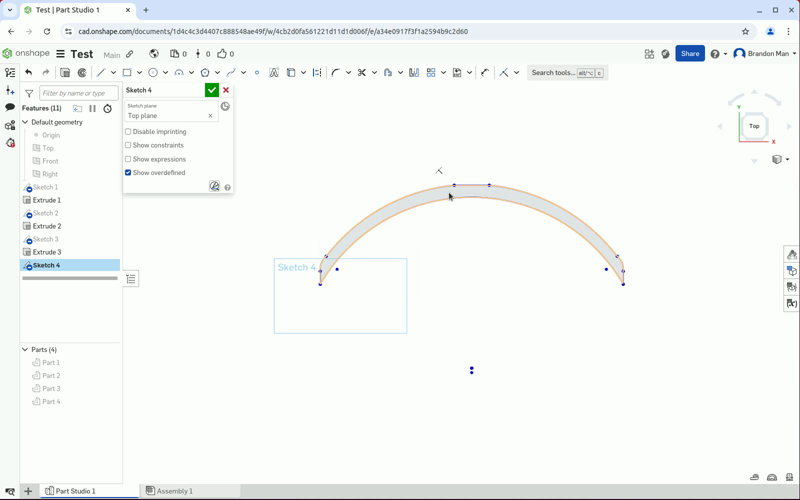
scroll(6)
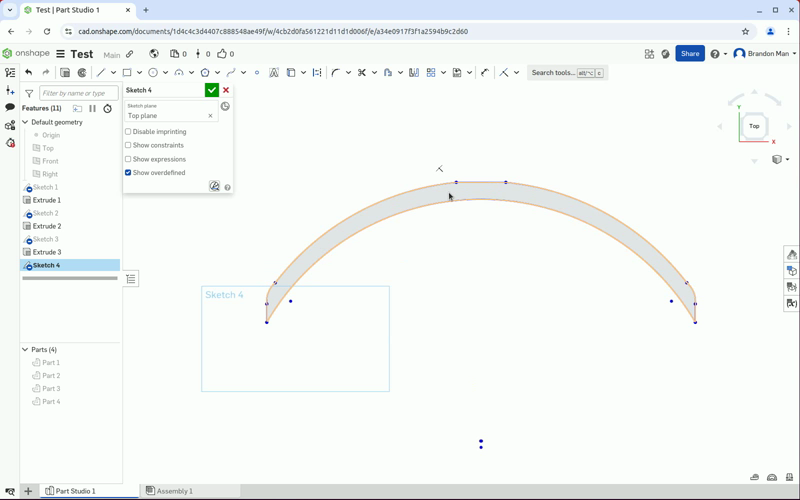
scroll(6)
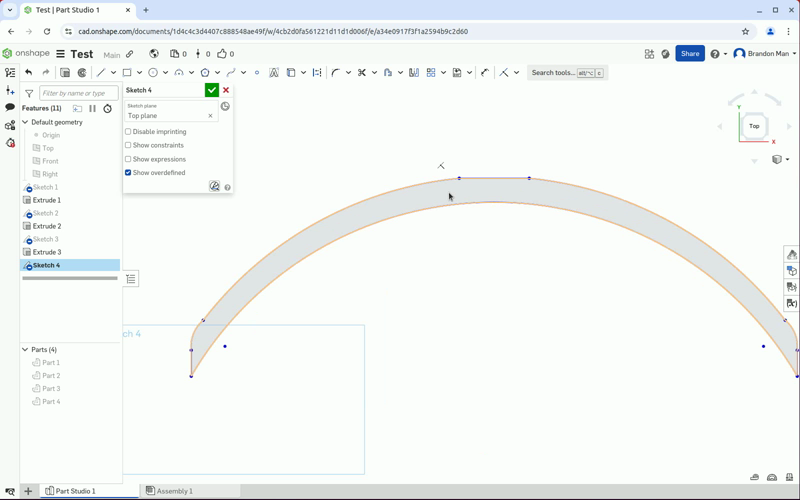
scroll(6)
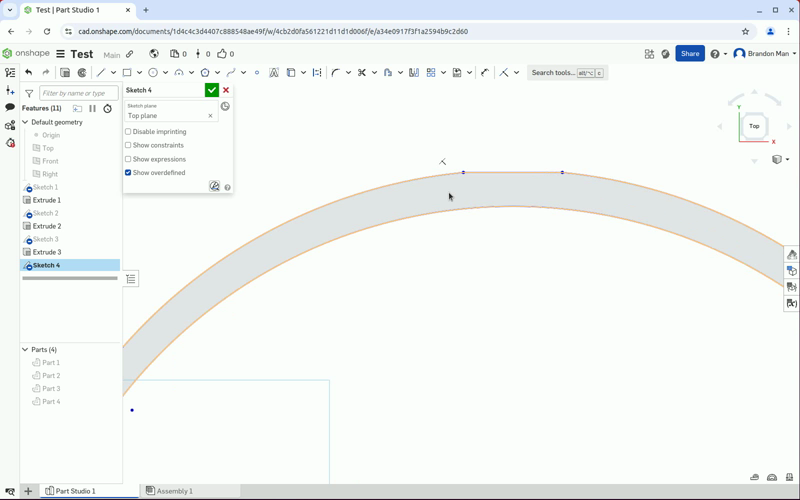
scroll(6)
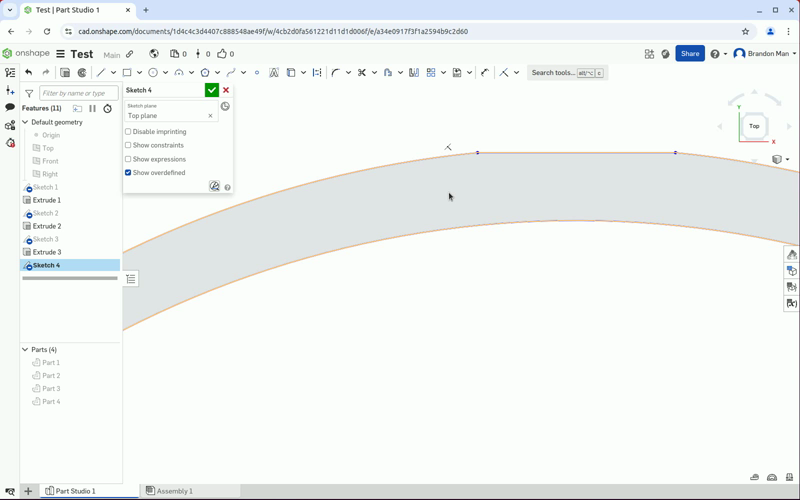
click(449, 192)
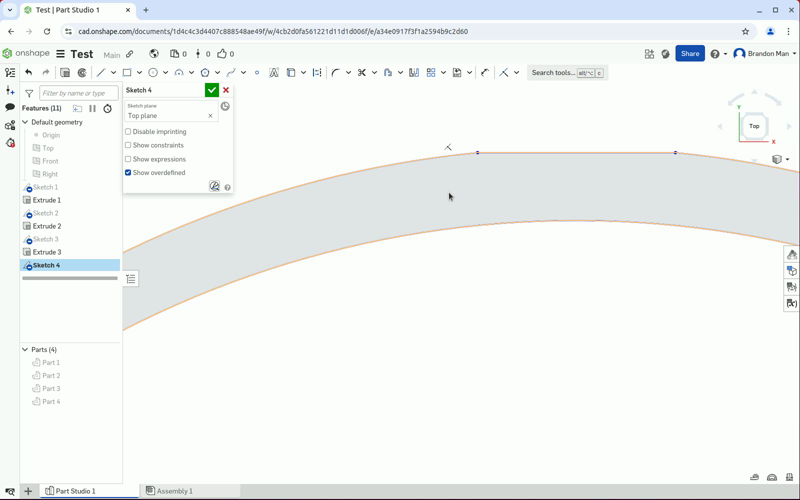
scroll(-6)
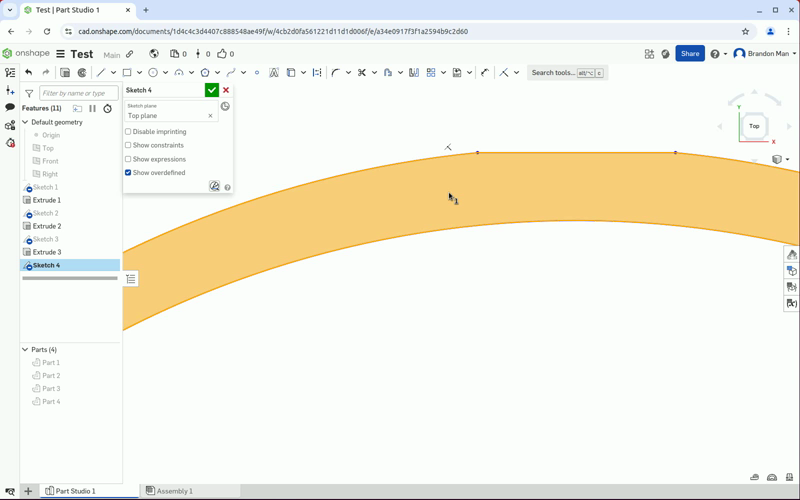
scroll(-6)
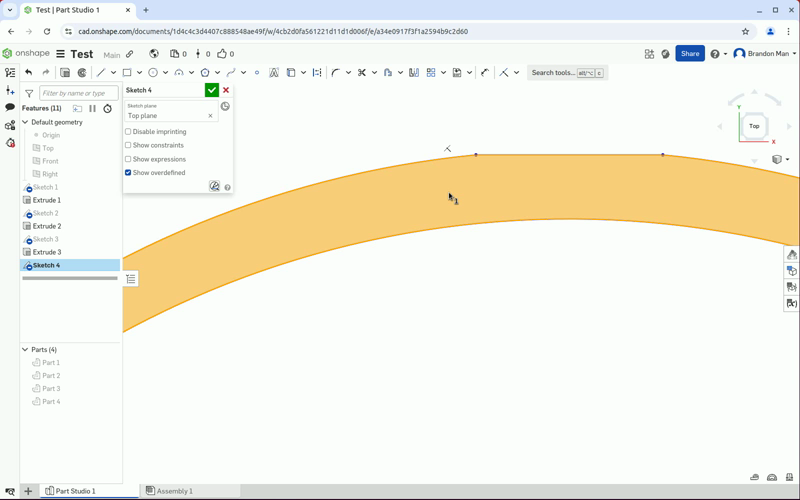
scroll(-6)
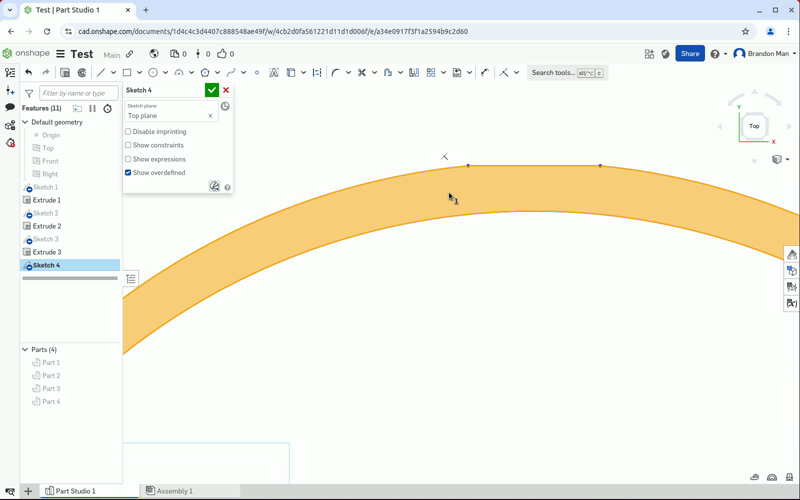
scroll(-6)
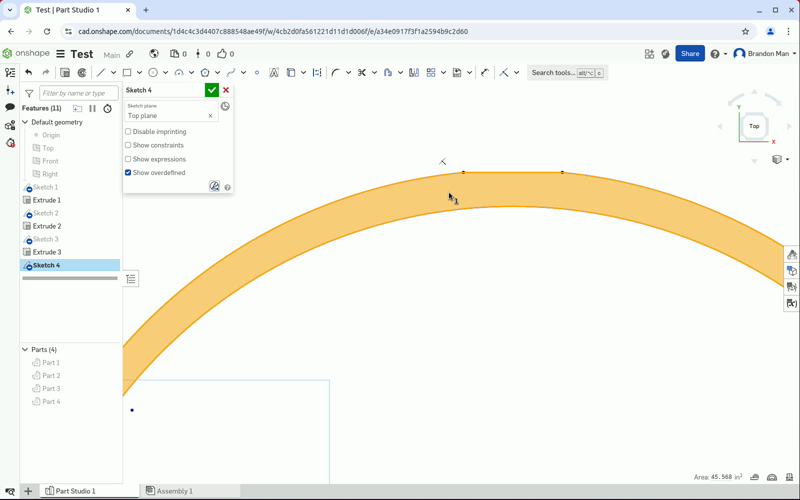
scroll(-6)
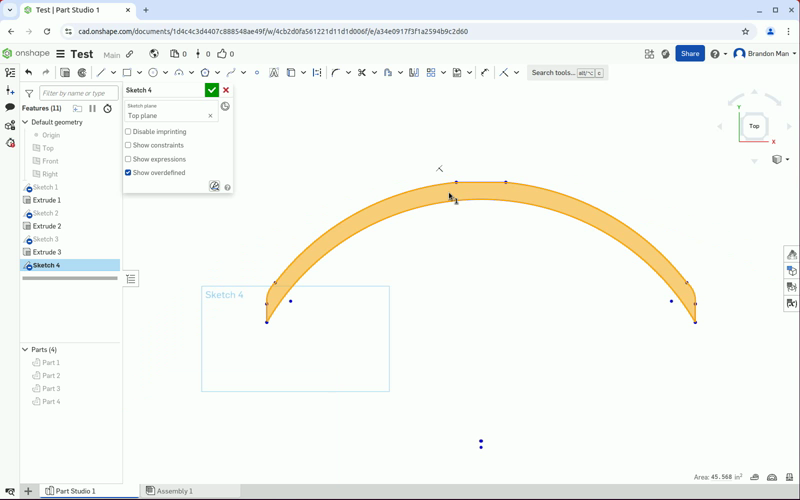
scroll(-6)
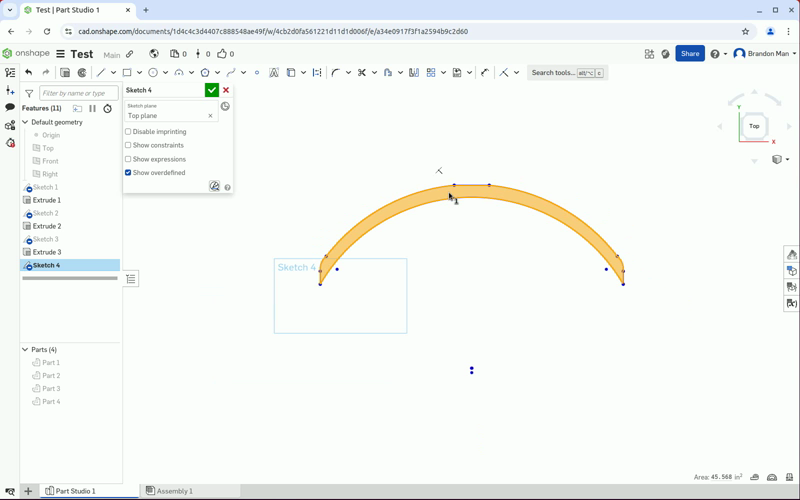
scroll(-6)
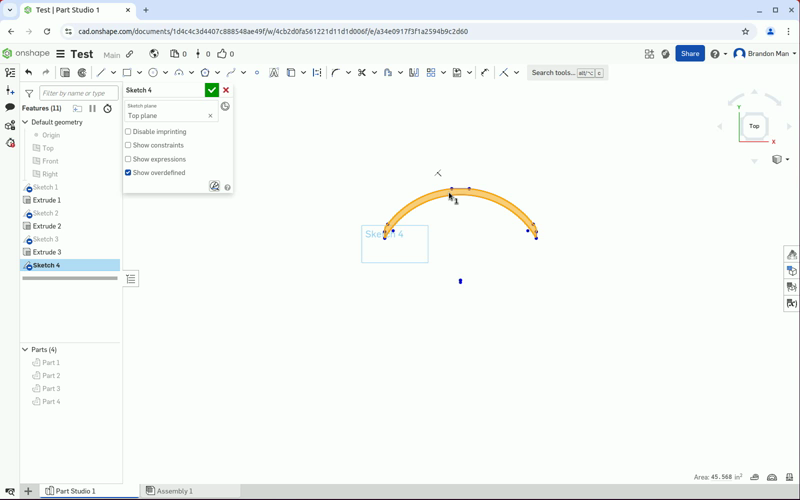
mouse_move(73, 352)
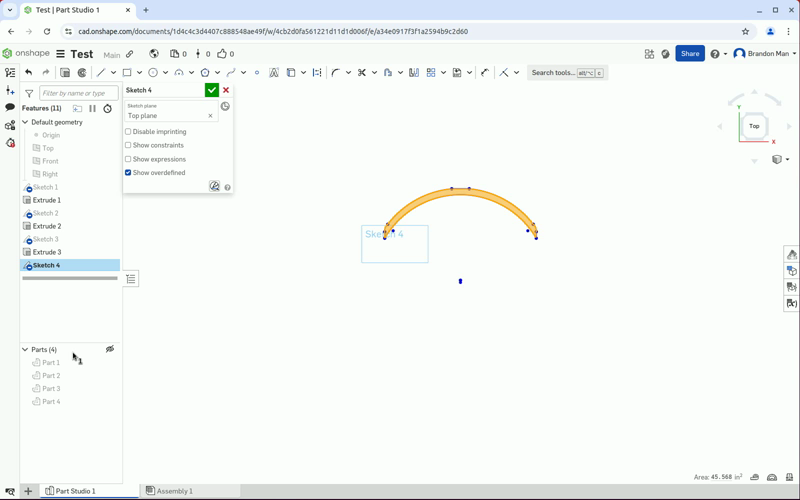
key(shift+y)
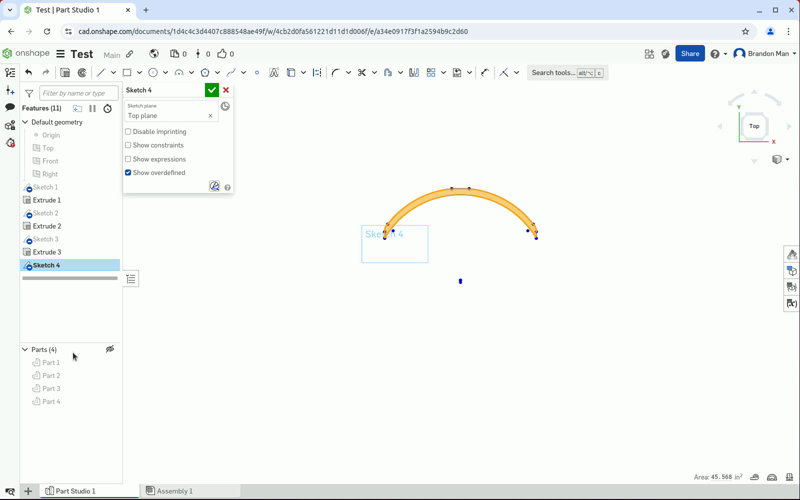
key(shift+e)
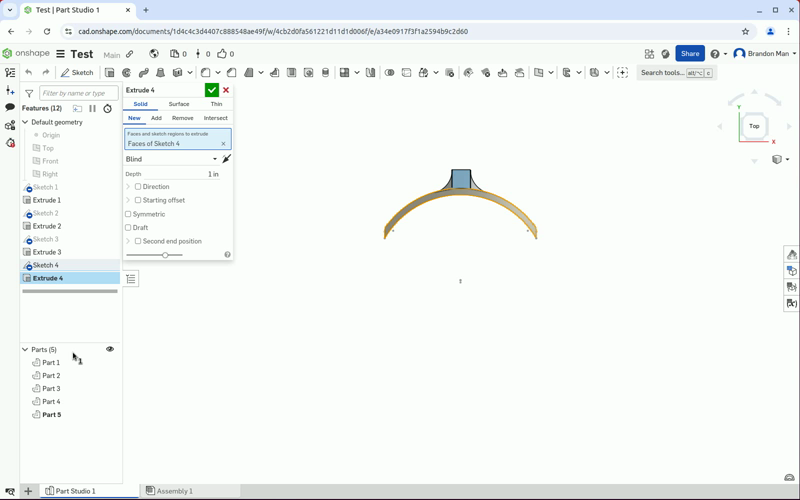
mouse_move(143, 106)
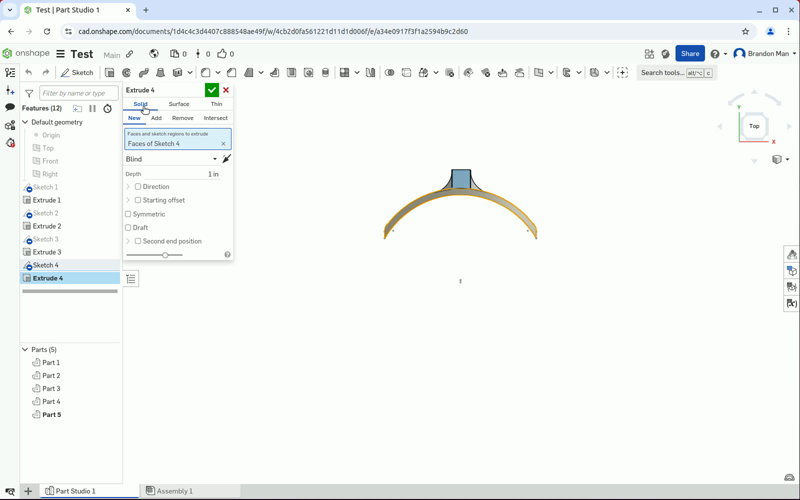
click(143, 106)
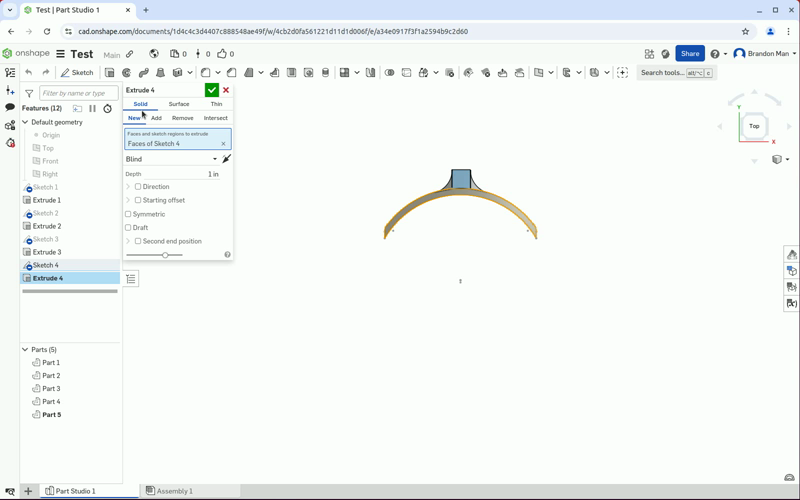
mouse_move(137, 120)
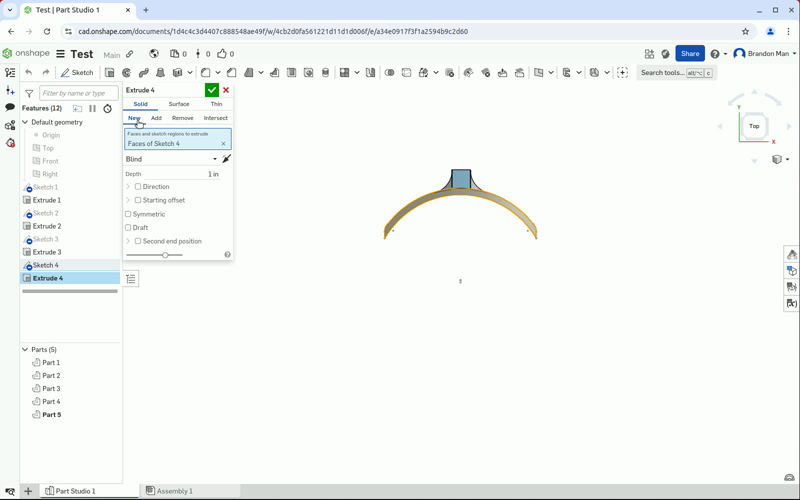
click(137, 120)
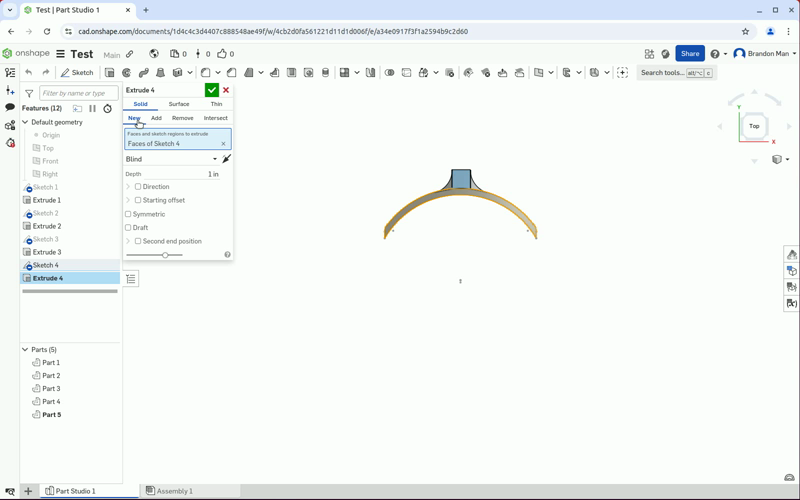
key(tab, 4)
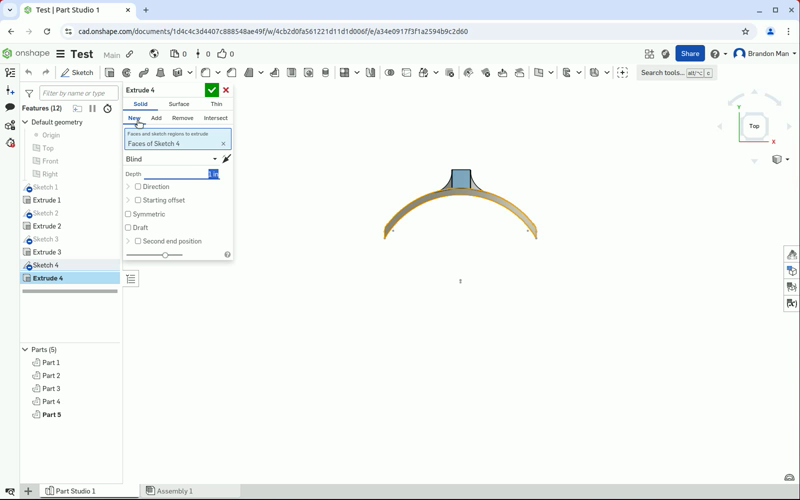
text(15.405)
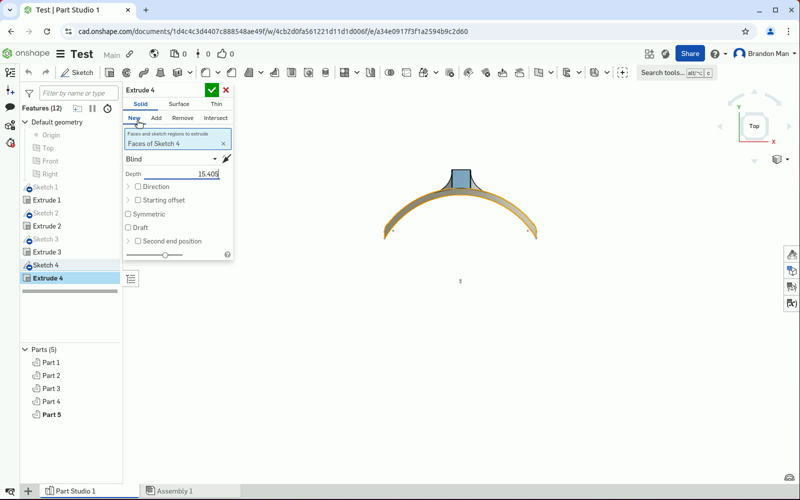
key(enter)
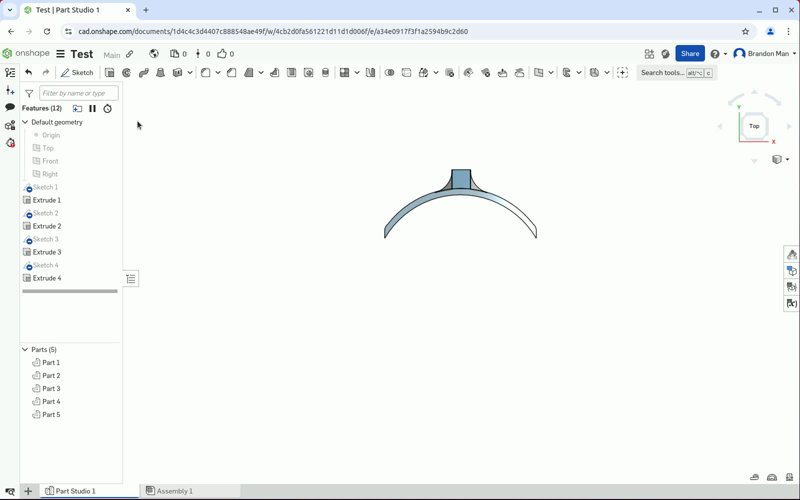
key(shift+h)
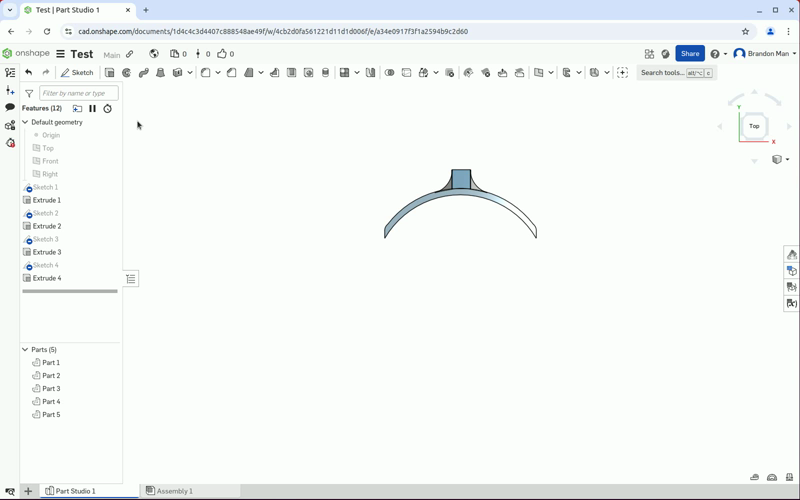
key(shift+h)
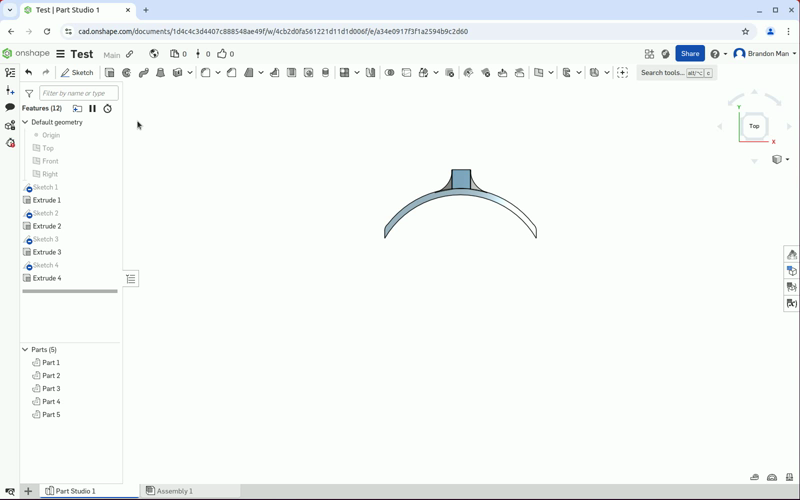
mouse_move(73, 189)
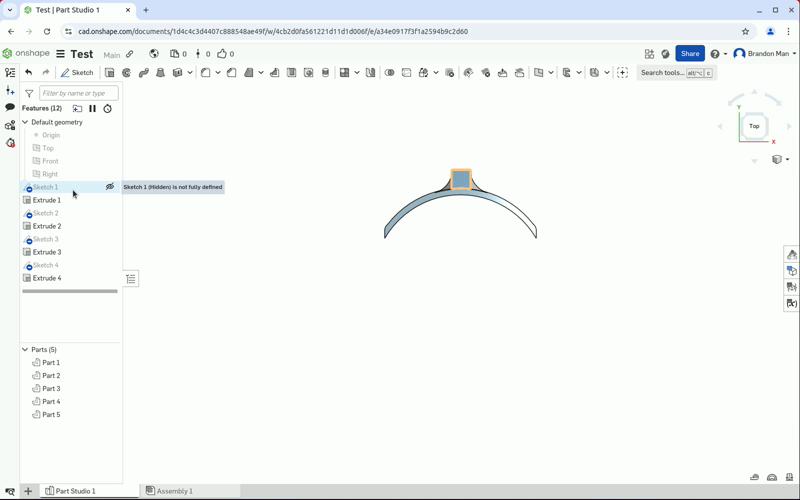
click(73, 189)
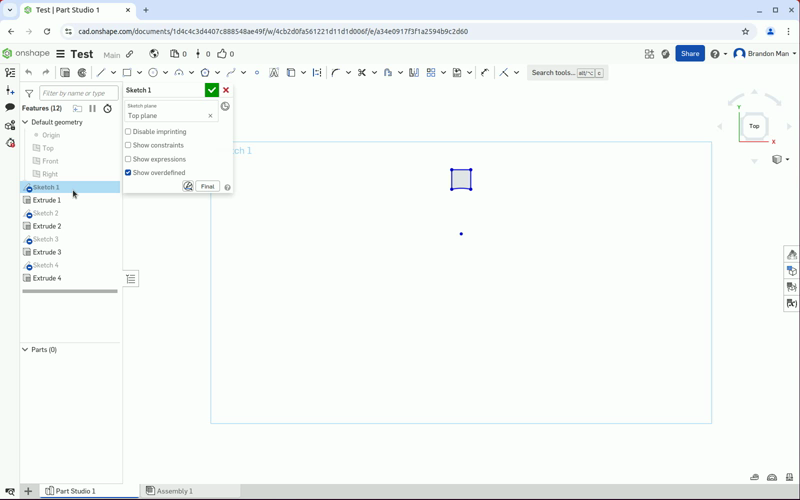
mouse_move(229, 92)
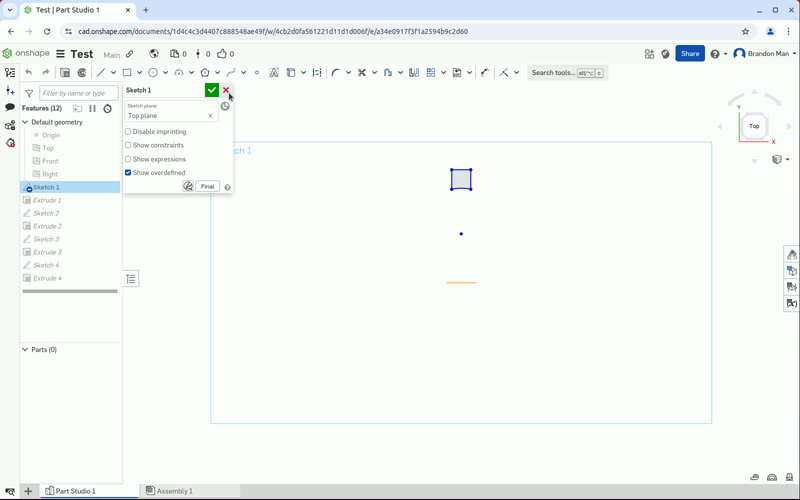
click(229, 92)
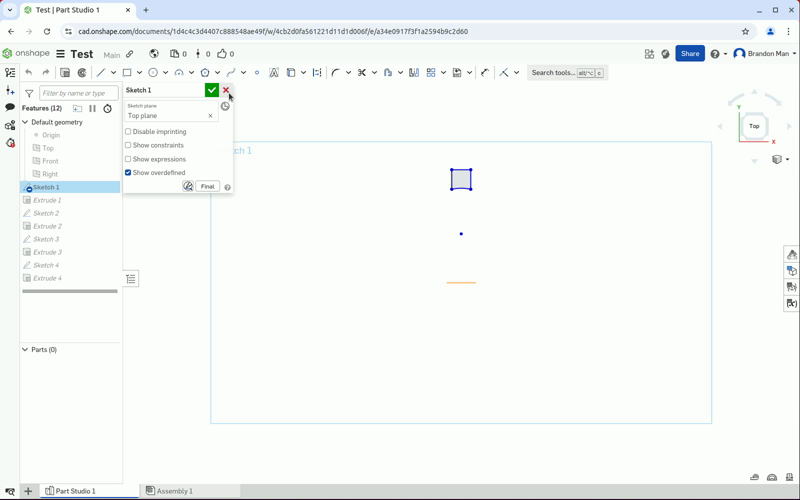
key(shift+s)
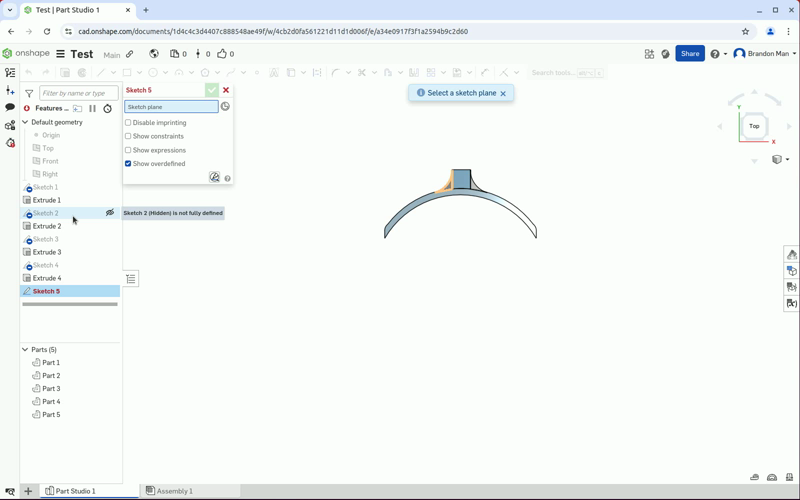
scroll(3)
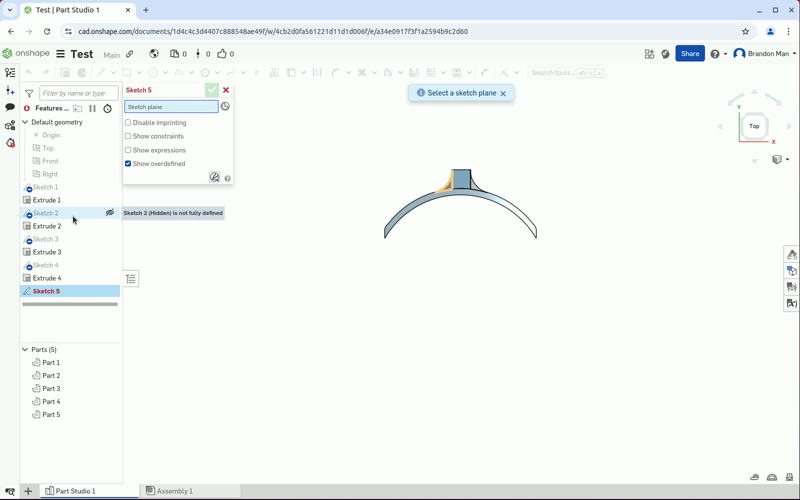
mouse_move(73, 150)
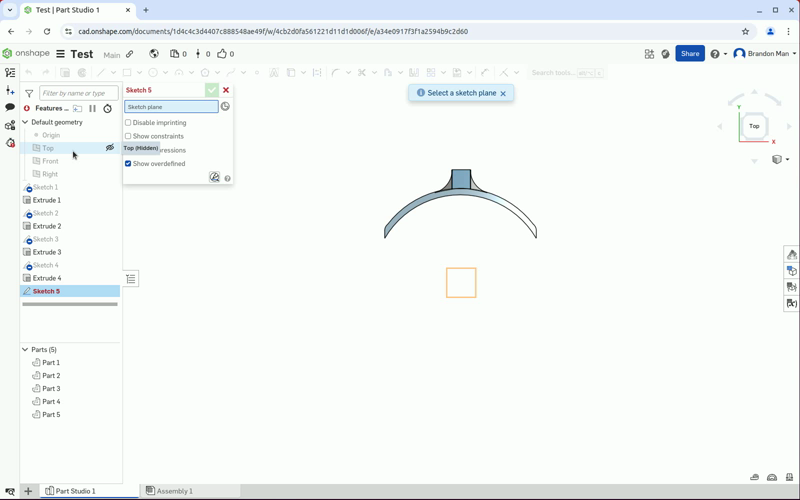
click(73, 150)
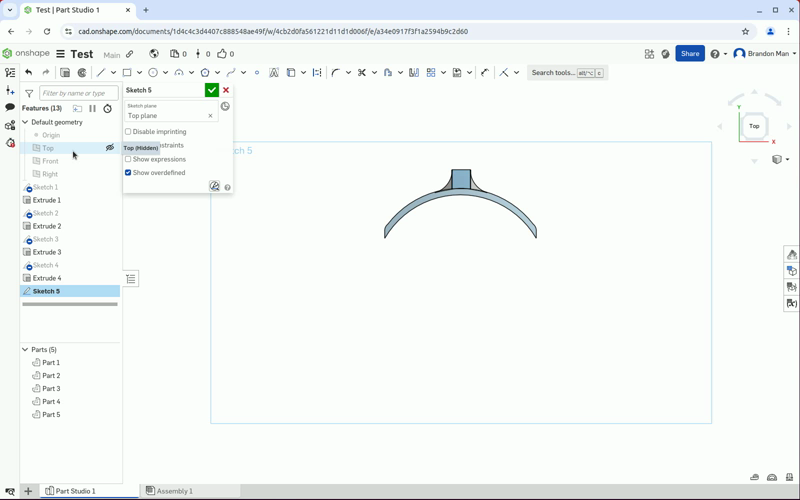
mouse_move(73, 352)
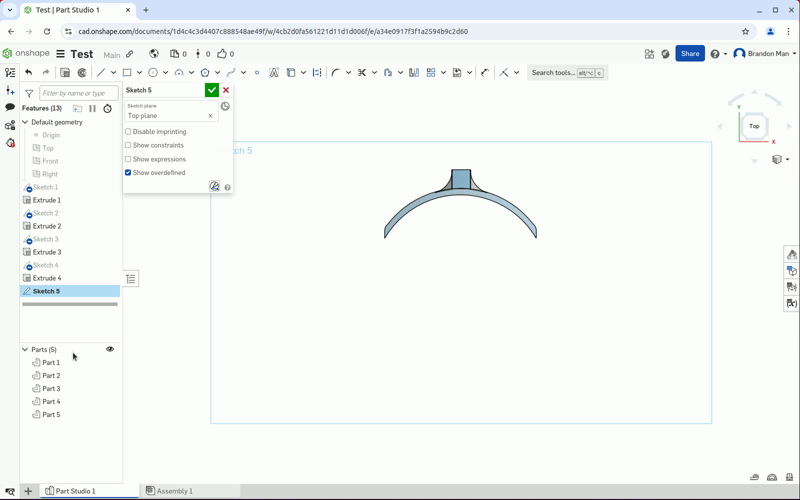
key(y)
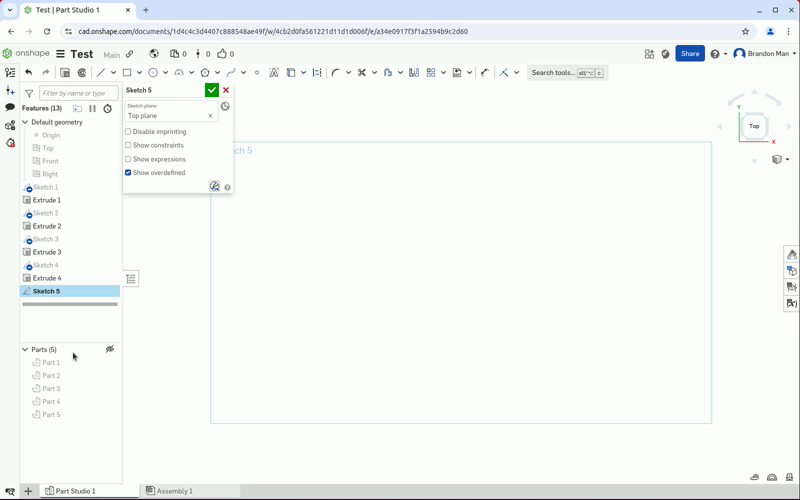
key(l)
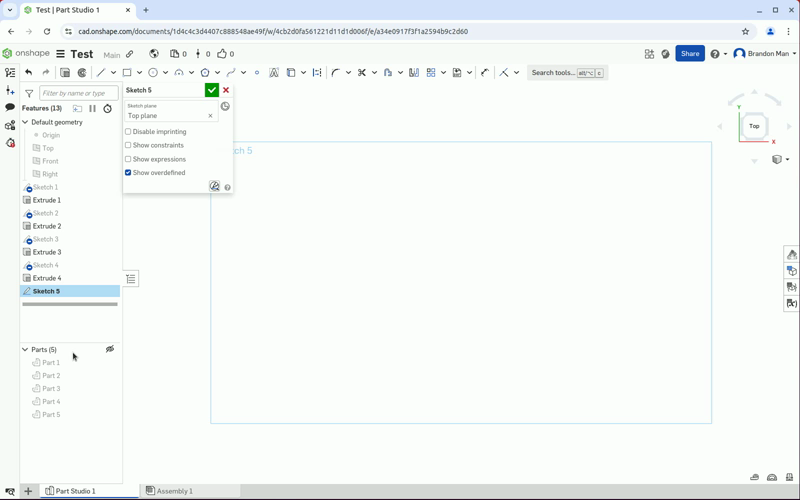
key_down(shift)
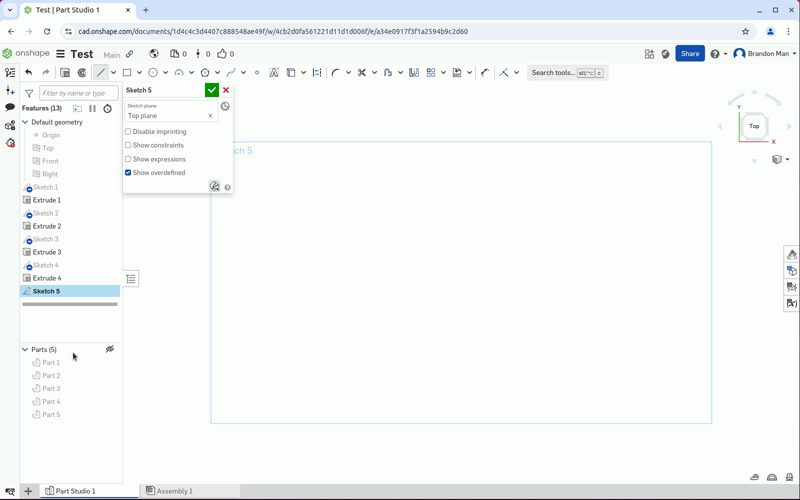
mouse_move(451, 189)
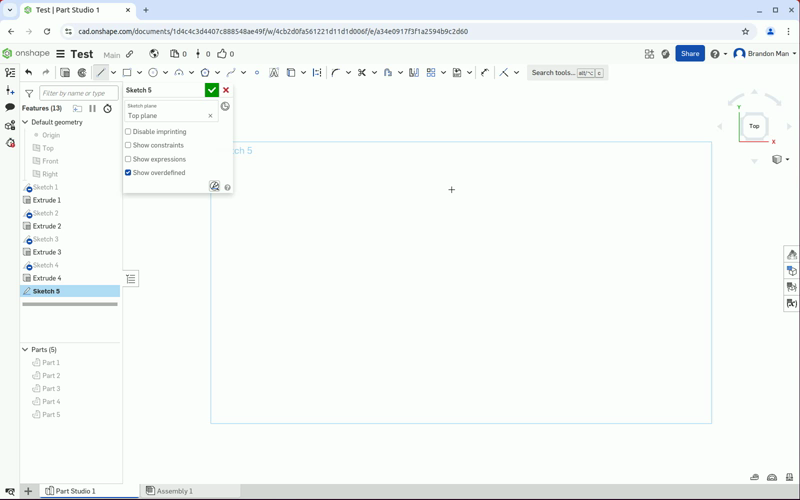
click(451, 189)
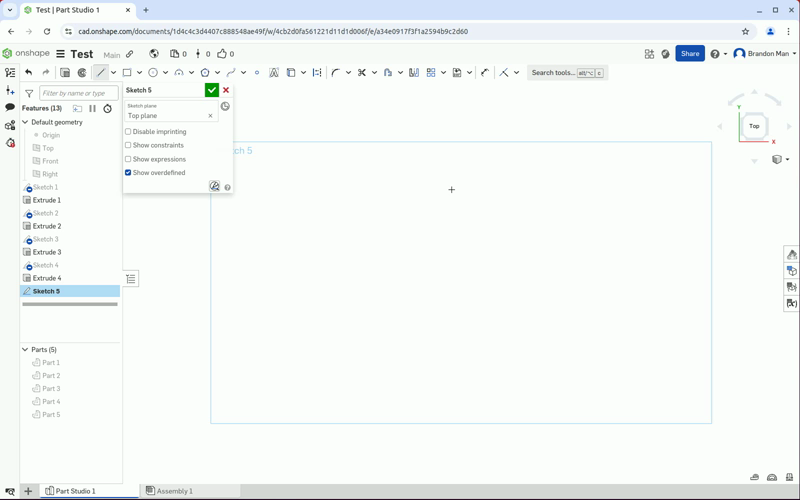
key_up(shift)
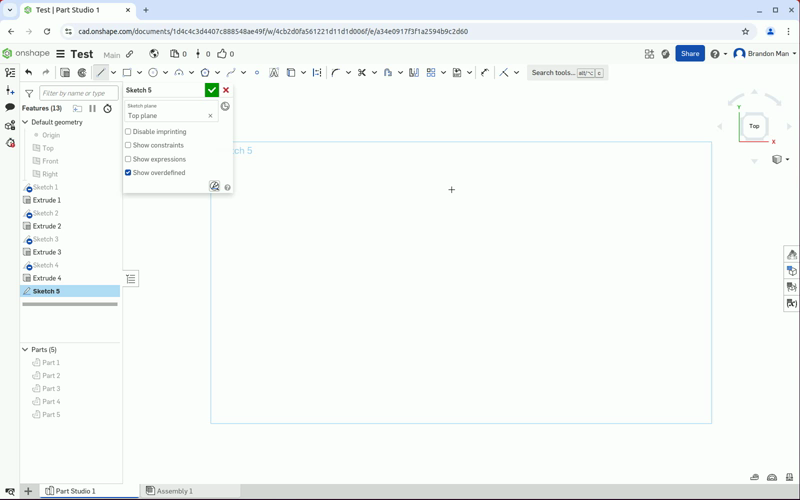
key_down(shift)
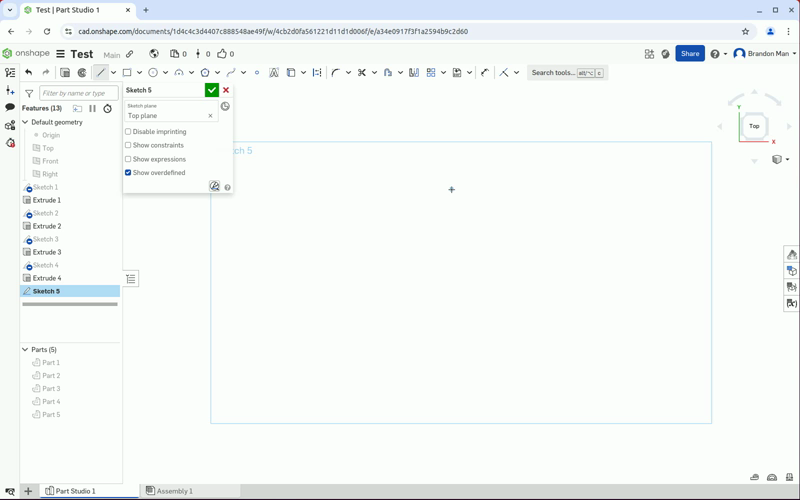
mouse_move(481, 189)
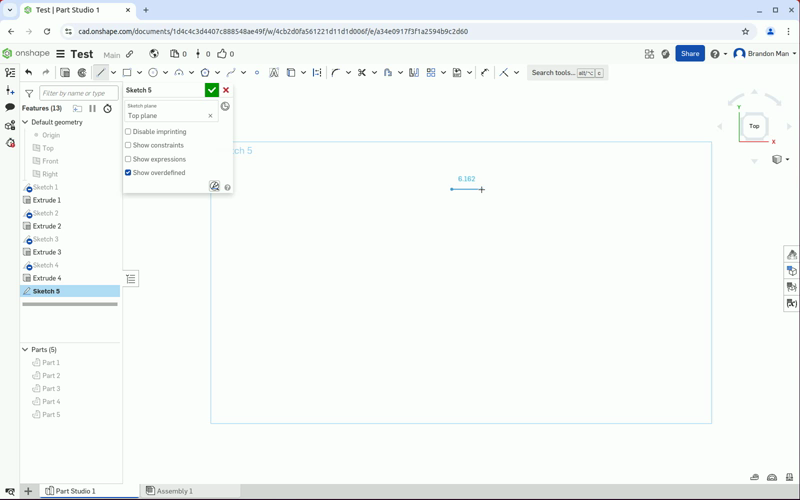
mouse_move(471, 189)
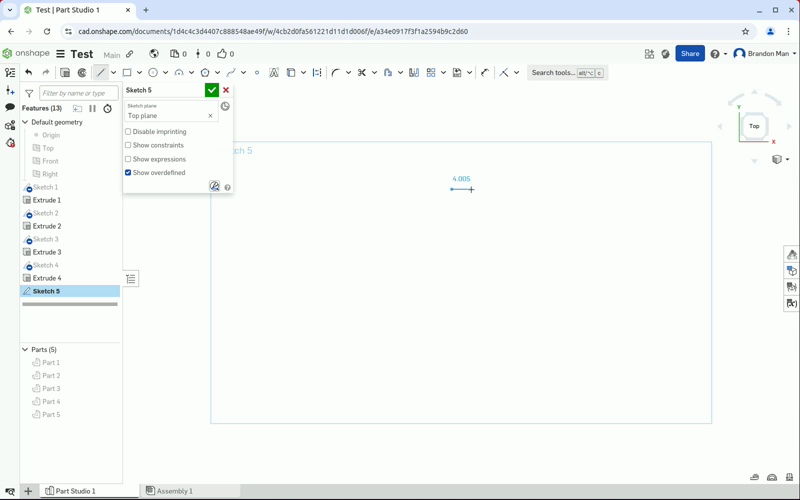
click(471, 189)
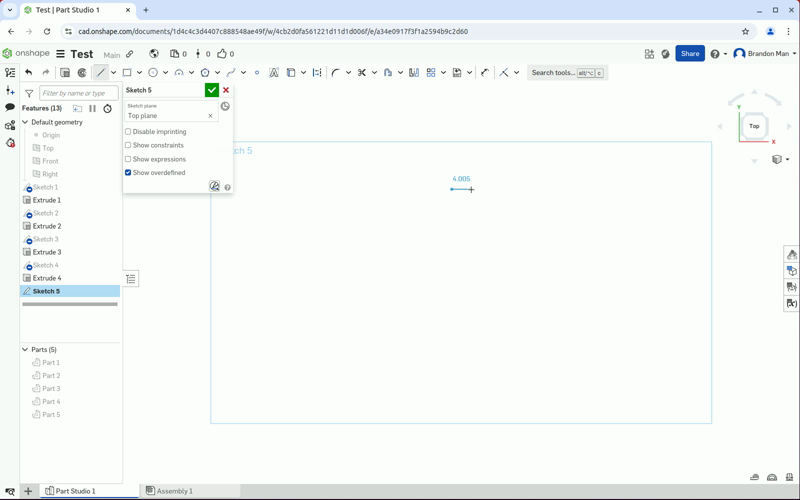
key_up(shift)
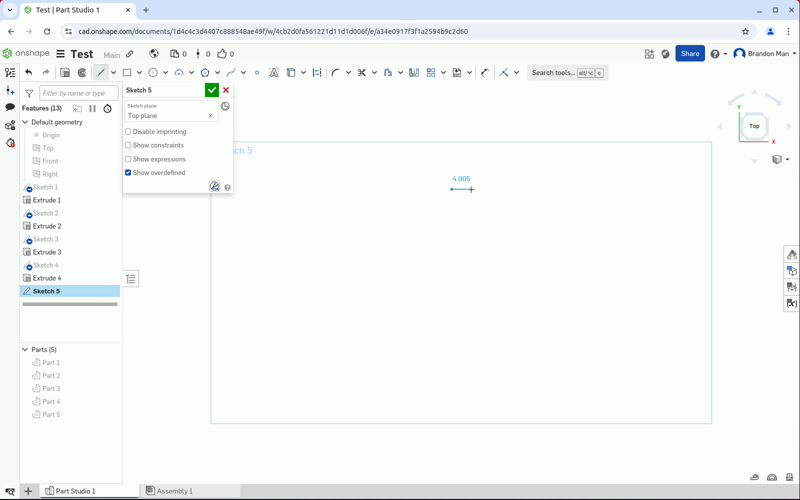
key(esc)
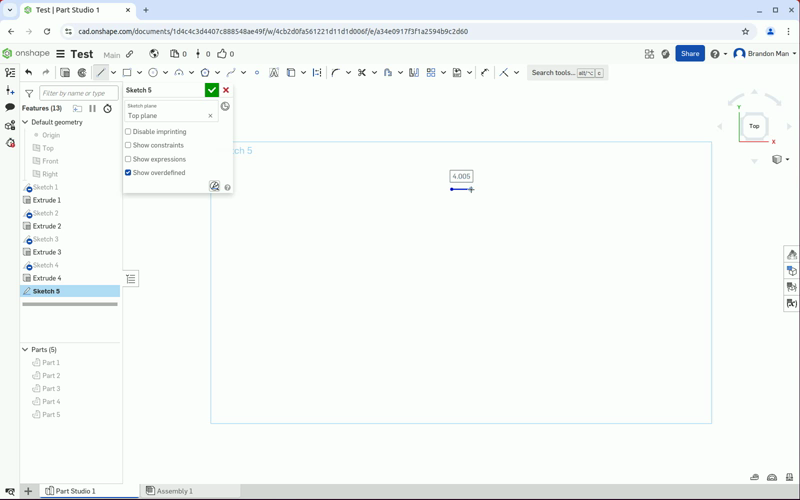
key(a)
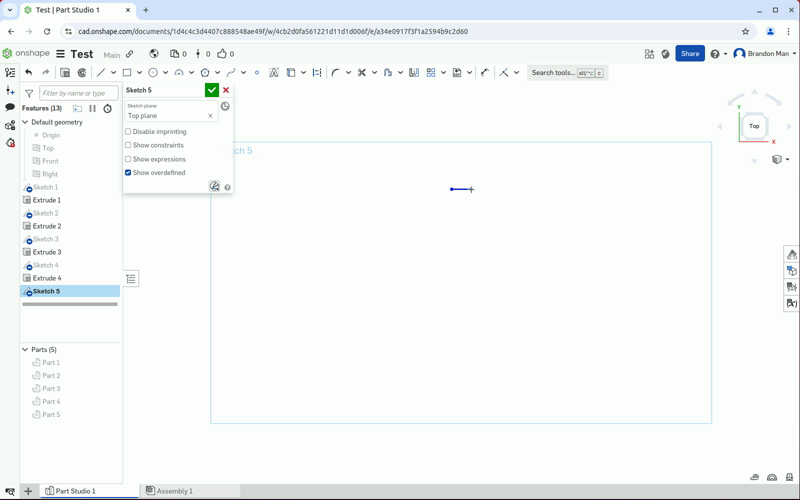
mouse_move(471, 189)
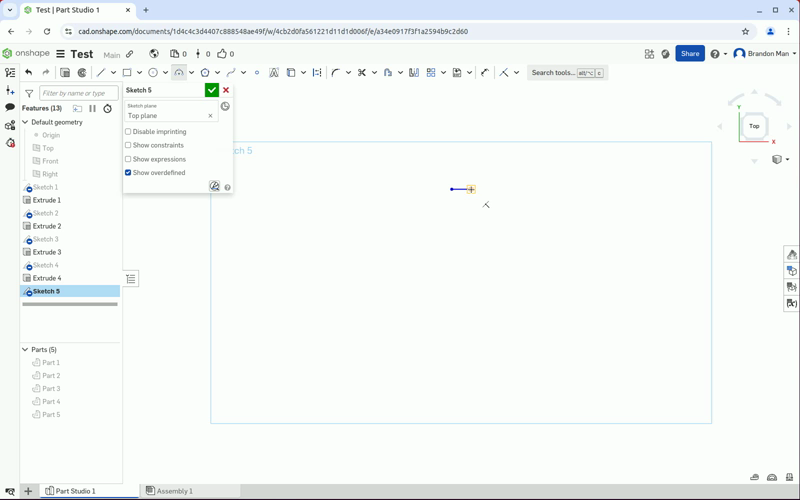
click(471, 189)
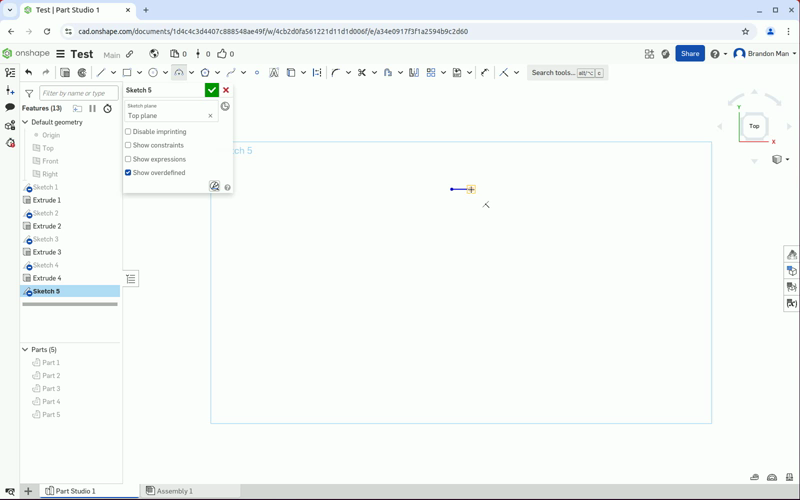
mouse_move(451, 189)
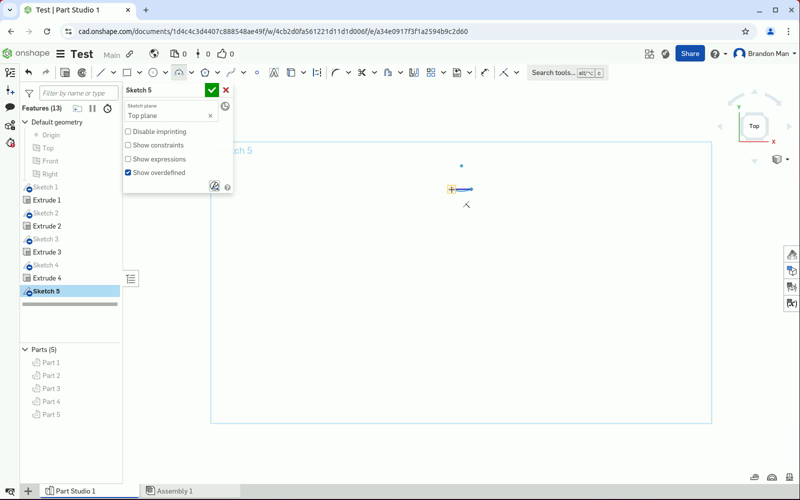
click(451, 189)
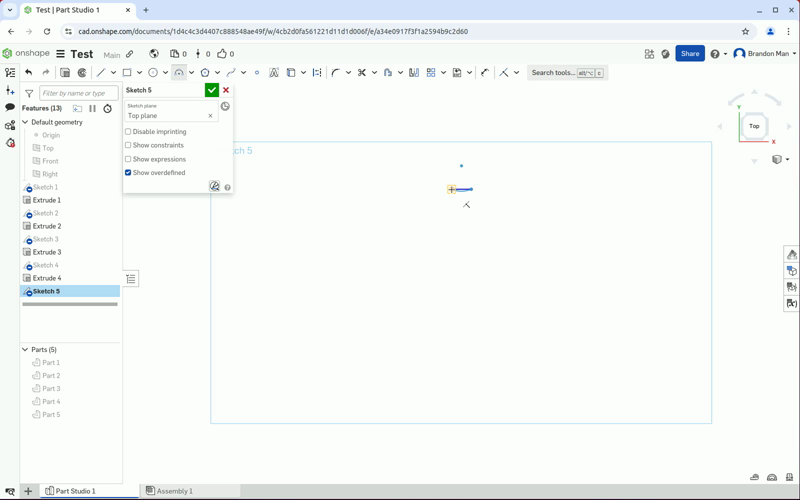
key_down(shift)
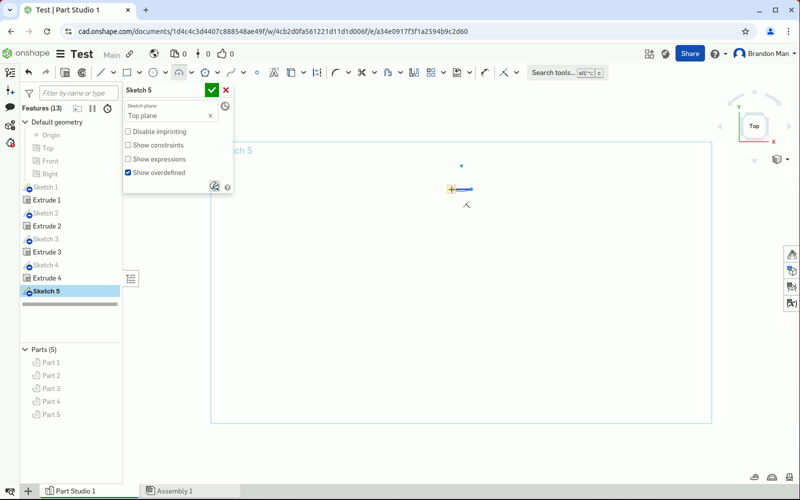
mouse_move(461, 188)
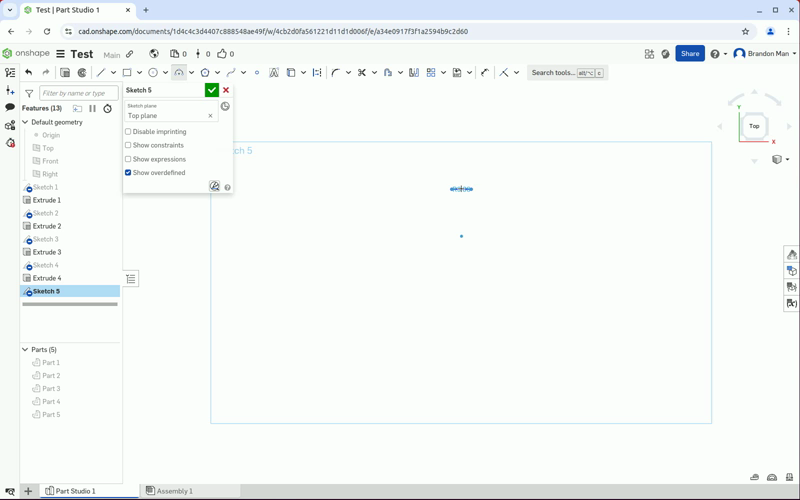
click(461, 188)
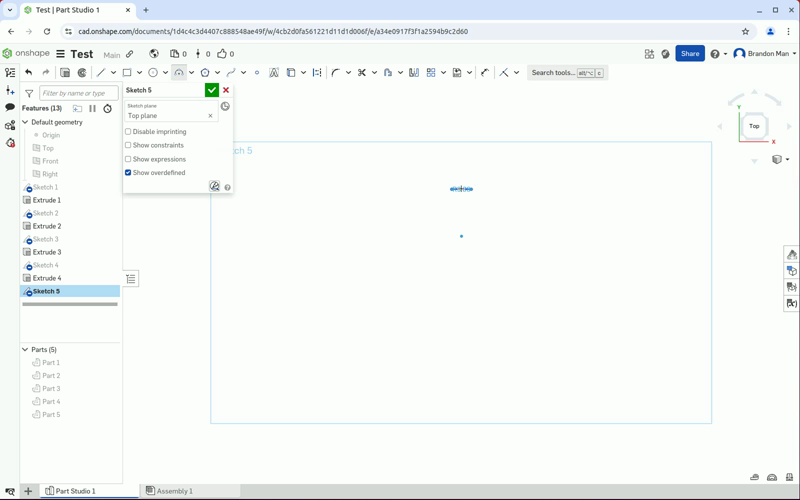
key_up(shift)
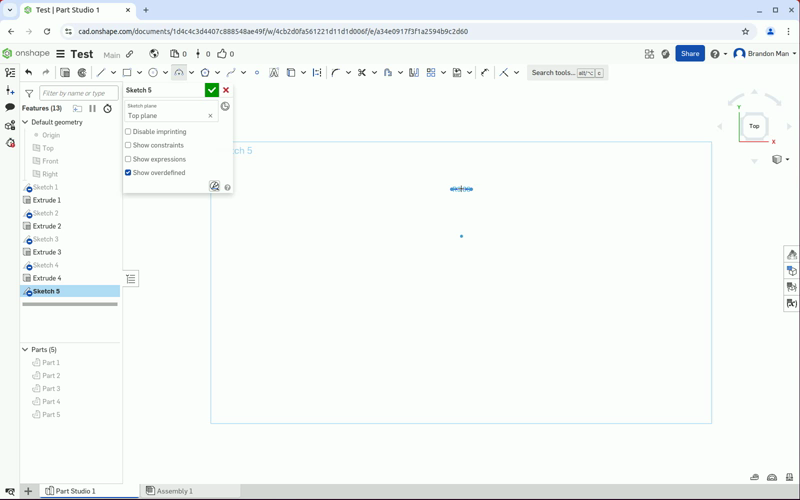
key(esc)
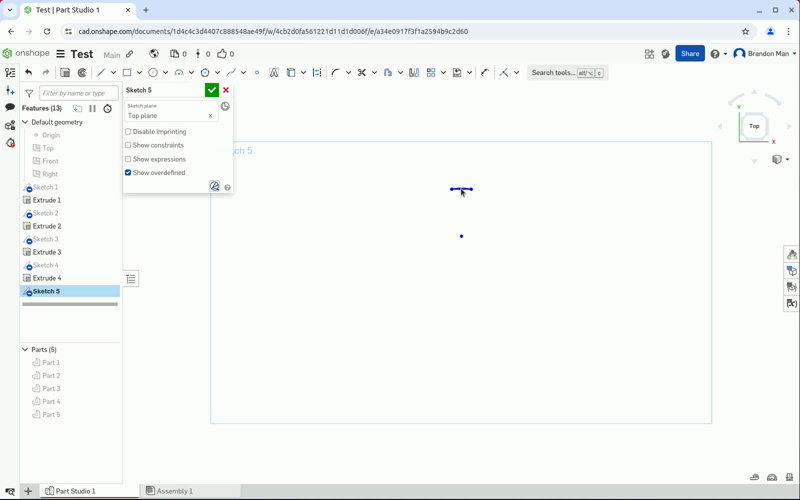
mouse_move(457, 188)
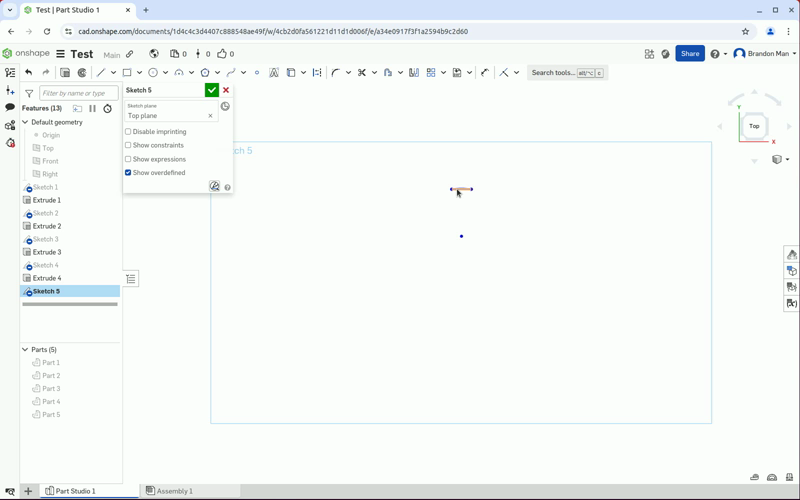
scroll(6)
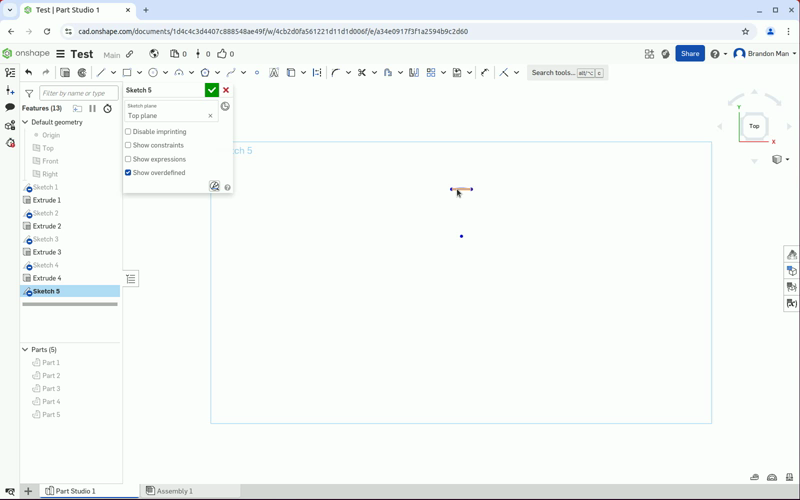
scroll(6)
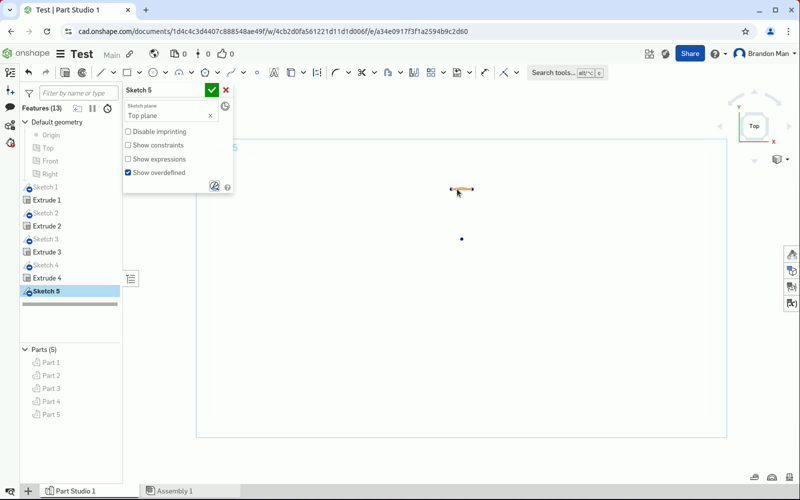
scroll(6)
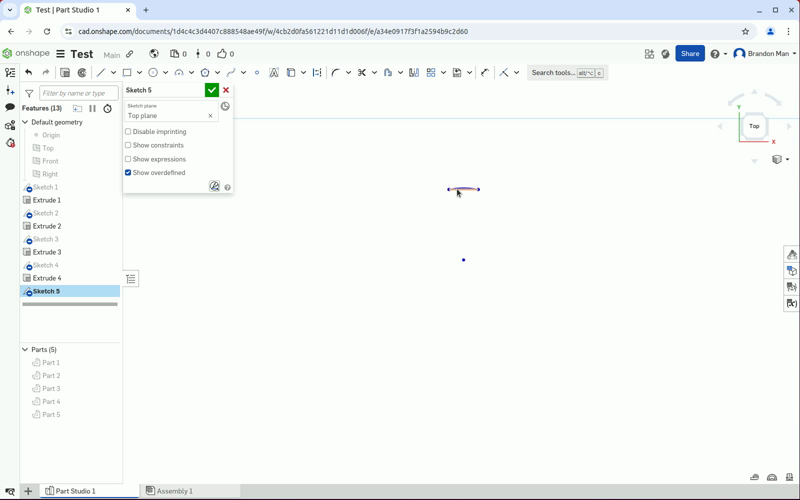
scroll(6)
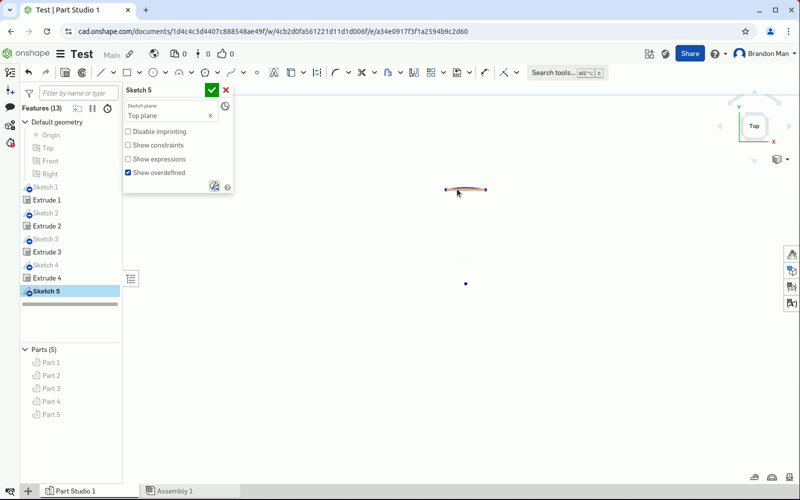
scroll(6)
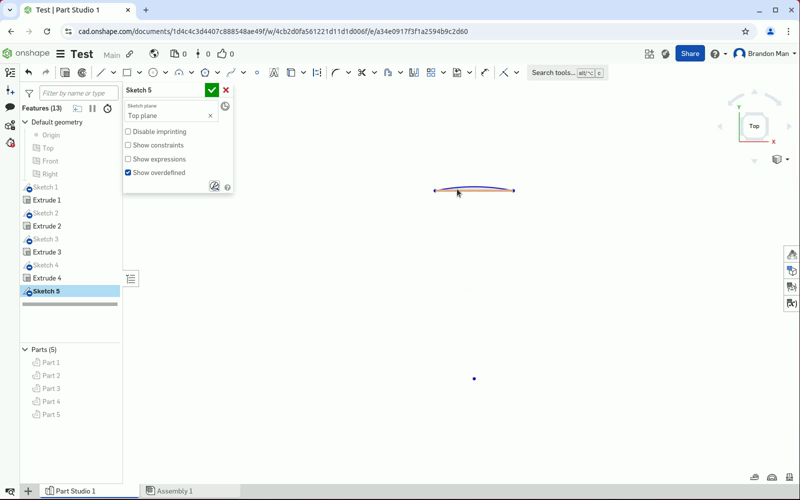
scroll(6)
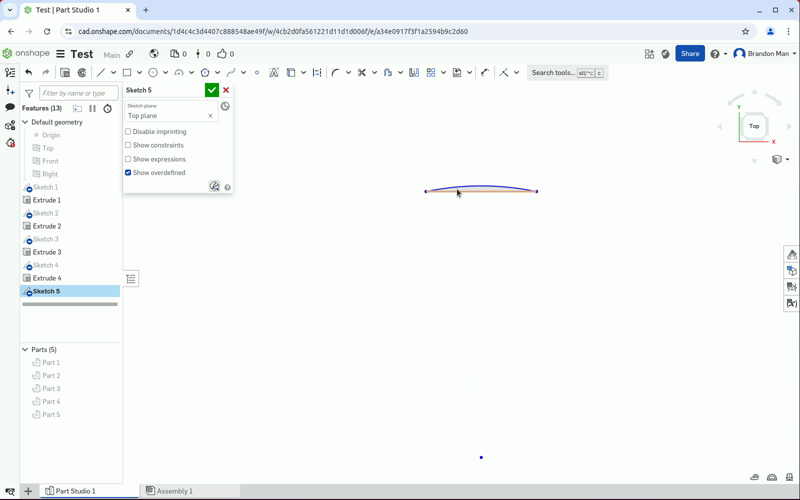
scroll(6)
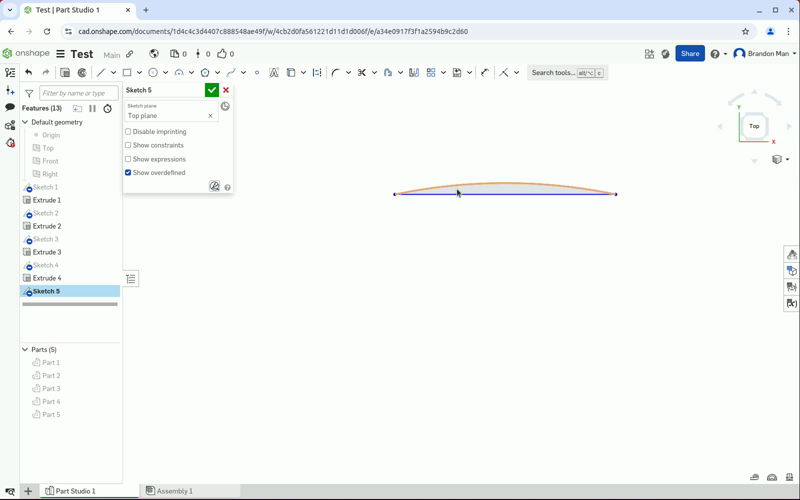
click(457, 188)
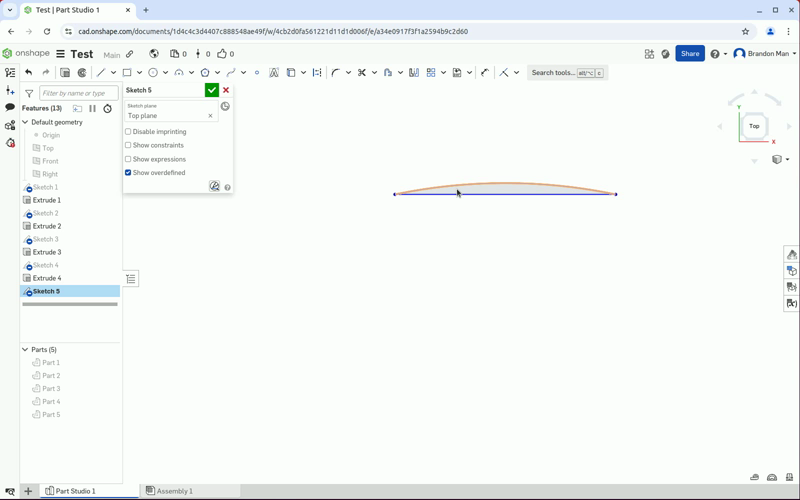
scroll(-6)
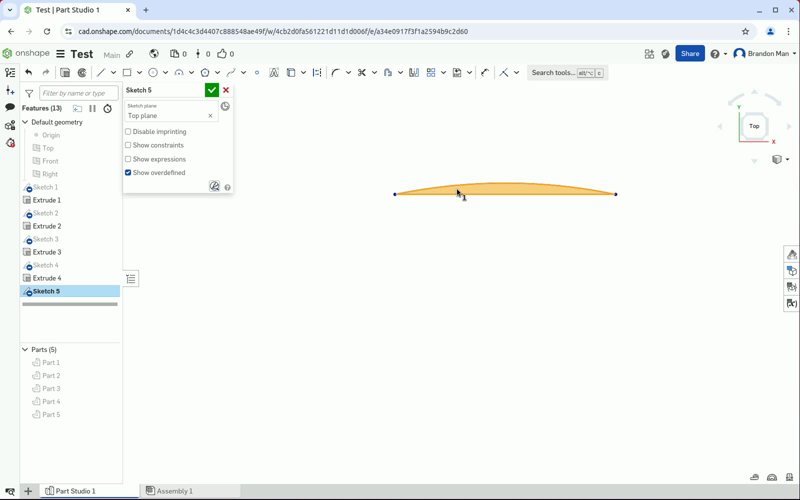
scroll(-6)
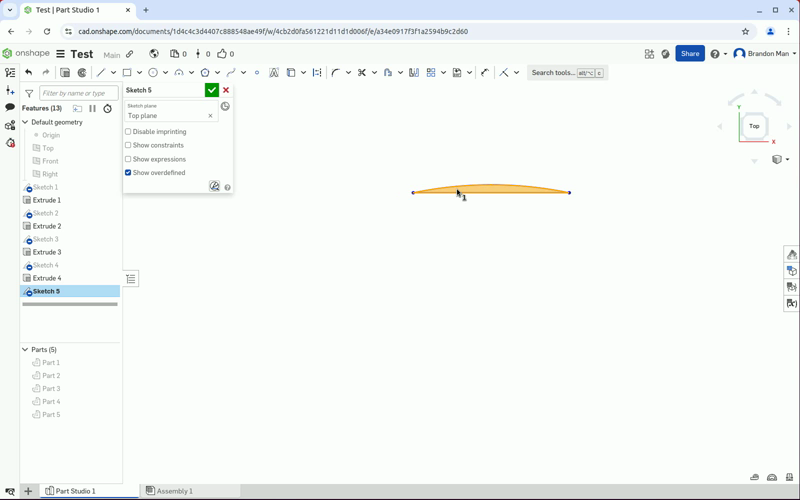
scroll(-6)
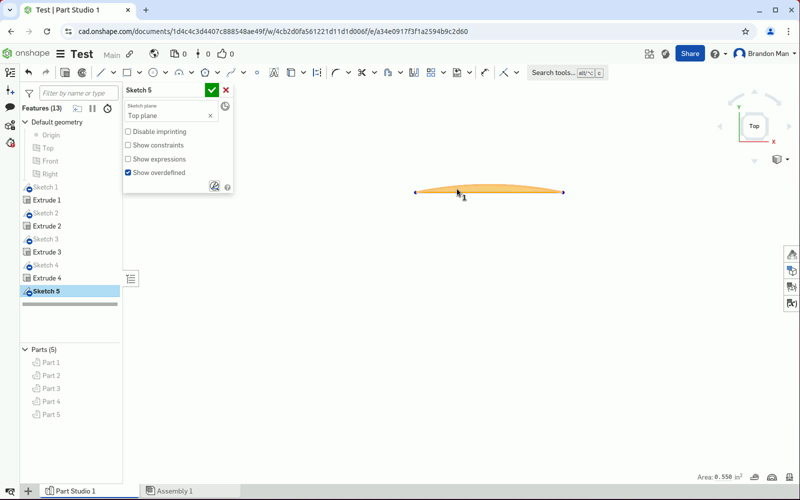
scroll(-6)
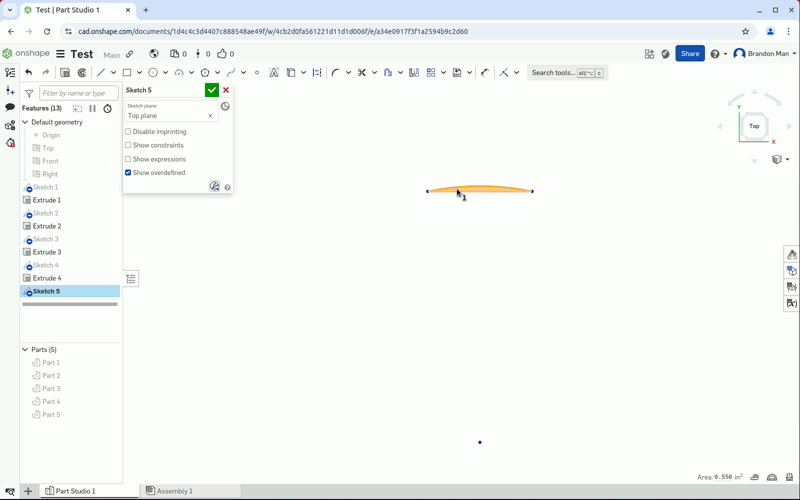
scroll(-6)
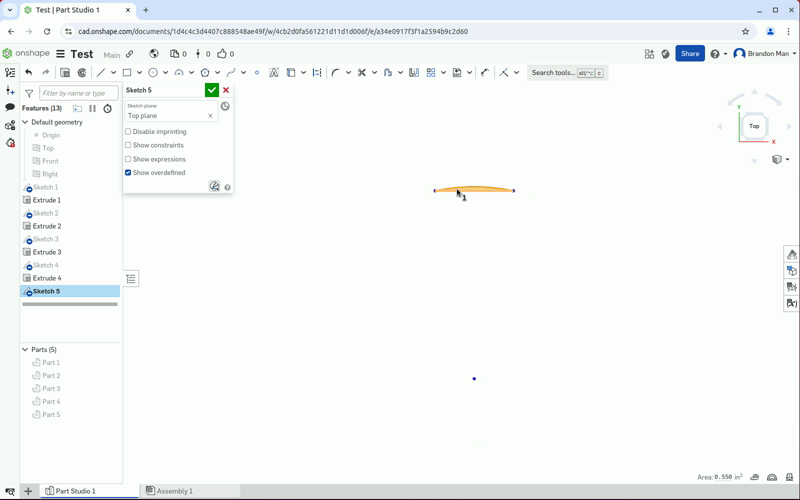
scroll(-6)
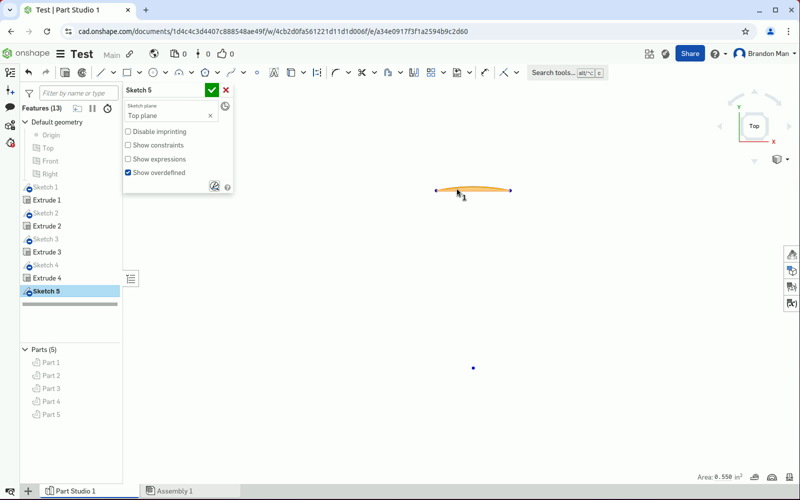
scroll(-6)
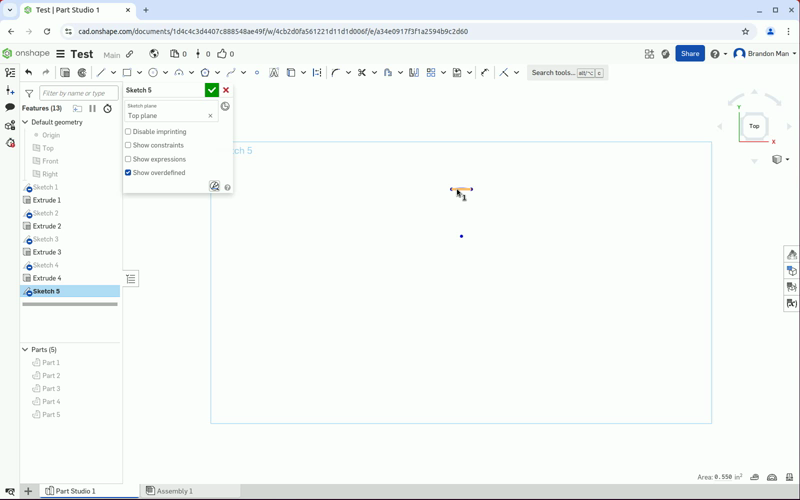
mouse_move(73, 352)
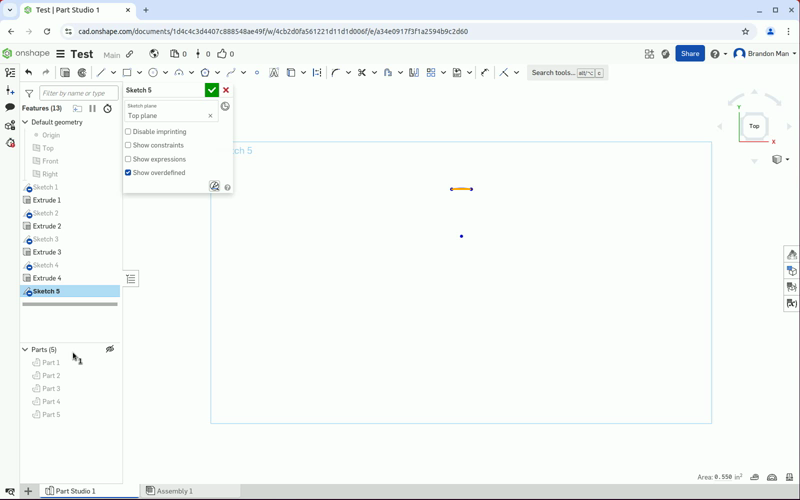
key(shift+y)
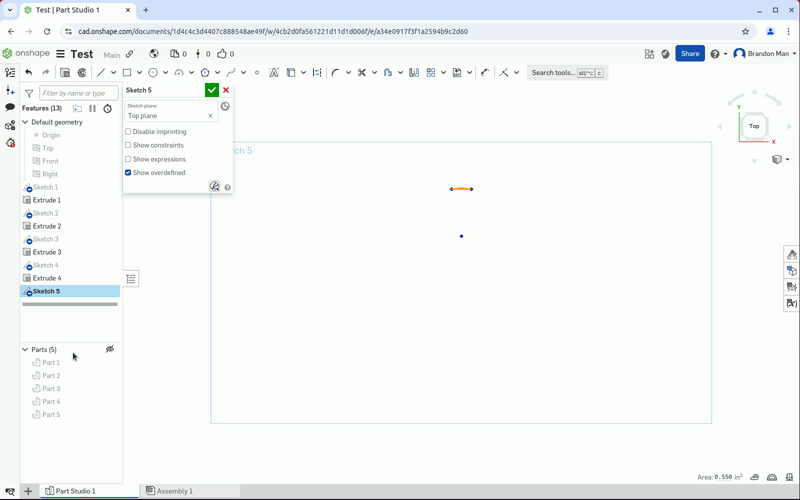
key(shift+e)
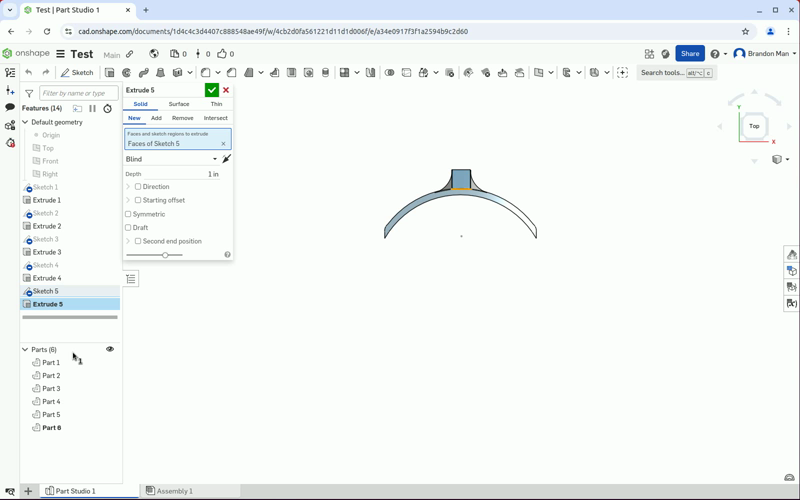
mouse_move(143, 106)
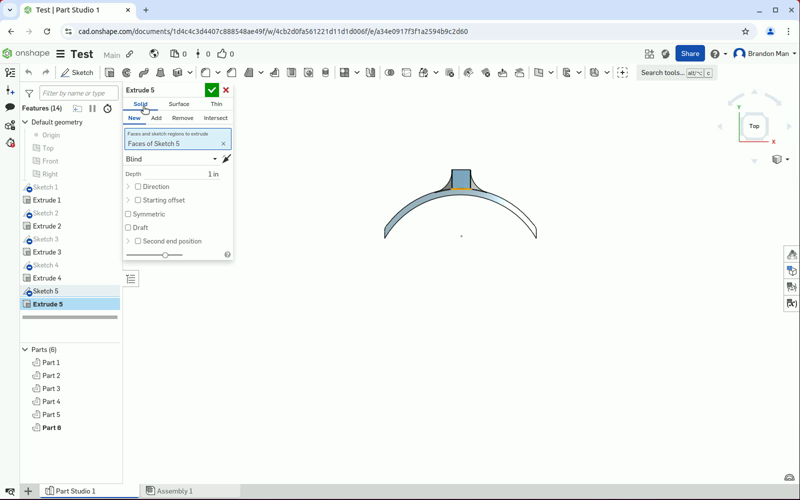
click(143, 106)
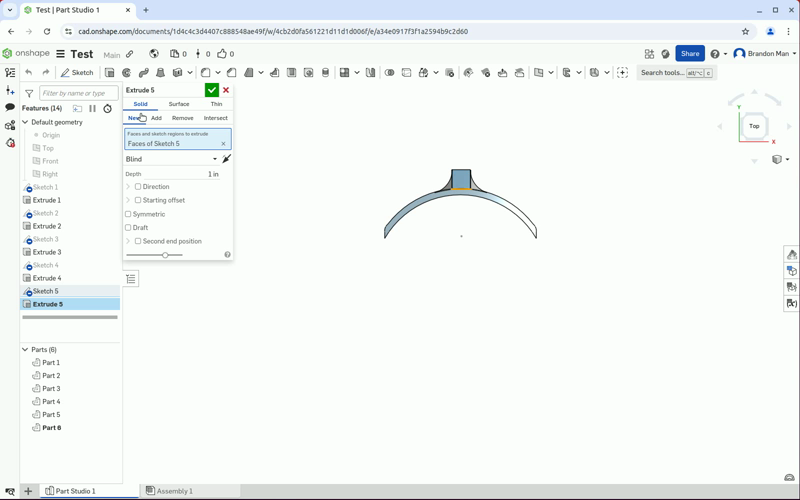
mouse_move(137, 120)
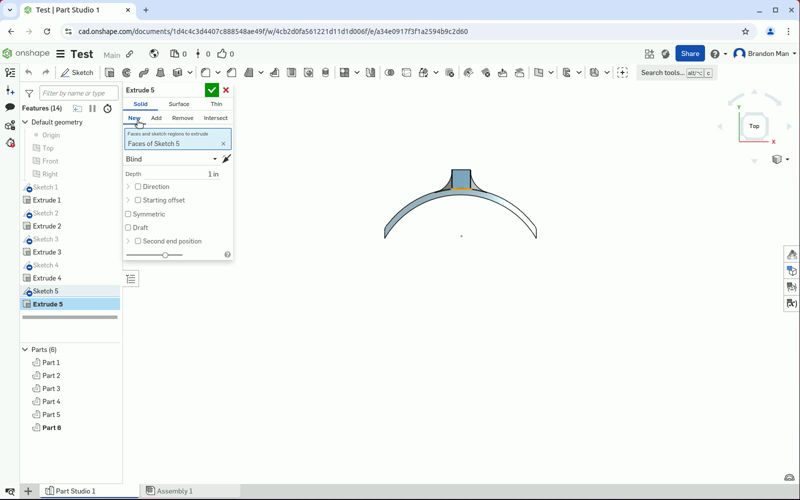
click(137, 120)
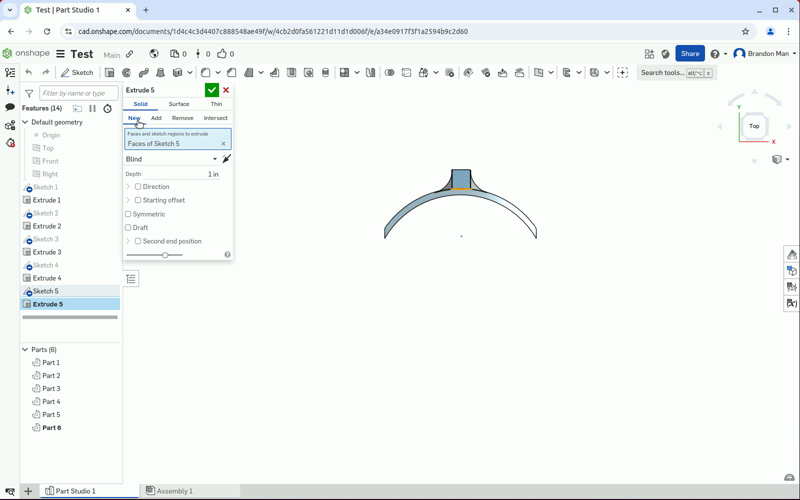
key(tab, 4)
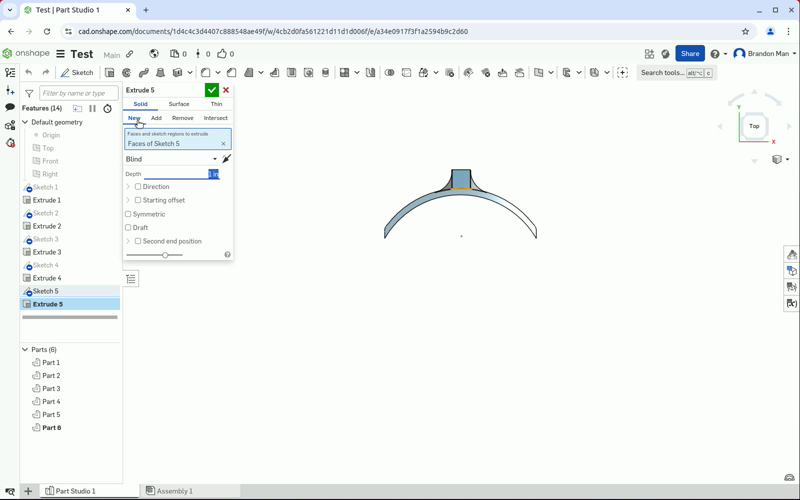
text(15.405)
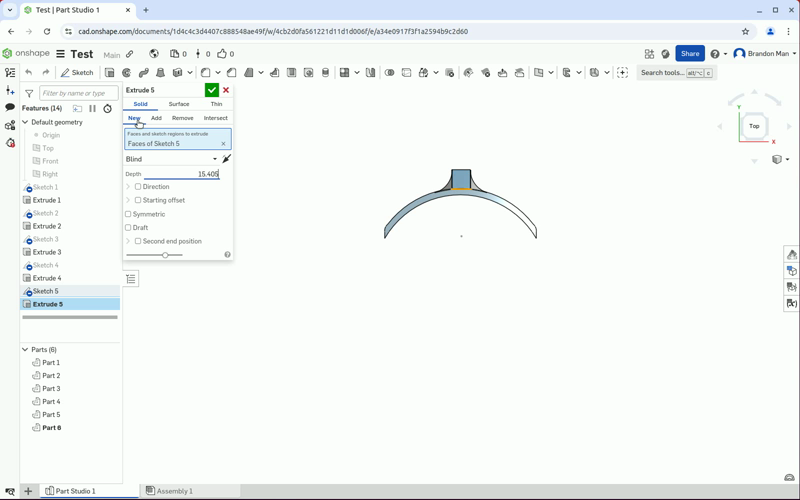
key(enter)
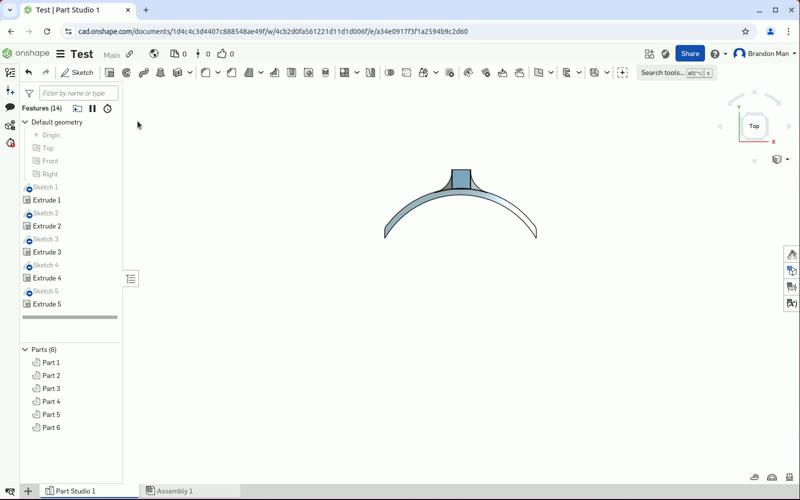
key(shift+h)
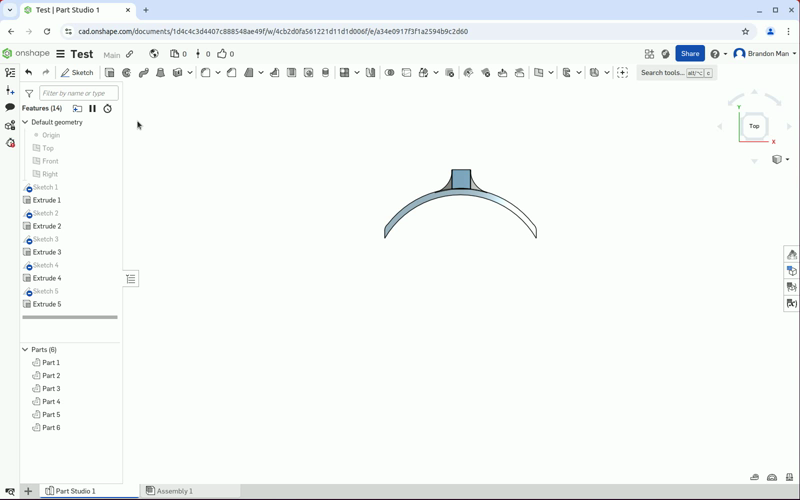
key(shift+h)
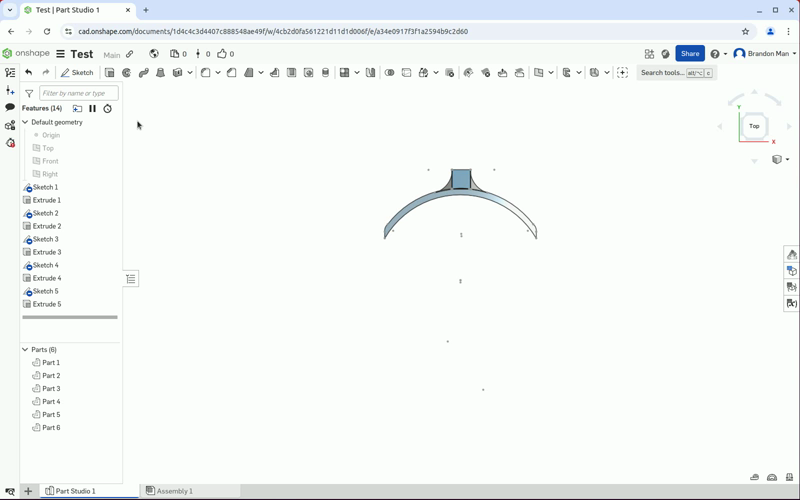
key(shift+7)
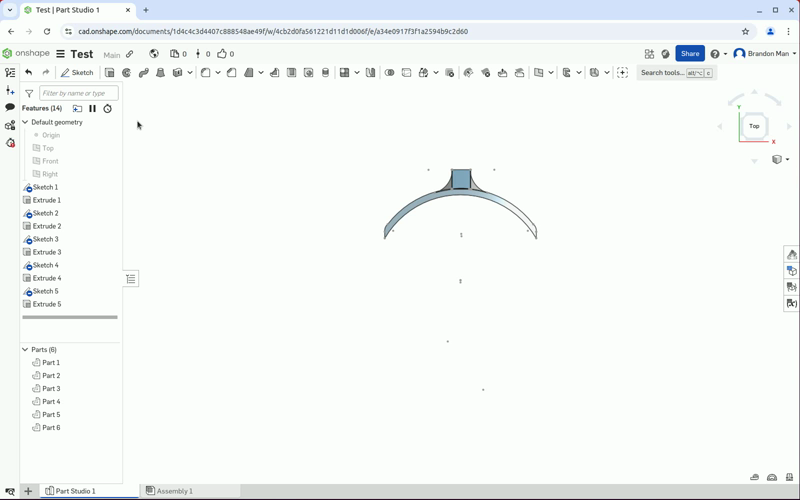
key(up, 3)
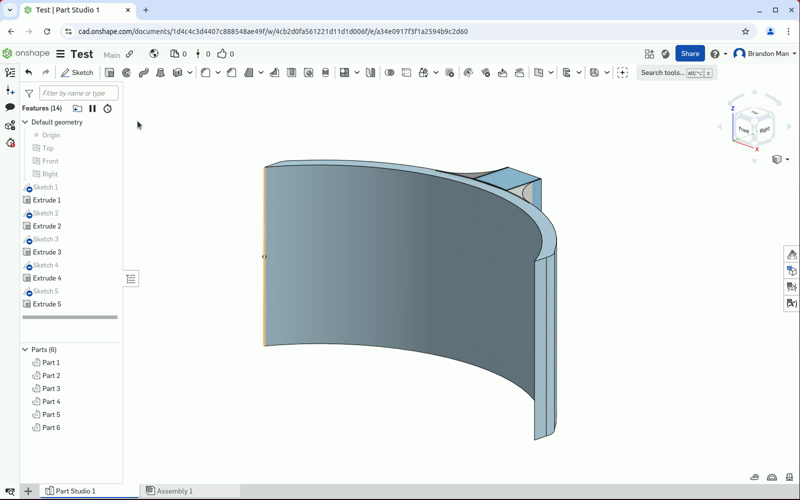
key(left, 3)
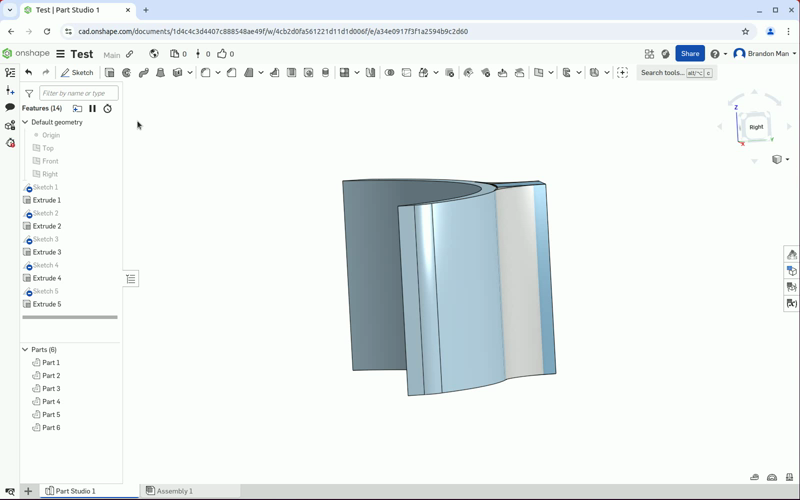
key(right, 3)
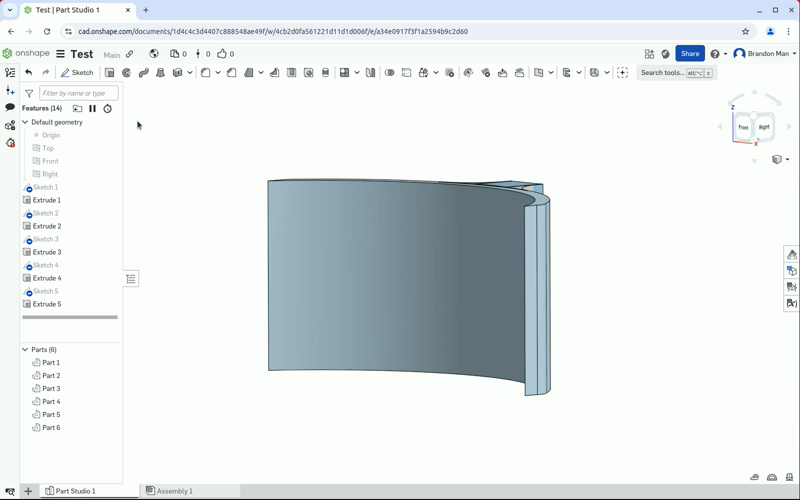
key(down, 3)
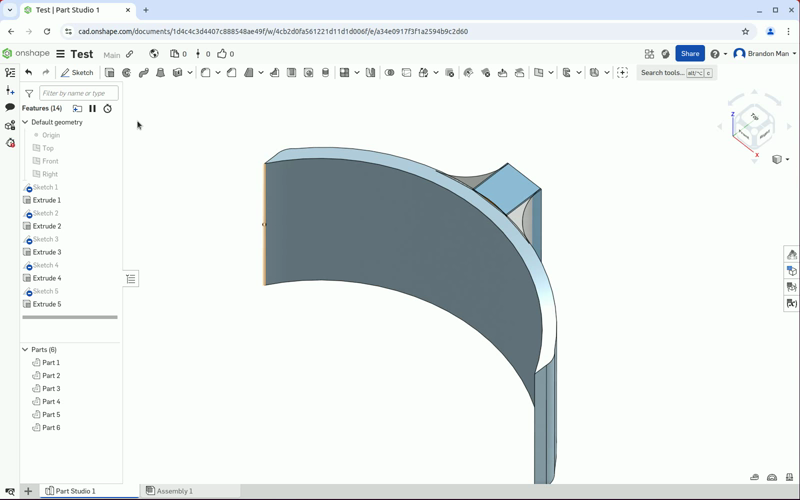
mouse_move(73, 189)
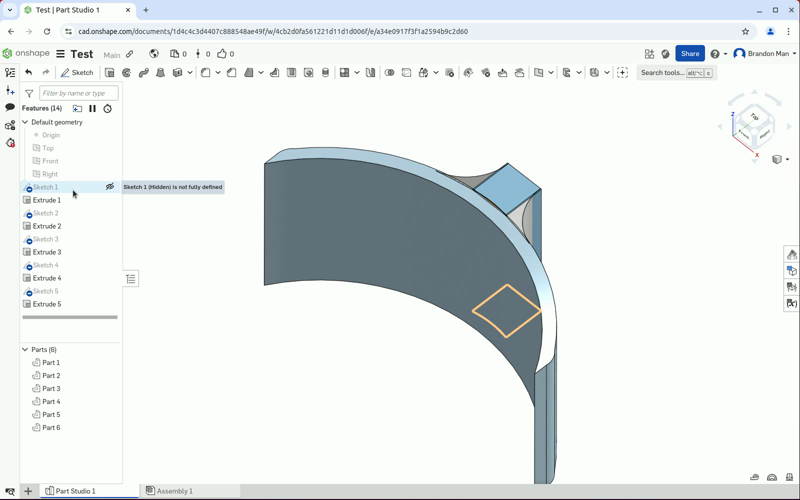
click(73, 189)